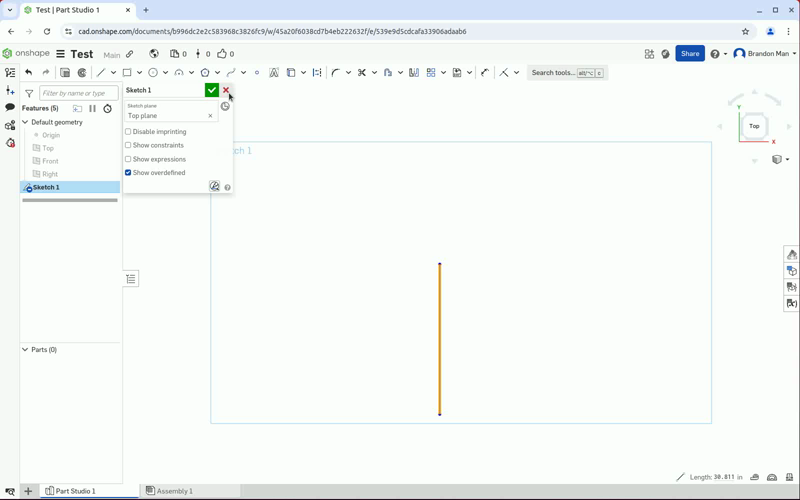
key(shift+h)
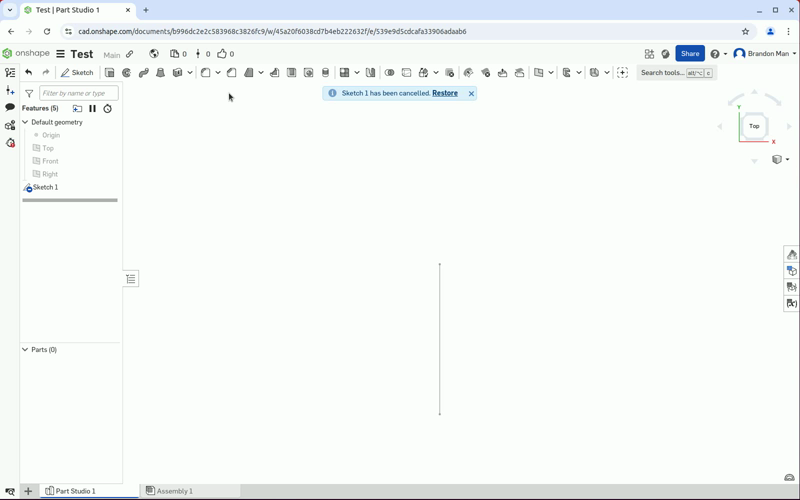
mouse_move(73, 352)
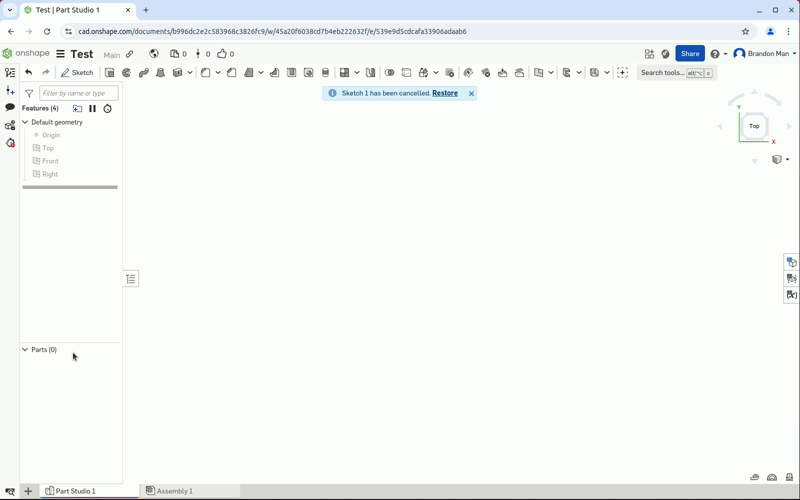
key(y)
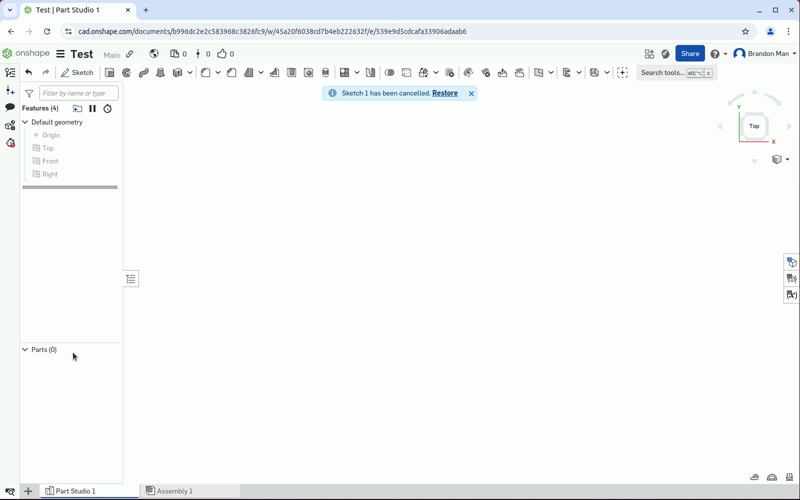
key(shift+p)
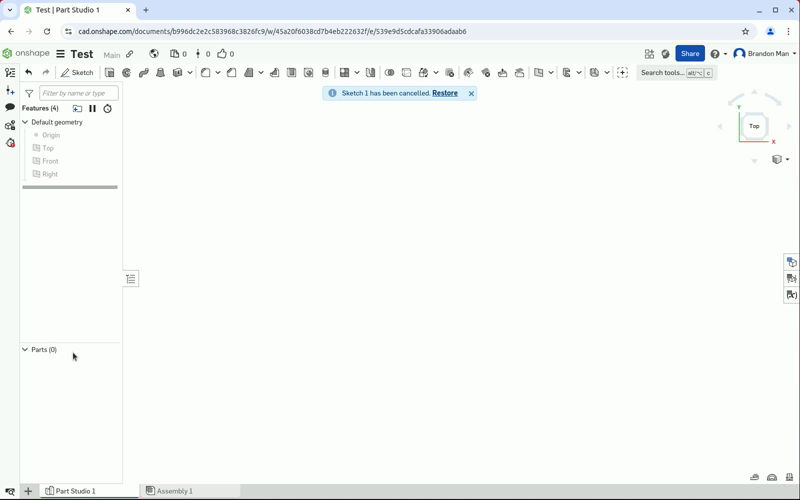
key(space)
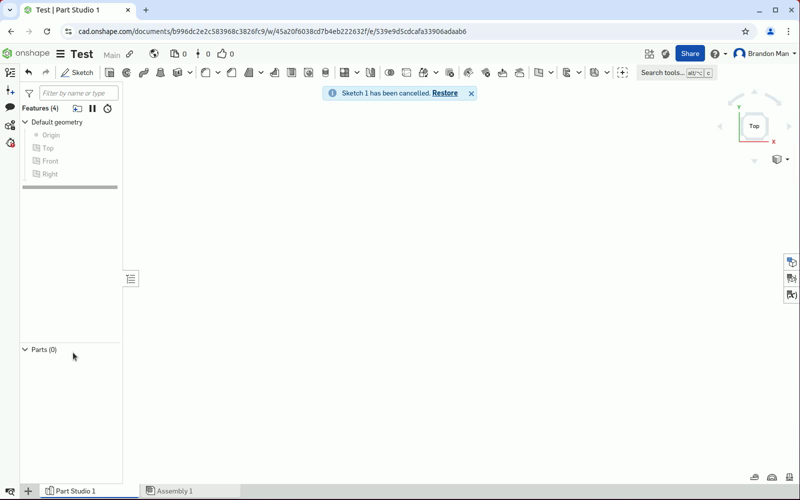
key_down(shift)
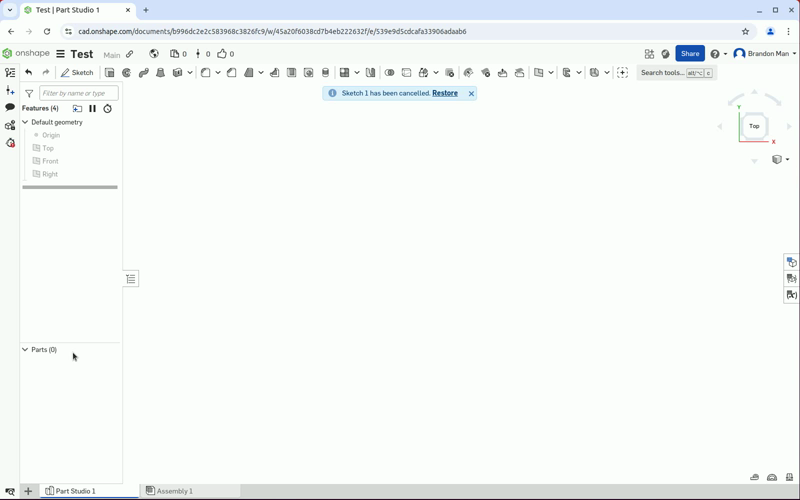
key(up)
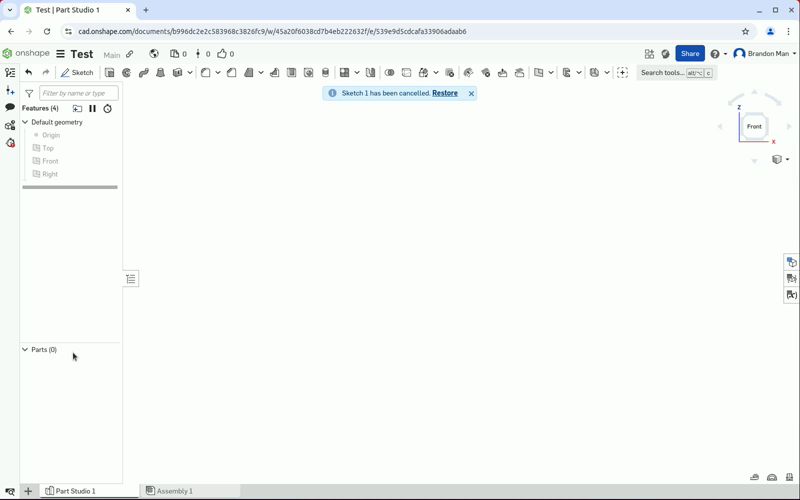
key_up(shift)
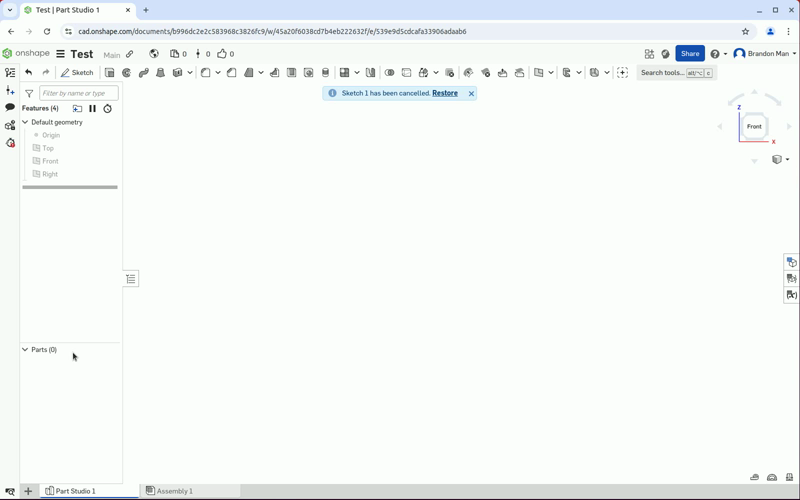
key(space)
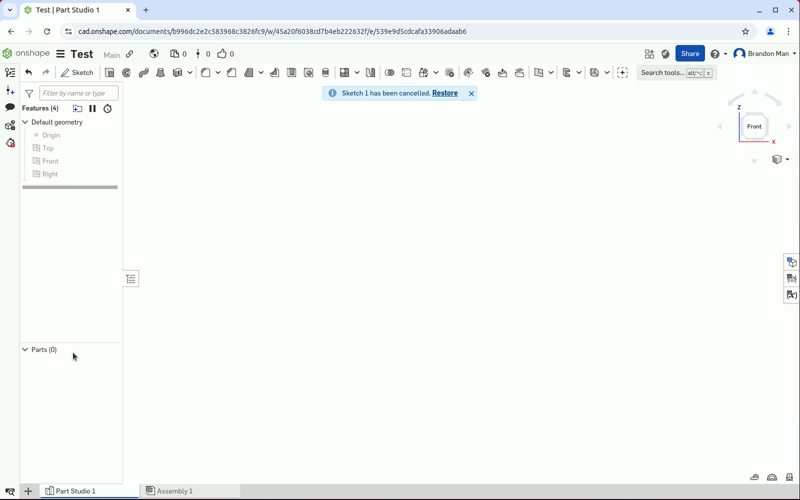
key_down(shift)
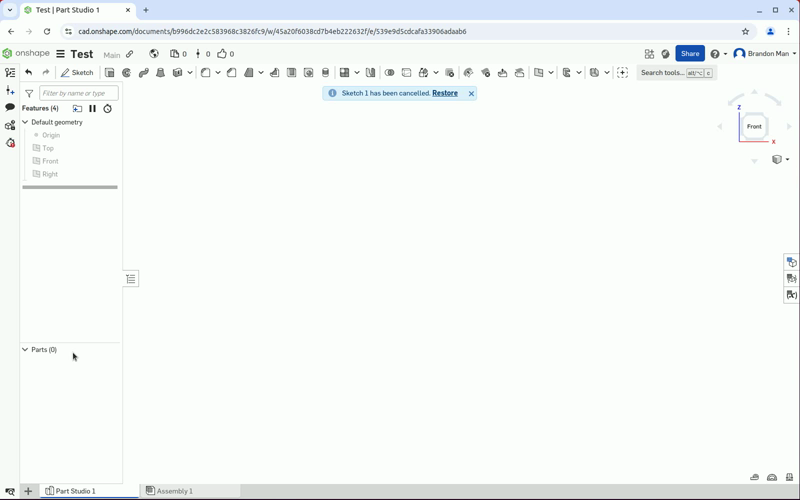
key(left)
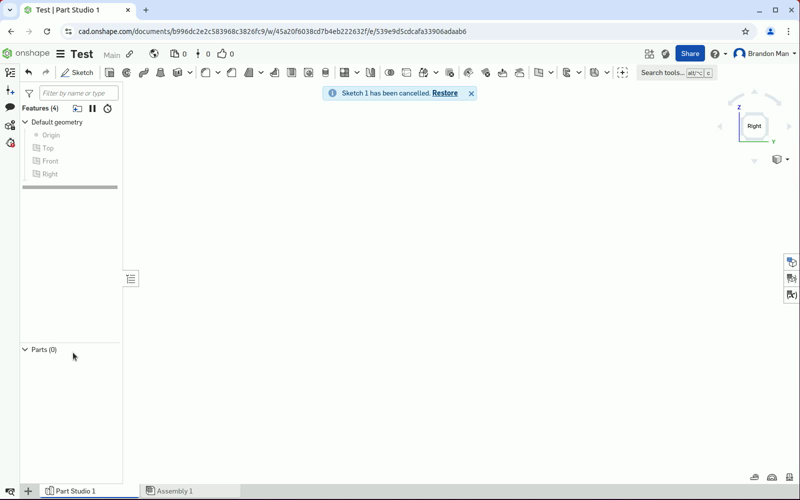
key_up(shift)
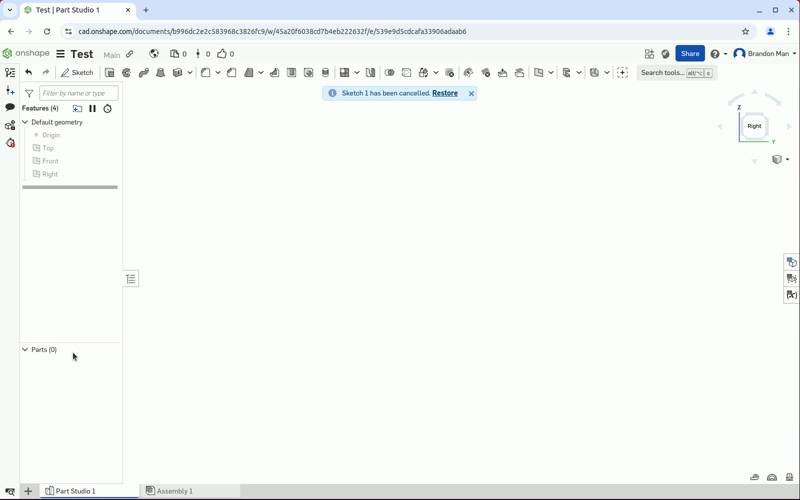
mouse_move(73, 352)
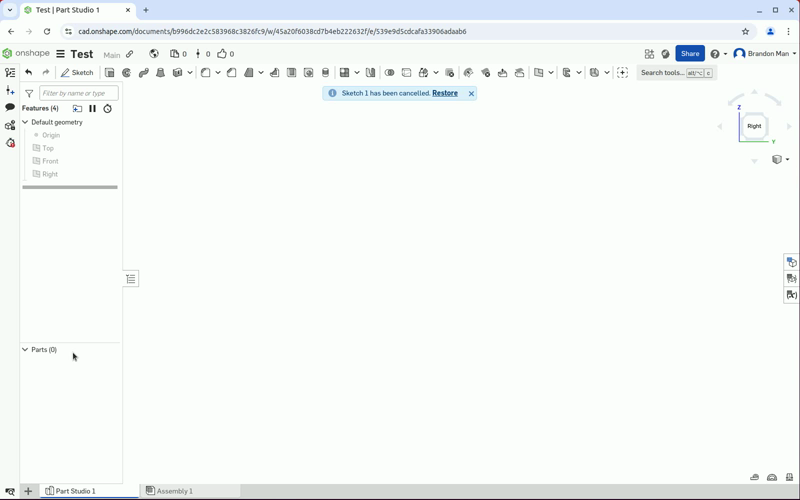
key(shift+y)
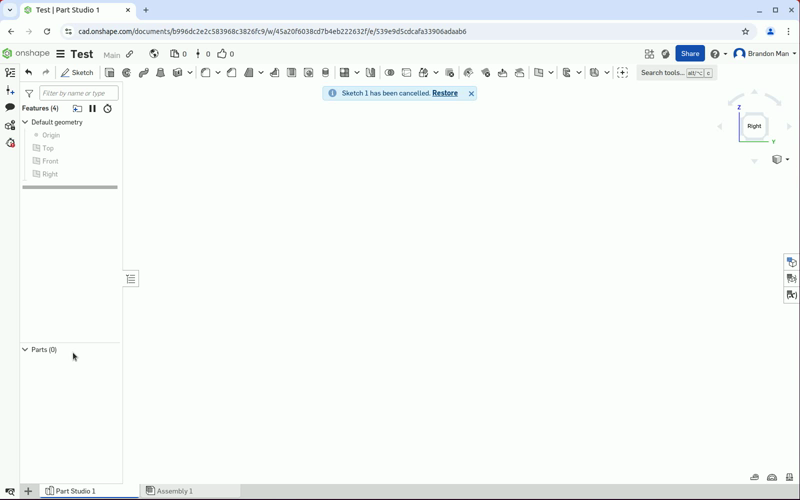
key(shift+s)
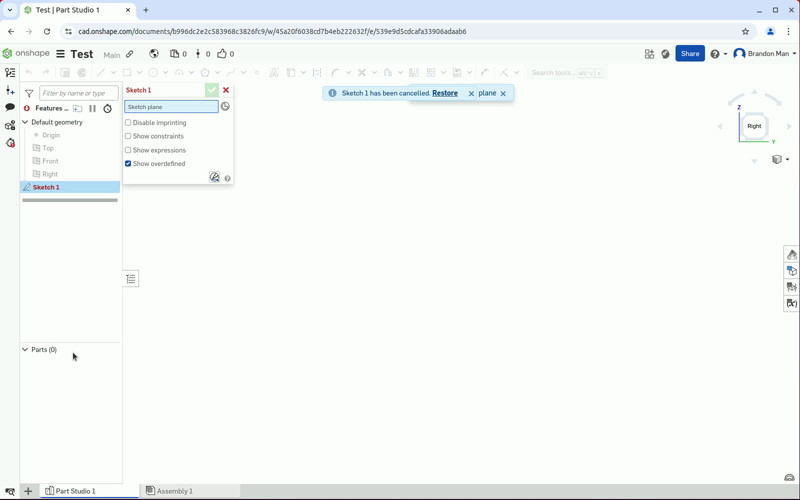
mouse_move(73, 176)
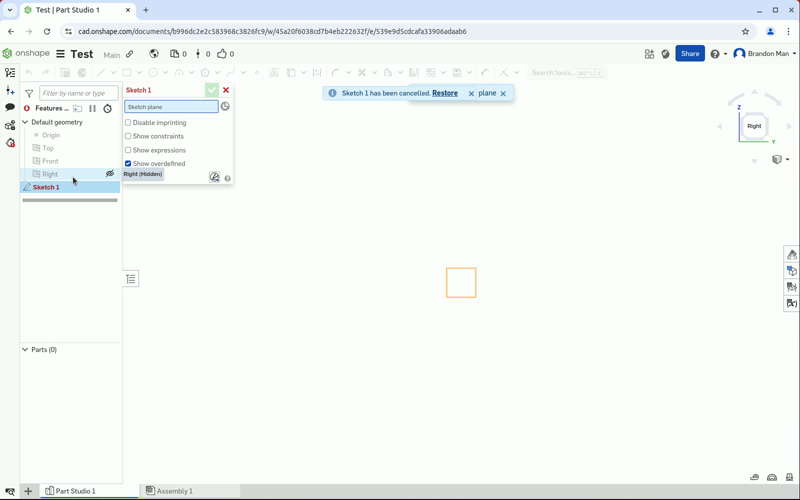
click(73, 176)
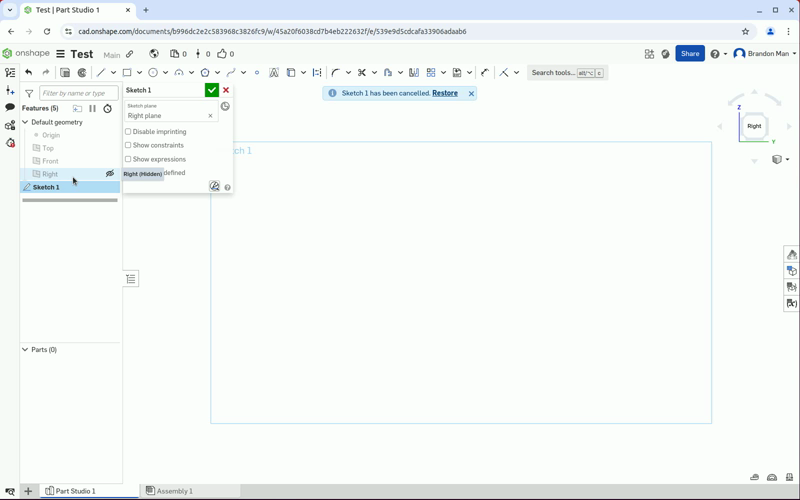
mouse_move(73, 352)
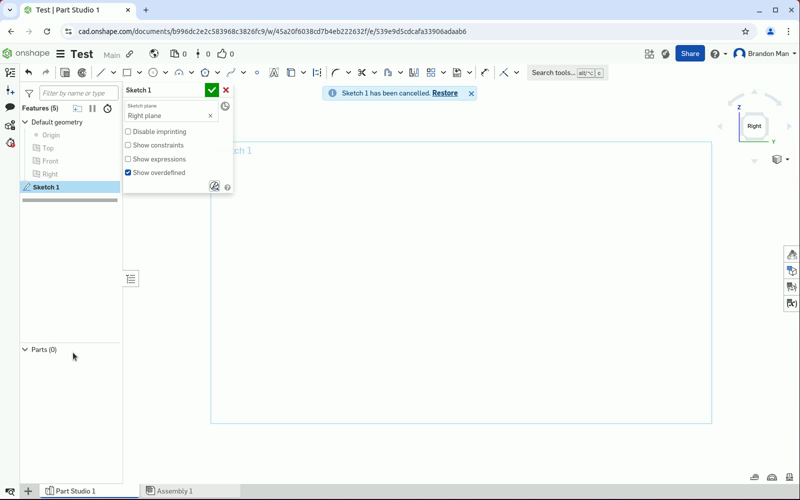
key(y)
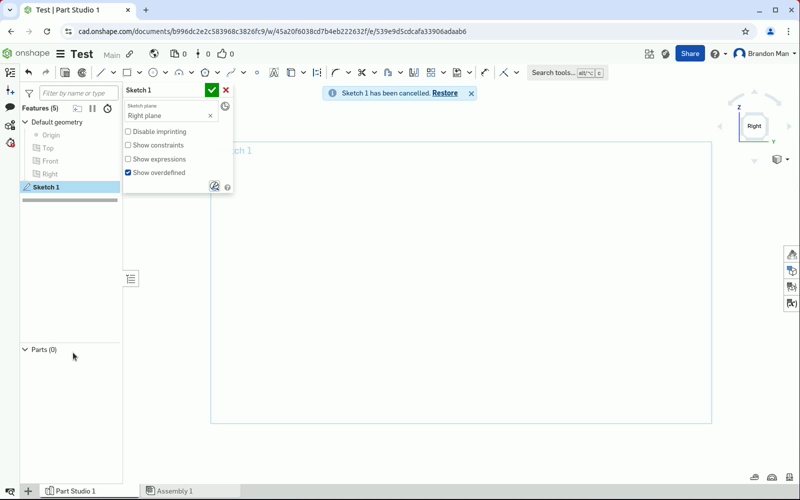
key(a)
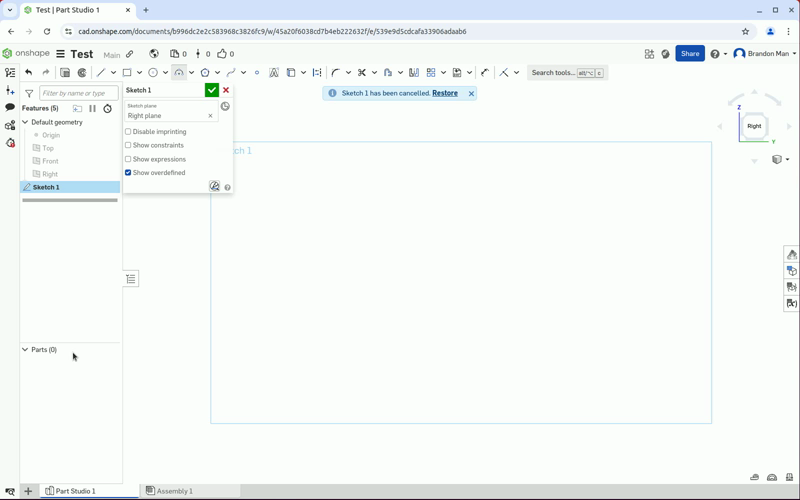
key_down(shift)
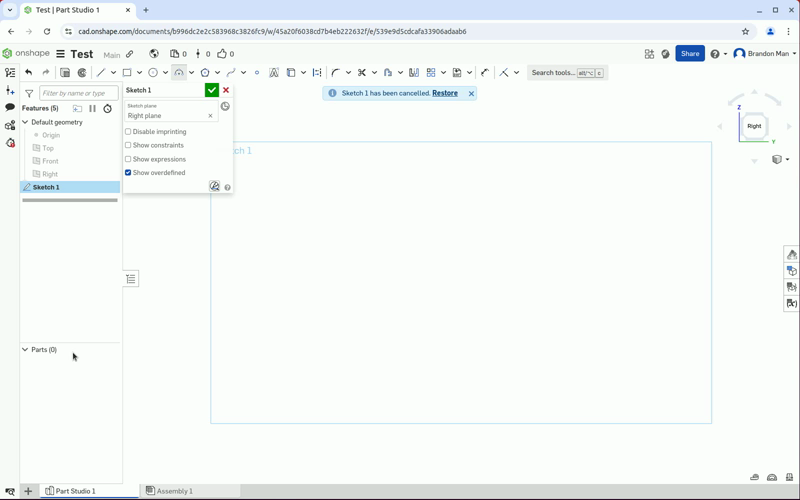
mouse_move(467, 389)
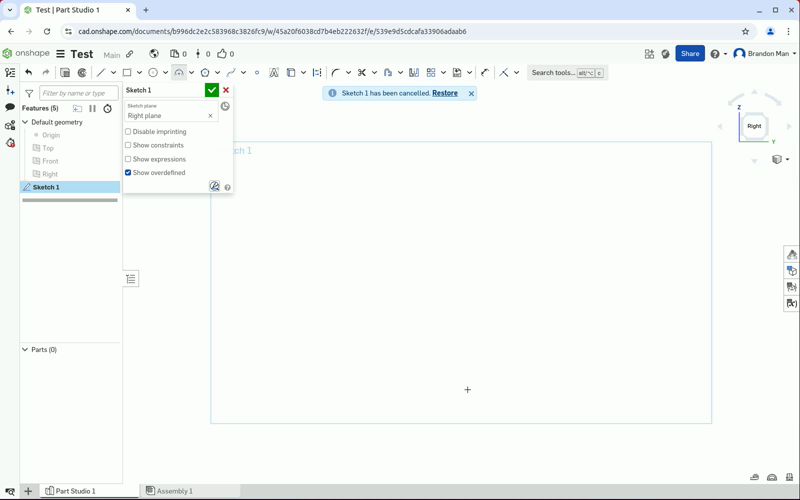
click(467, 389)
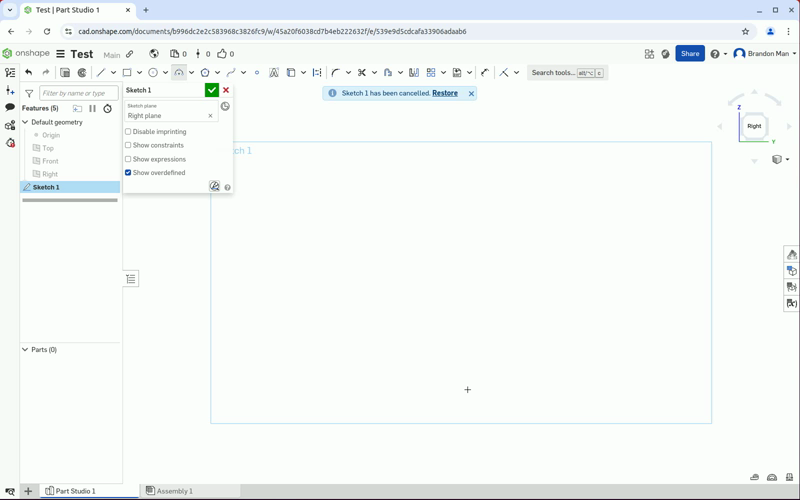
key_up(shift)
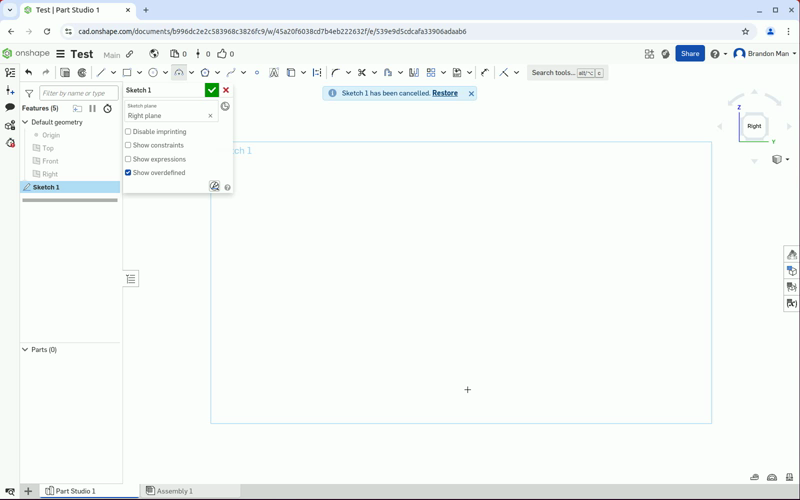
key_down(shift)
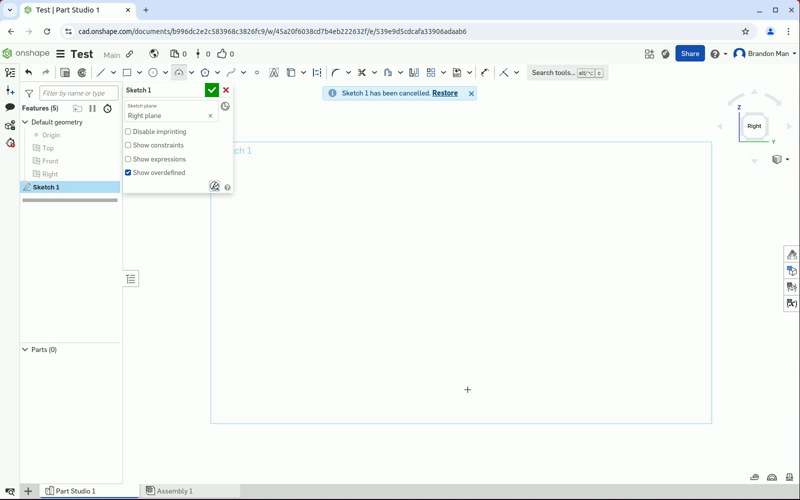
mouse_move(467, 386)
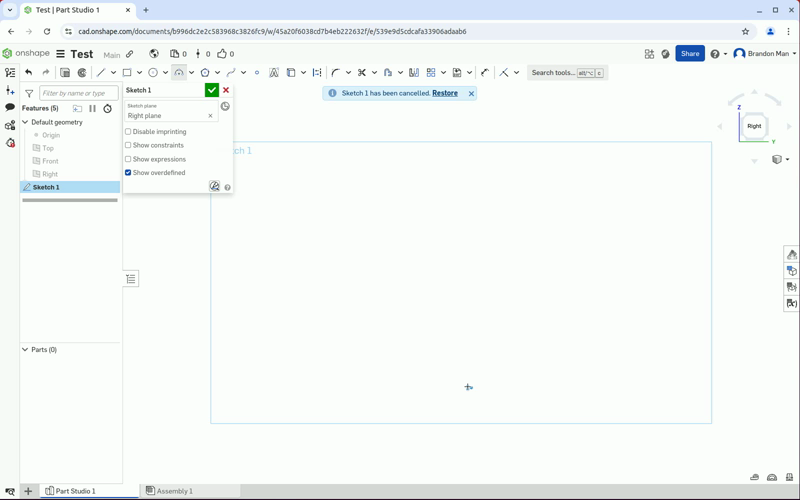
scroll(6)
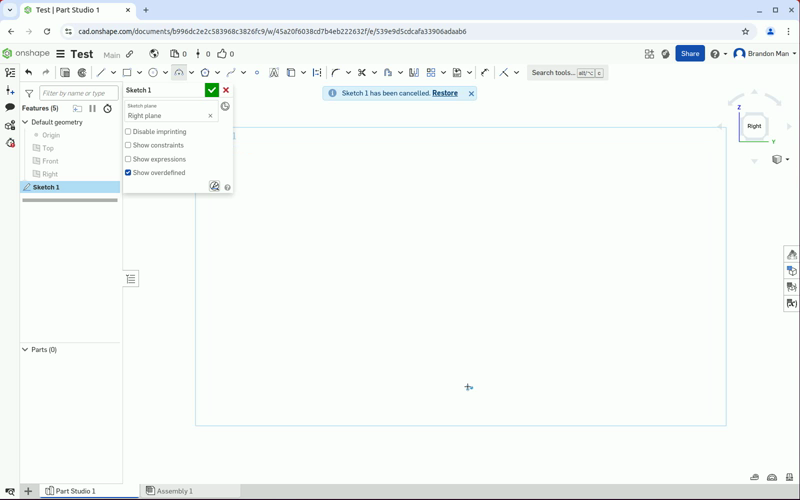
scroll(6)
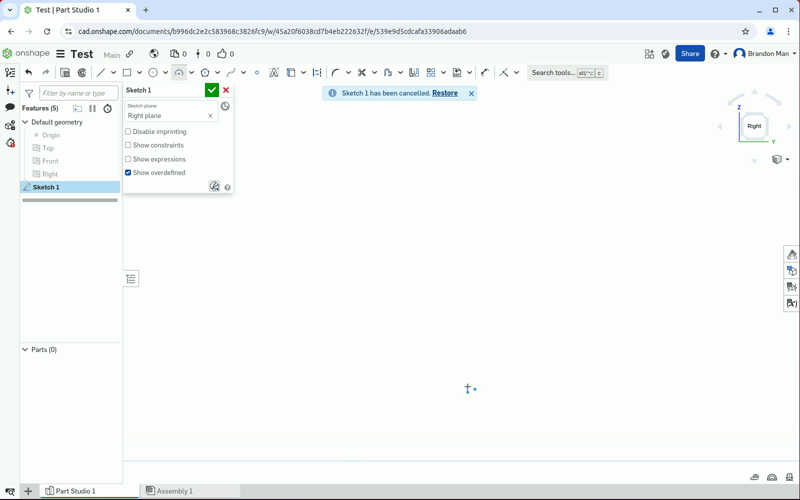
scroll(6)
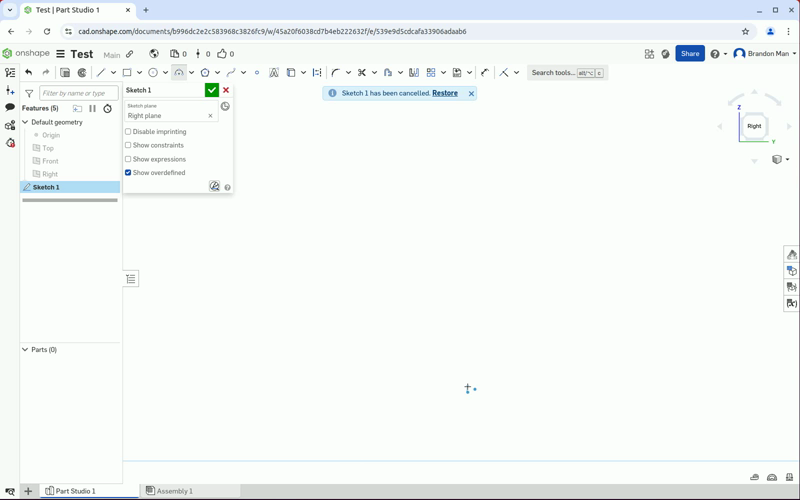
scroll(6)
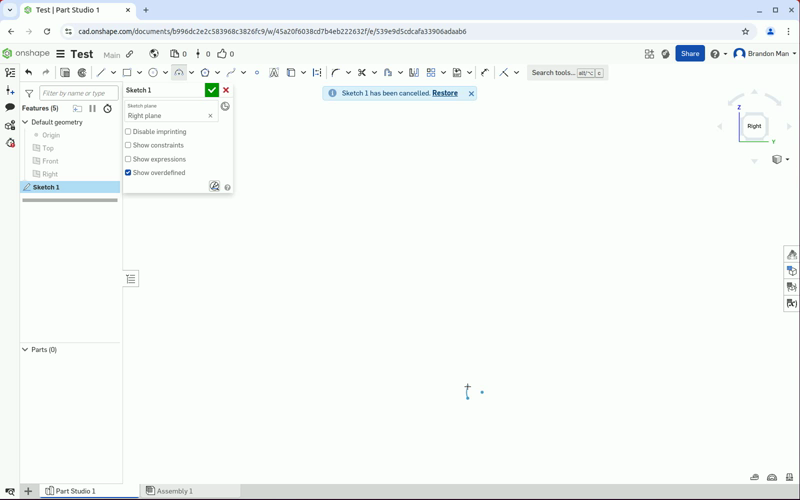
scroll(6)
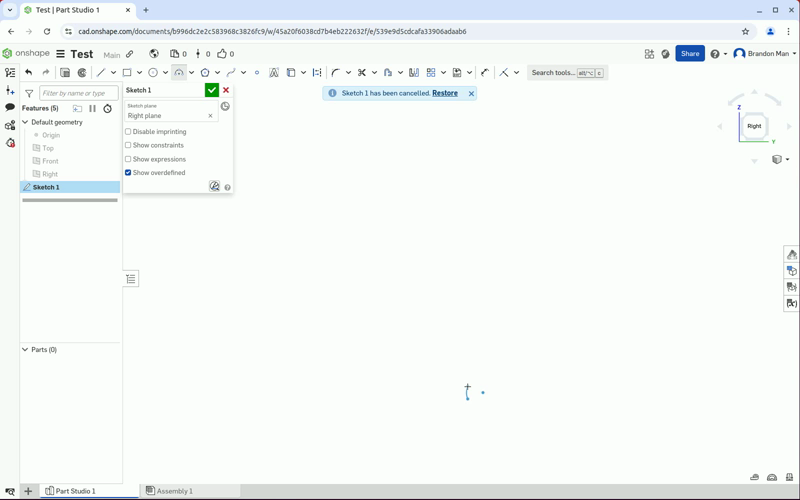
scroll(6)
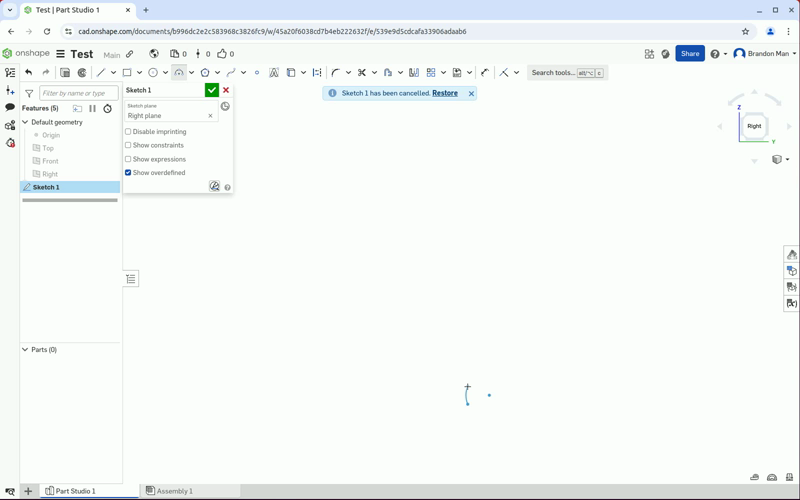
scroll(6)
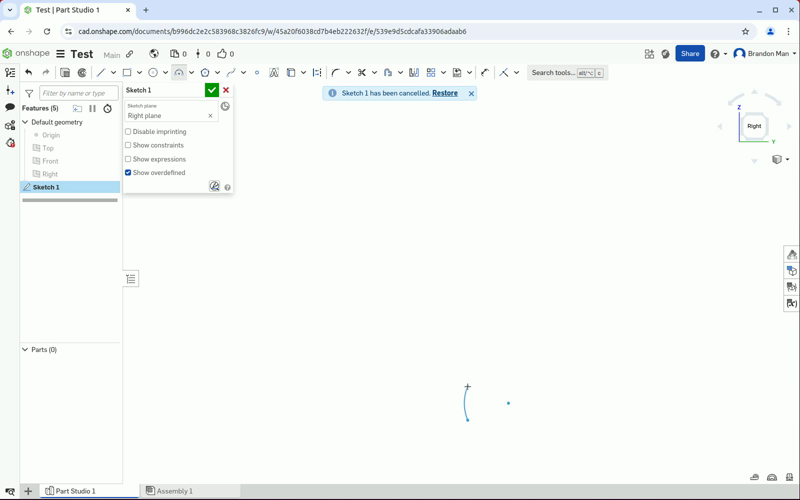
click(467, 386)
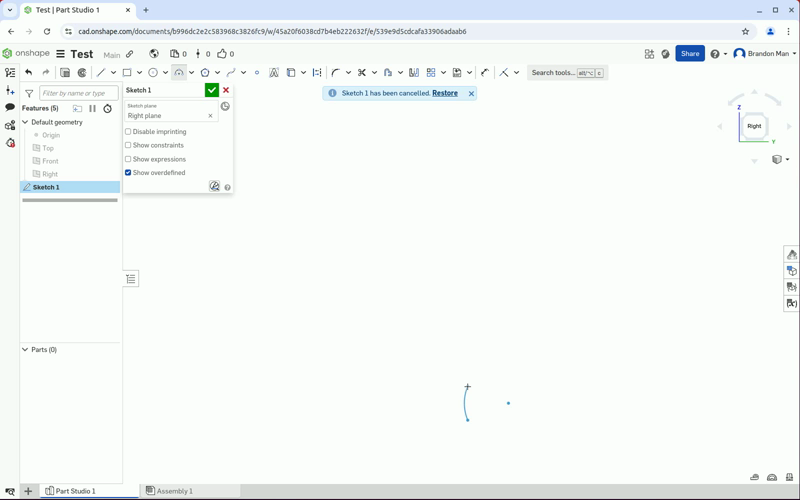
scroll(-6)
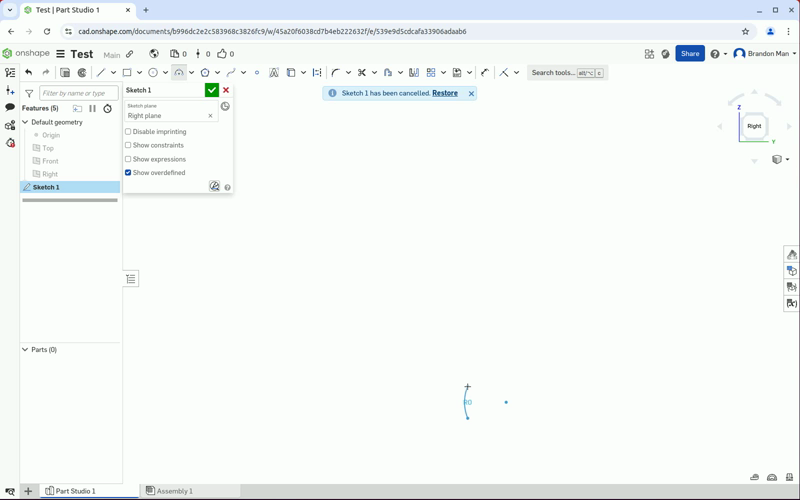
scroll(-6)
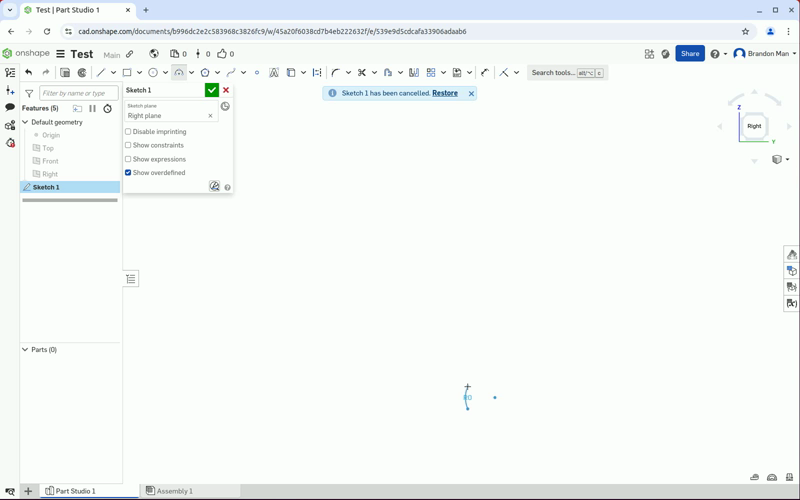
scroll(-6)
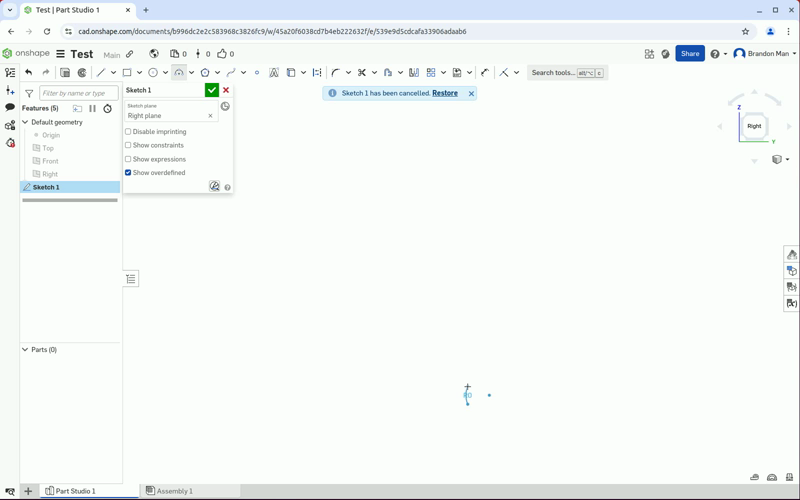
scroll(-6)
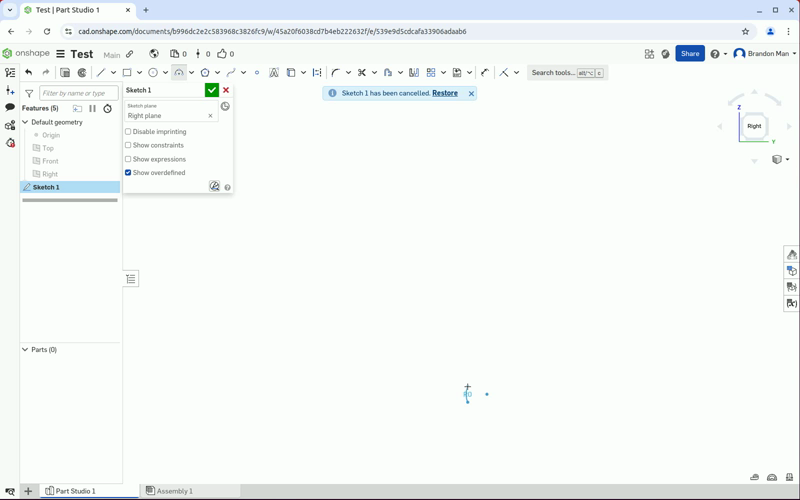
scroll(-6)
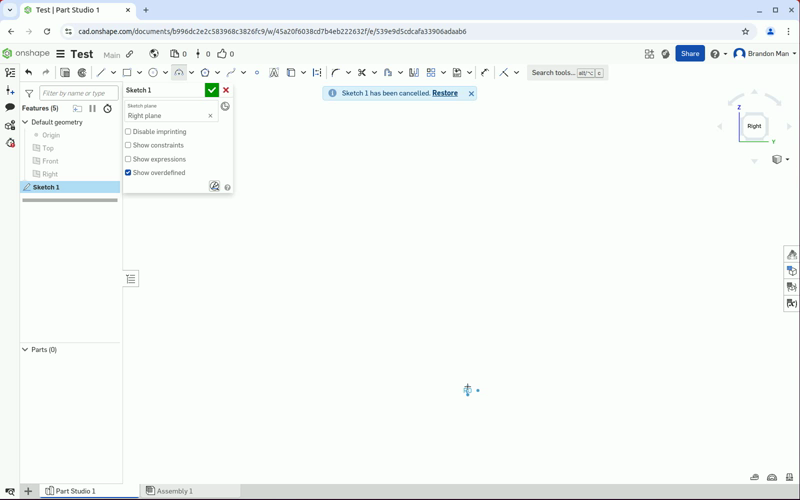
scroll(-6)
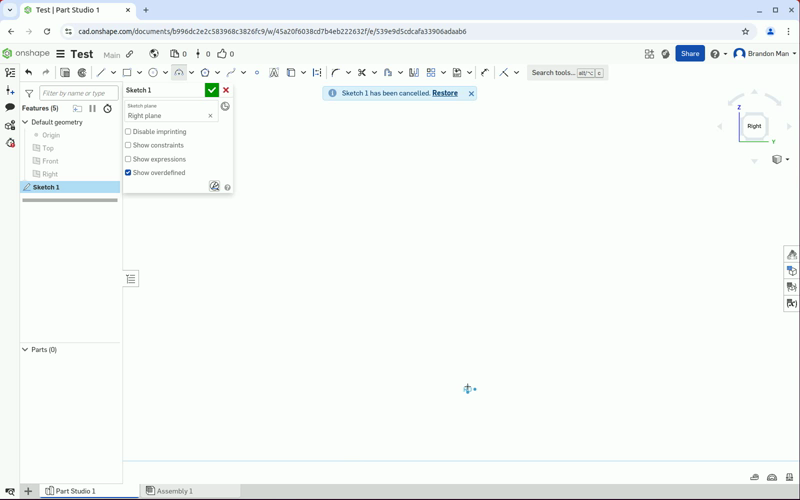
scroll(-6)
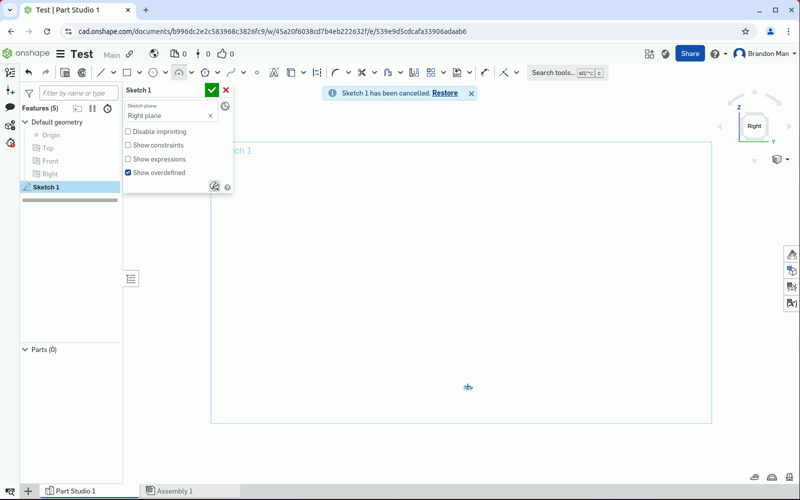
mouse_move(468, 387)
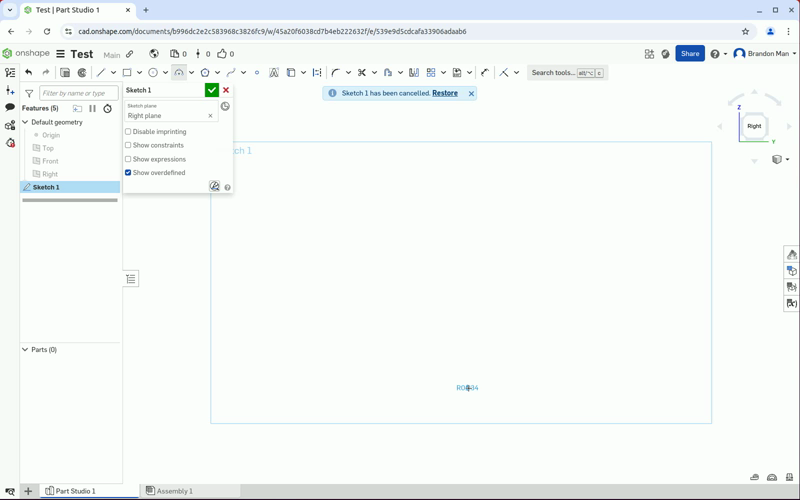
scroll(6)
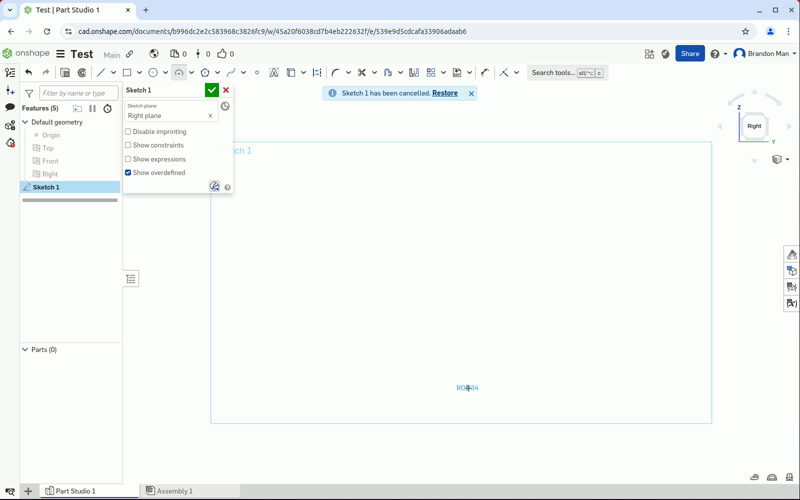
scroll(6)
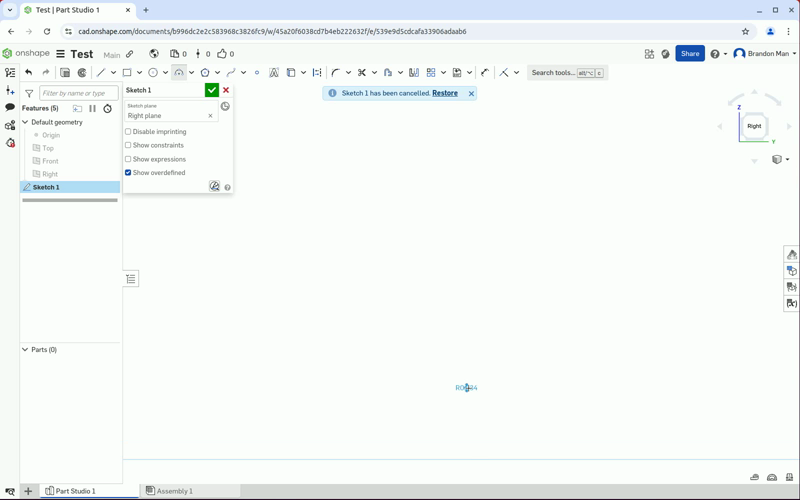
scroll(6)
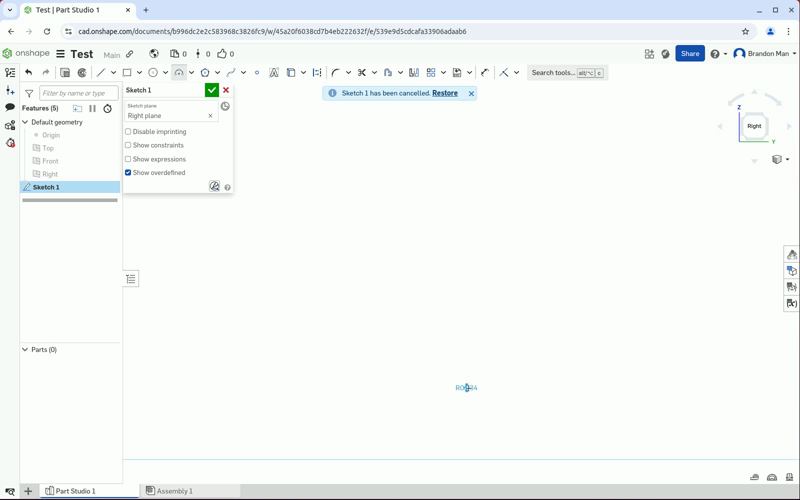
scroll(6)
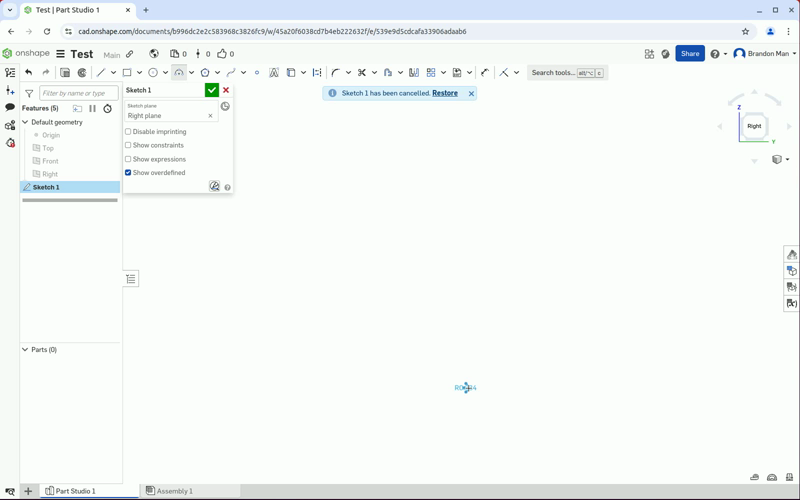
scroll(6)
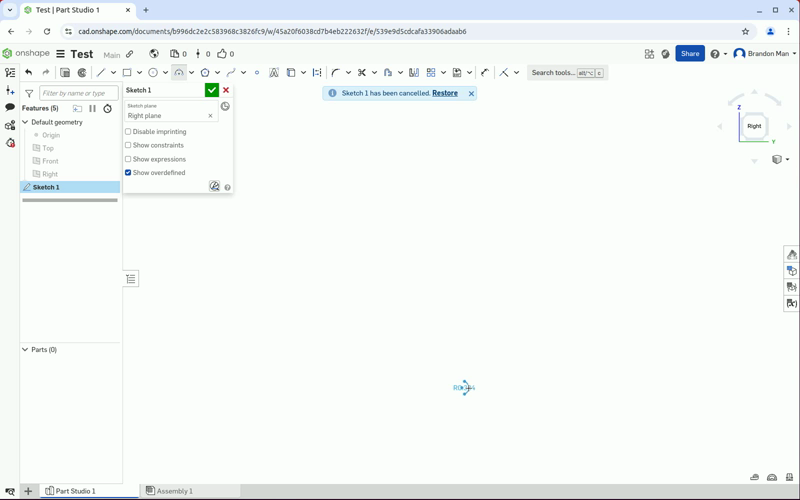
scroll(6)
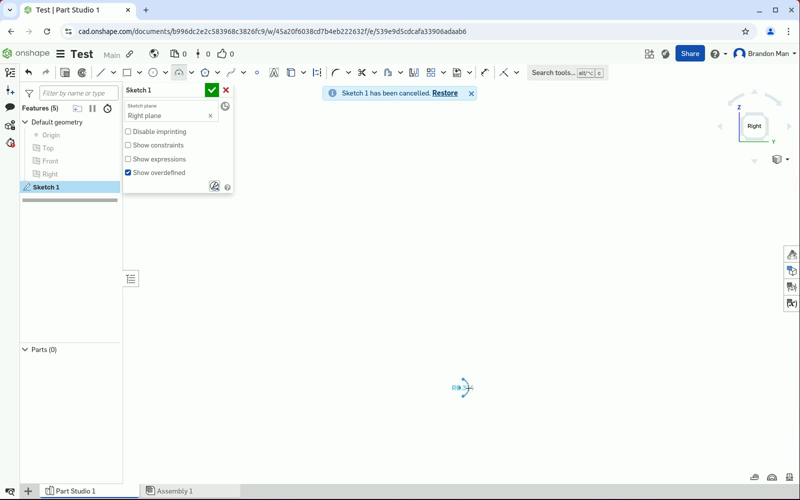
scroll(6)
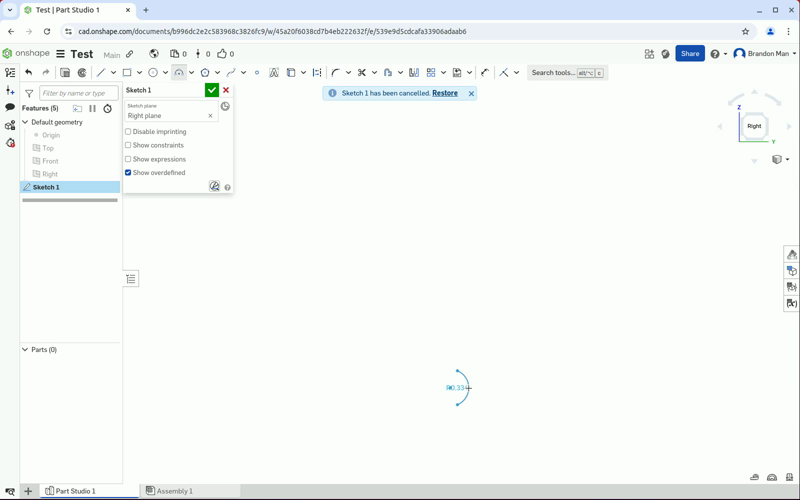
click(468, 387)
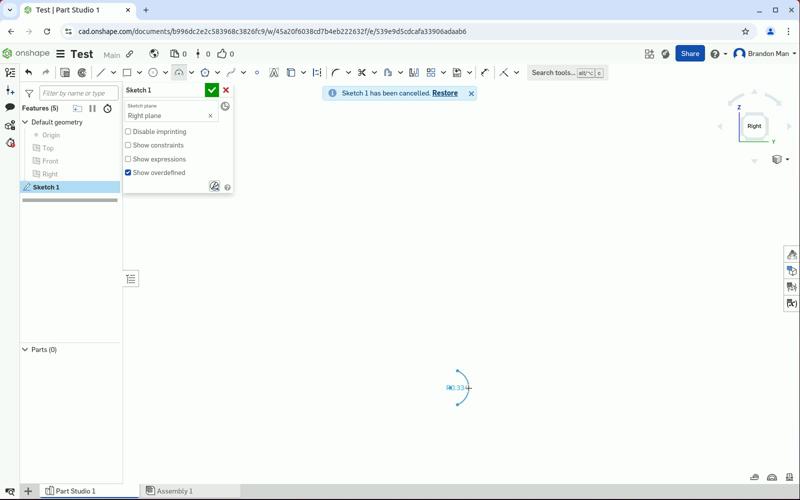
scroll(-6)
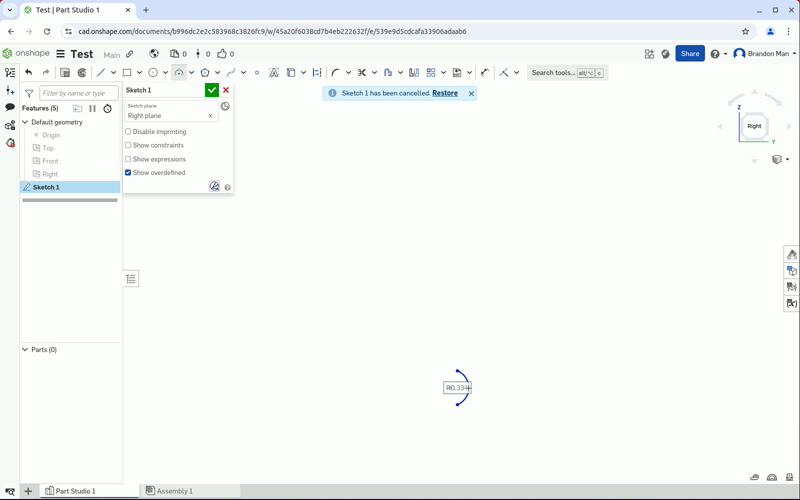
scroll(-6)
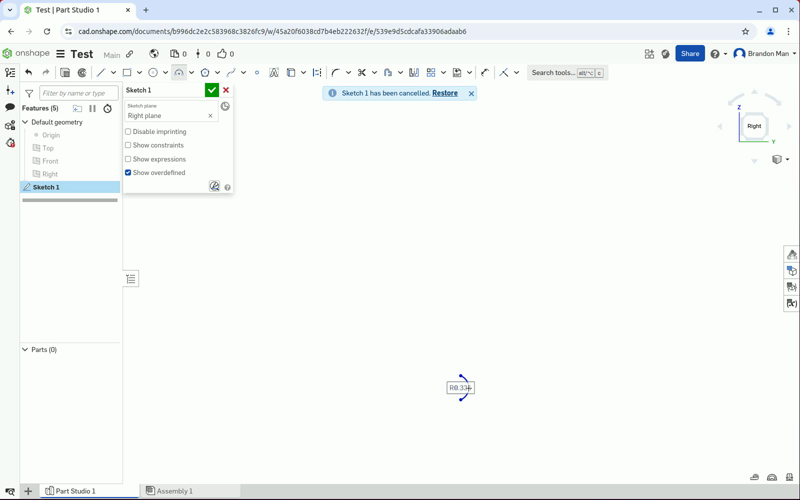
scroll(-6)
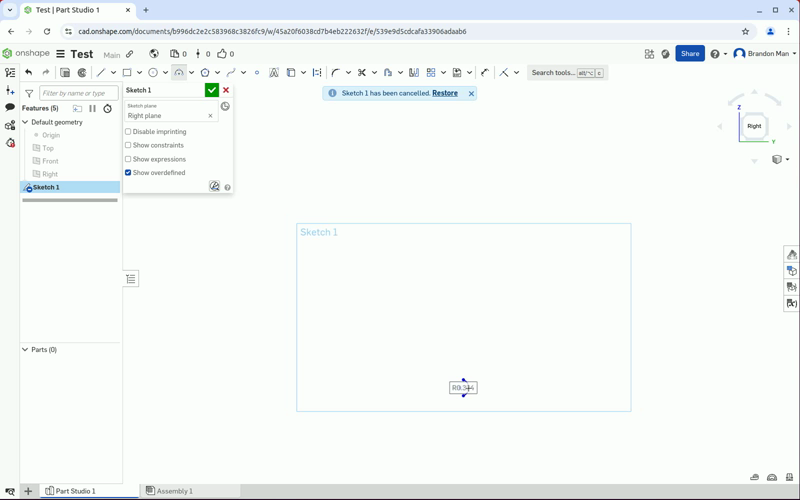
scroll(-6)
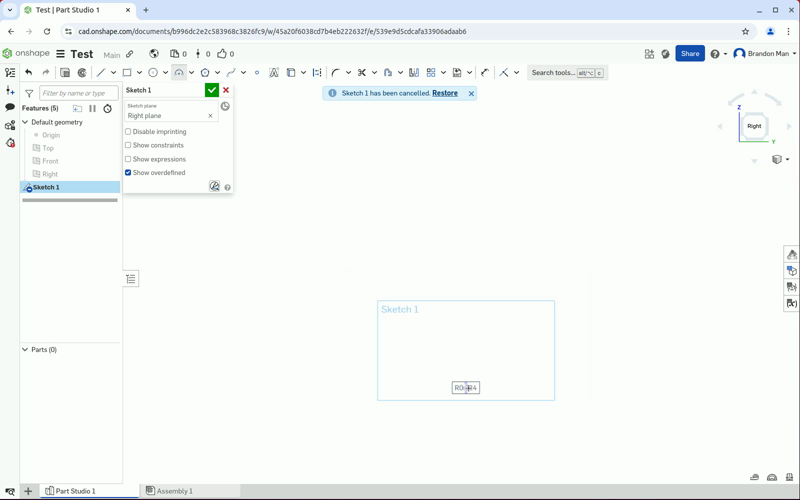
scroll(-6)
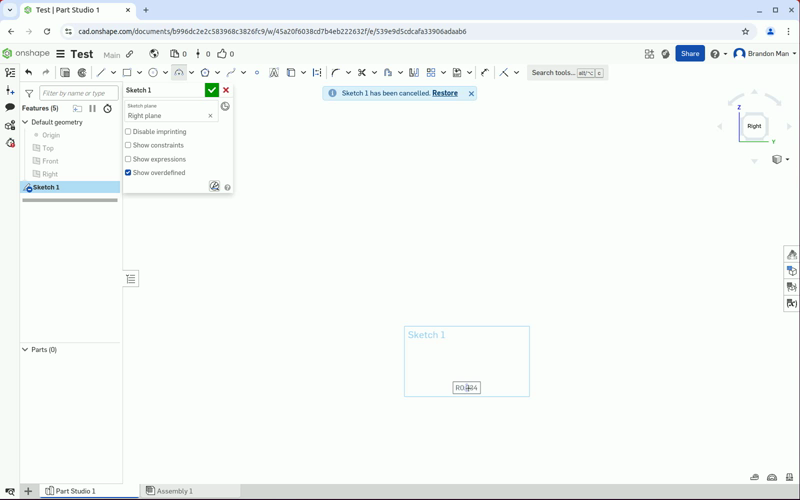
scroll(-6)
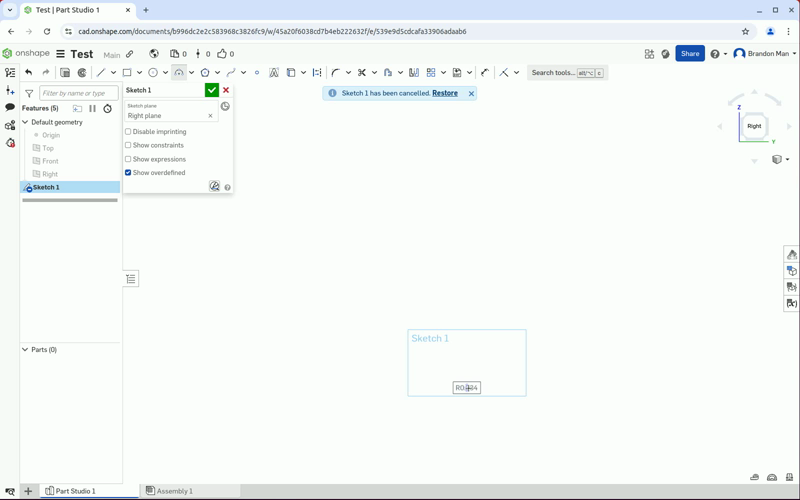
scroll(-6)
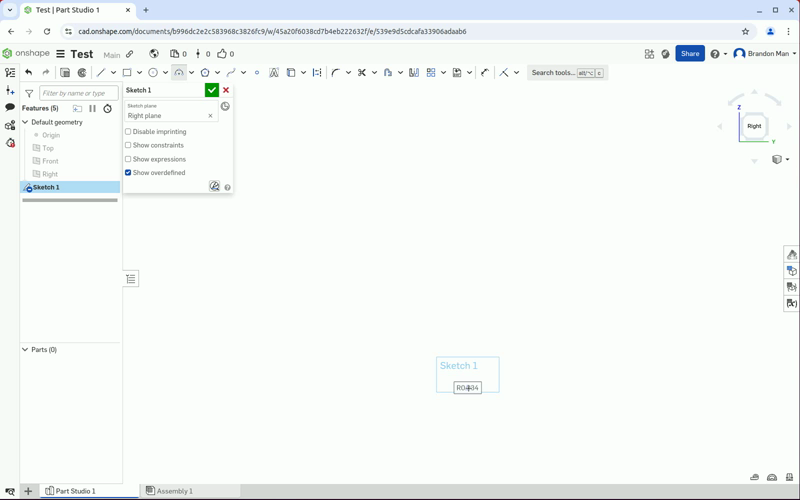
key_up(shift)
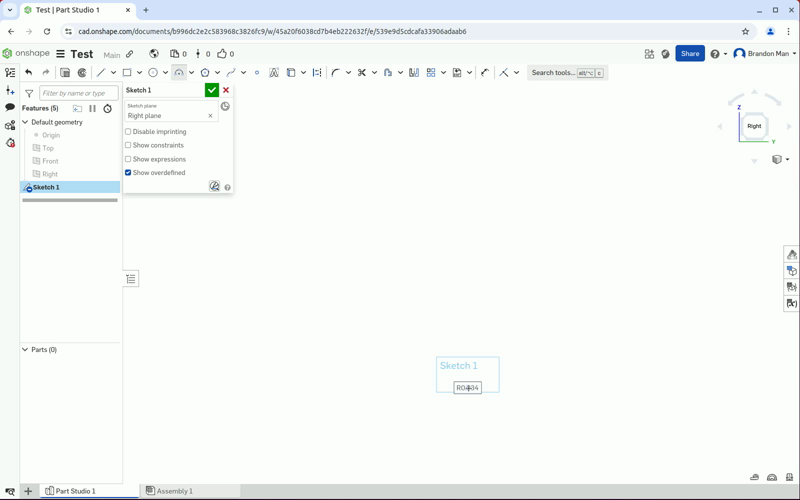
key(esc)
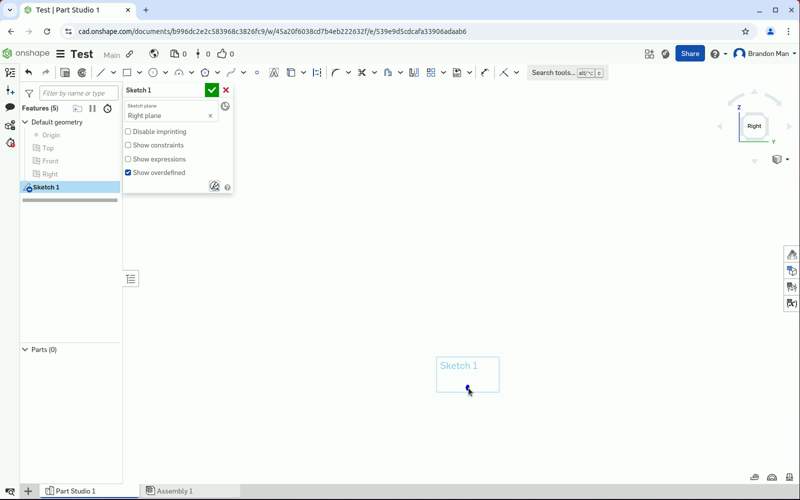
key(l)
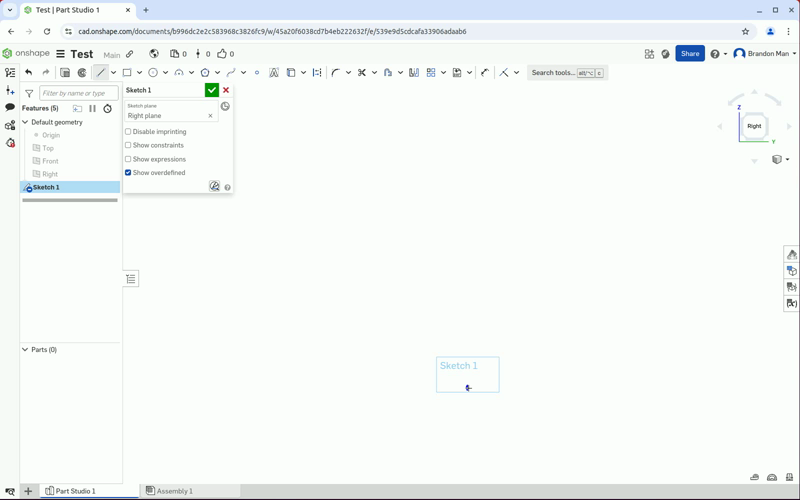
mouse_move(467, 386)
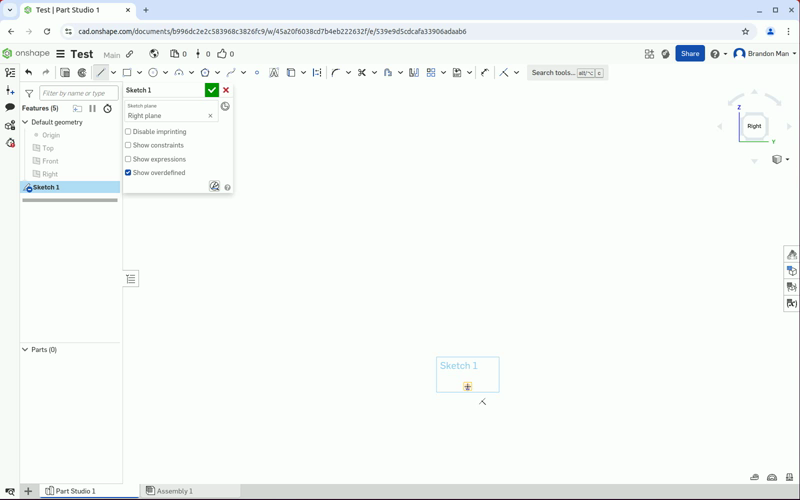
scroll(6)
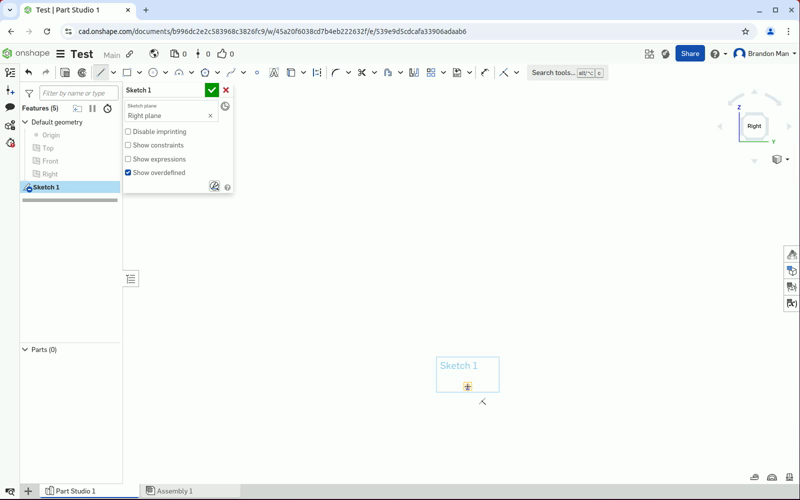
scroll(6)
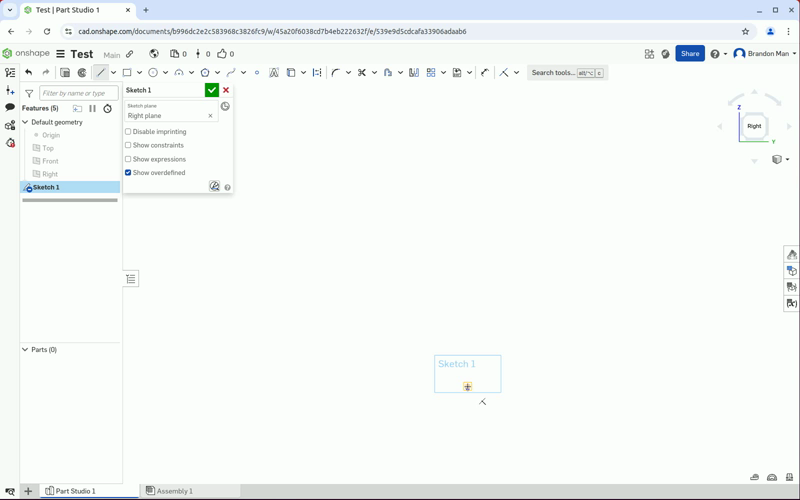
scroll(6)
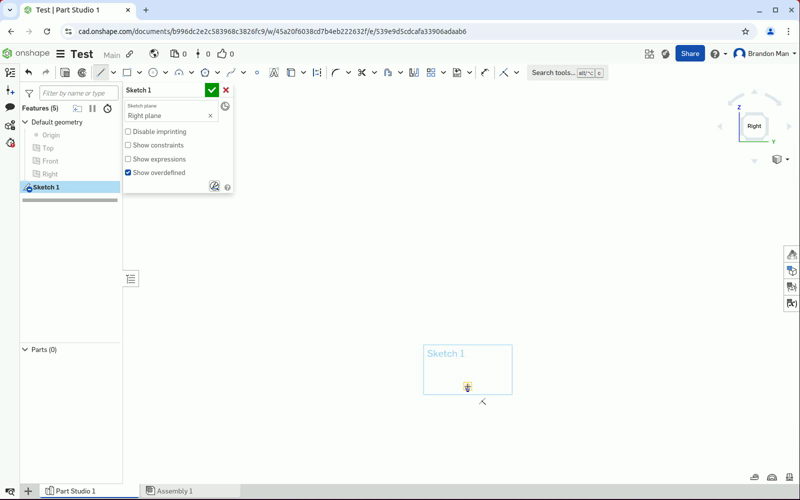
scroll(6)
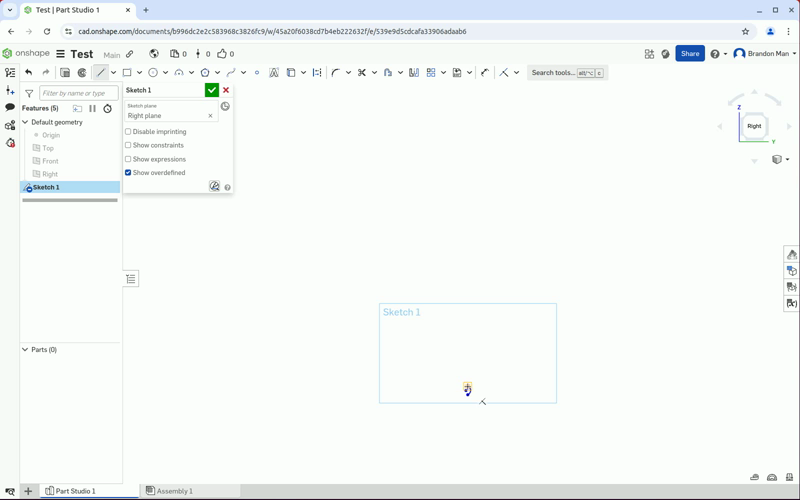
scroll(6)
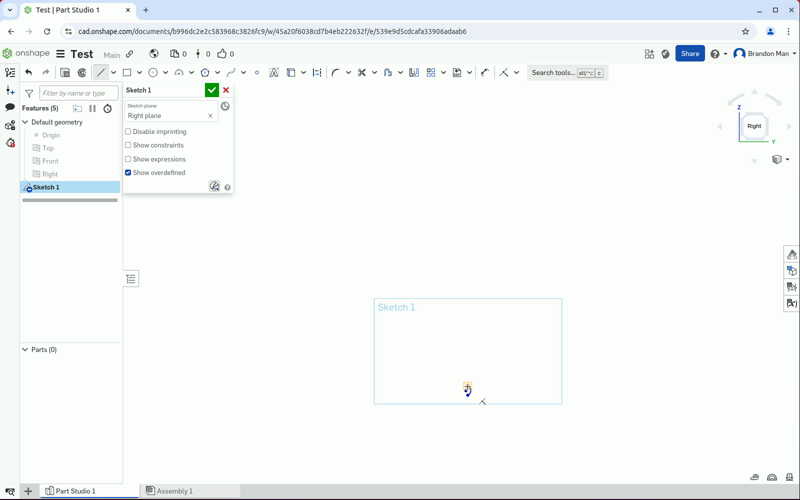
scroll(6)
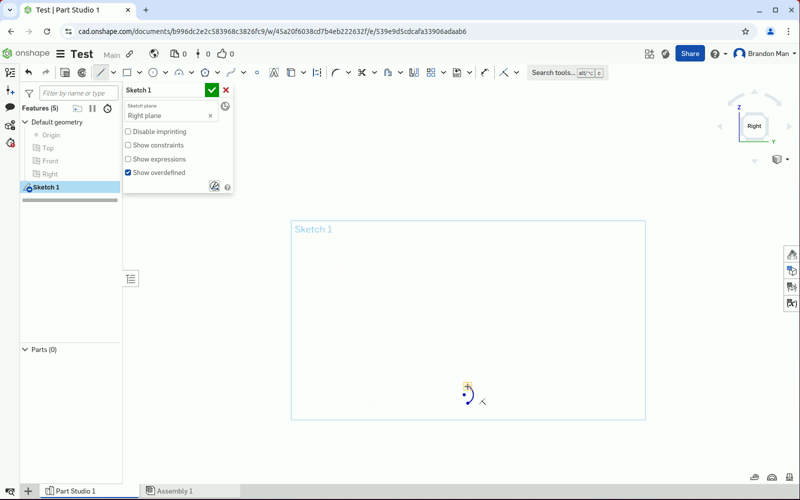
scroll(6)
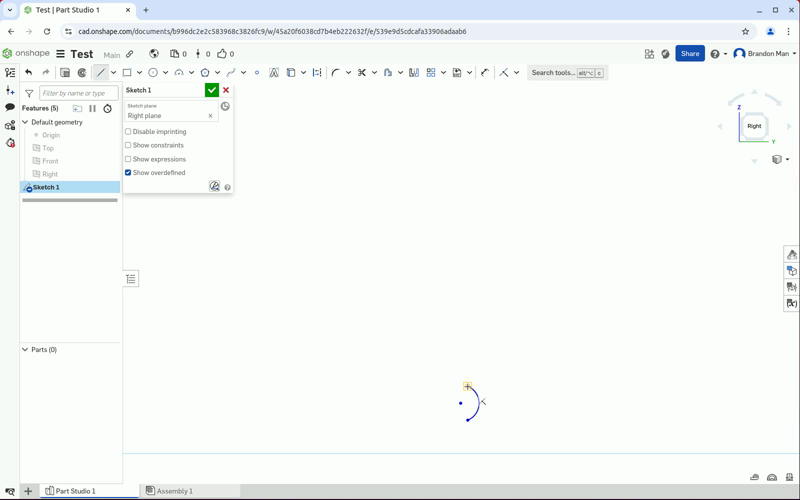
click(467, 386)
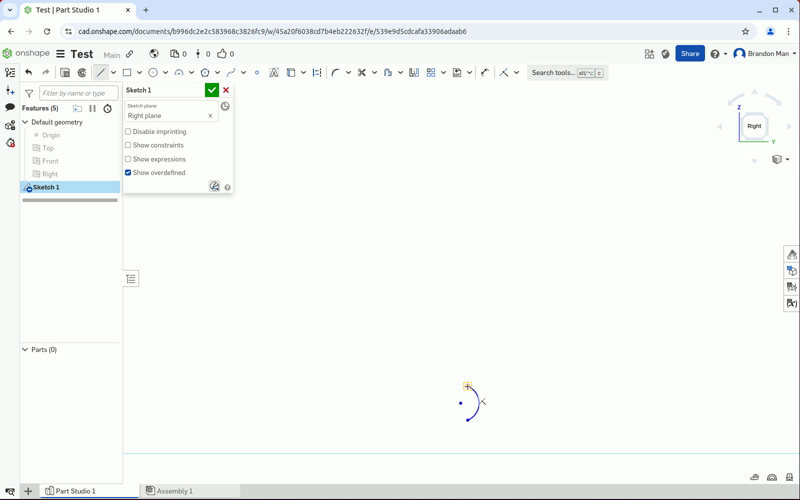
scroll(-6)
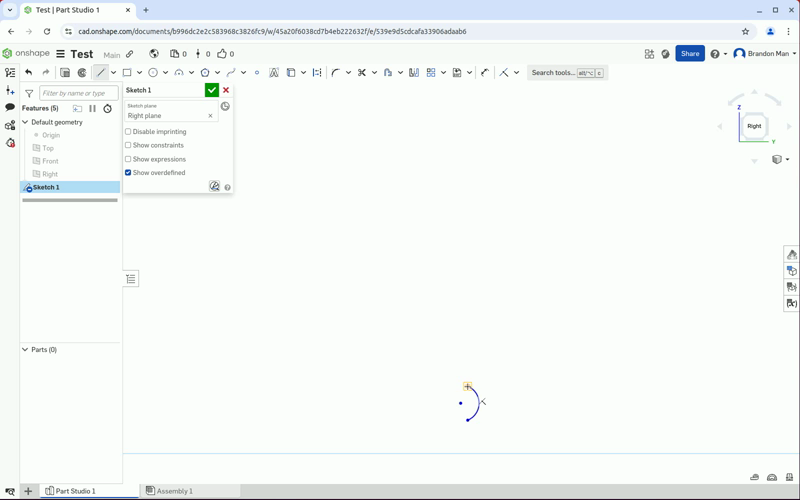
scroll(-6)
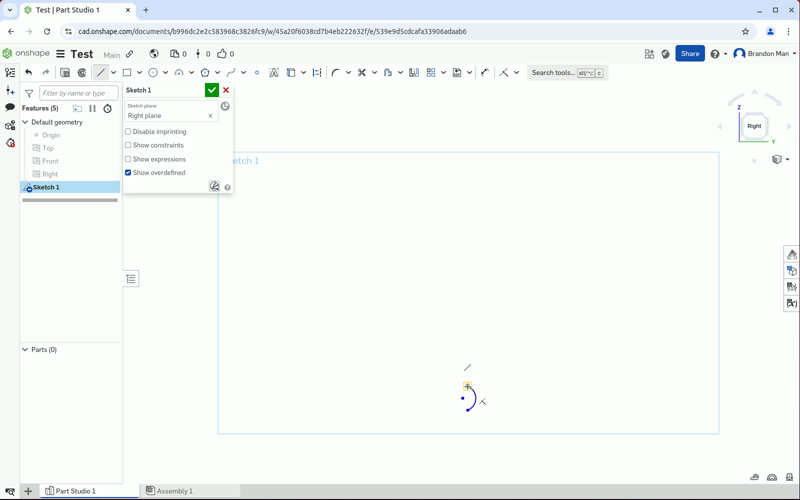
scroll(-6)
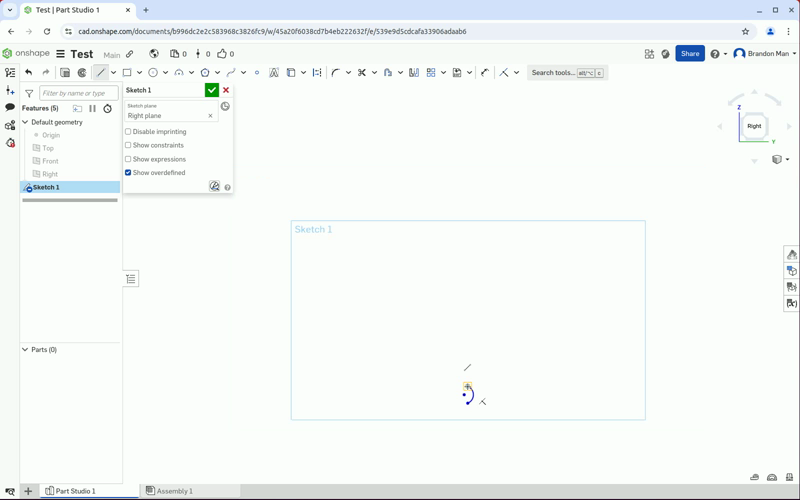
scroll(-6)
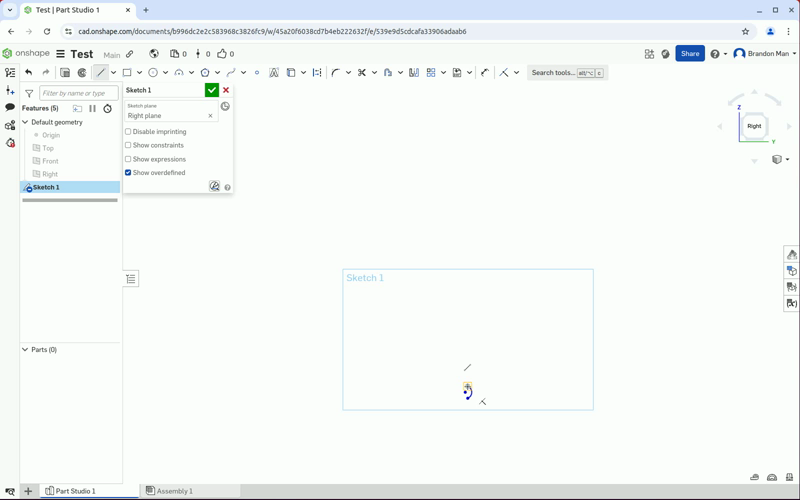
scroll(-6)
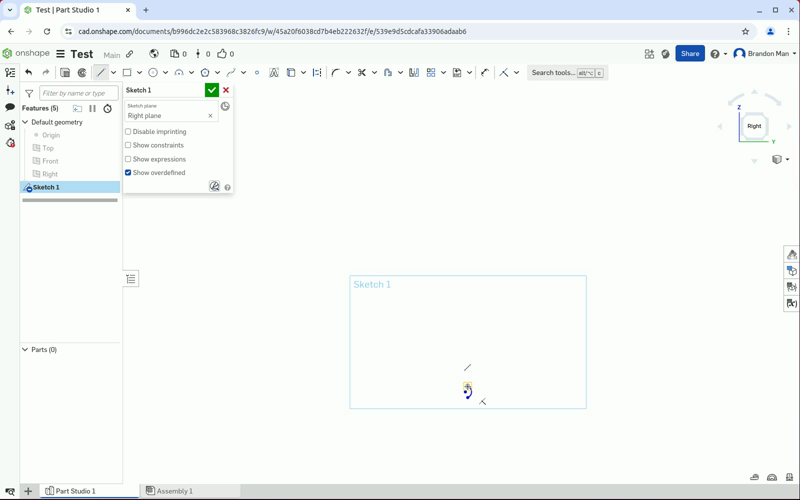
scroll(-6)
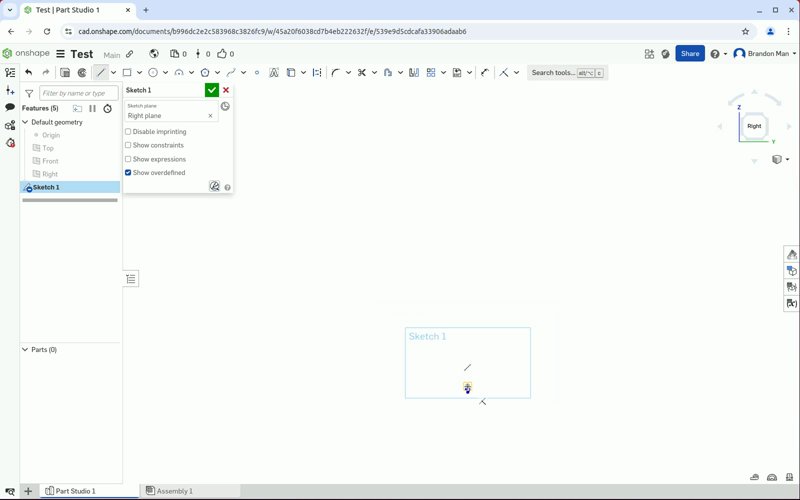
scroll(-6)
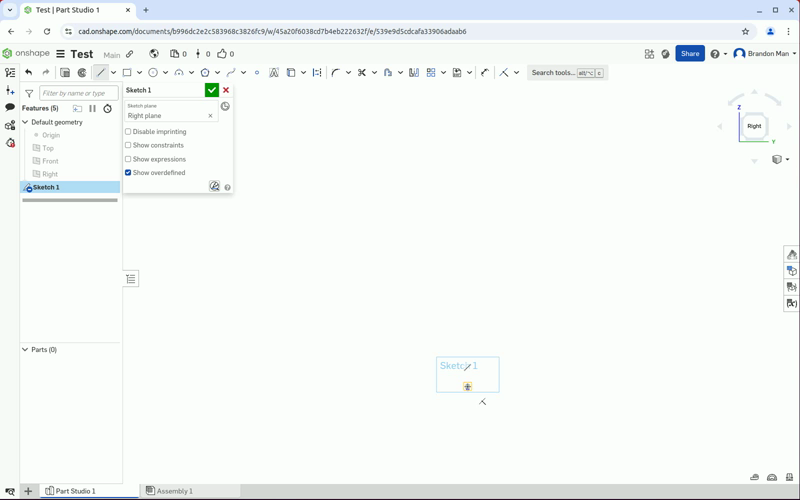
mouse_move(498, 386)
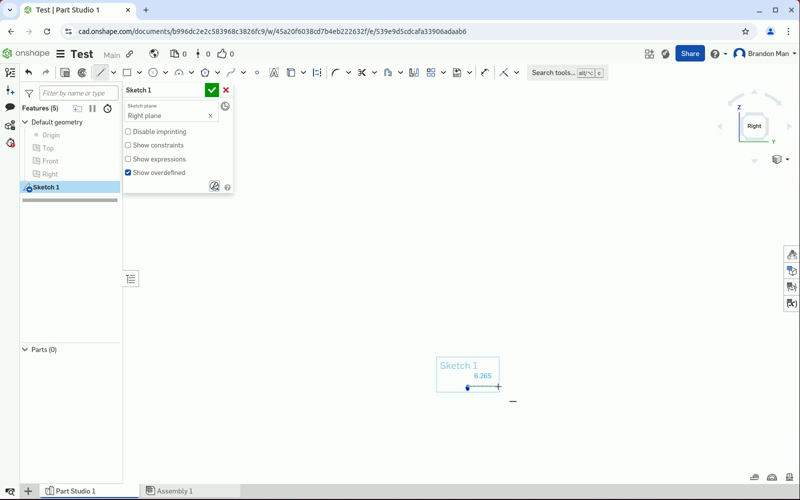
key_down(shift)
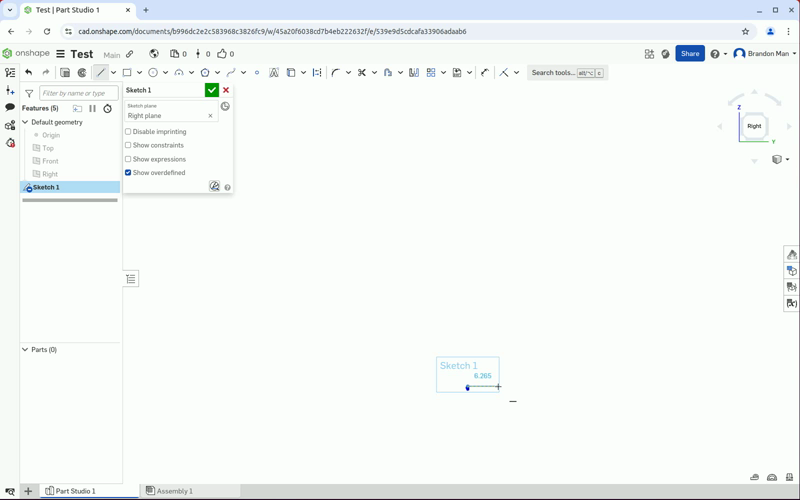
mouse_move(467, 389)
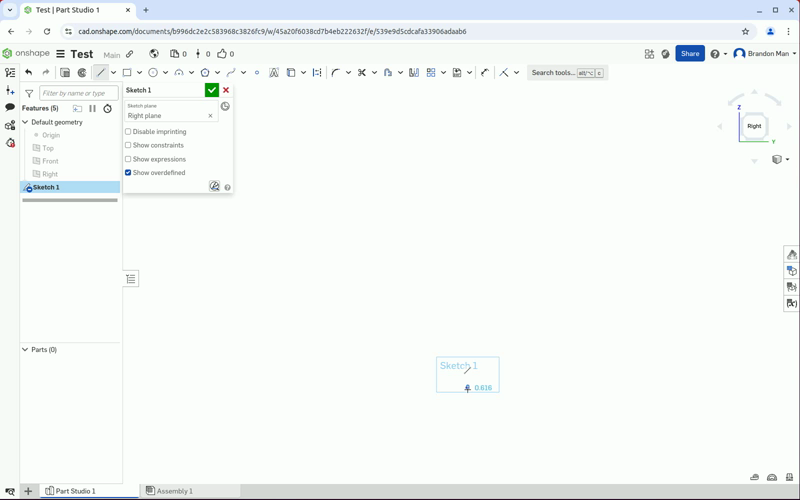
scroll(6)
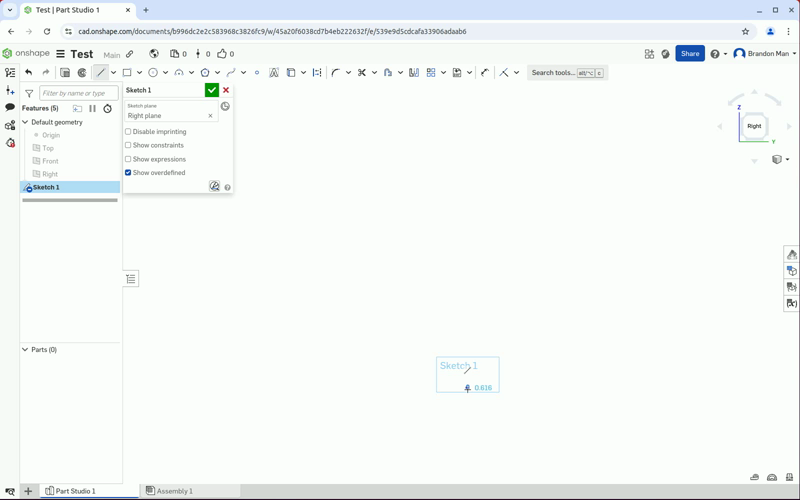
scroll(6)
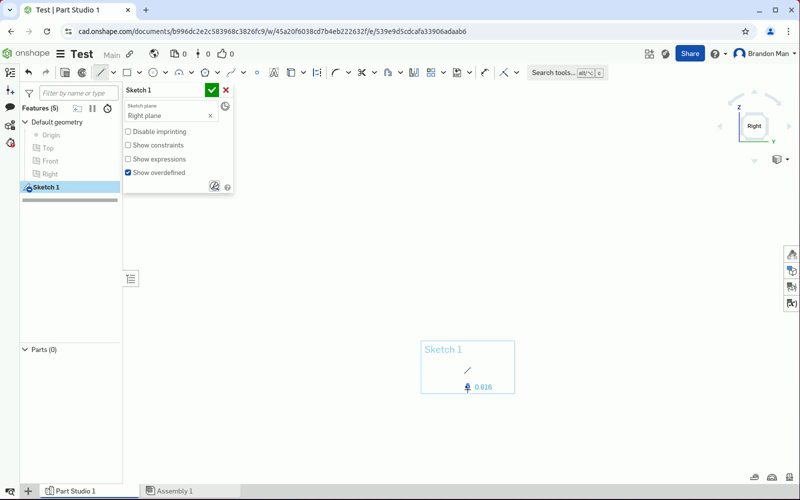
scroll(6)
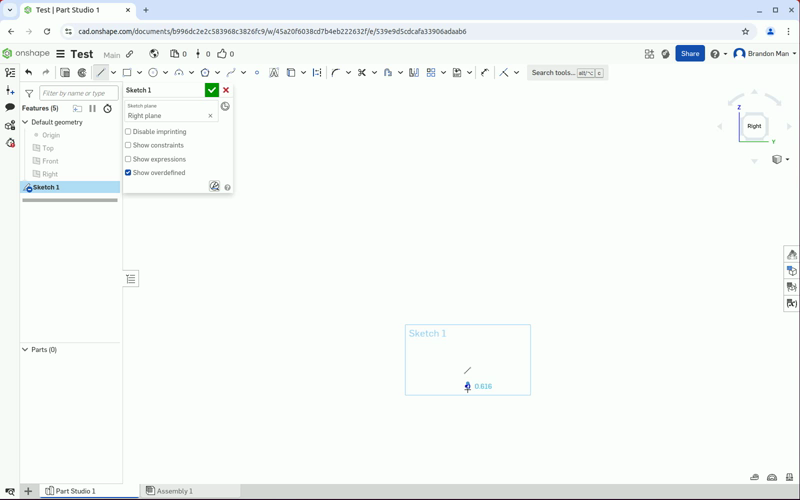
scroll(6)
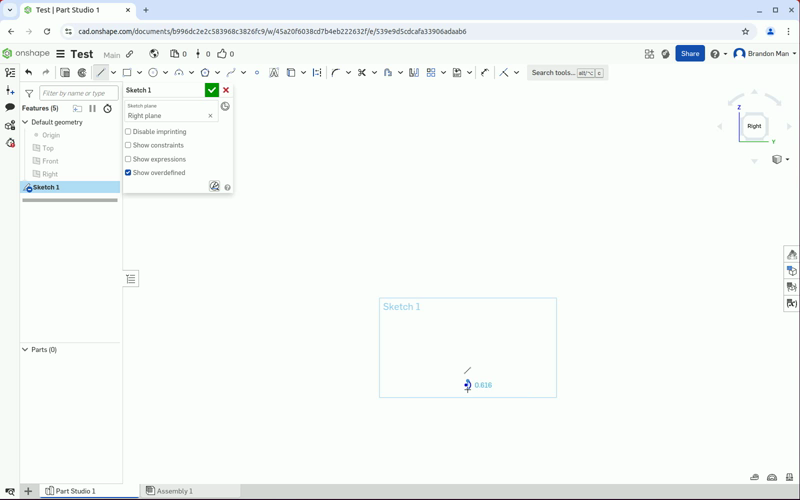
scroll(6)
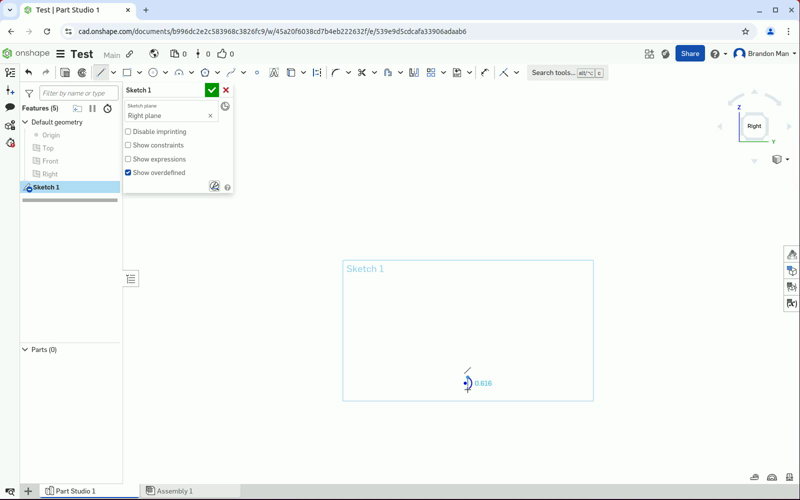
scroll(6)
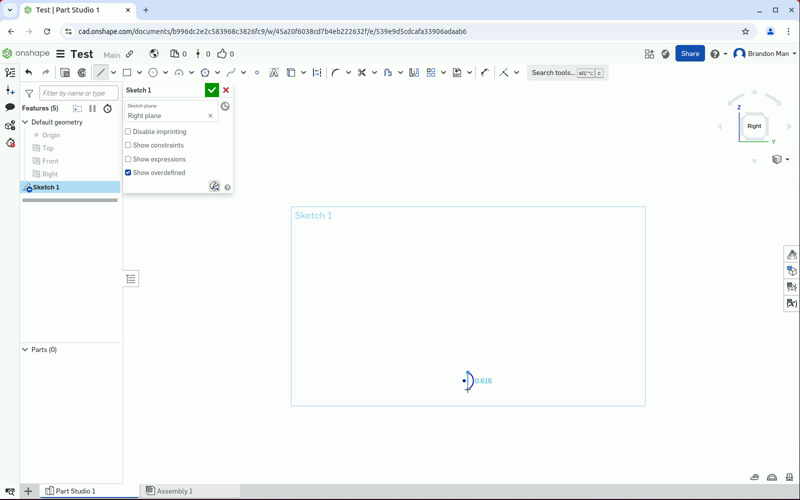
scroll(6)
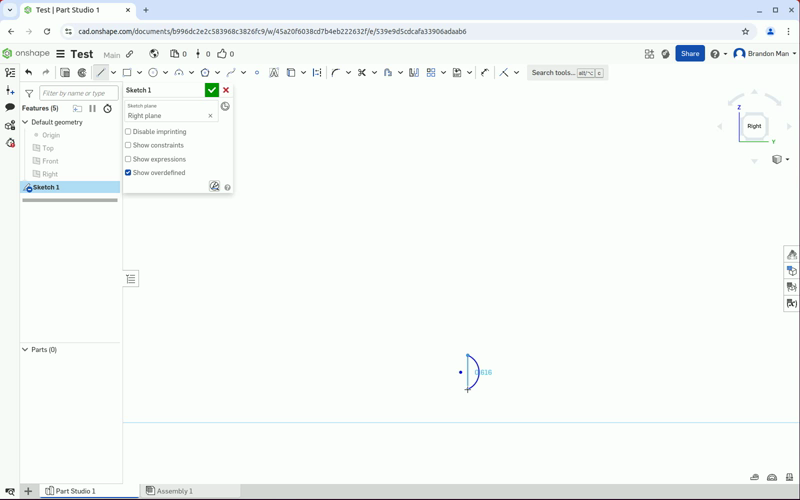
key_up(shift)
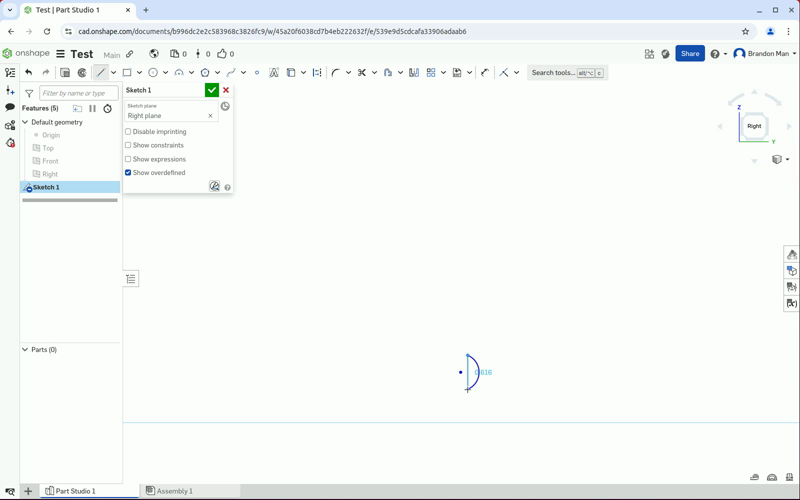
click(467, 389)
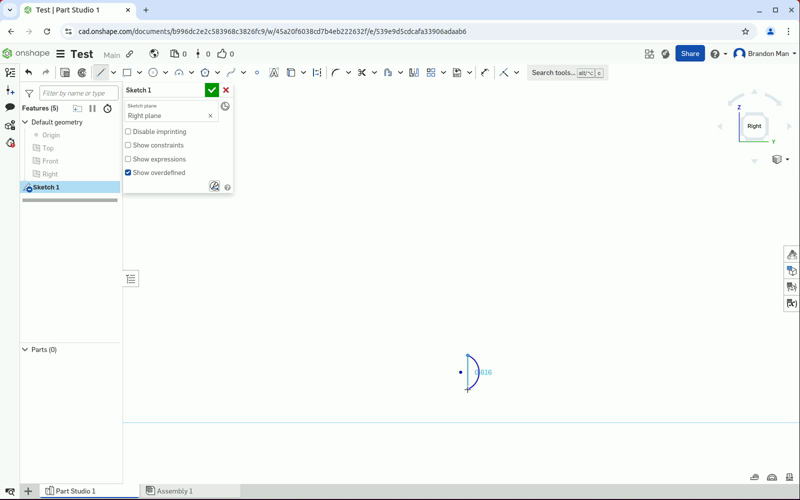
scroll(-6)
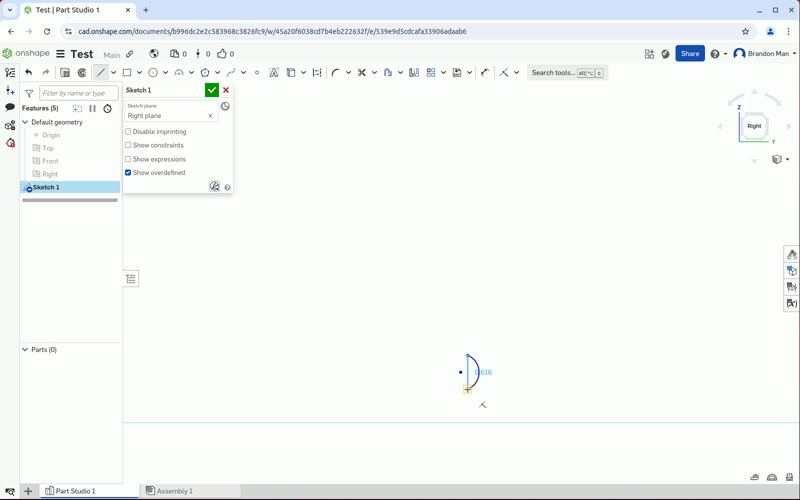
scroll(-6)
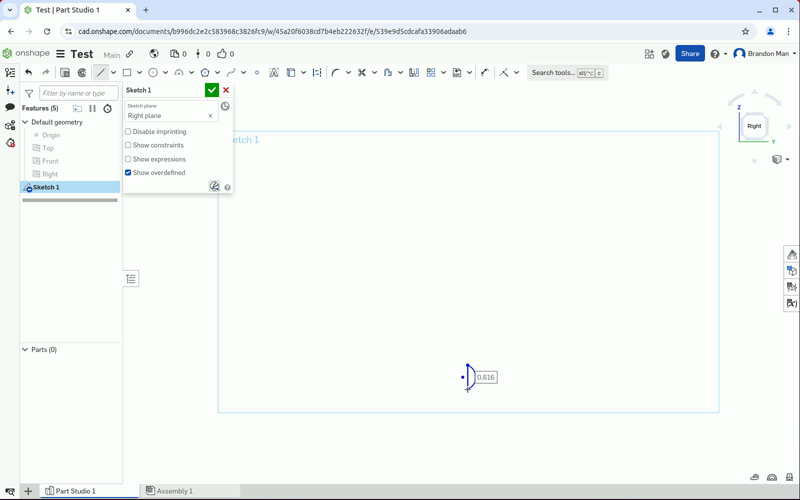
scroll(-6)
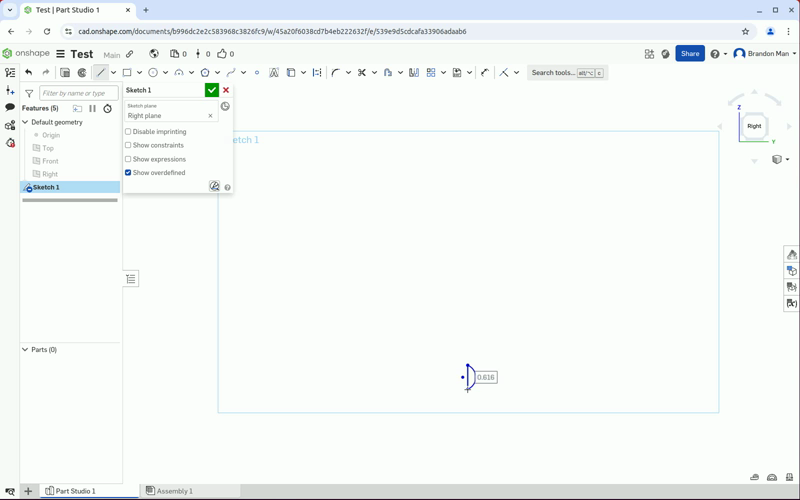
scroll(-6)
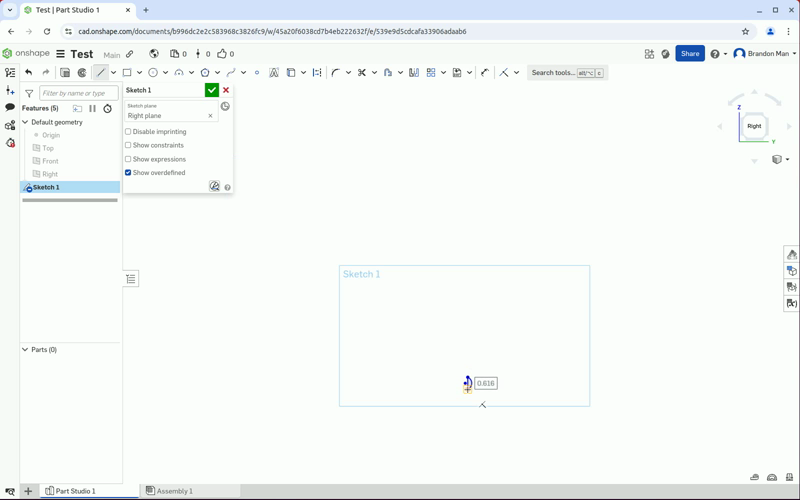
scroll(-6)
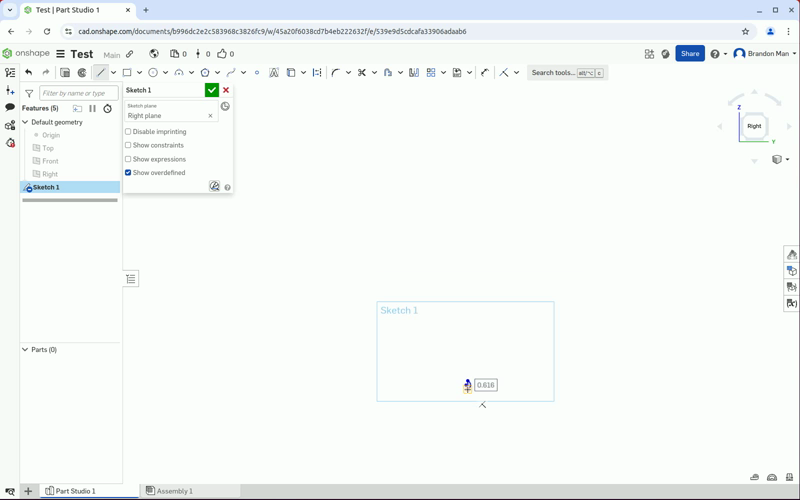
scroll(-6)
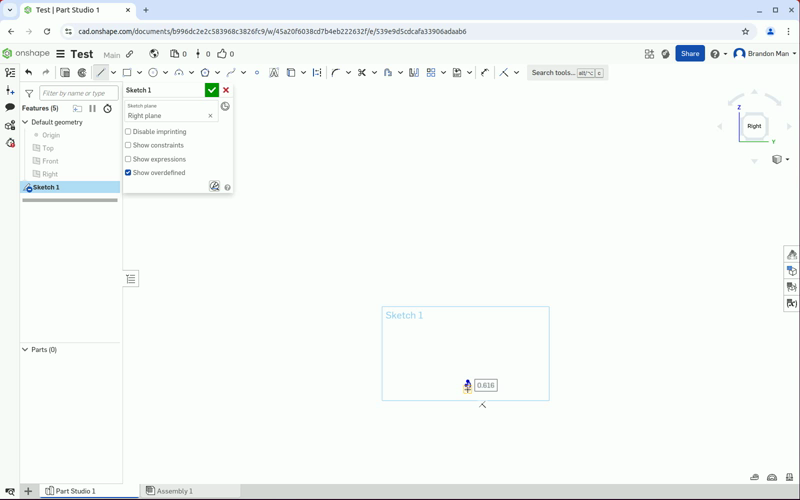
scroll(-6)
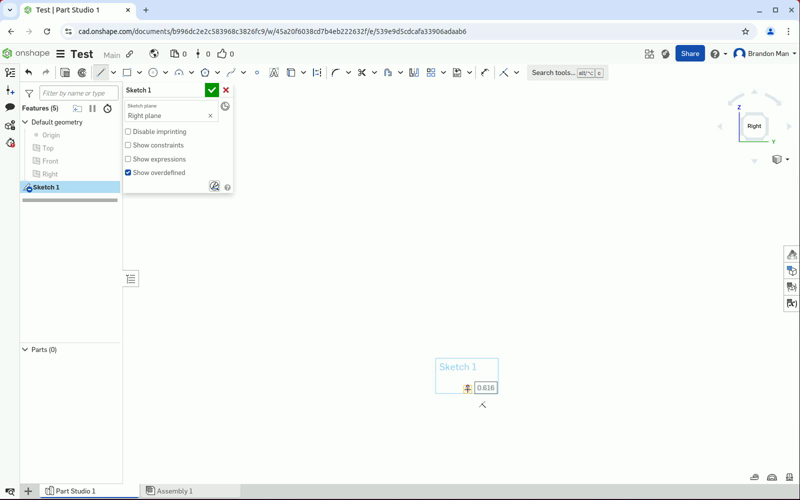
key(esc)
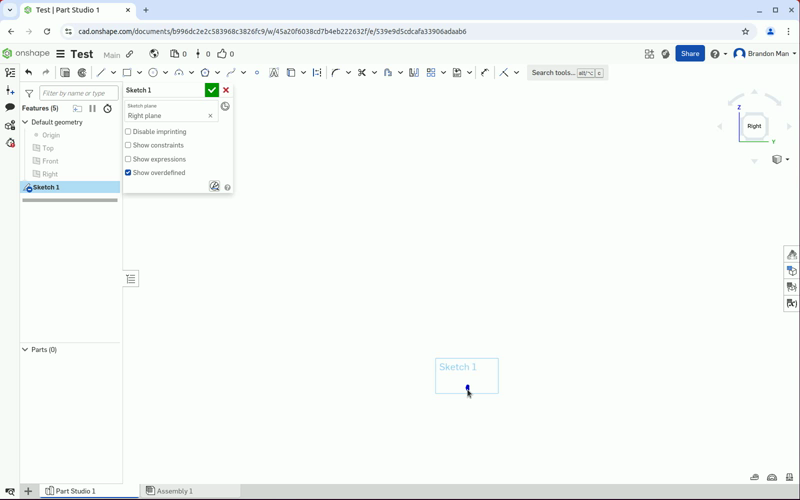
mouse_move(468, 388)
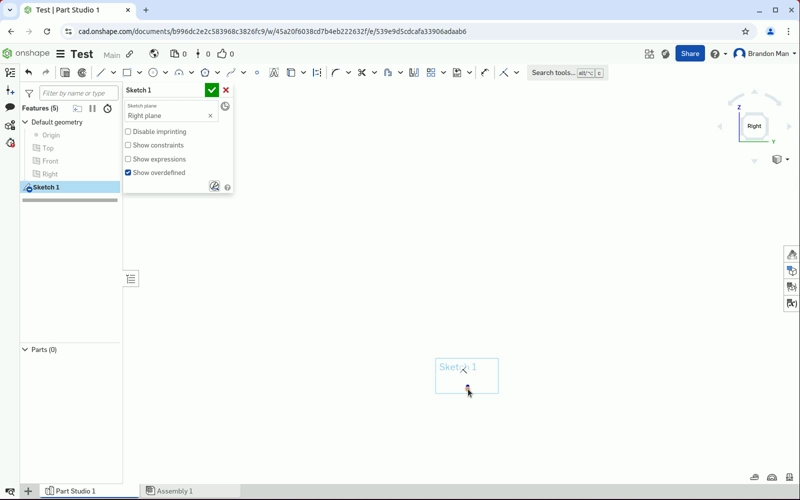
scroll(6)
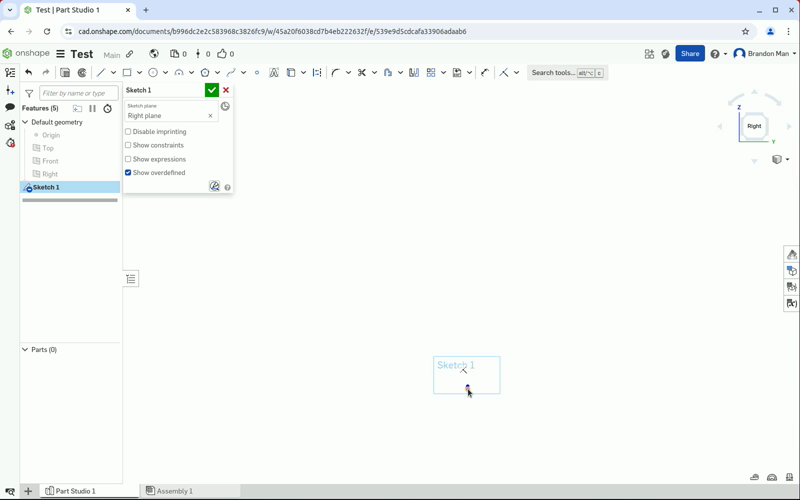
scroll(6)
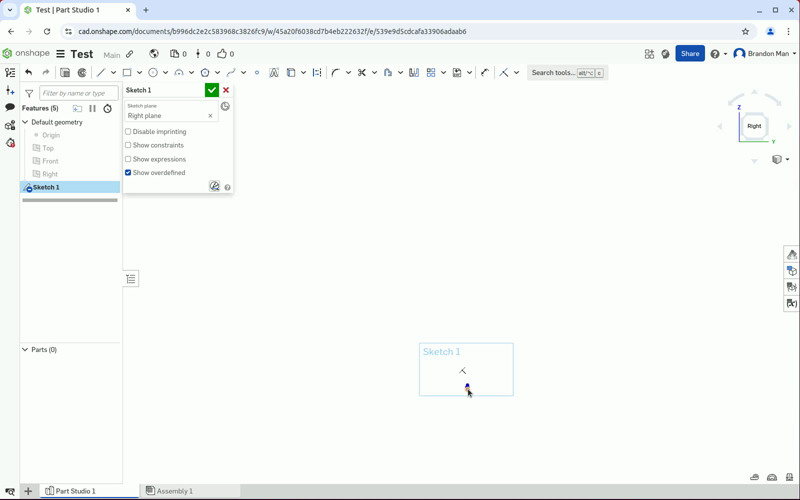
scroll(6)
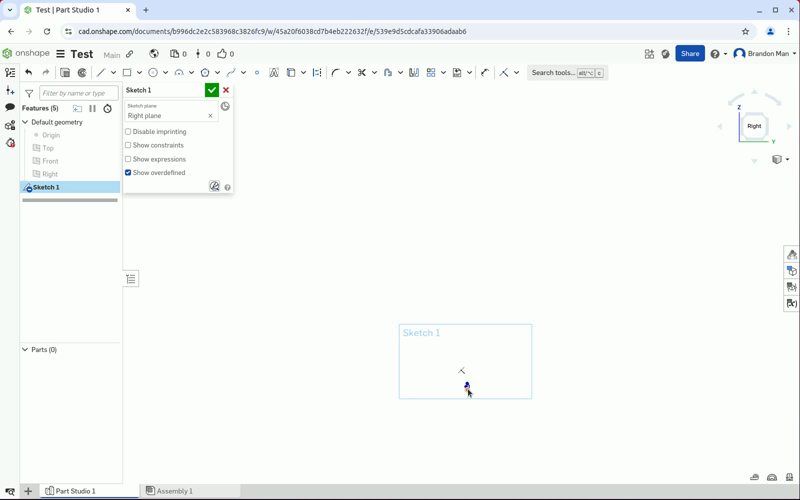
scroll(6)
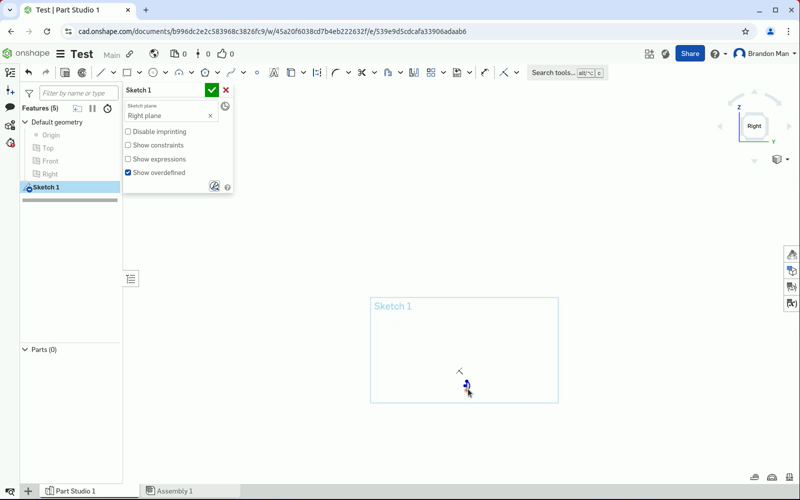
scroll(6)
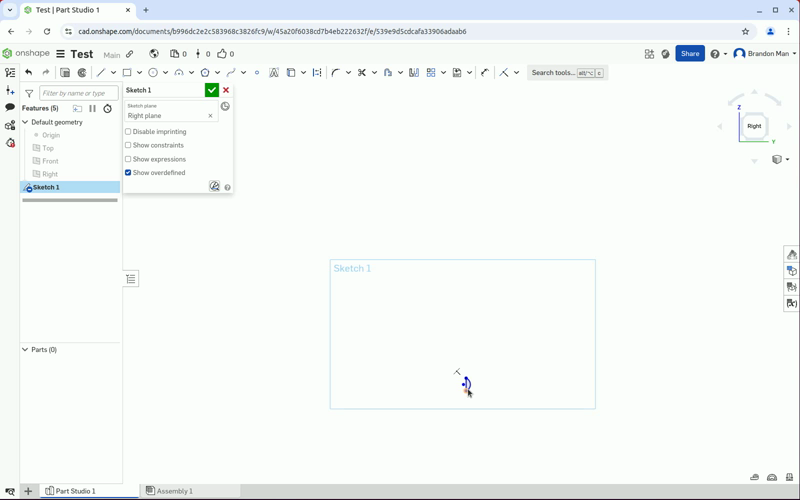
scroll(6)
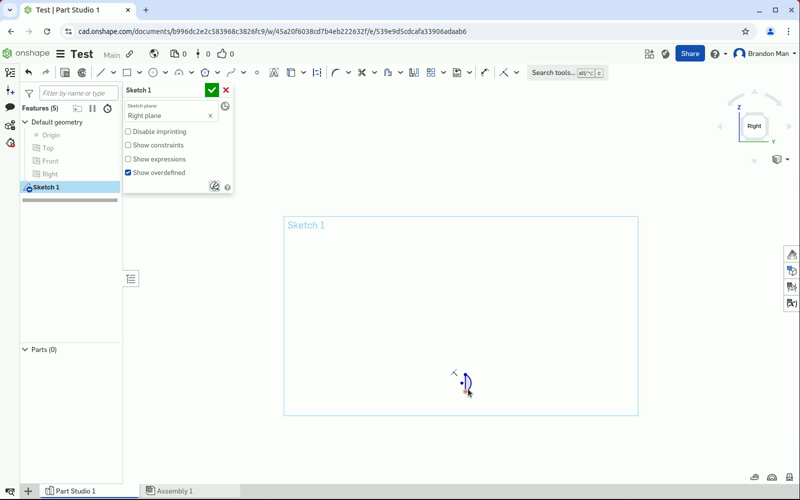
scroll(6)
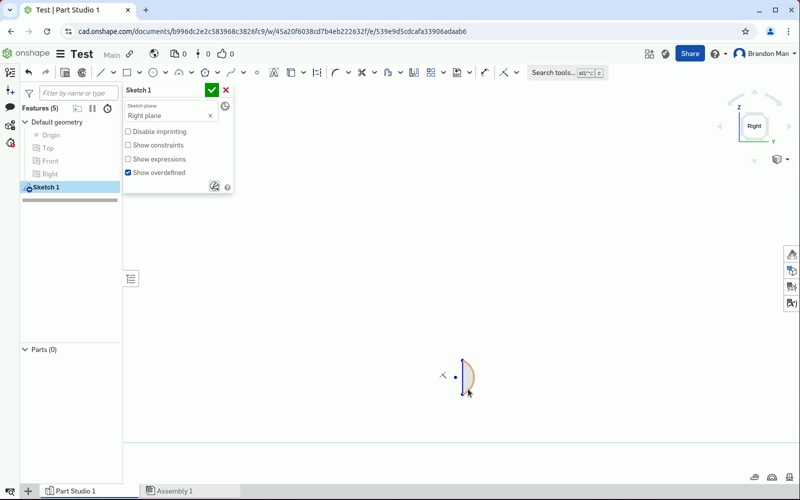
click(468, 388)
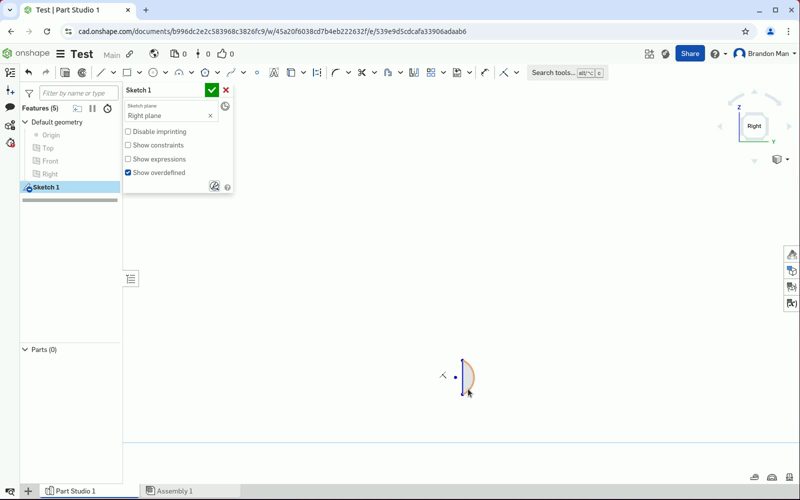
scroll(-6)
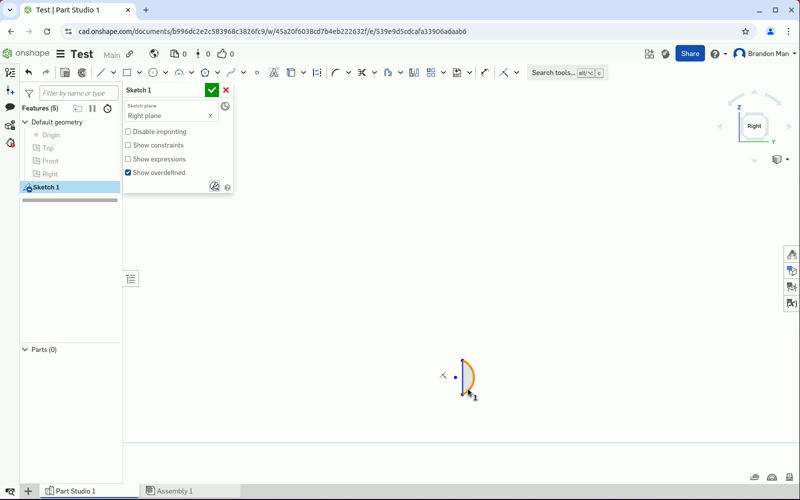
scroll(-6)
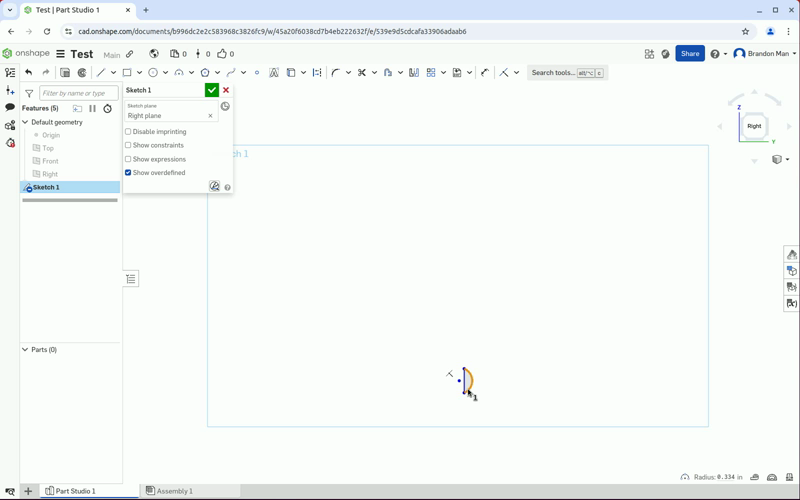
scroll(-6)
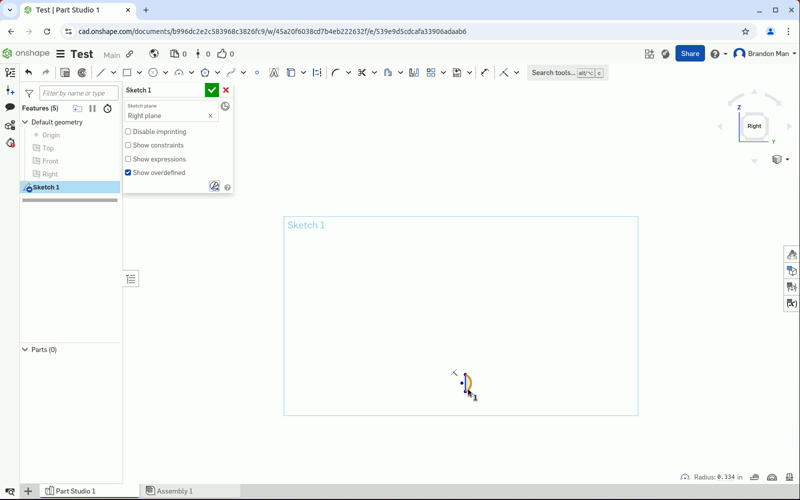
scroll(-6)
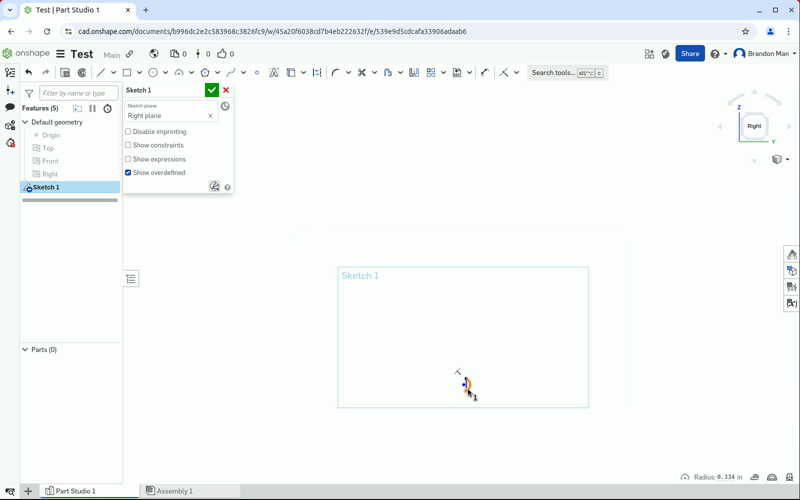
scroll(-6)
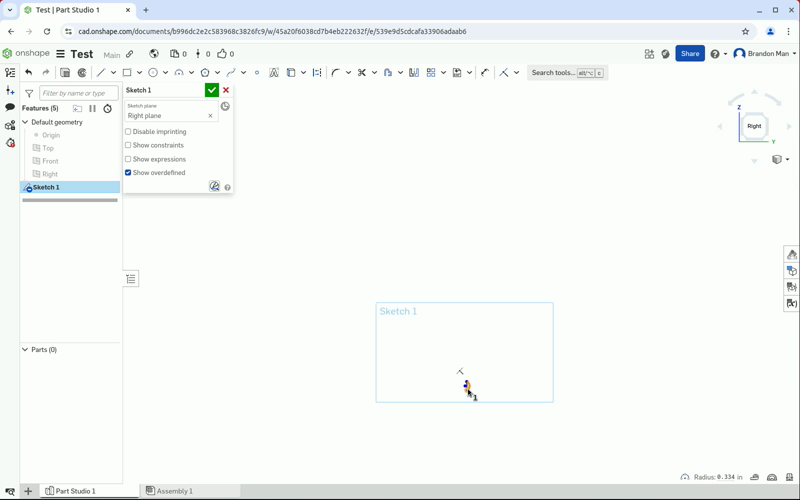
scroll(-6)
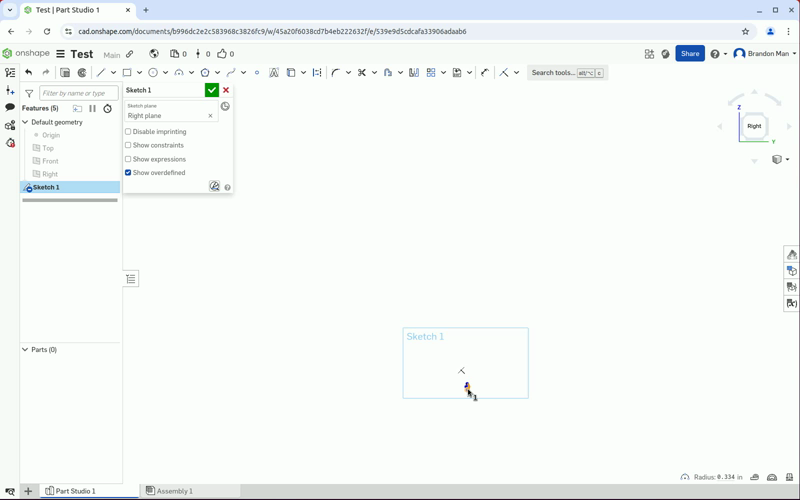
scroll(-6)
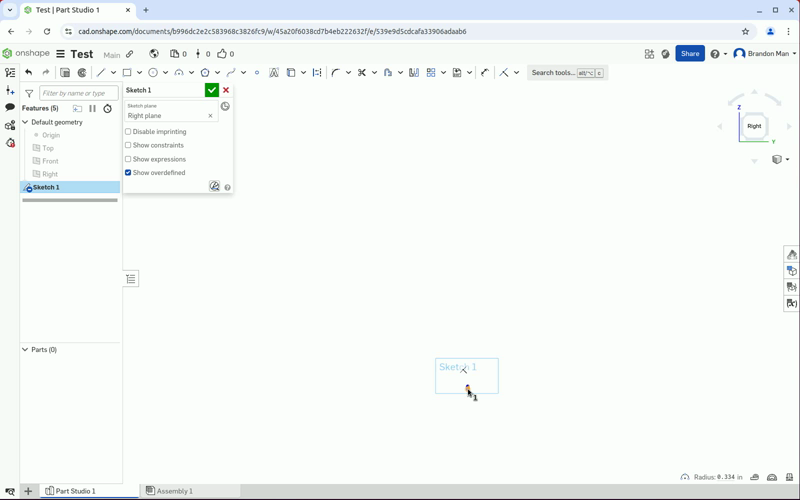
mouse_move(73, 352)
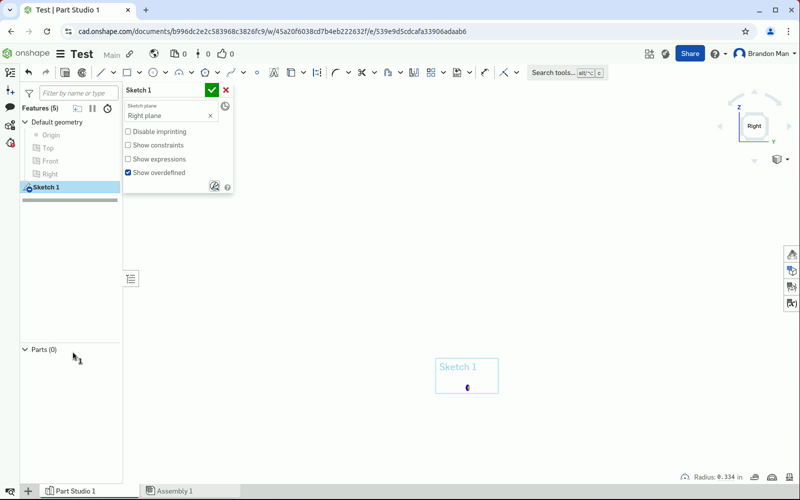
key(shift+y)
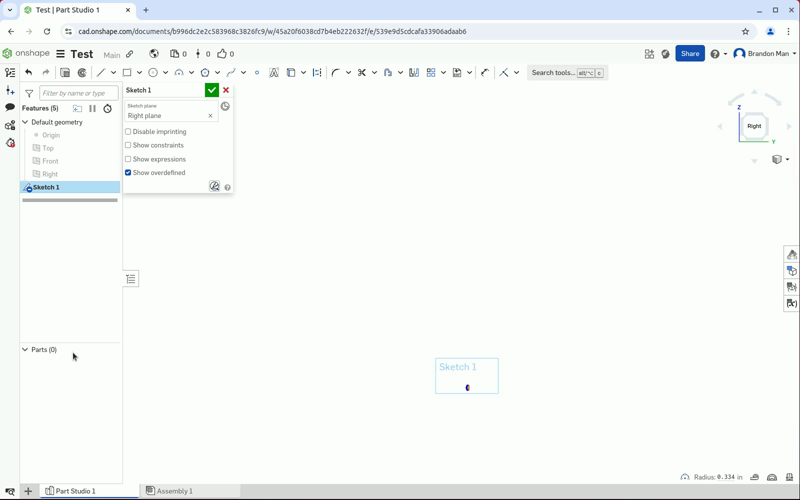
key(shift+e)
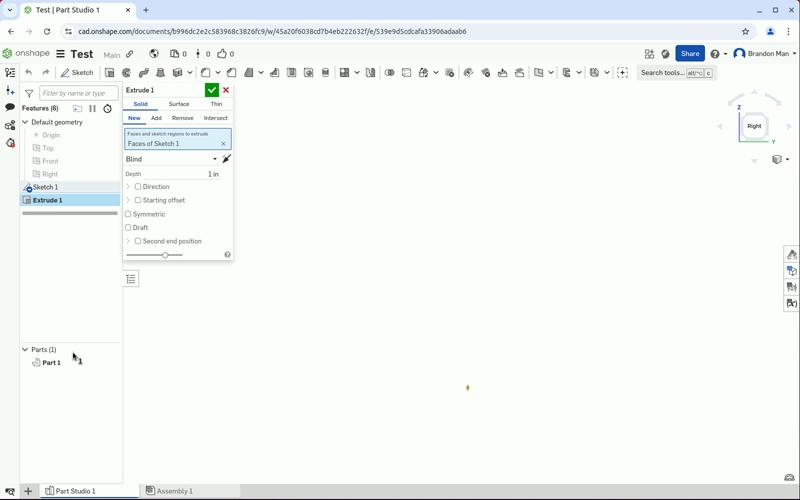
mouse_move(143, 106)
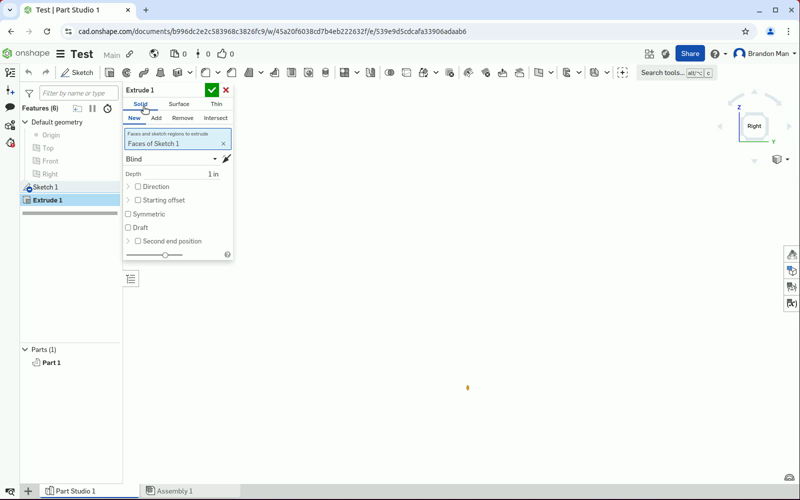
click(143, 106)
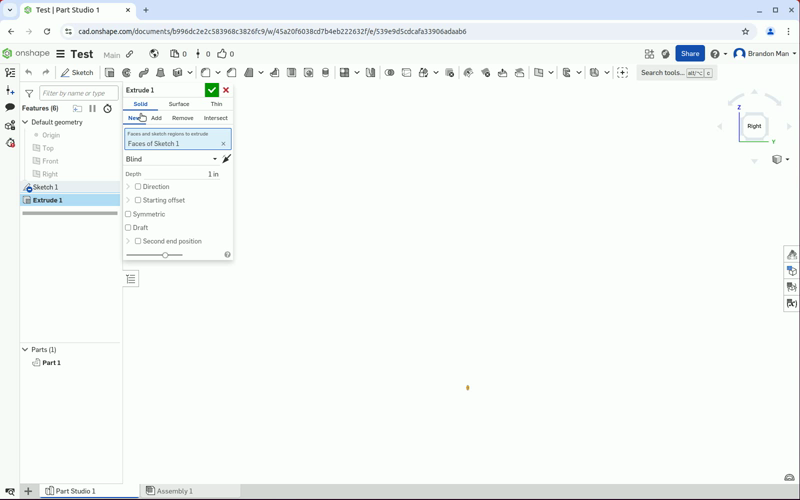
mouse_move(137, 120)
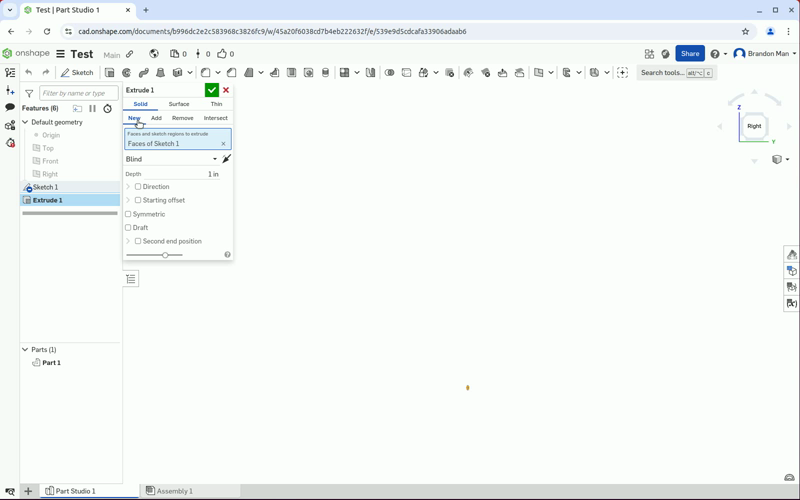
click(137, 120)
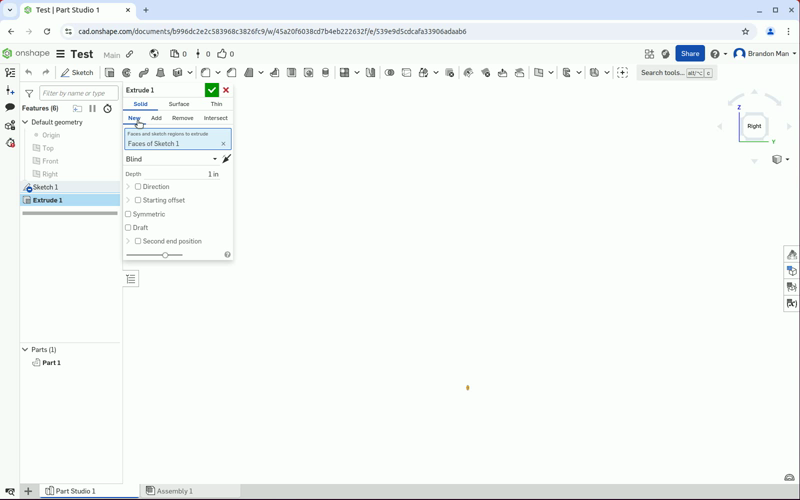
key(tab, 4)
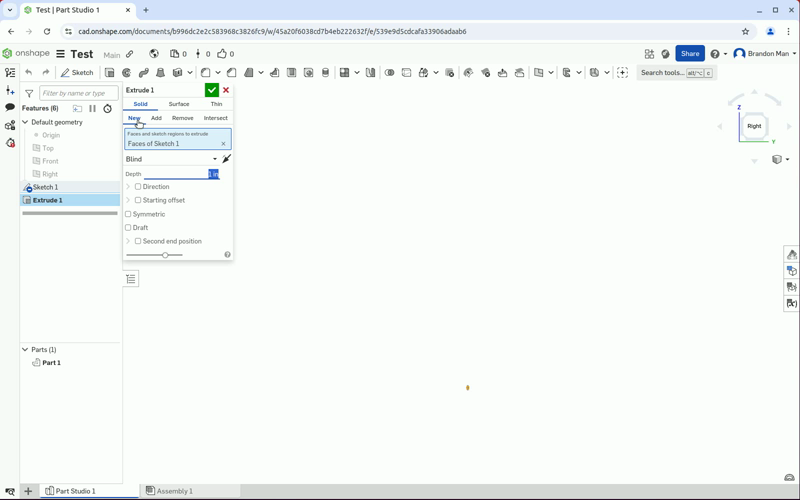
text(1.204)
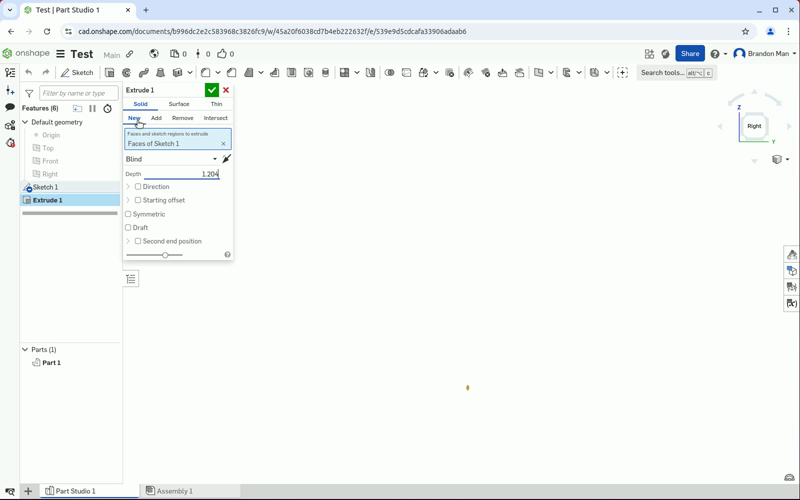
key(enter)
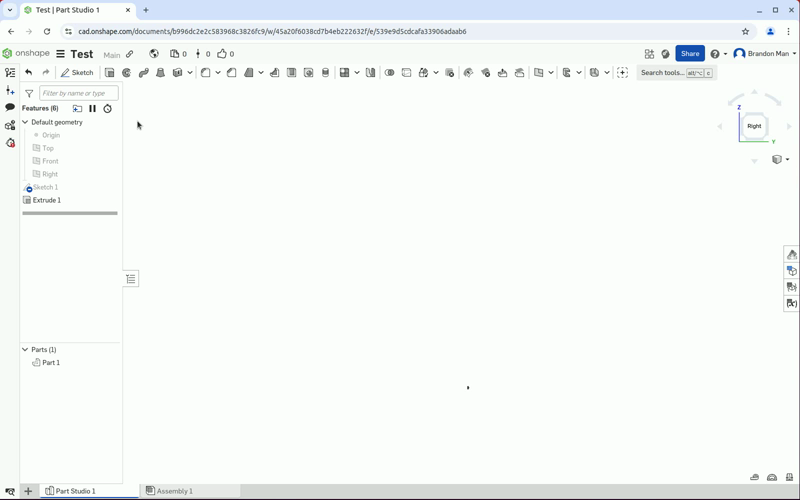
key(shift+h)
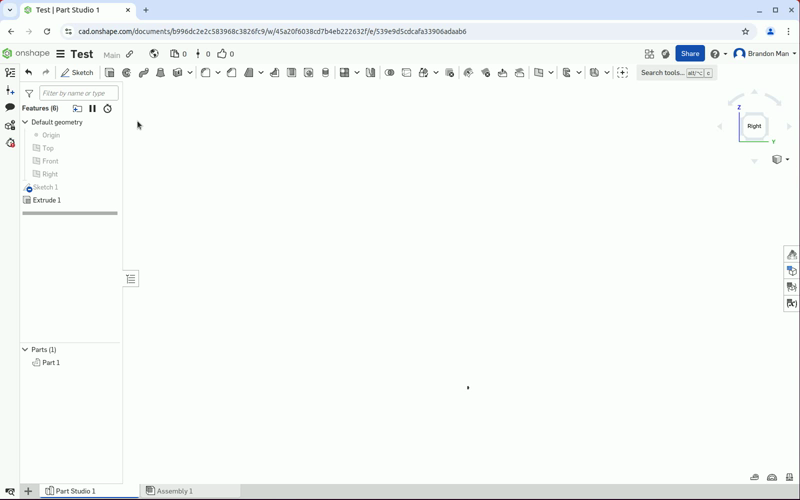
key(shift+h)
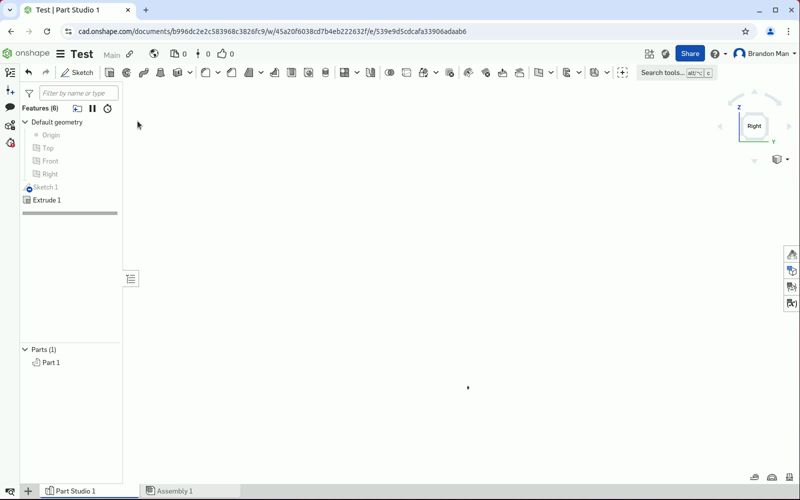
mouse_move(73, 189)
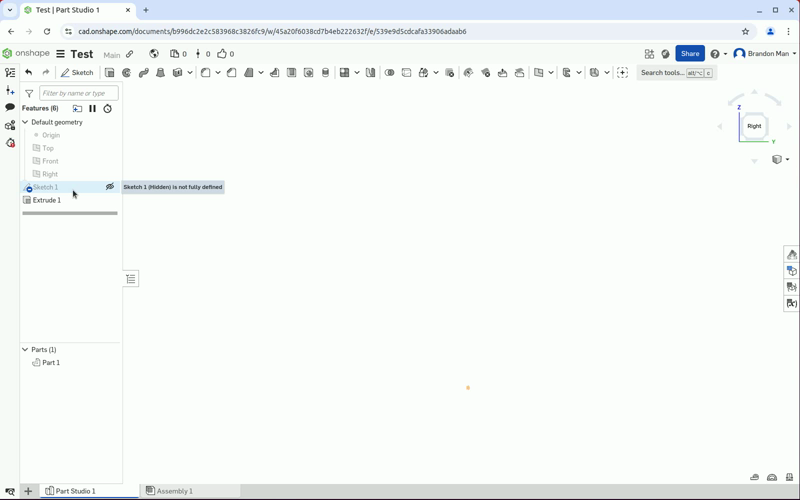
click(73, 189)
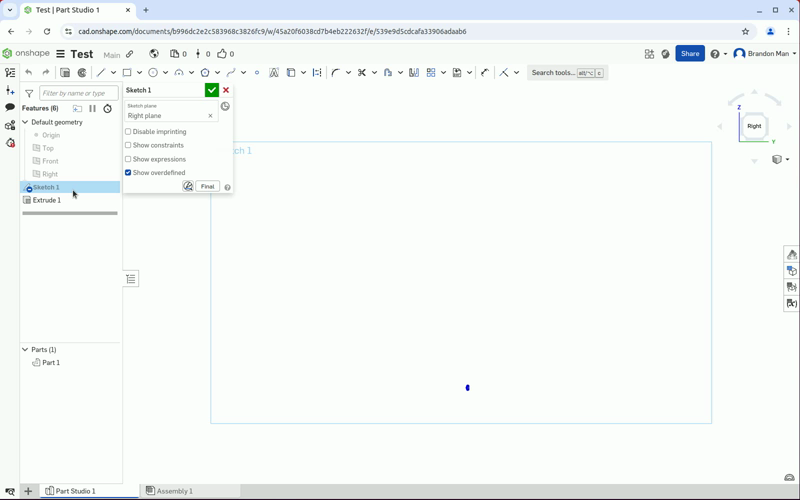
mouse_move(229, 92)
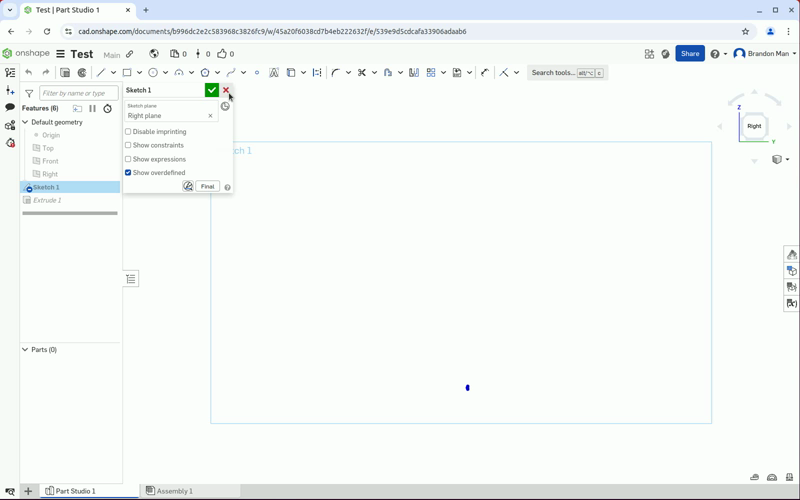
click(229, 92)
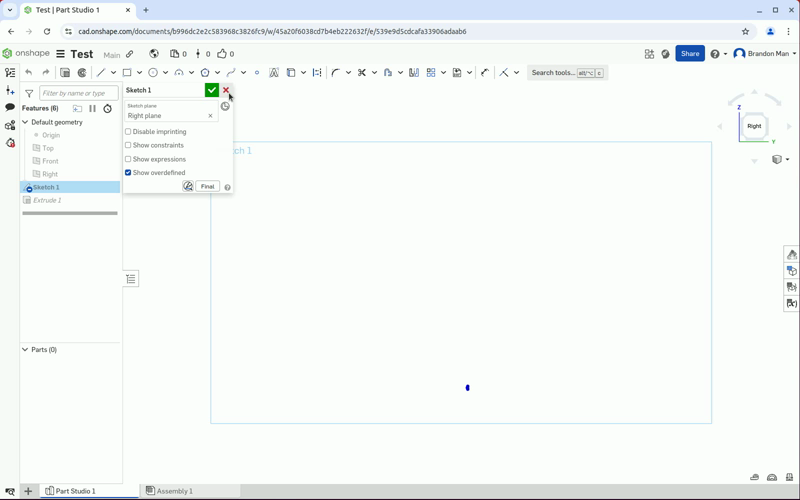
key(shift+s)
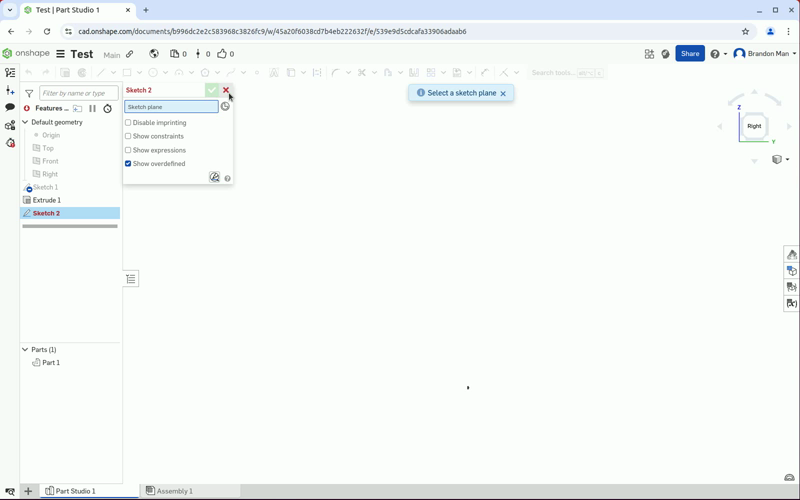
mouse_move(73, 176)
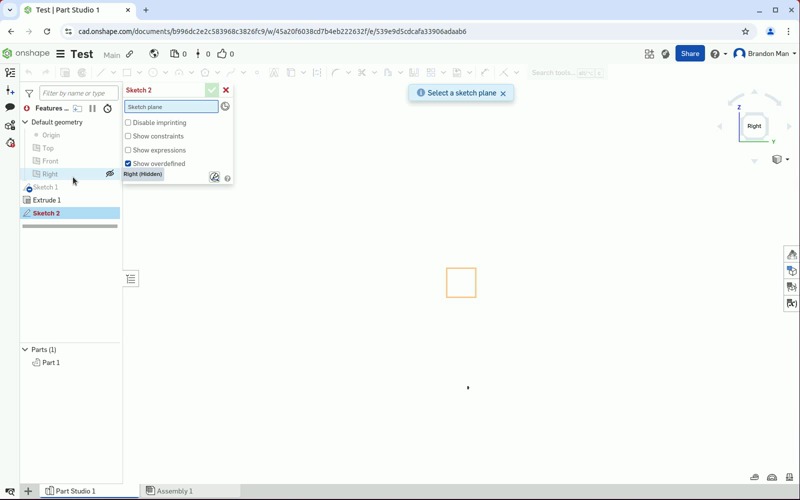
click(73, 176)
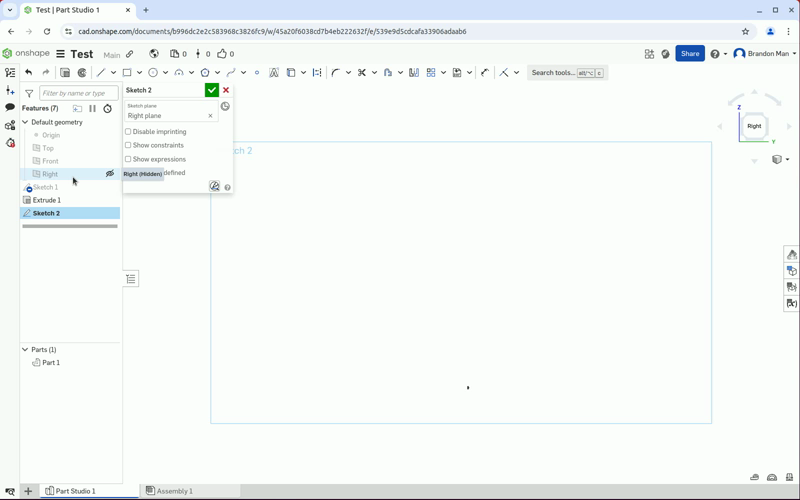
mouse_move(73, 352)
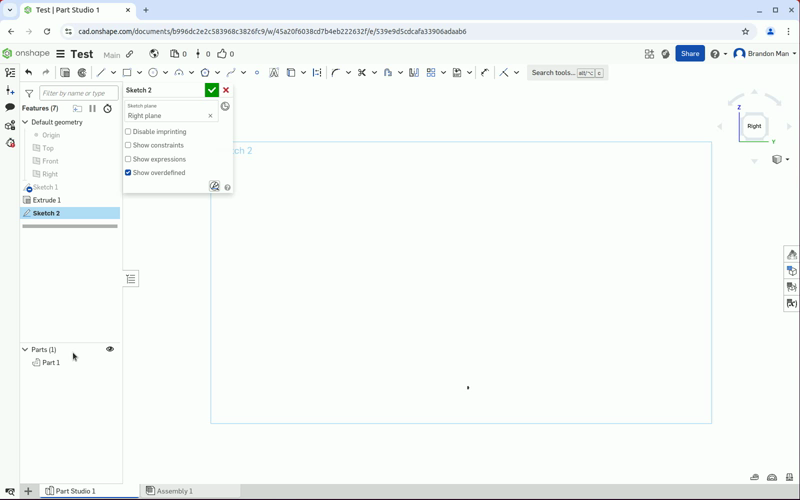
key(y)
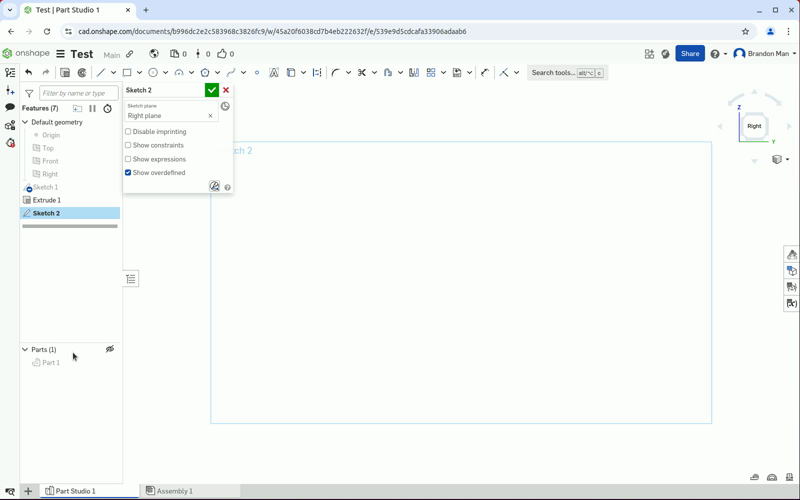
key(l)
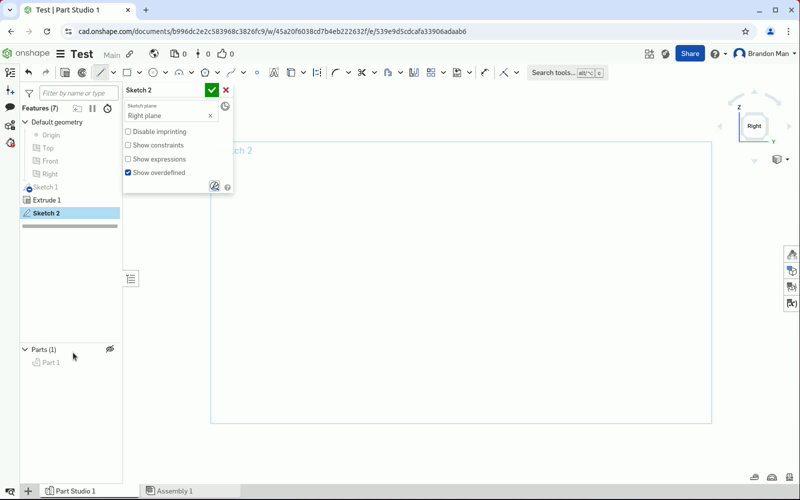
key_down(shift)
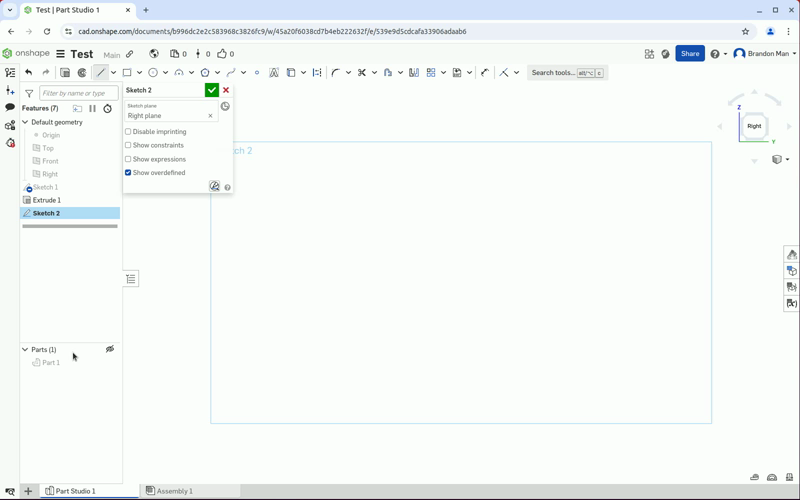
mouse_move(385, 289)
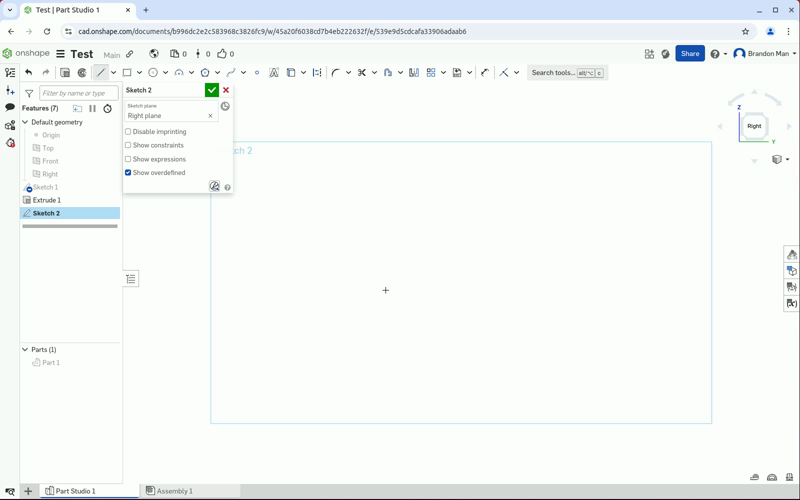
click(385, 289)
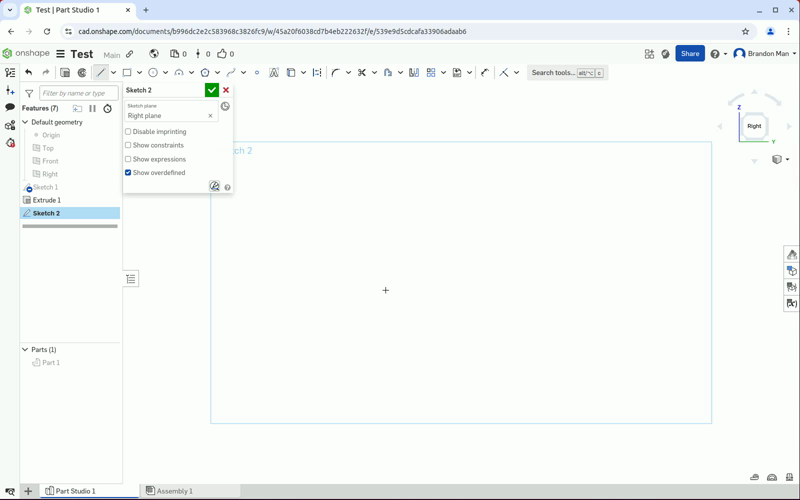
key_up(shift)
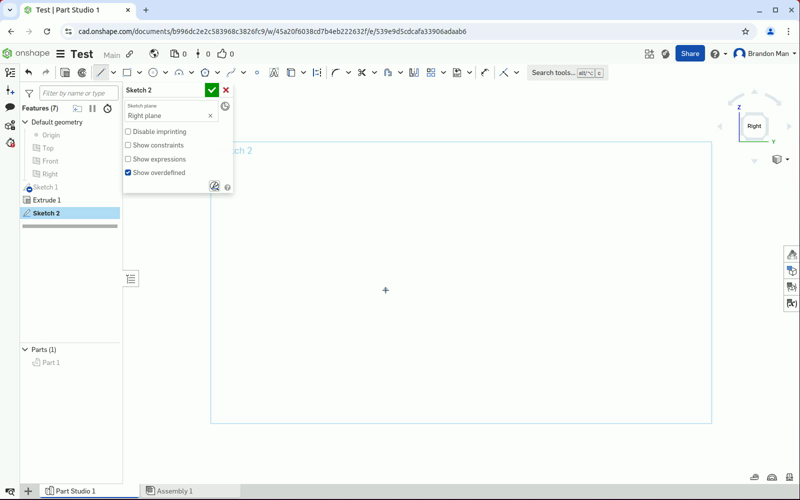
key_down(shift)
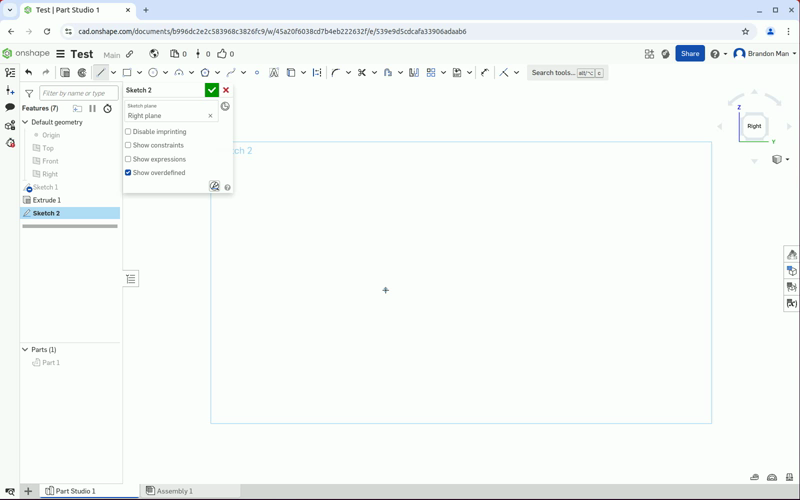
mouse_move(415, 289)
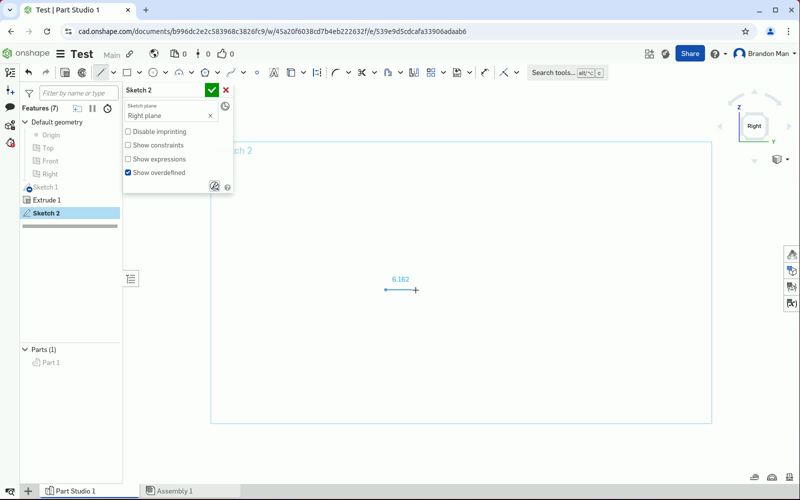
mouse_move(432, 285)
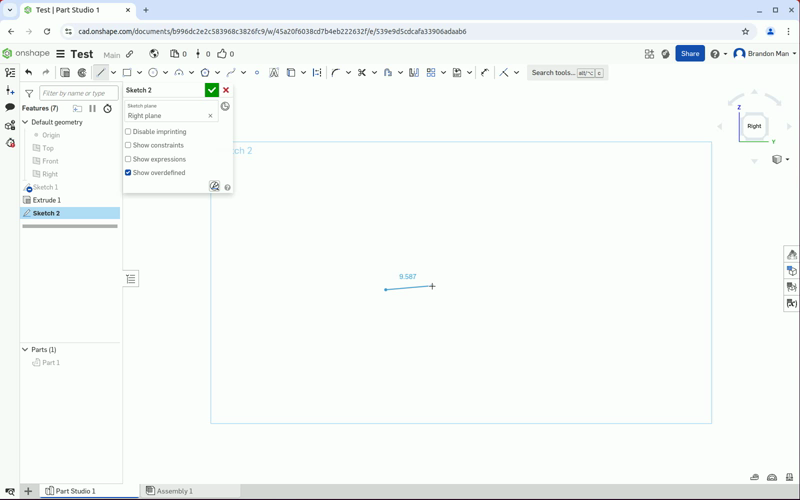
click(432, 285)
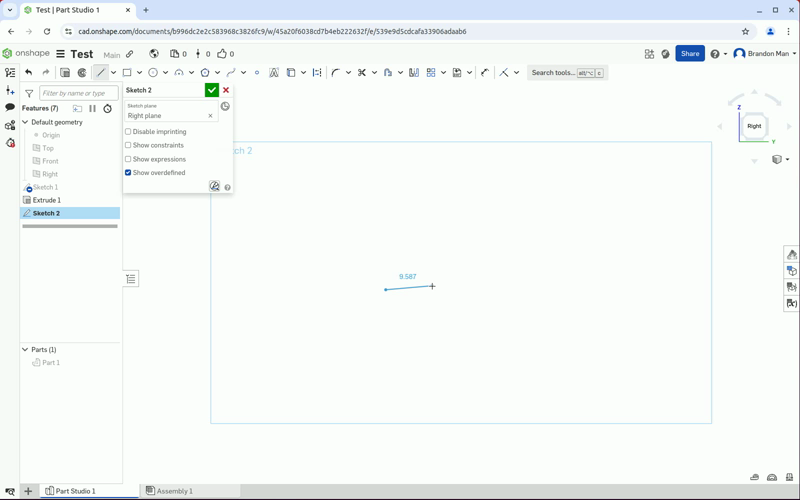
key_up(shift)
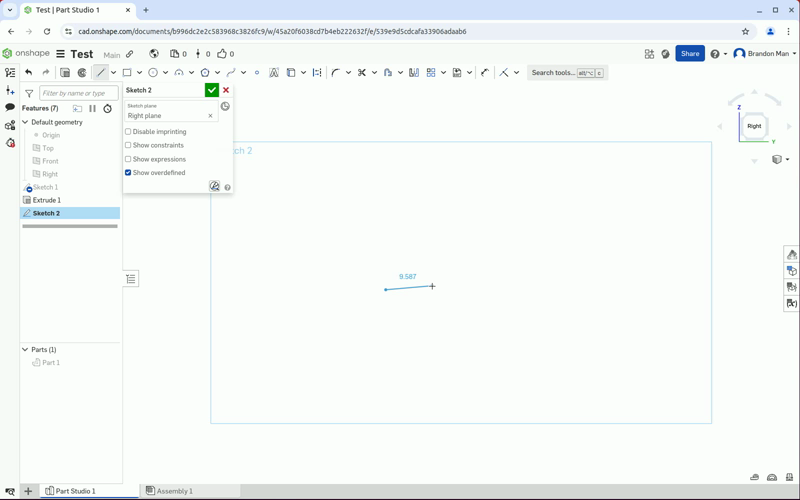
key_down(shift)
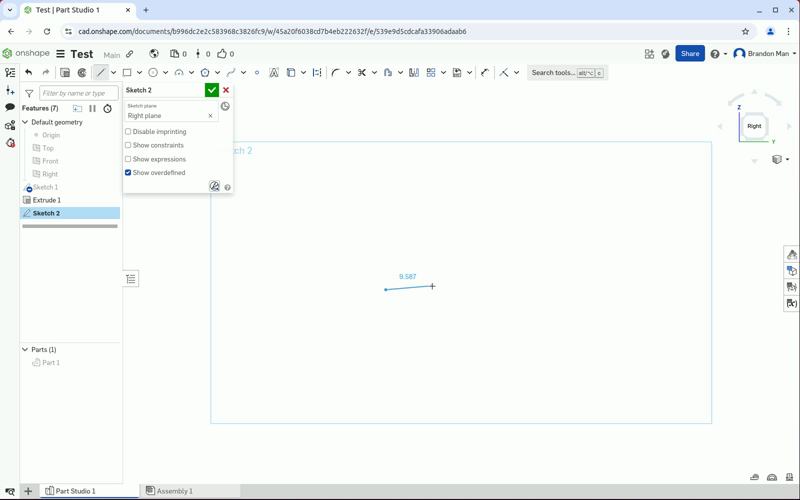
mouse_move(462, 285)
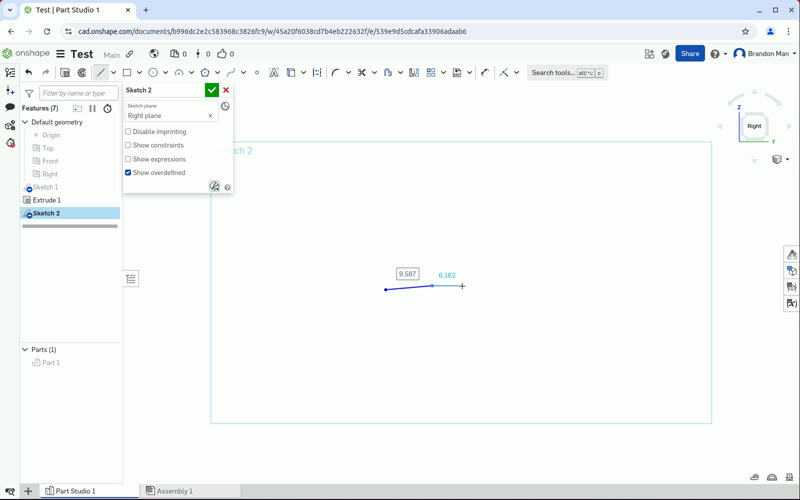
mouse_move(446, 289)
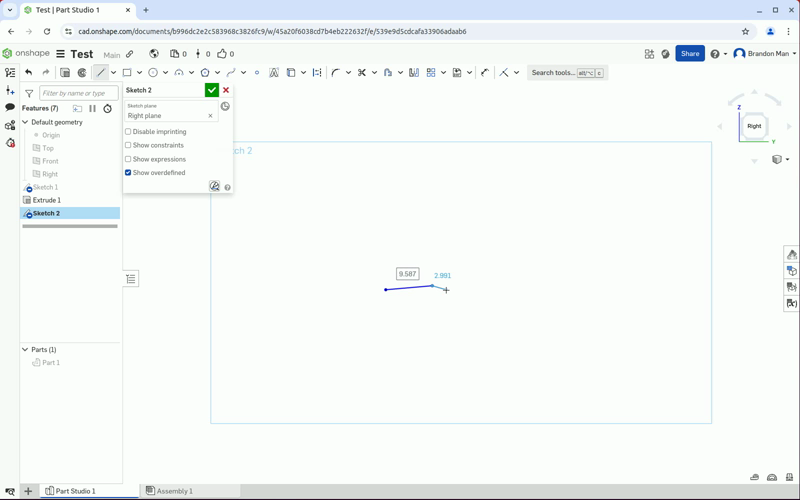
click(446, 289)
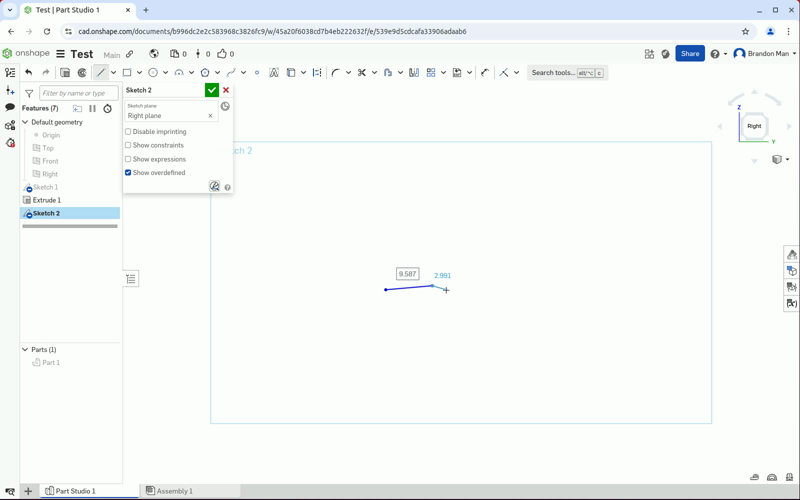
key_up(shift)
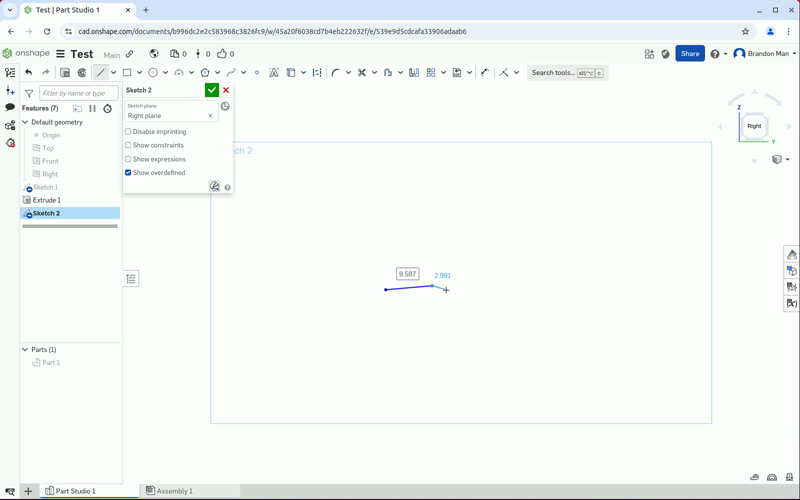
key_down(shift)
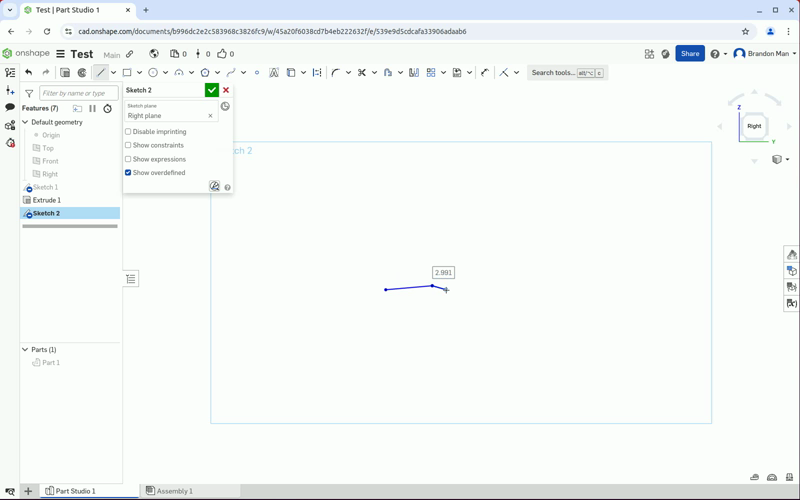
mouse_move(476, 289)
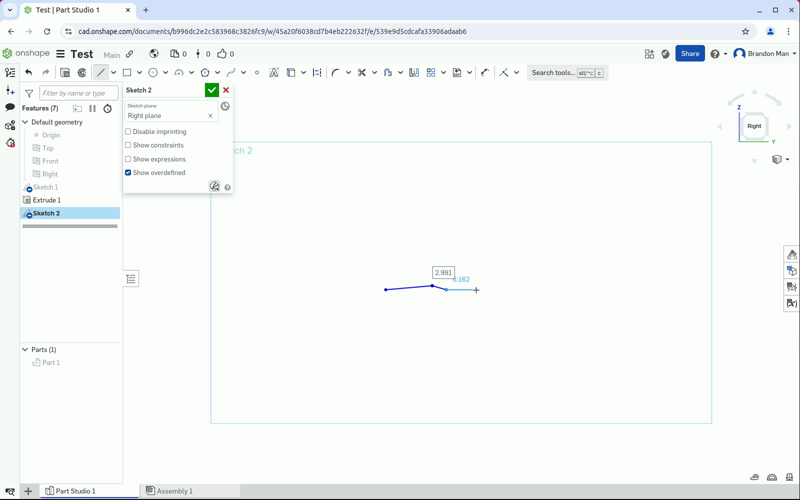
mouse_move(453, 314)
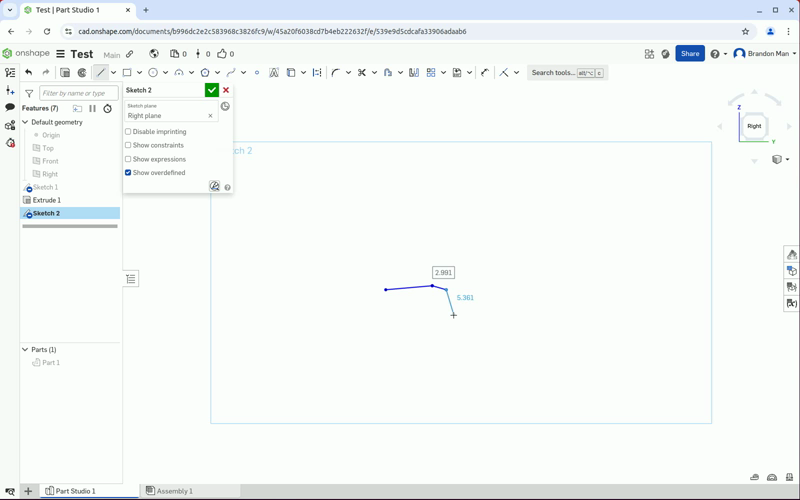
click(453, 314)
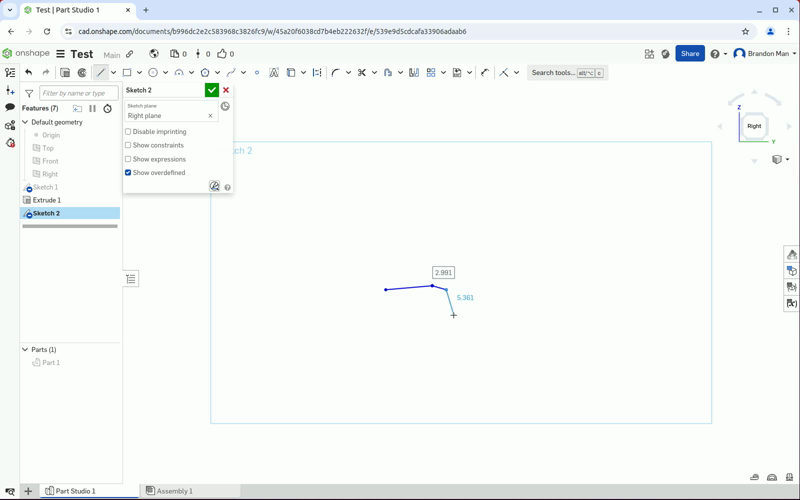
key_up(shift)
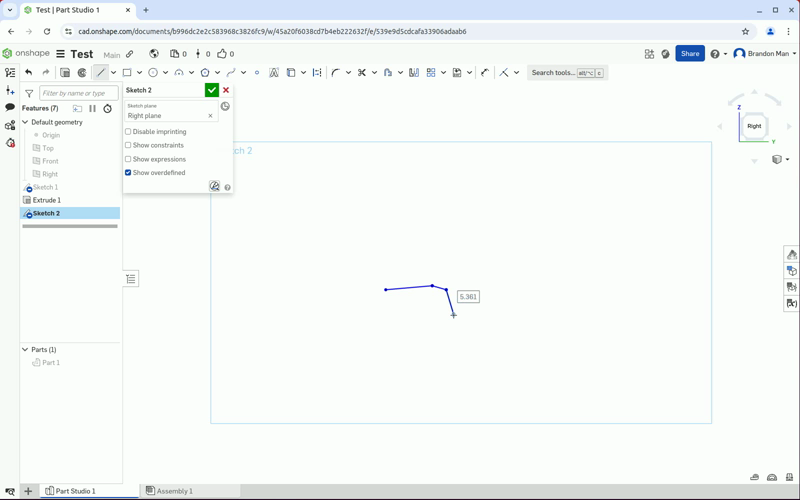
key_down(shift)
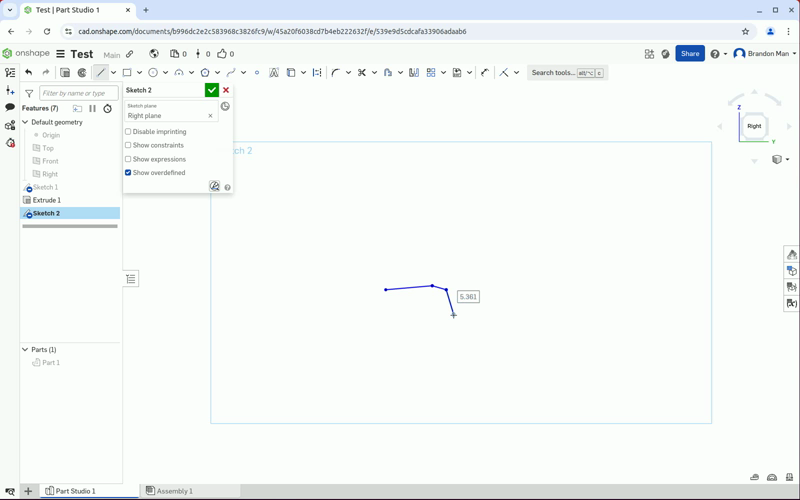
mouse_move(453, 389)
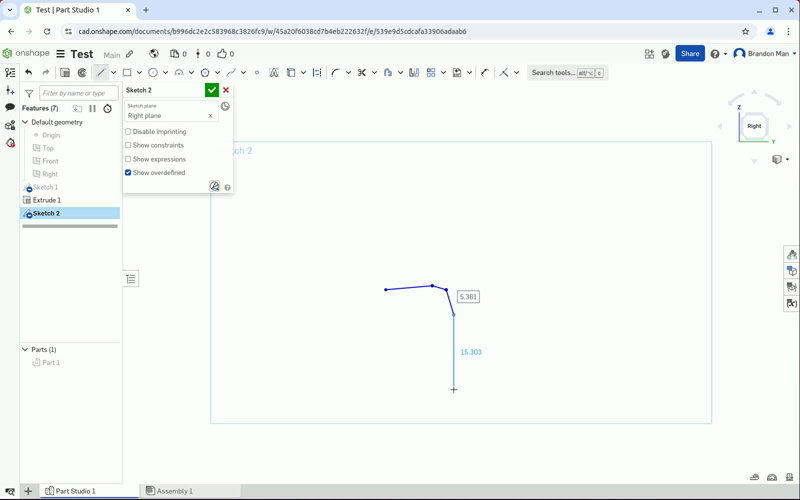
click(453, 389)
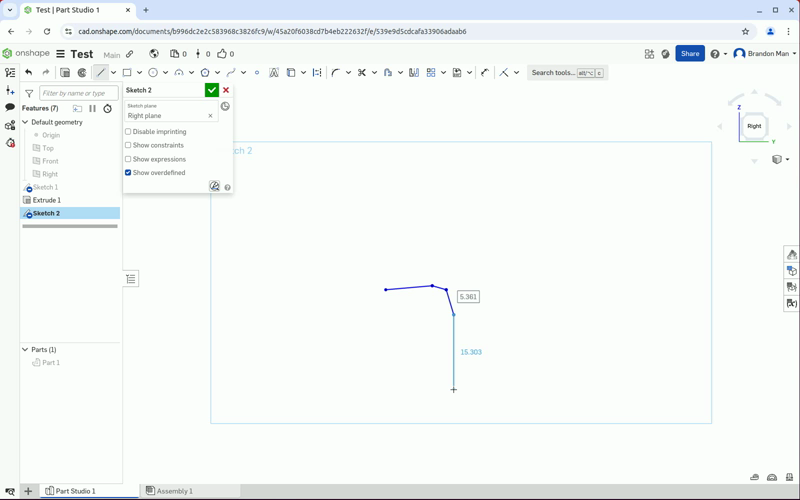
key_up(shift)
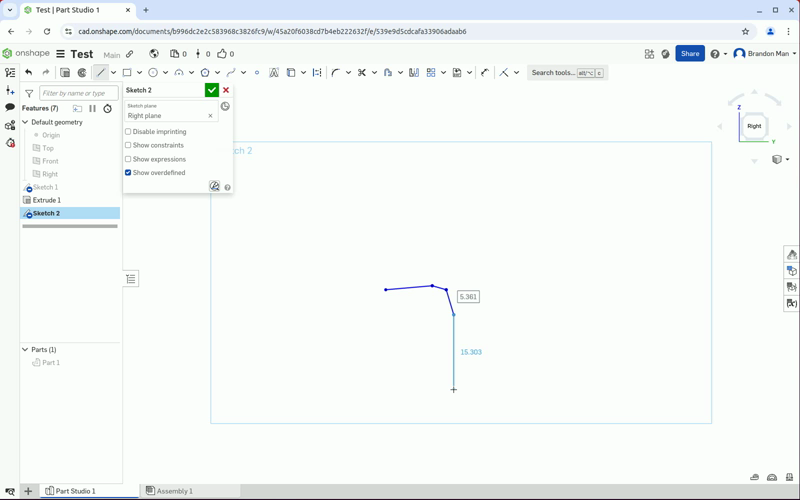
key(esc)
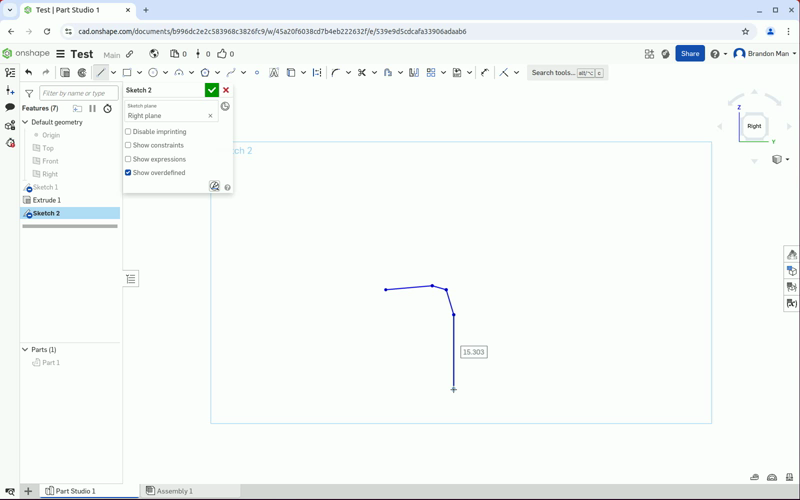
key(a)
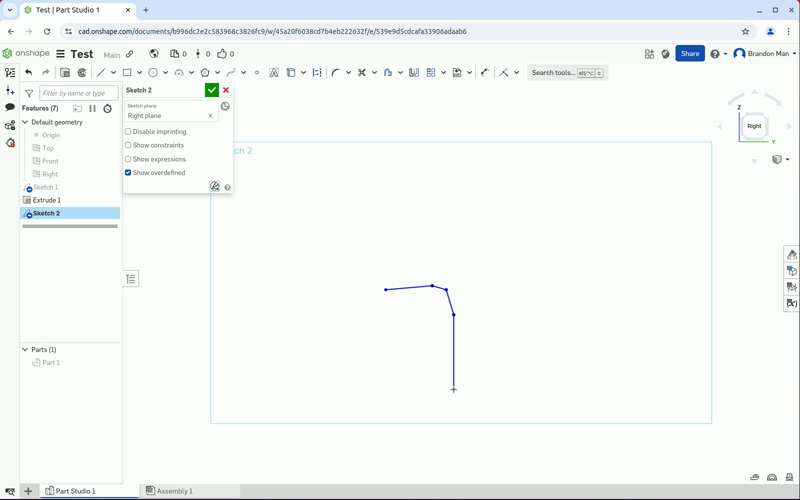
mouse_move(453, 389)
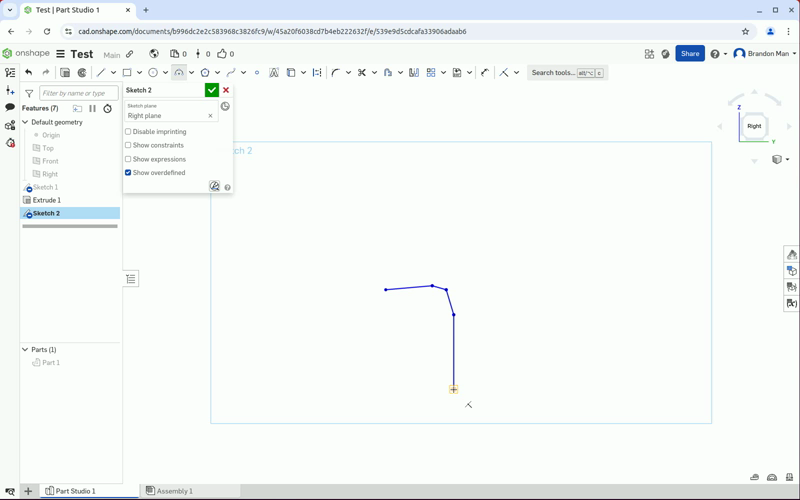
click(453, 389)
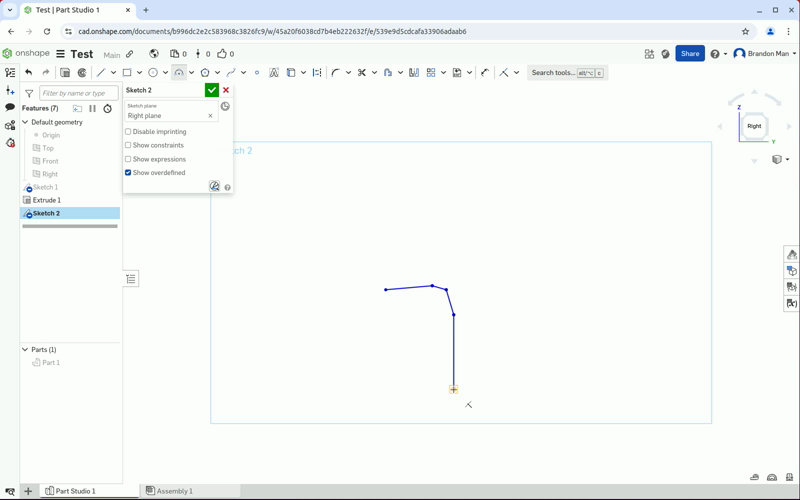
key_down(shift)
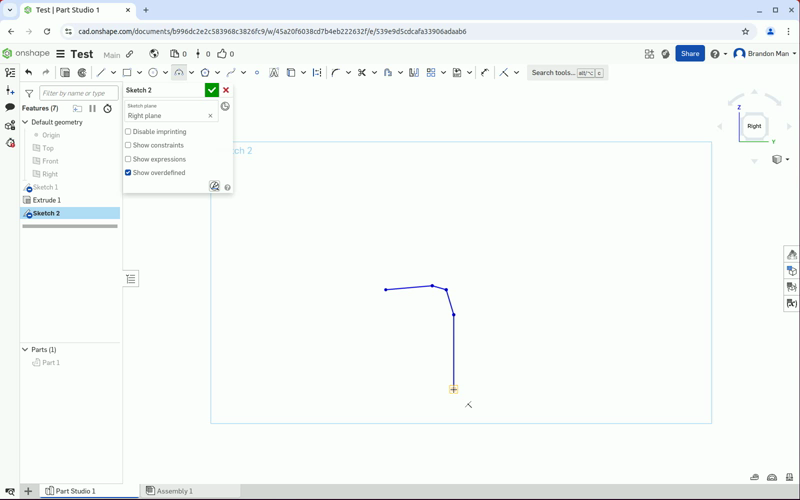
mouse_move(468, 389)
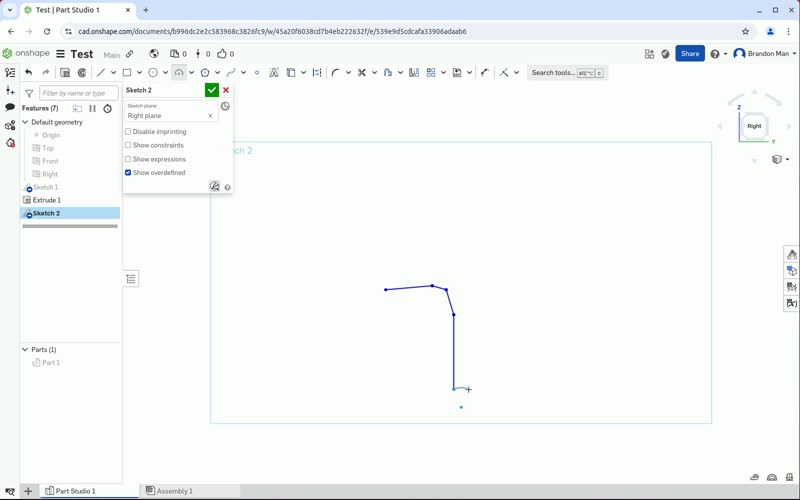
click(468, 389)
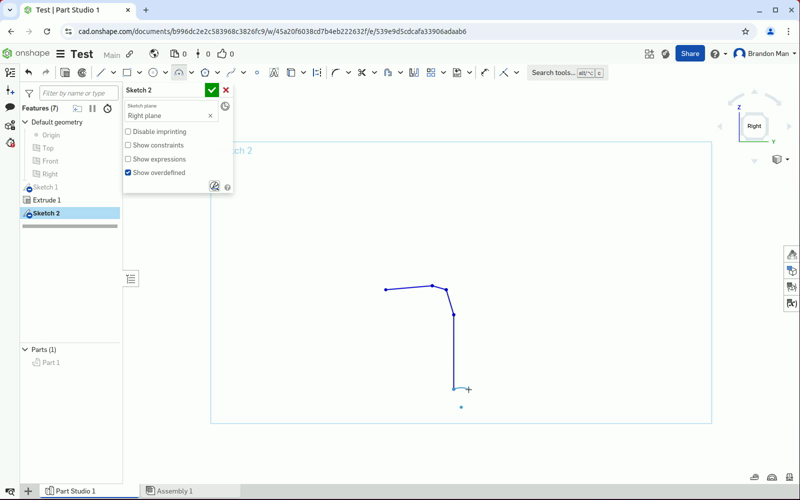
mouse_move(461, 395)
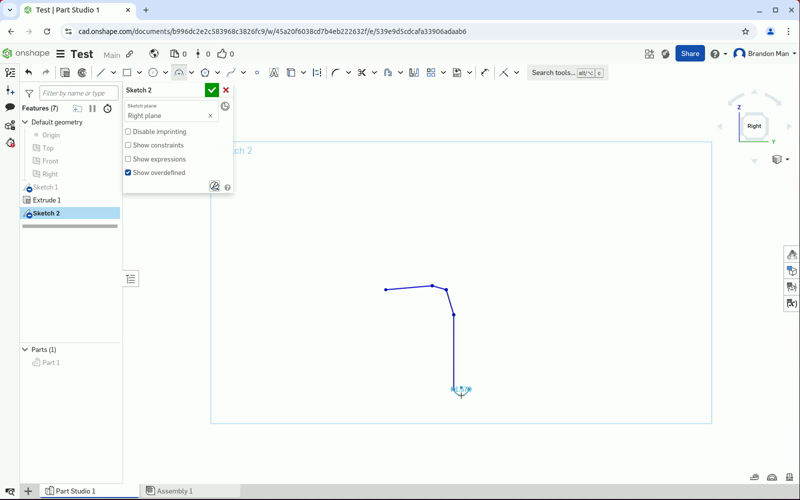
click(461, 395)
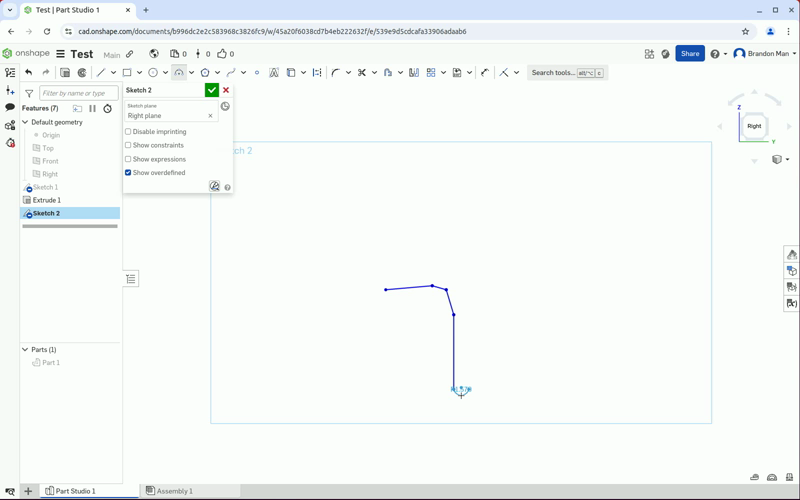
key_up(shift)
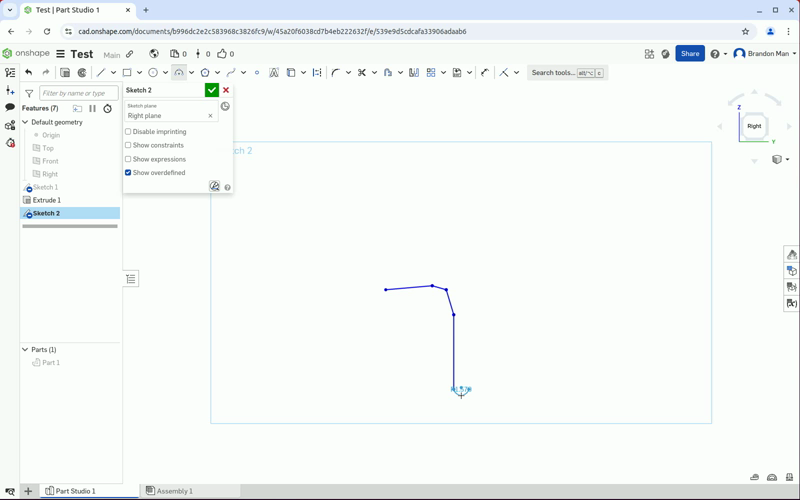
key(esc)
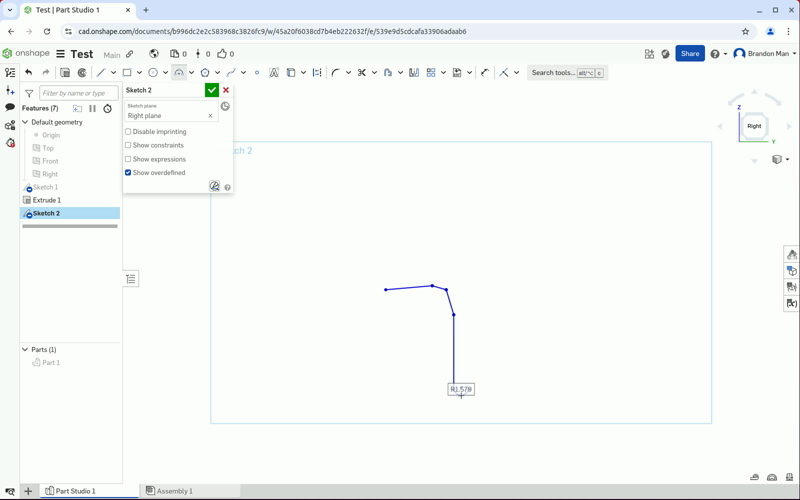
key(l)
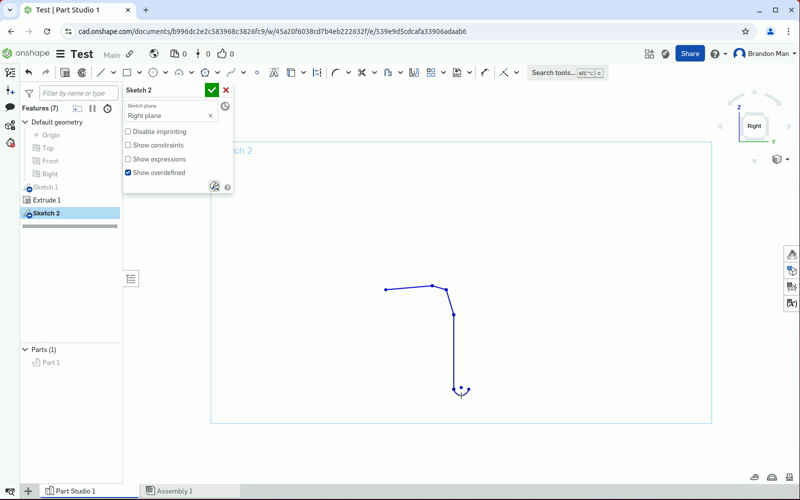
mouse_move(468, 389)
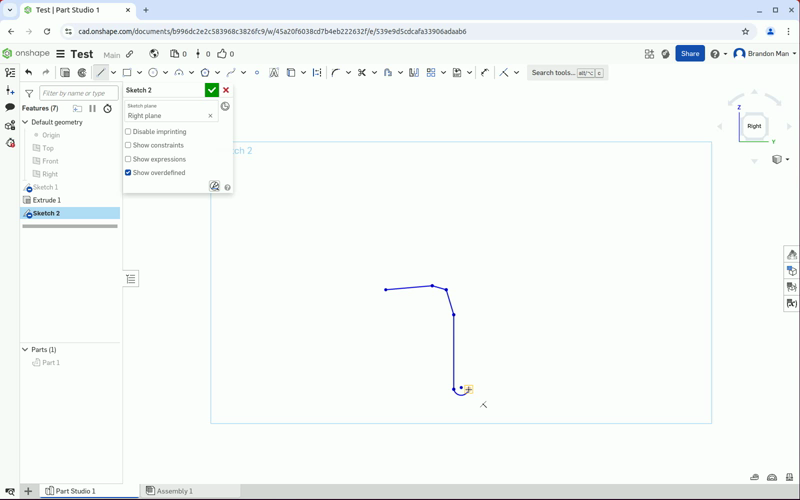
click(468, 389)
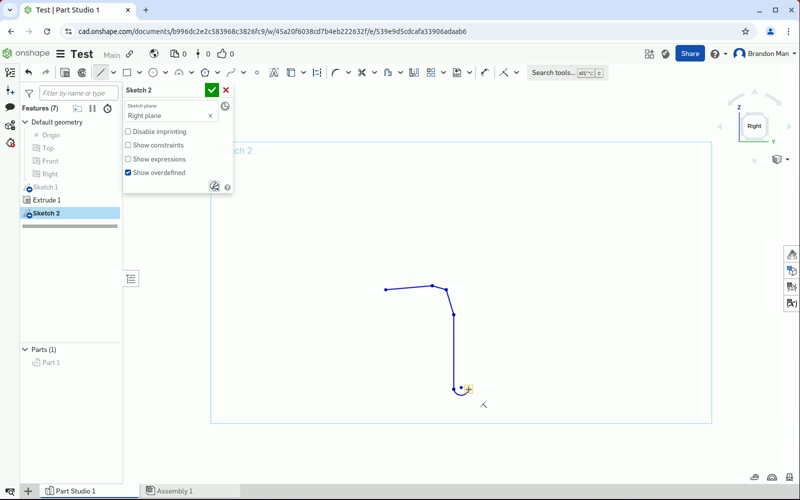
key_down(shift)
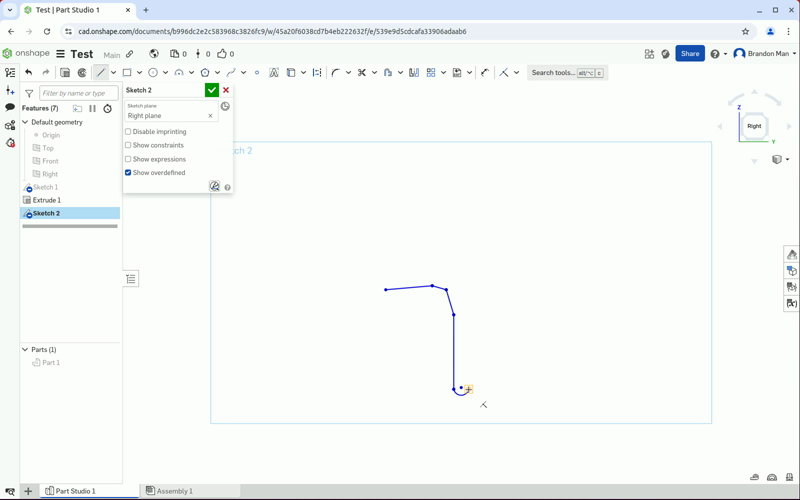
mouse_move(498, 389)
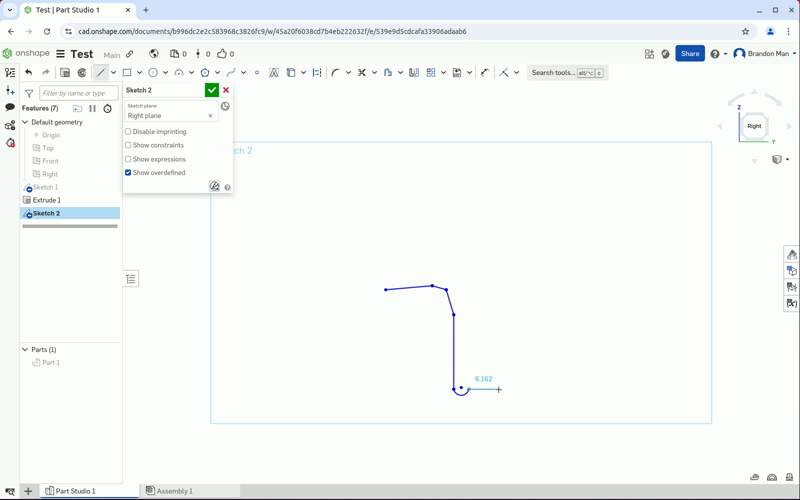
mouse_move(468, 387)
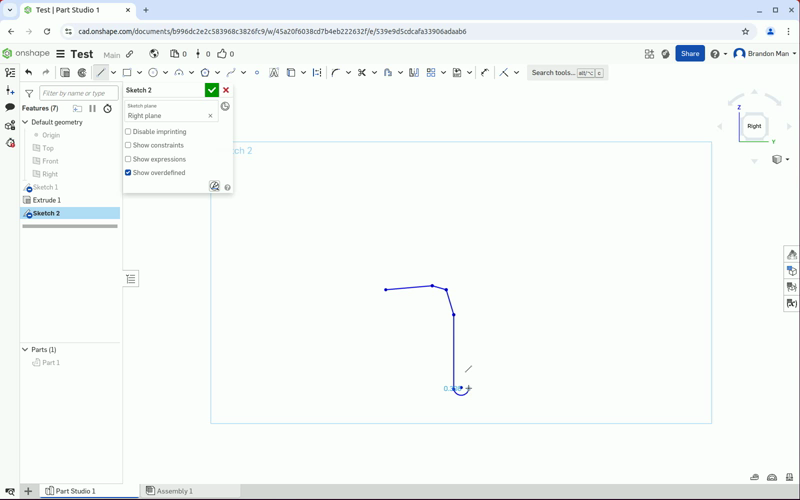
scroll(6)
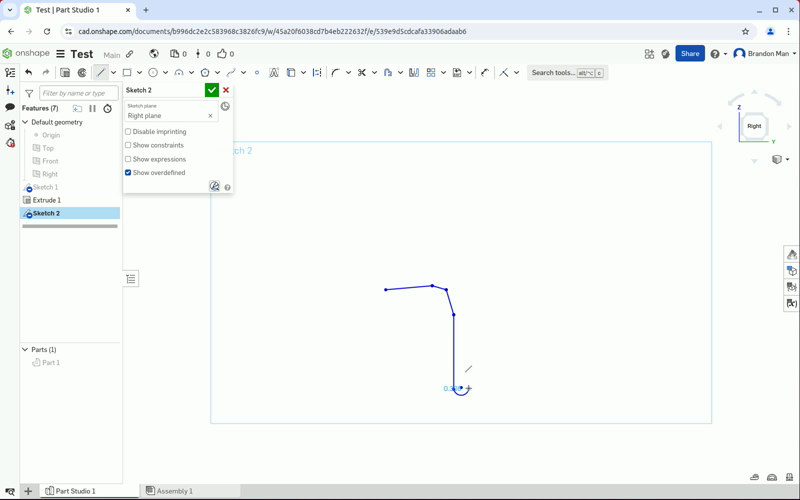
scroll(6)
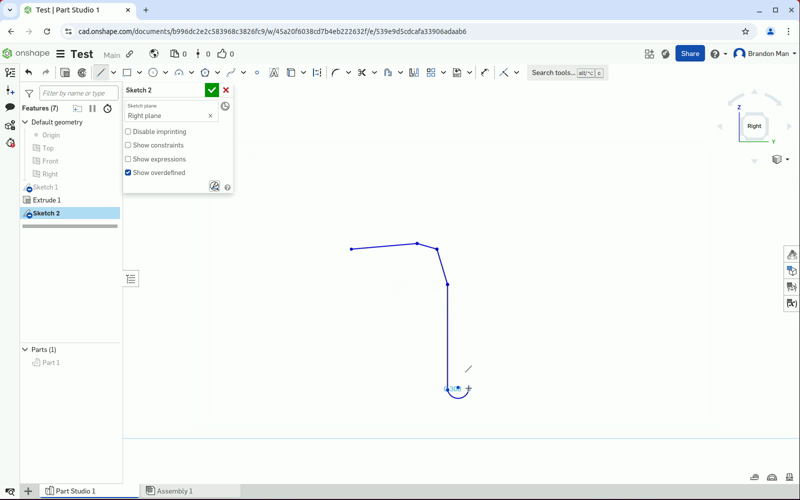
scroll(6)
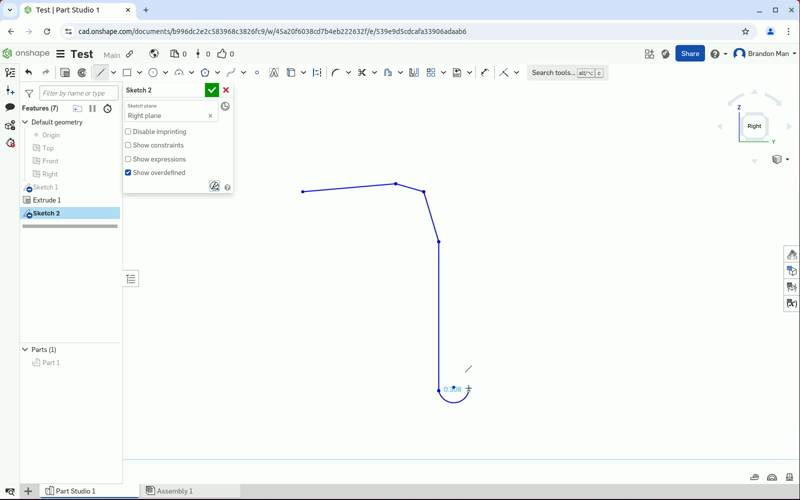
scroll(6)
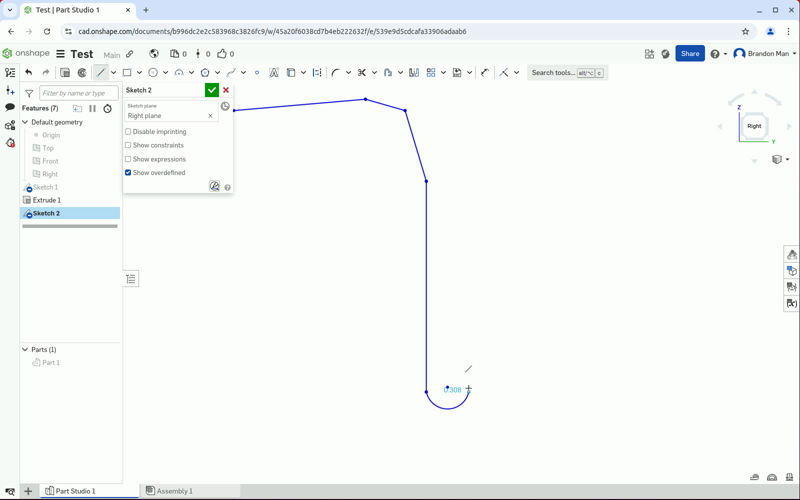
scroll(6)
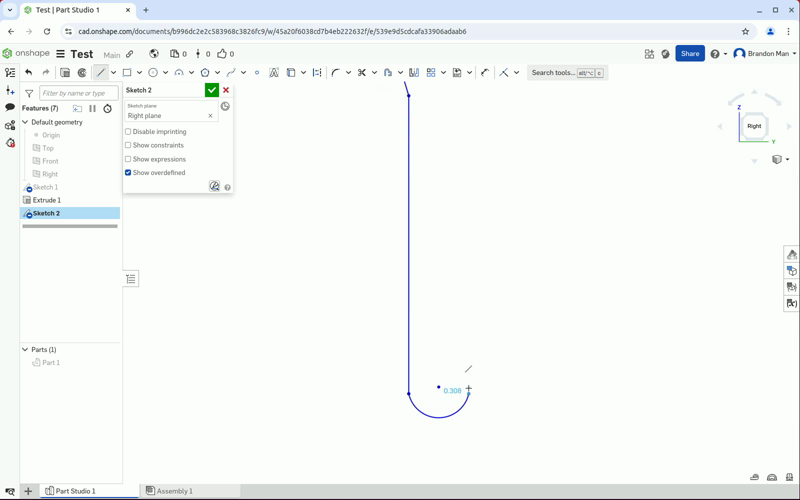
scroll(6)
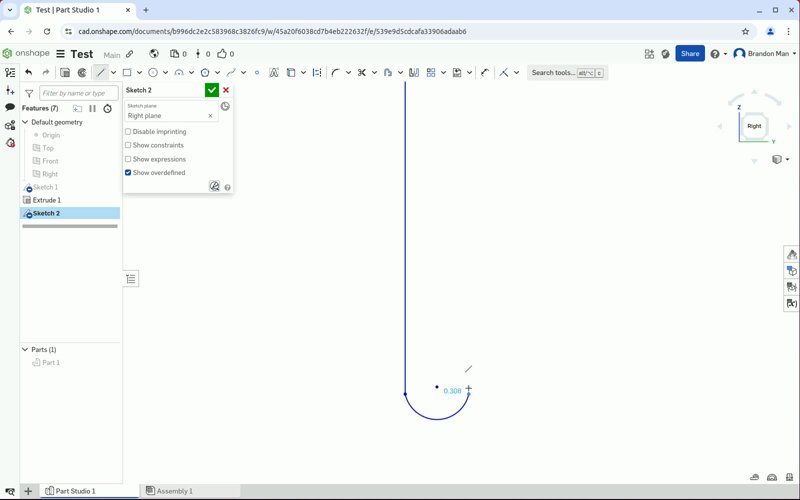
scroll(6)
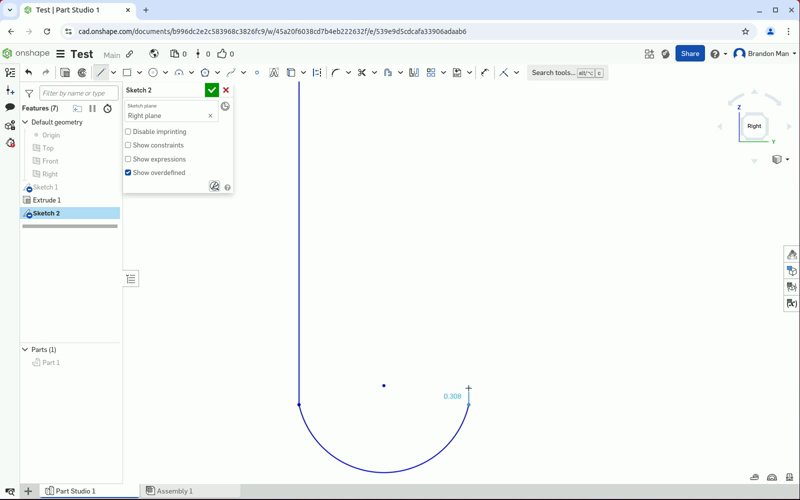
click(468, 387)
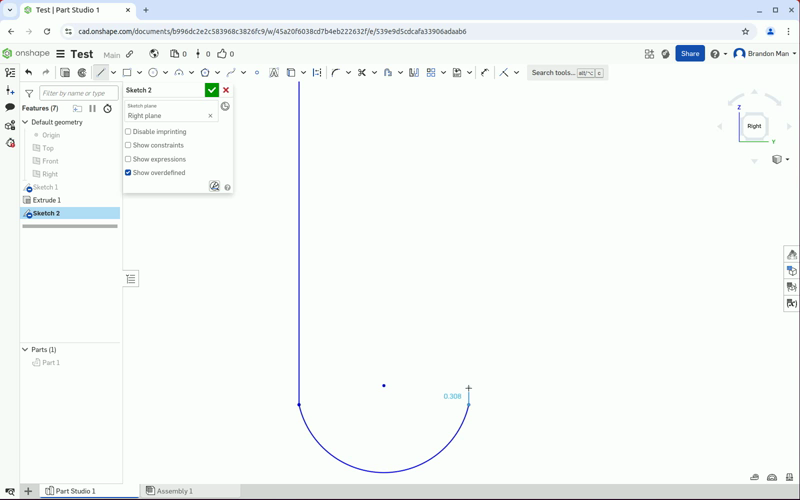
scroll(-6)
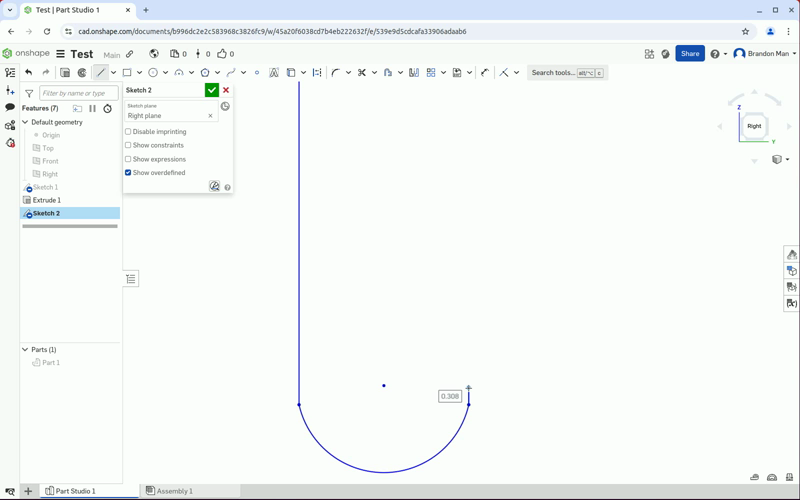
scroll(-6)
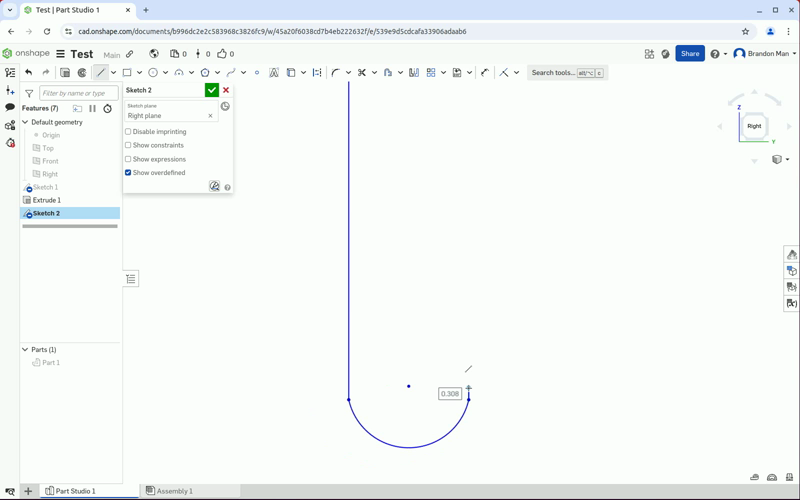
scroll(-6)
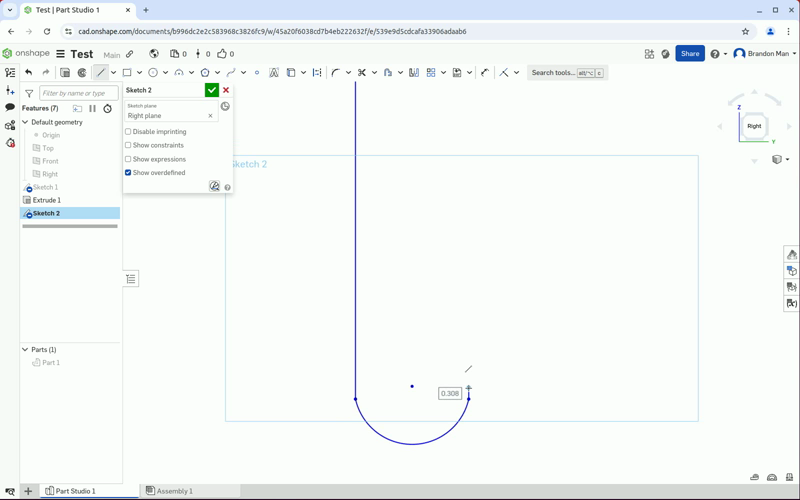
scroll(-6)
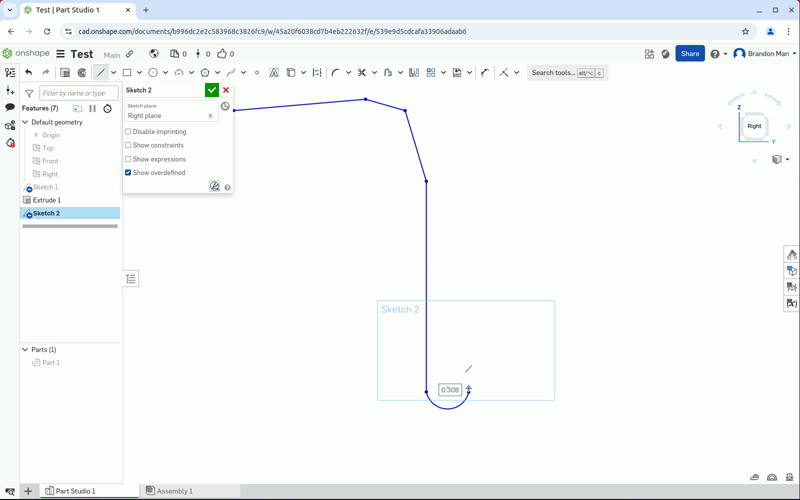
scroll(-6)
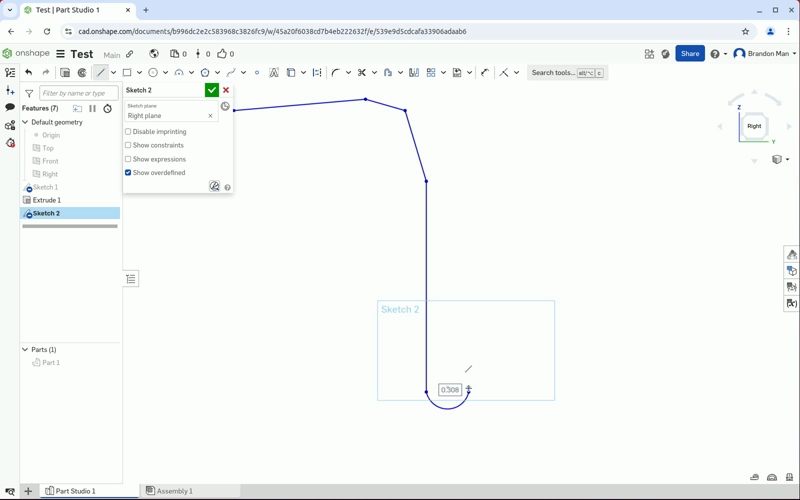
scroll(-6)
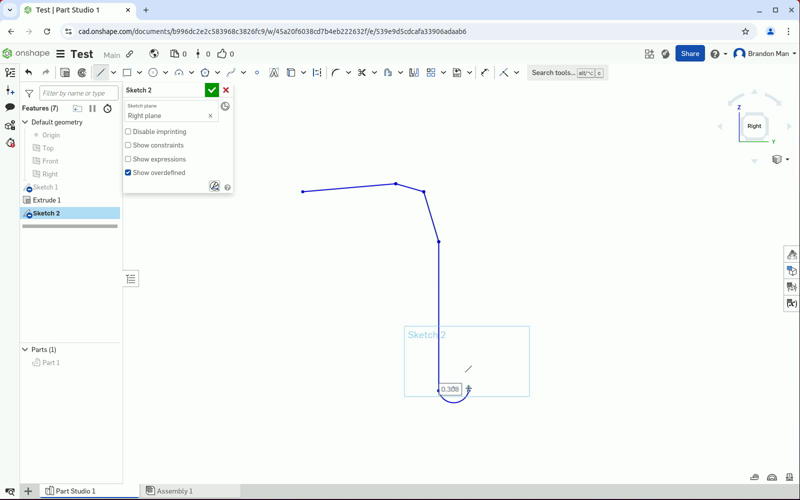
scroll(-6)
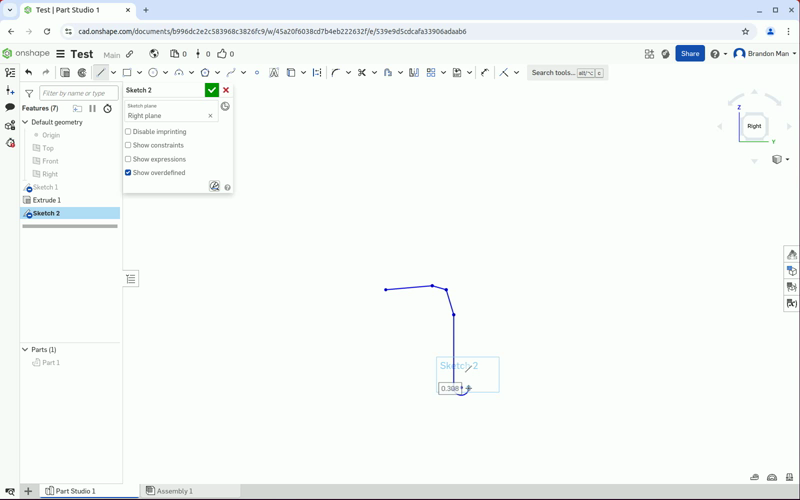
key_up(shift)
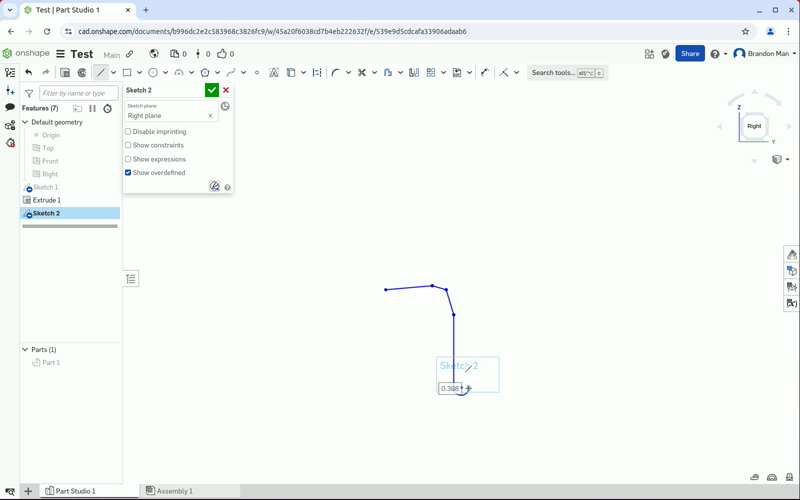
key_down(shift)
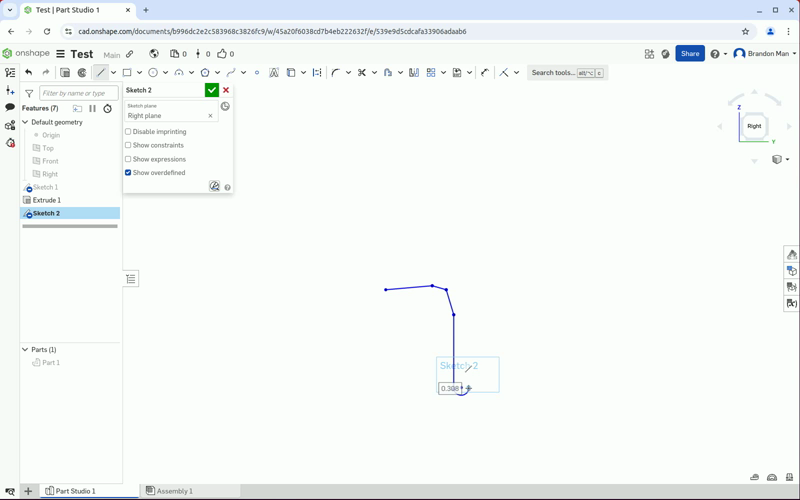
mouse_move(477, 284)
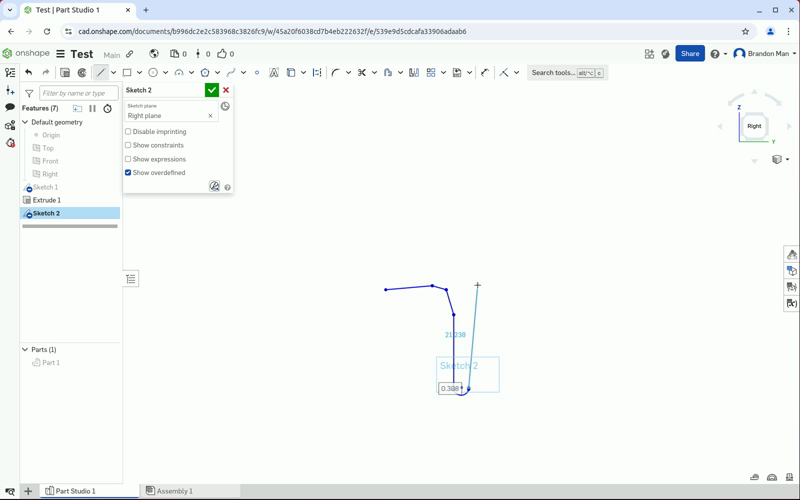
click(477, 284)
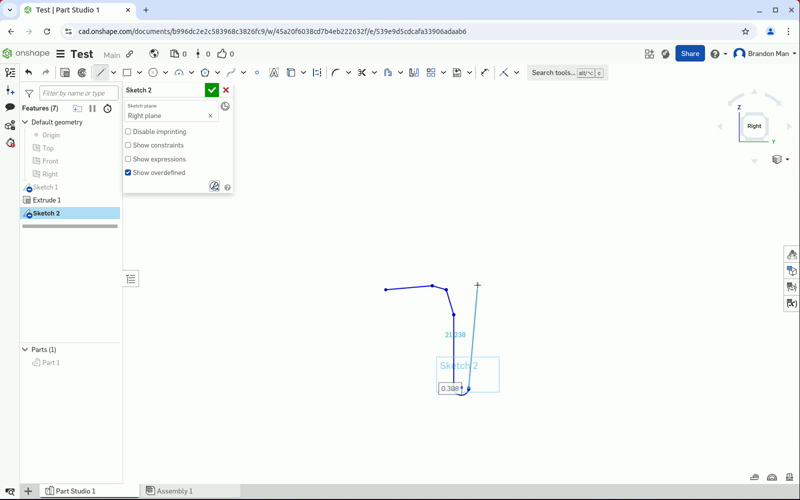
key_up(shift)
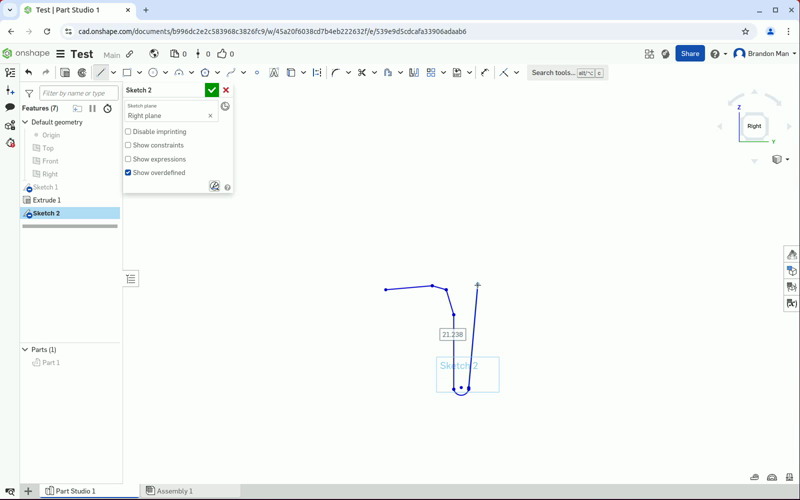
key(esc)
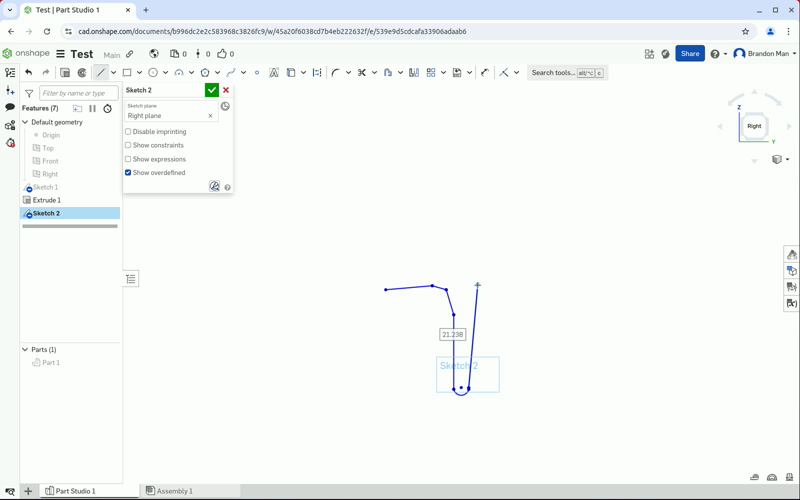
key(a)
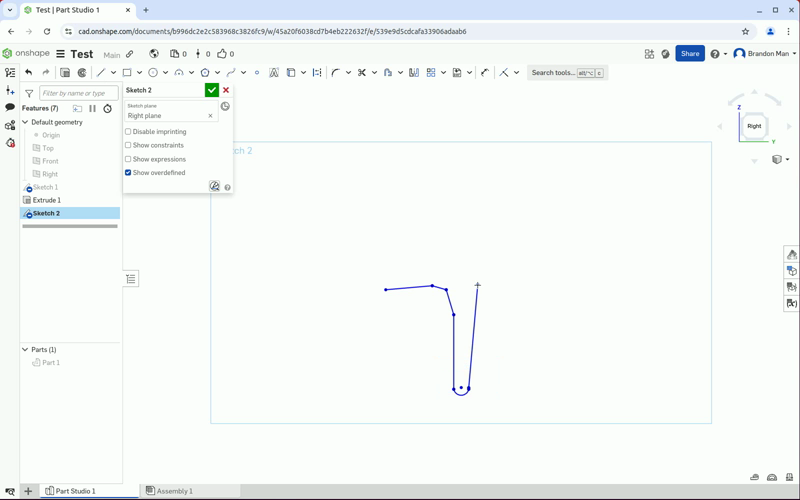
mouse_move(477, 284)
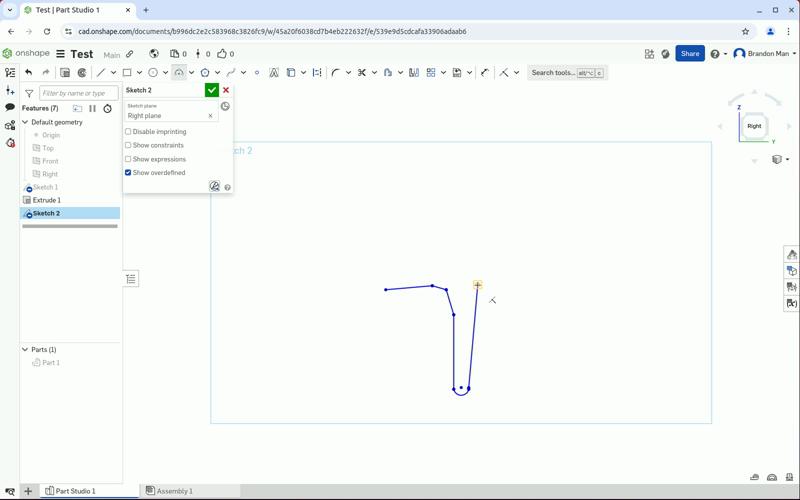
click(477, 284)
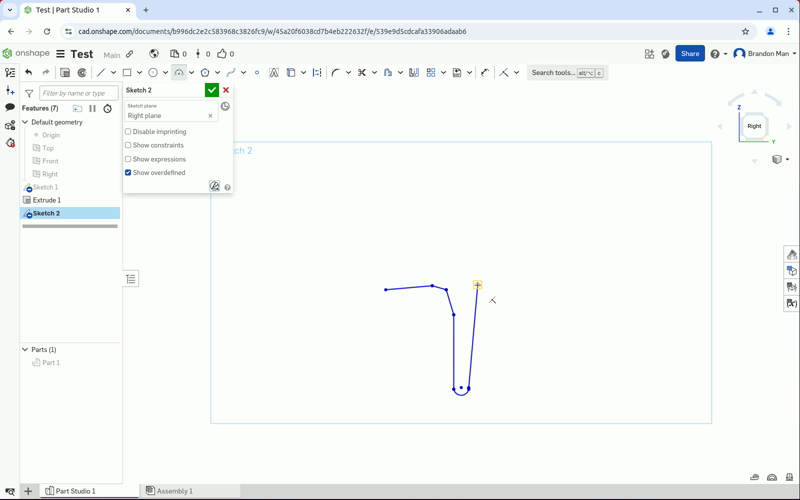
key_down(shift)
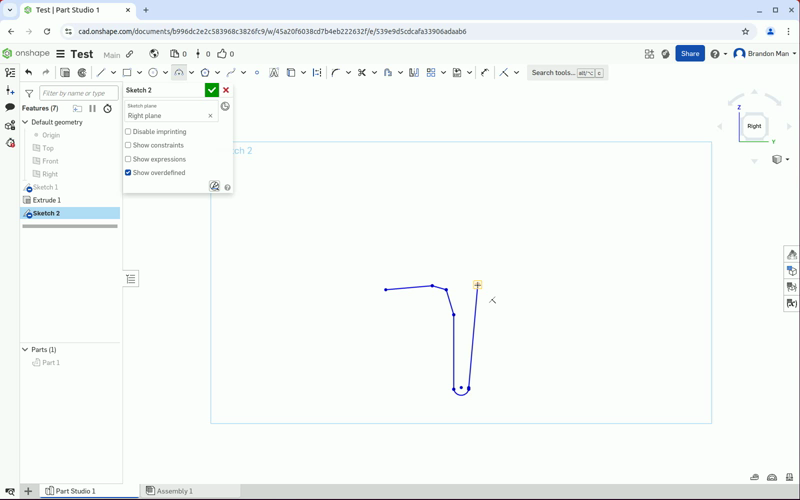
mouse_move(476, 280)
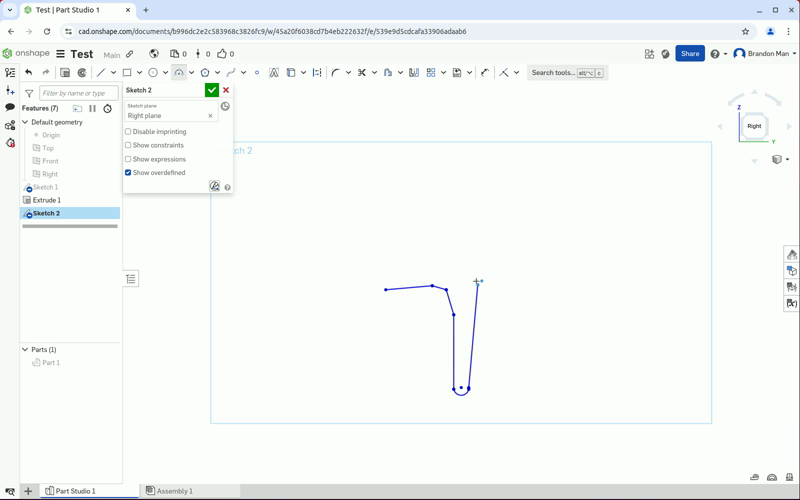
scroll(6)
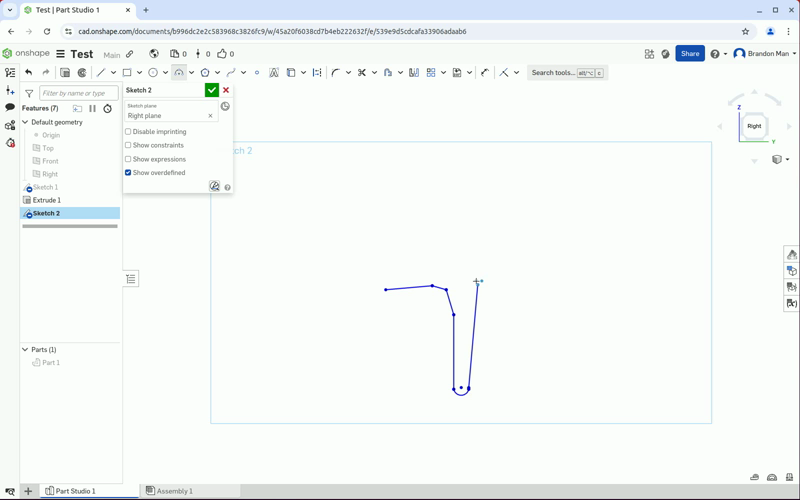
scroll(6)
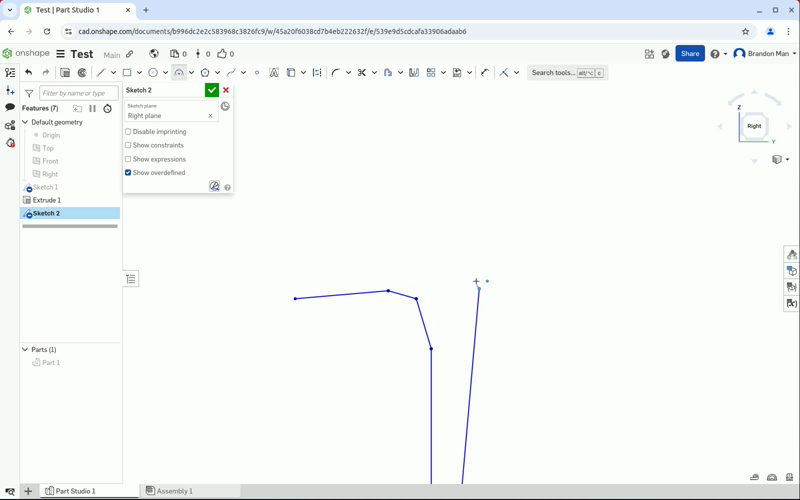
scroll(6)
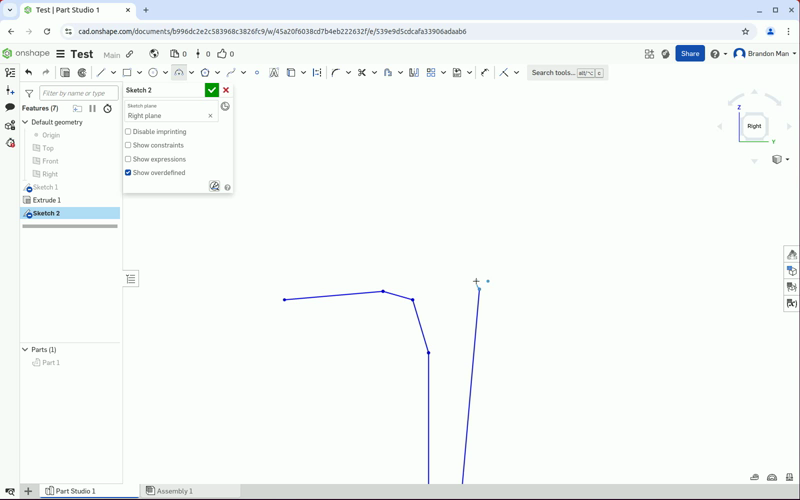
scroll(6)
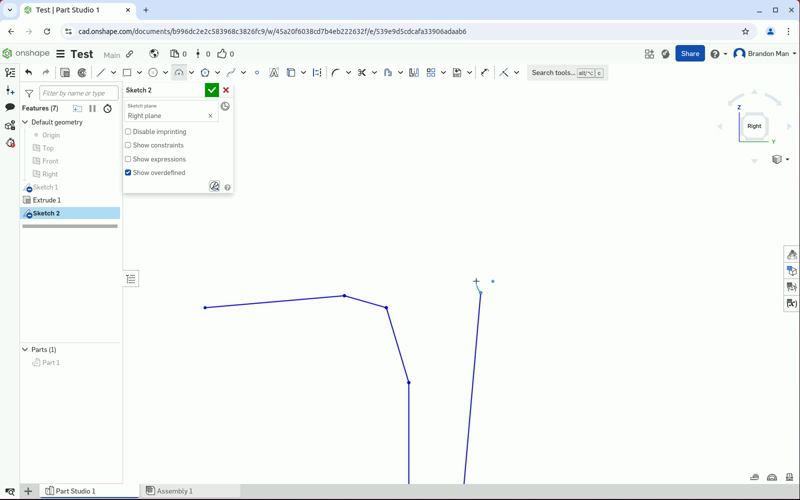
scroll(6)
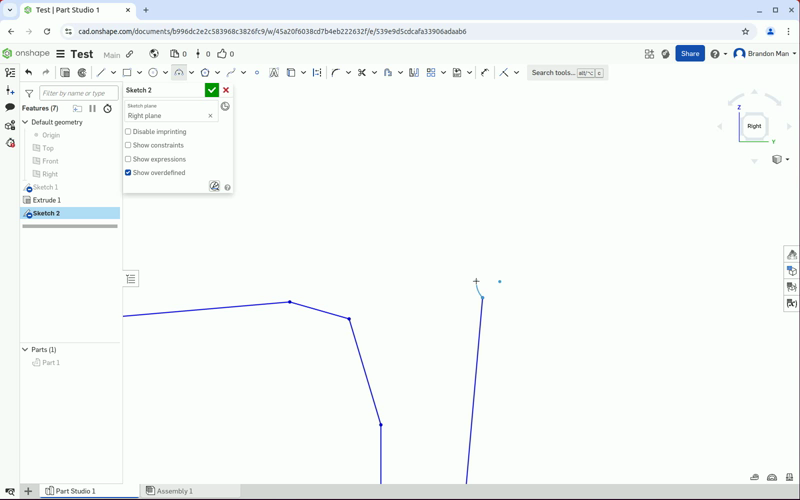
scroll(6)
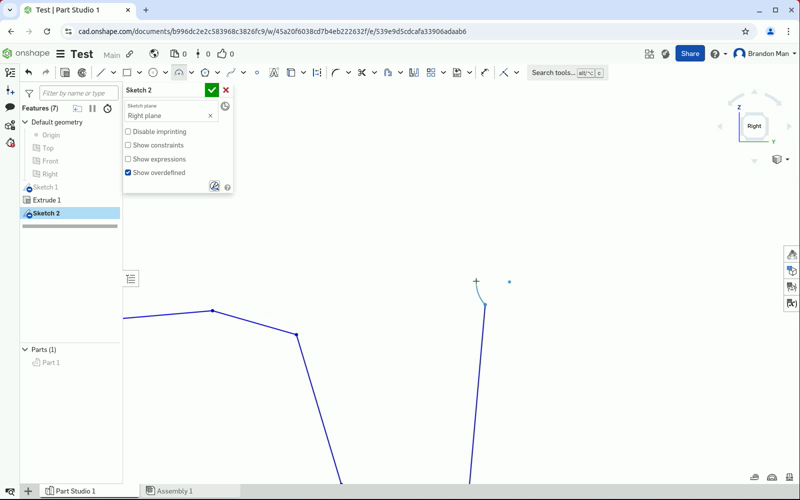
scroll(6)
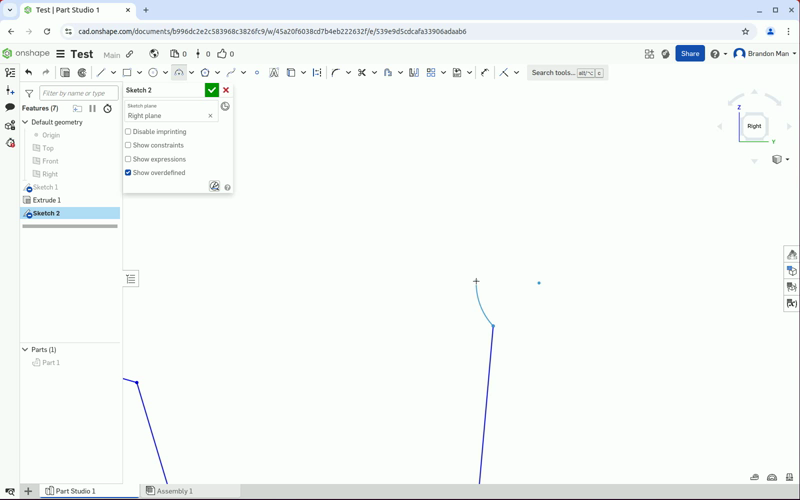
click(476, 280)
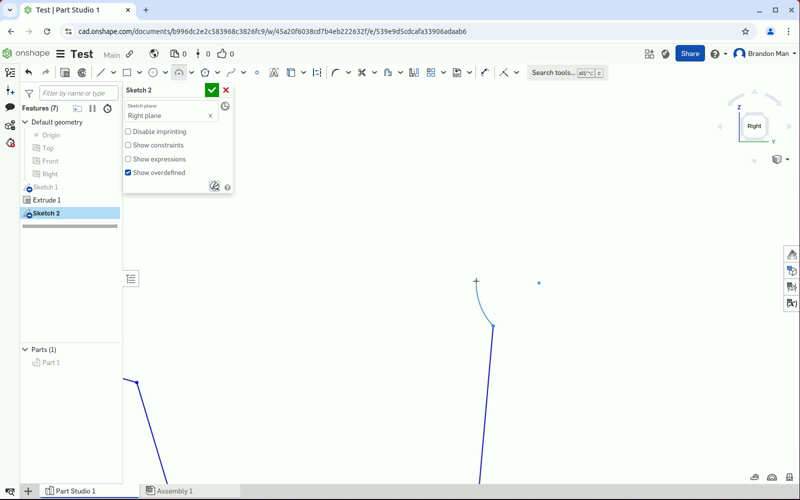
scroll(-6)
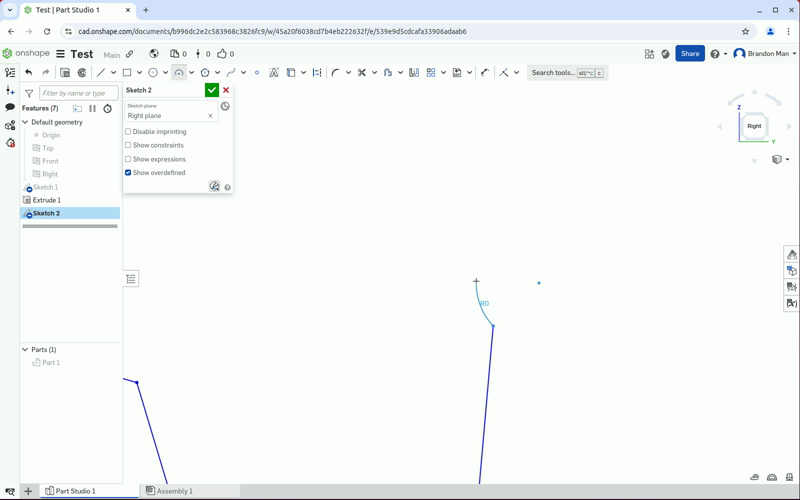
scroll(-6)
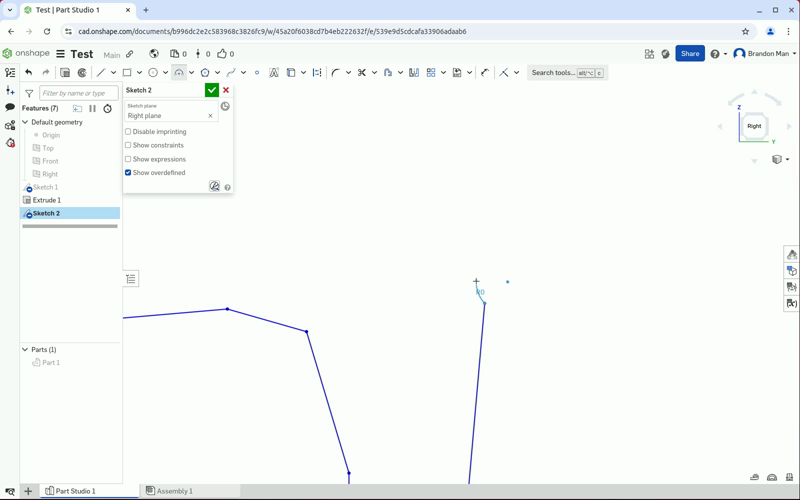
scroll(-6)
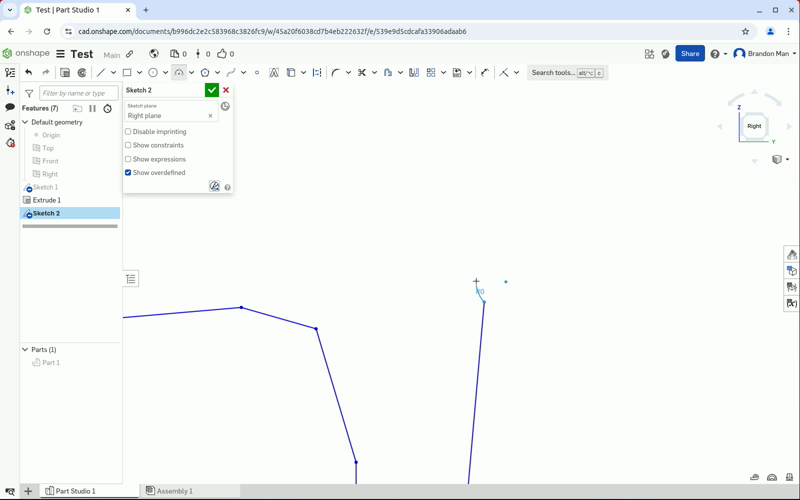
scroll(-6)
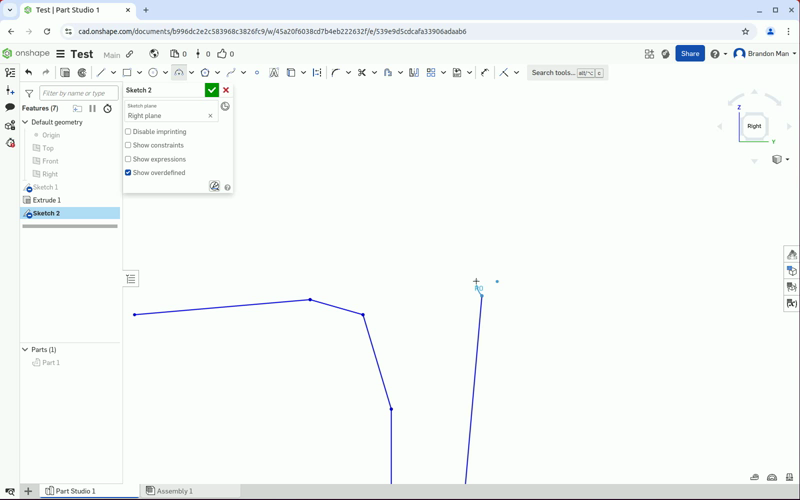
scroll(-6)
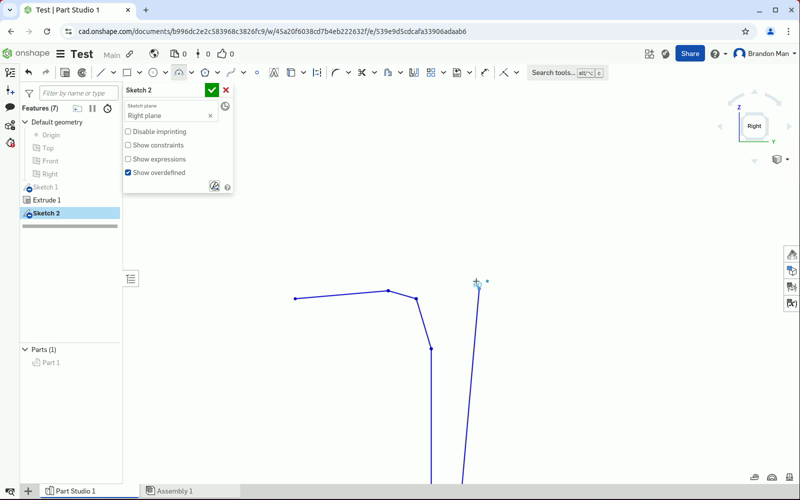
scroll(-6)
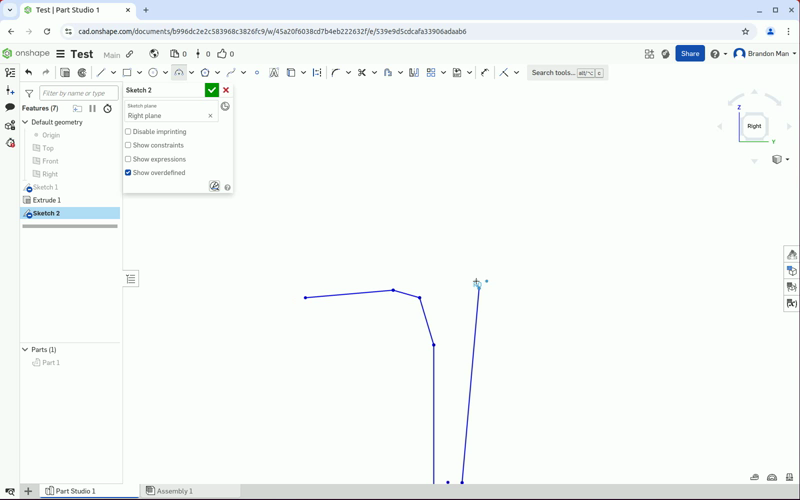
scroll(-6)
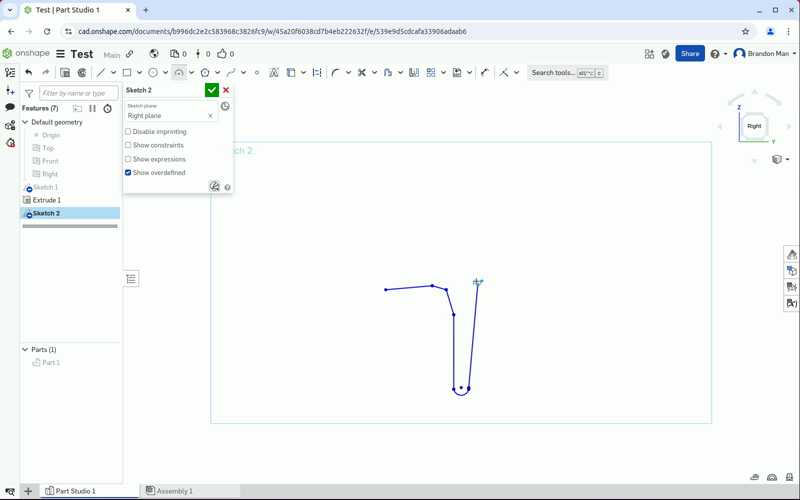
mouse_move(477, 282)
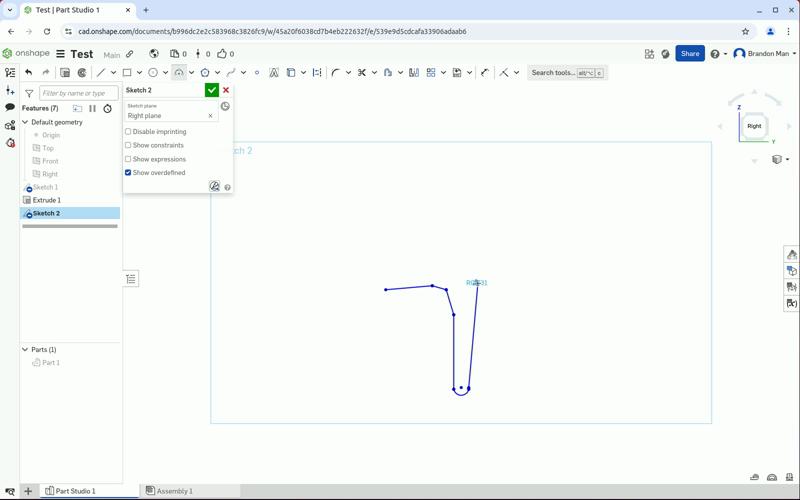
scroll(6)
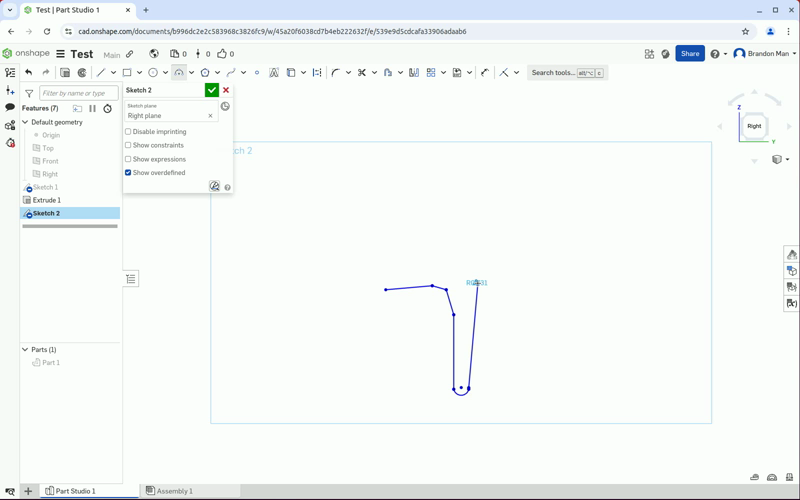
scroll(6)
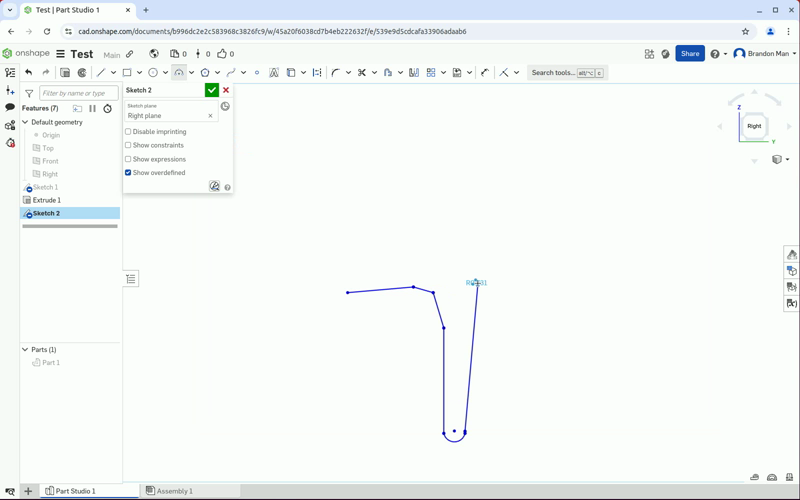
scroll(6)
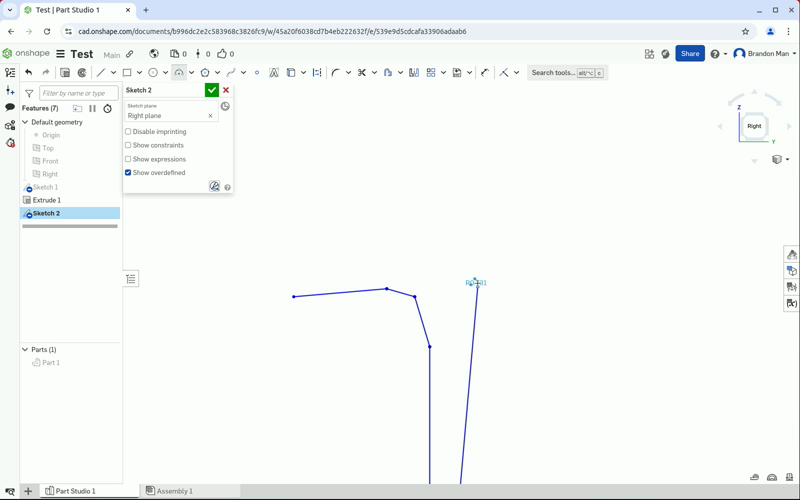
scroll(6)
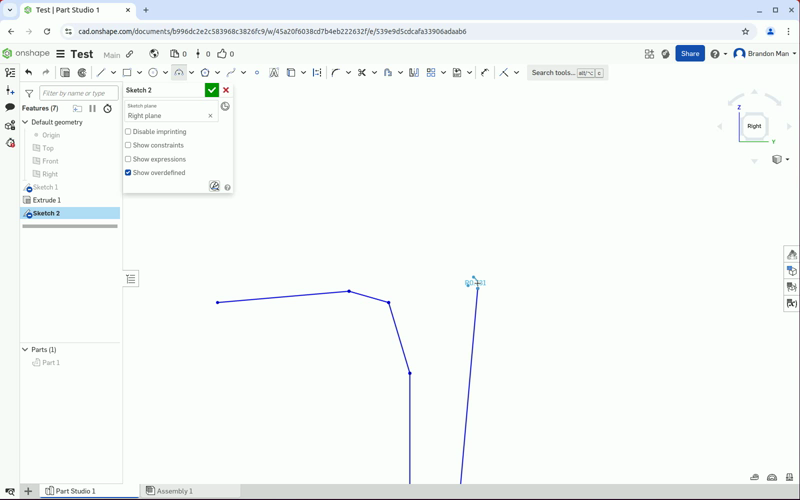
scroll(6)
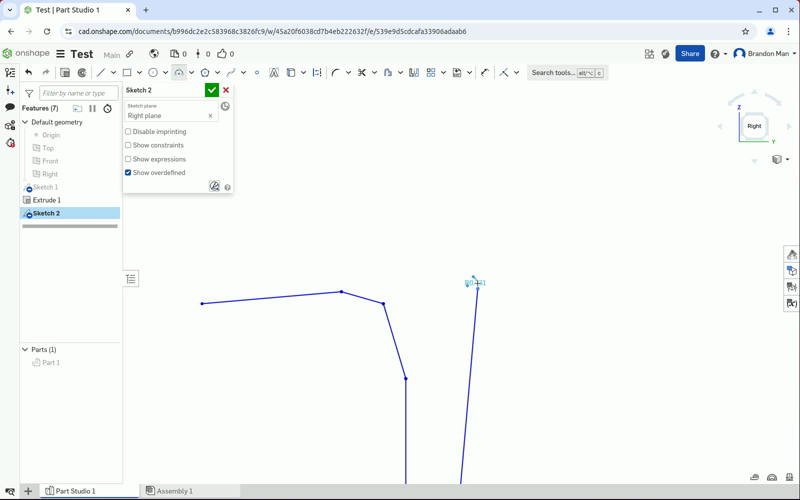
scroll(6)
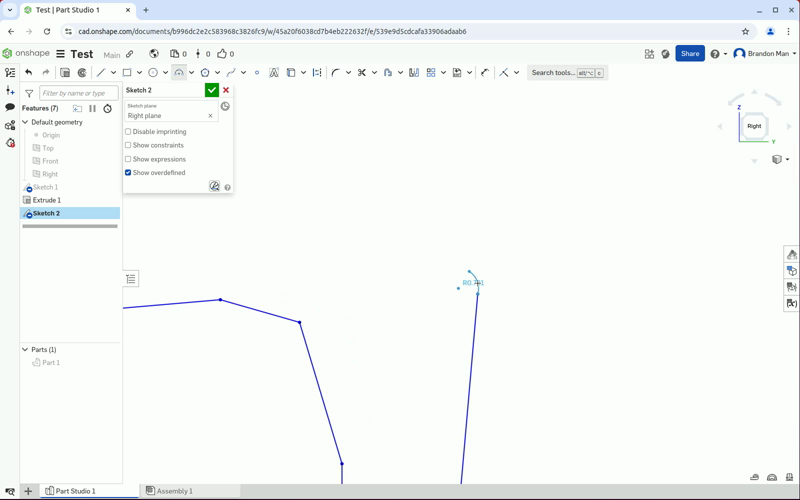
scroll(6)
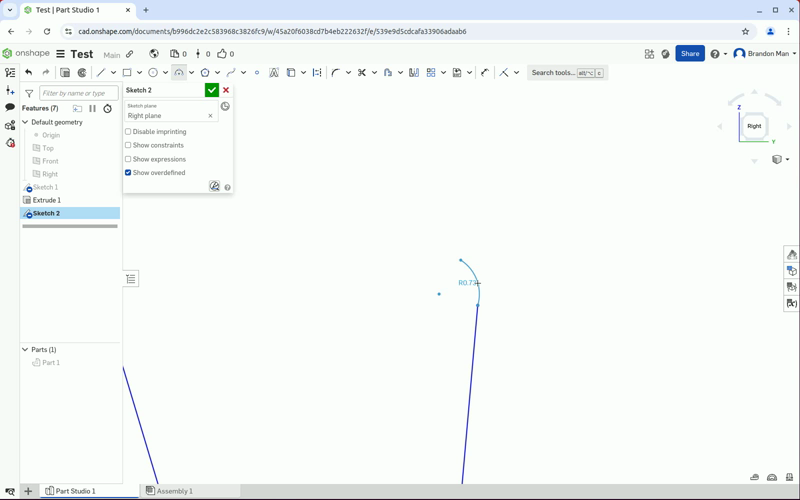
click(477, 282)
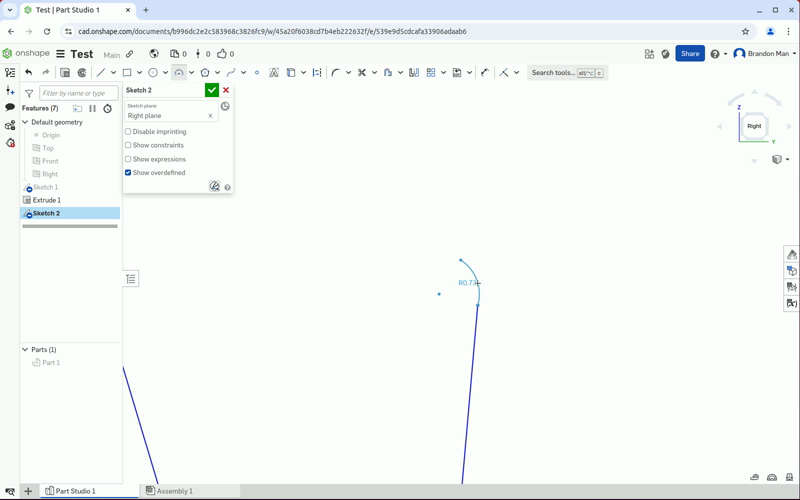
scroll(-6)
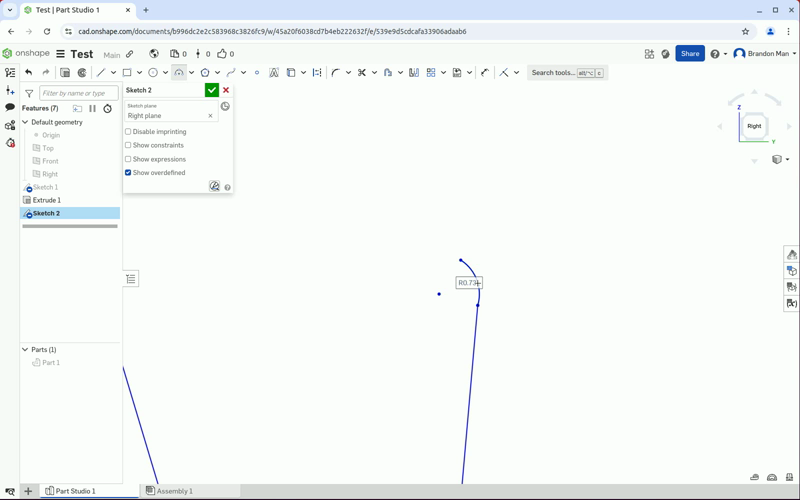
scroll(-6)
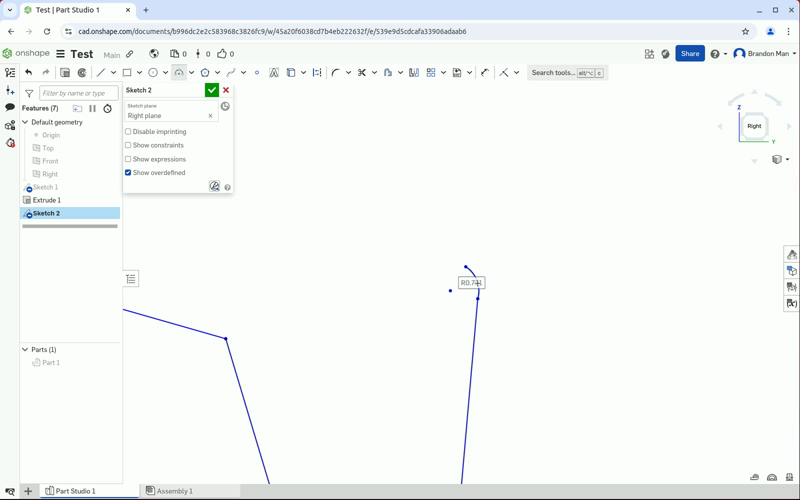
scroll(-6)
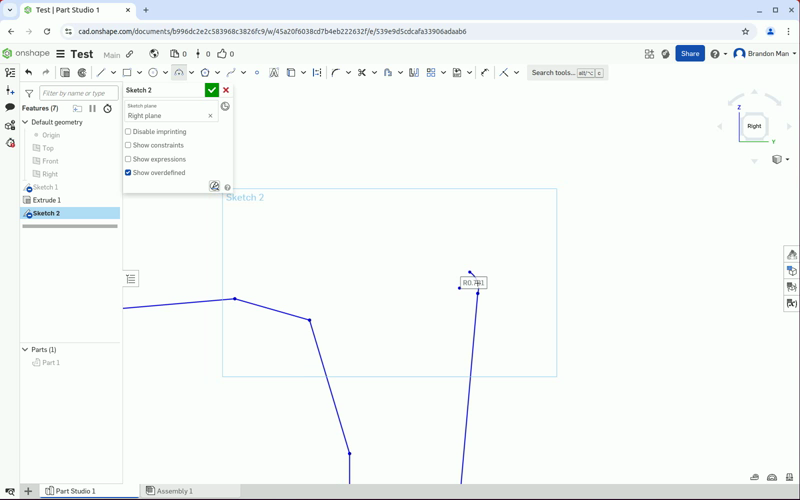
scroll(-6)
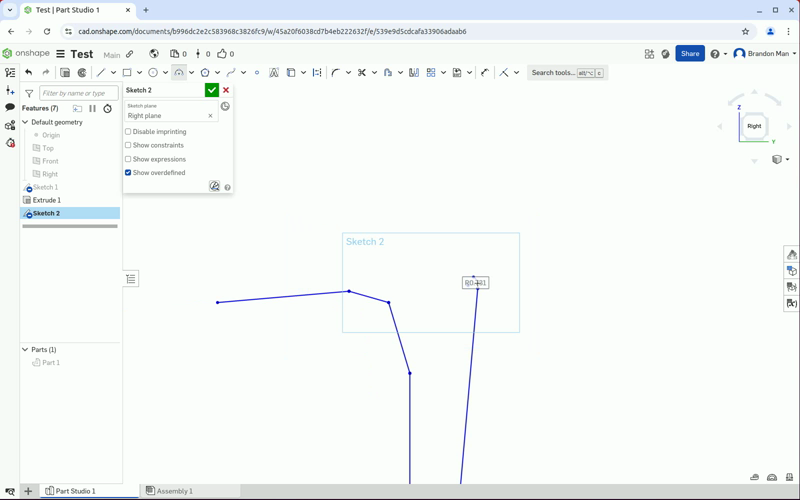
scroll(-6)
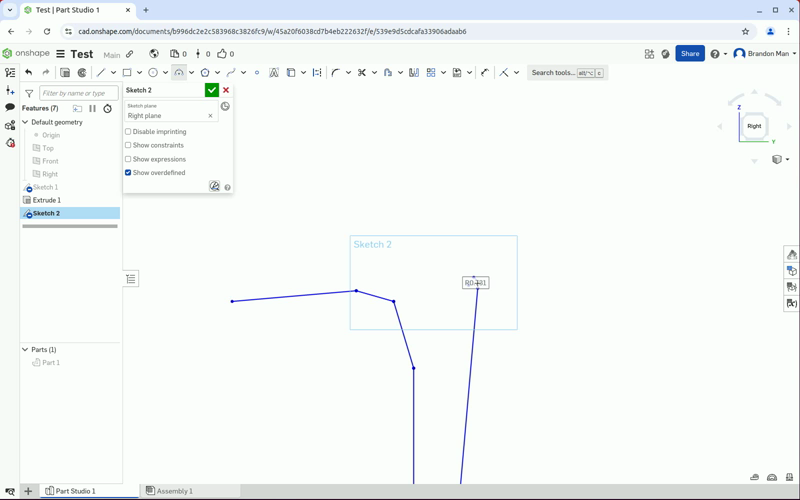
scroll(-6)
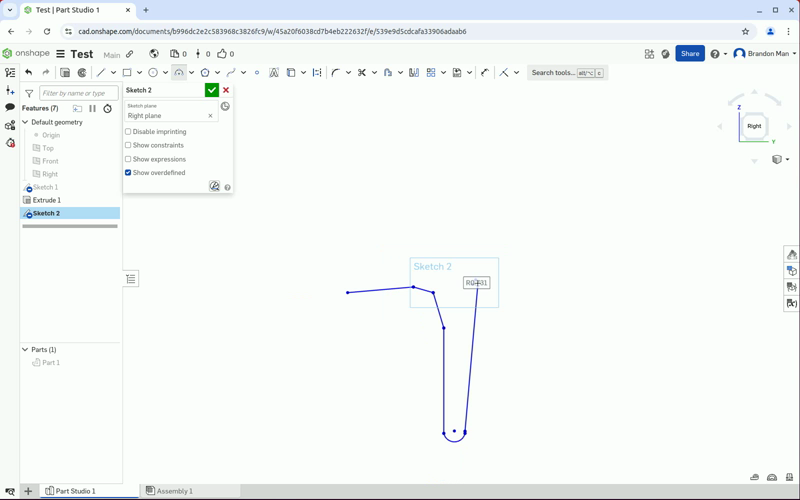
scroll(-6)
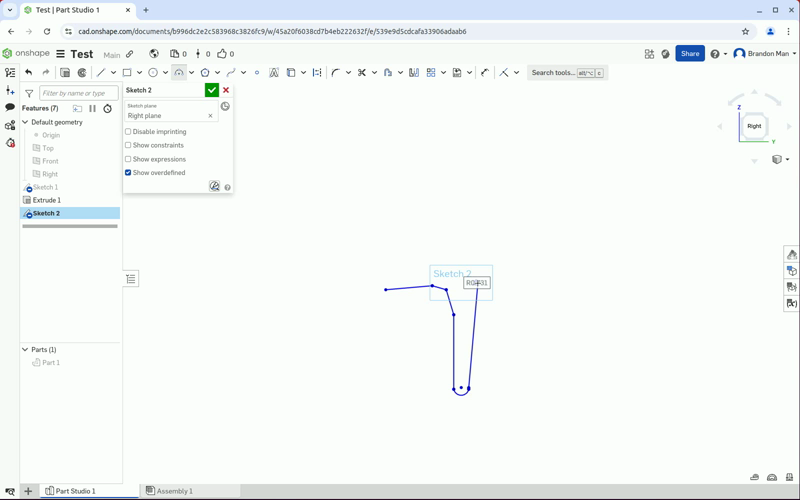
key_up(shift)
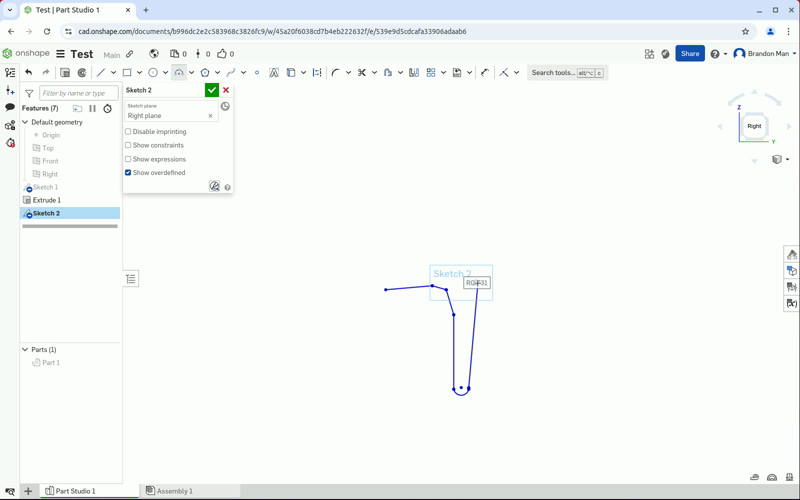
key(esc)
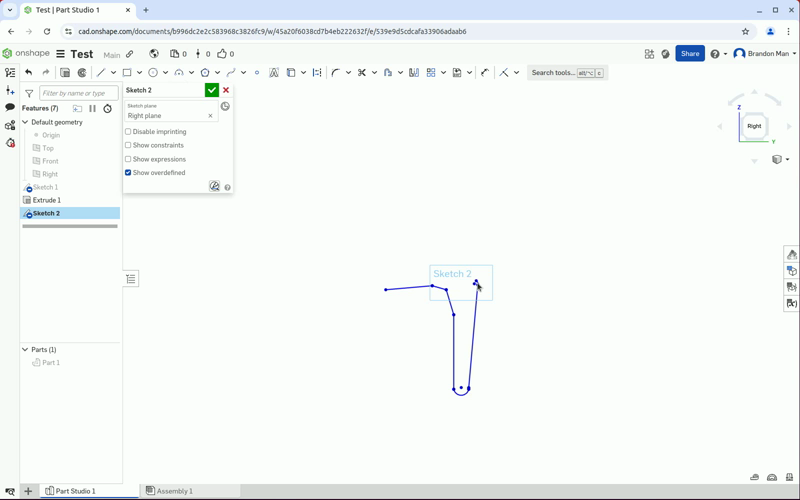
key(l)
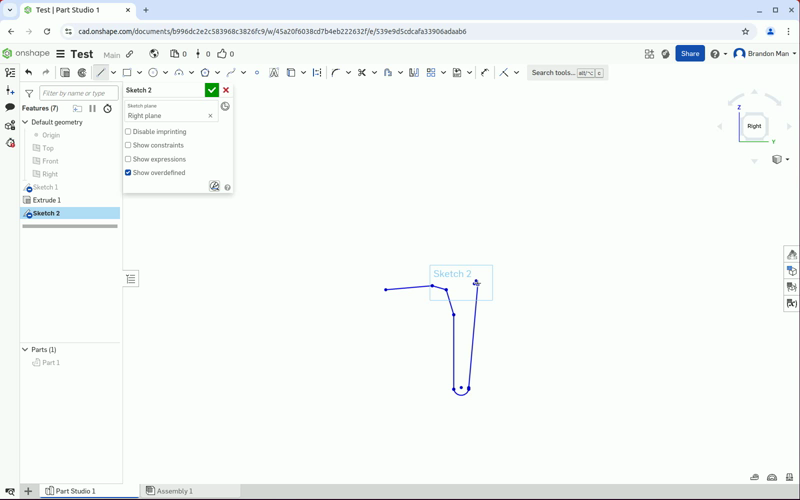
mouse_move(476, 280)
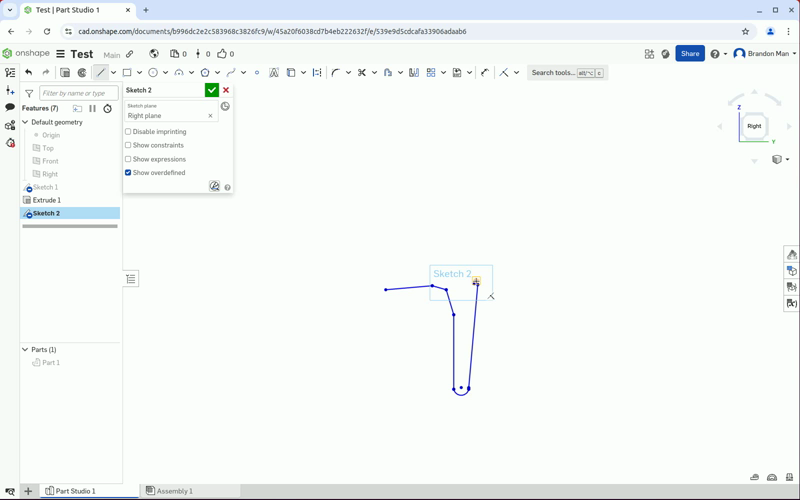
scroll(6)
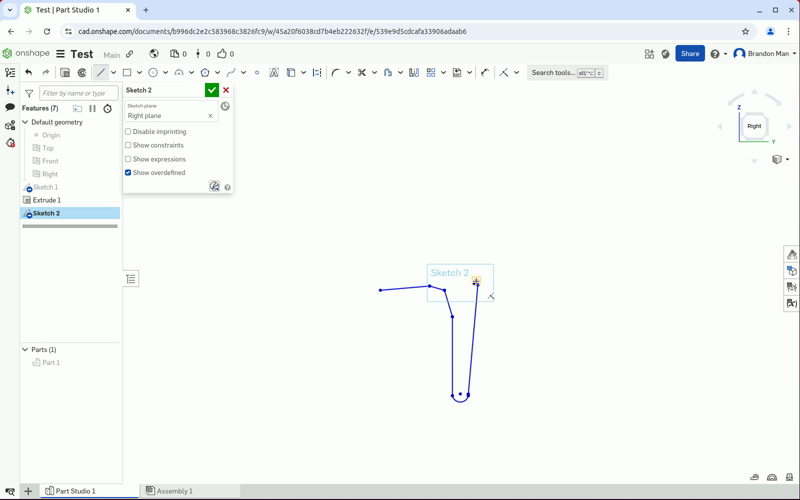
scroll(6)
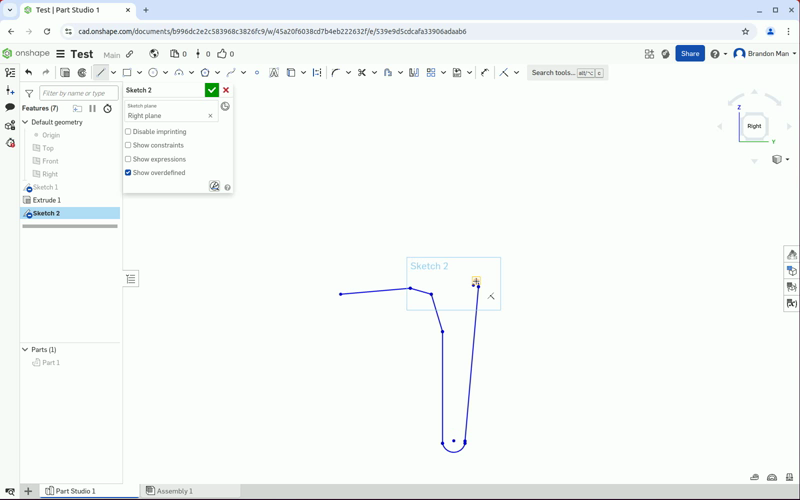
scroll(6)
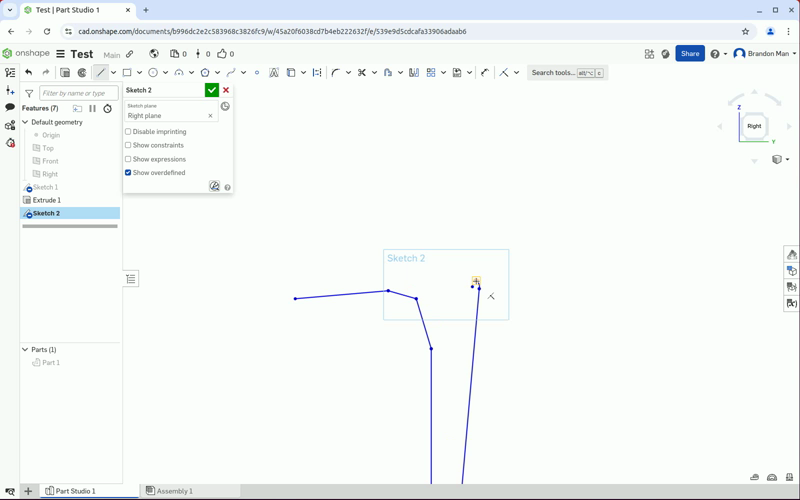
scroll(6)
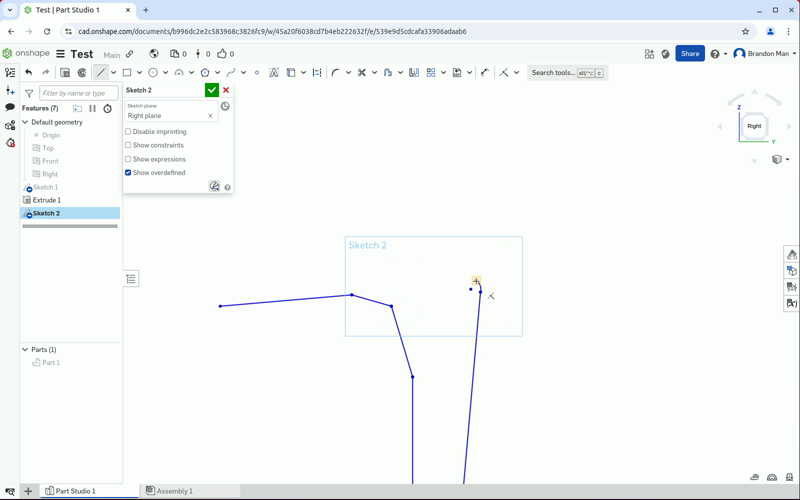
scroll(6)
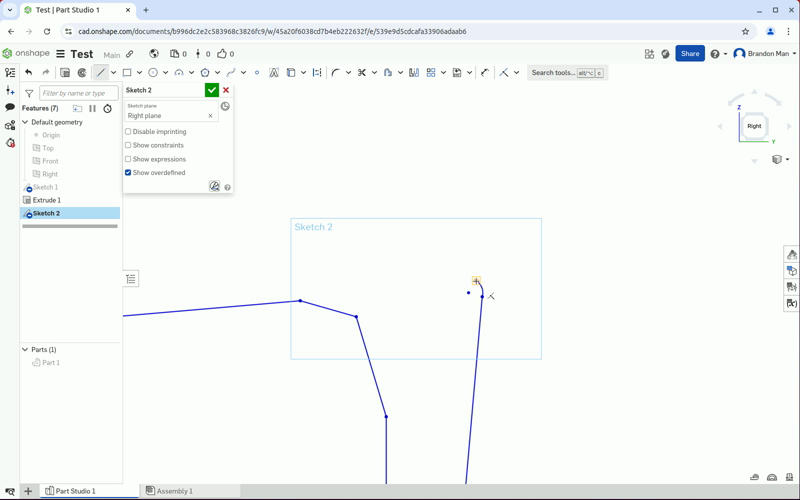
scroll(6)
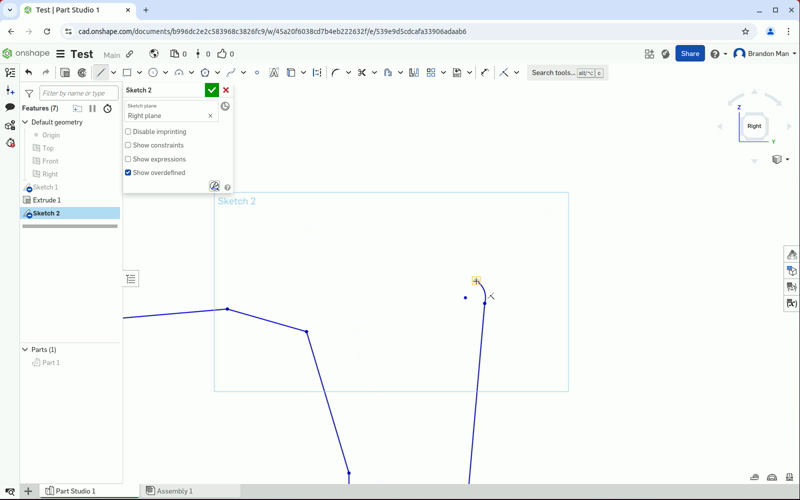
scroll(6)
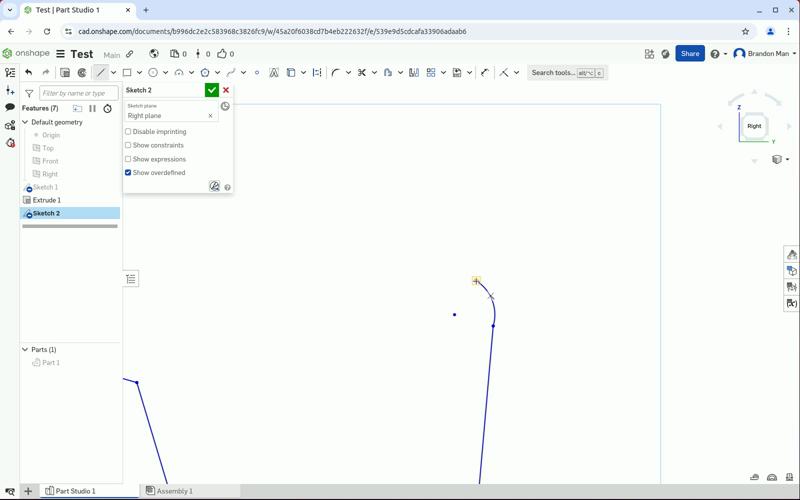
click(476, 280)
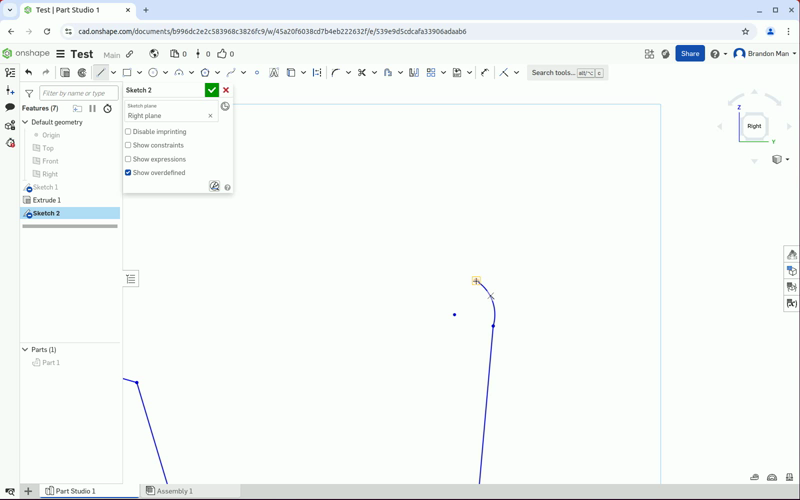
scroll(-6)
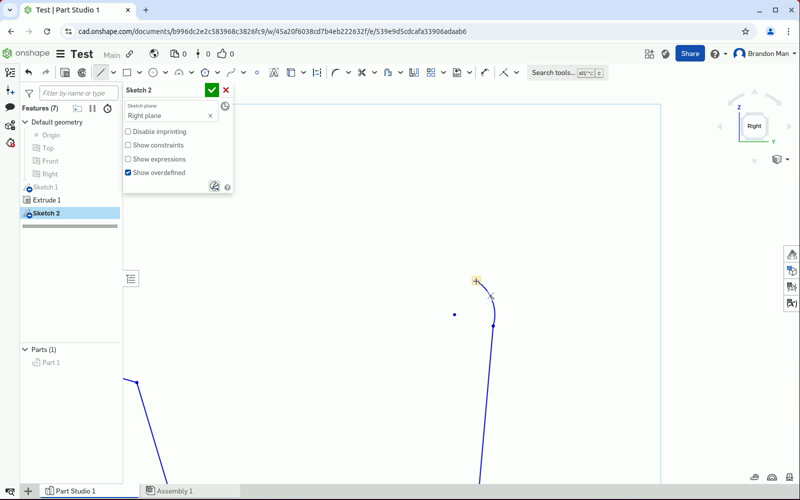
scroll(-6)
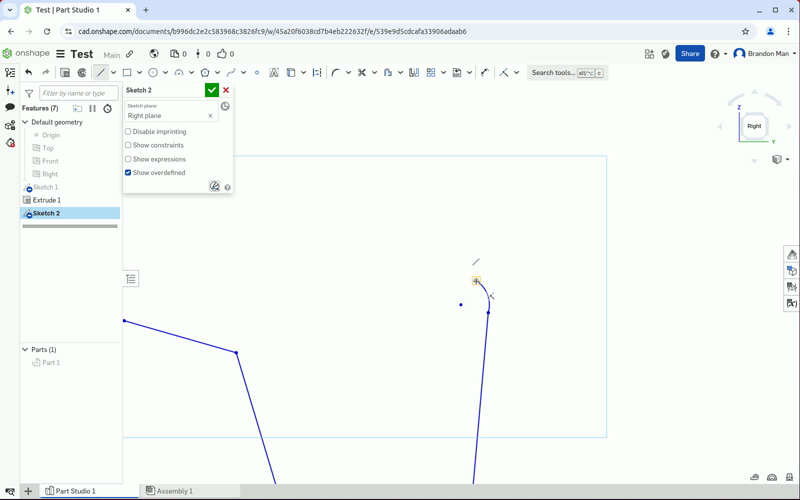
scroll(-6)
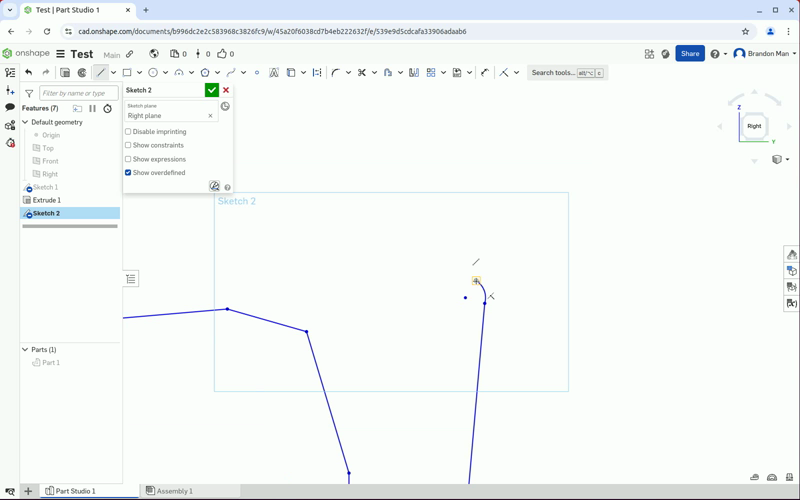
scroll(-6)
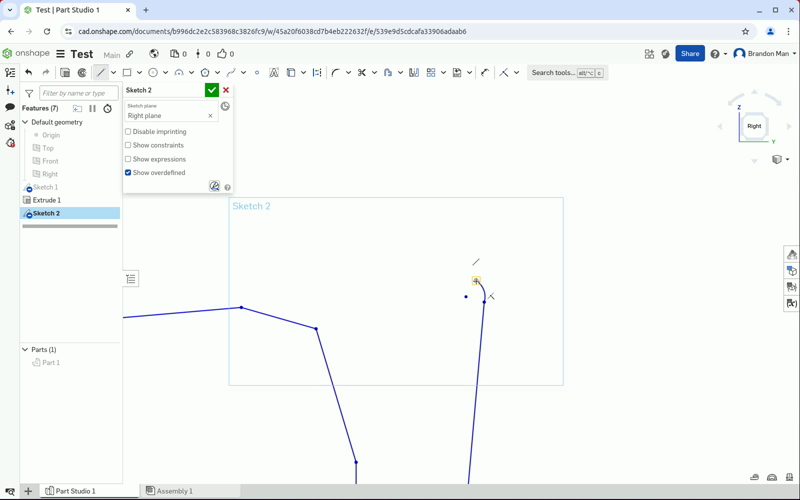
scroll(-6)
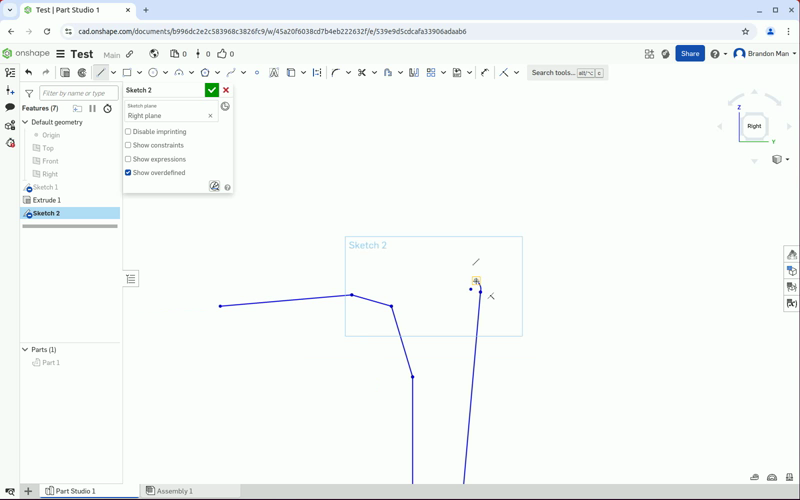
scroll(-6)
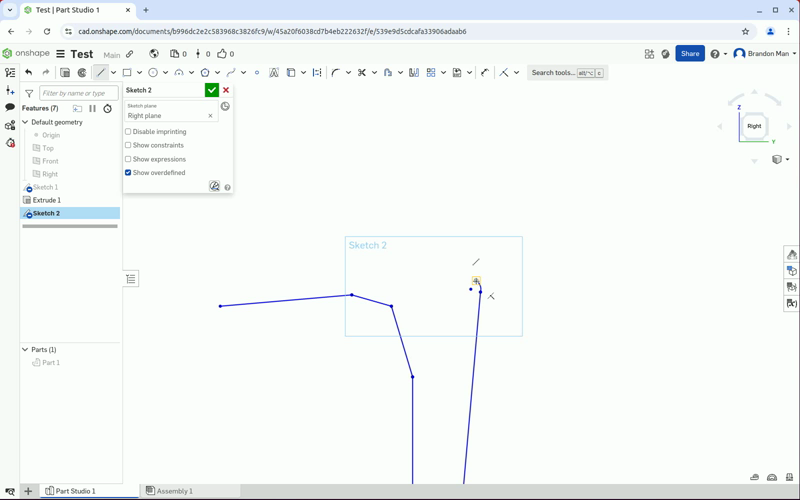
scroll(-6)
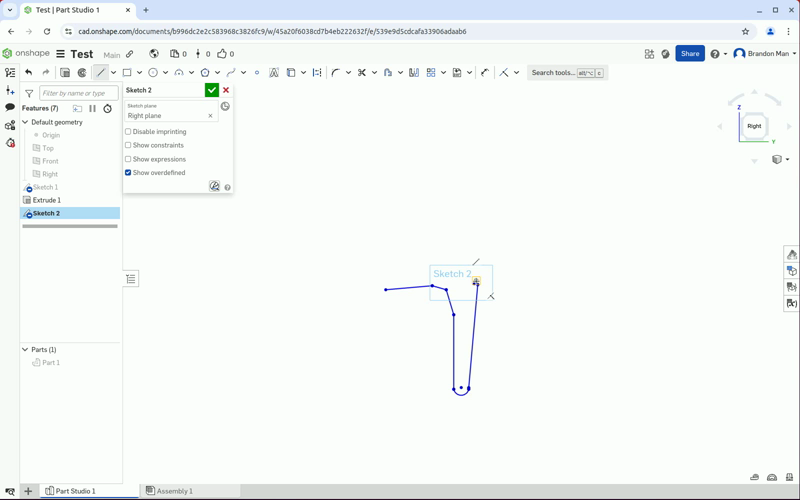
key_down(shift)
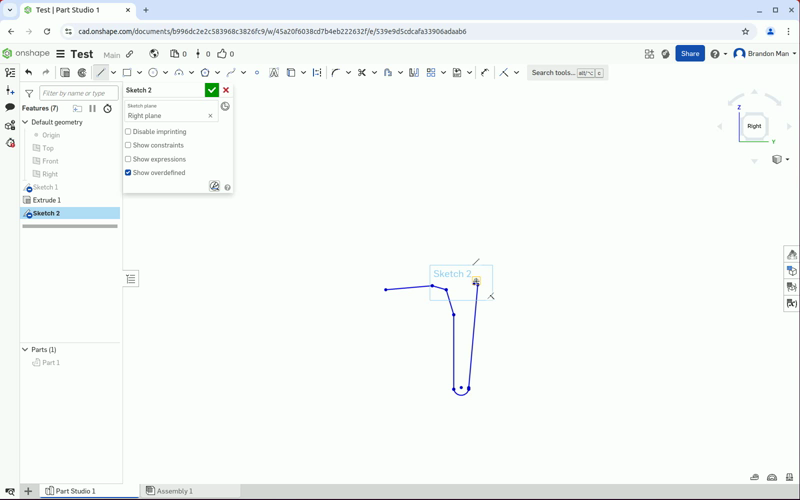
mouse_move(506, 280)
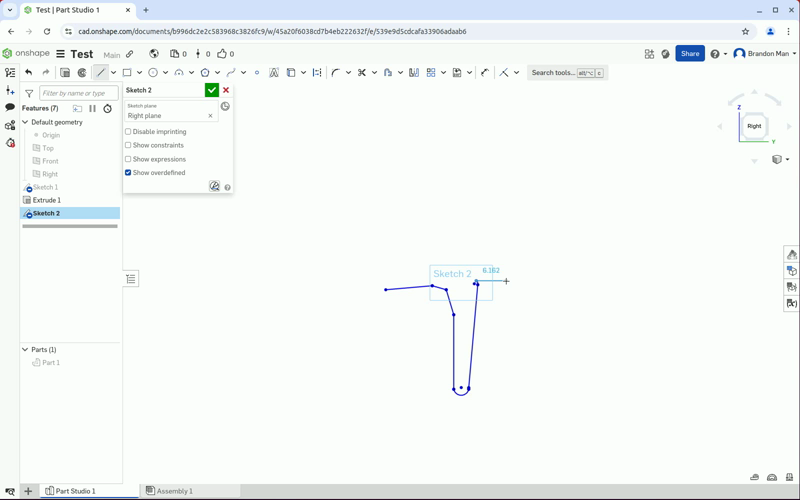
mouse_move(473, 274)
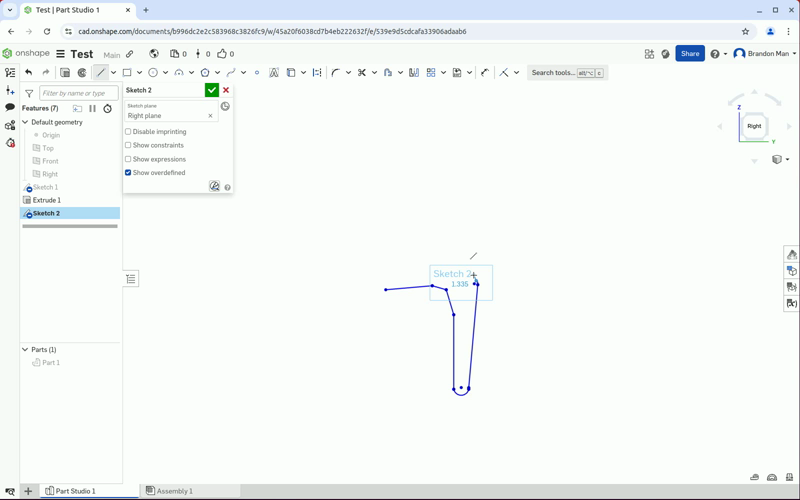
scroll(6)
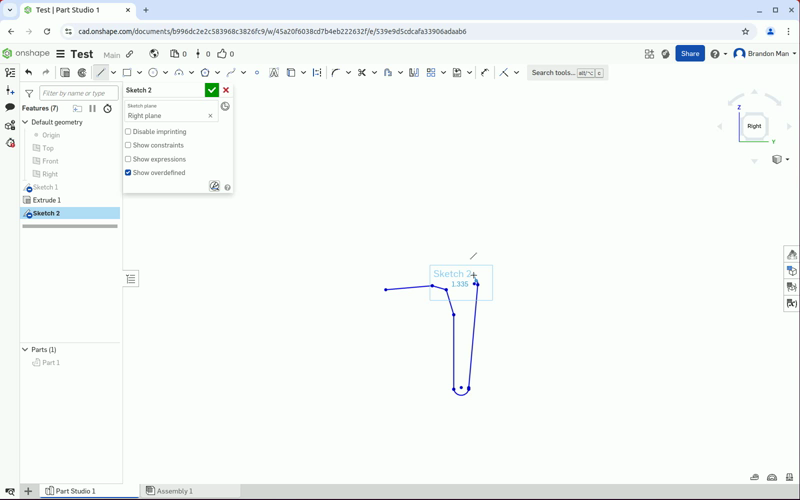
scroll(6)
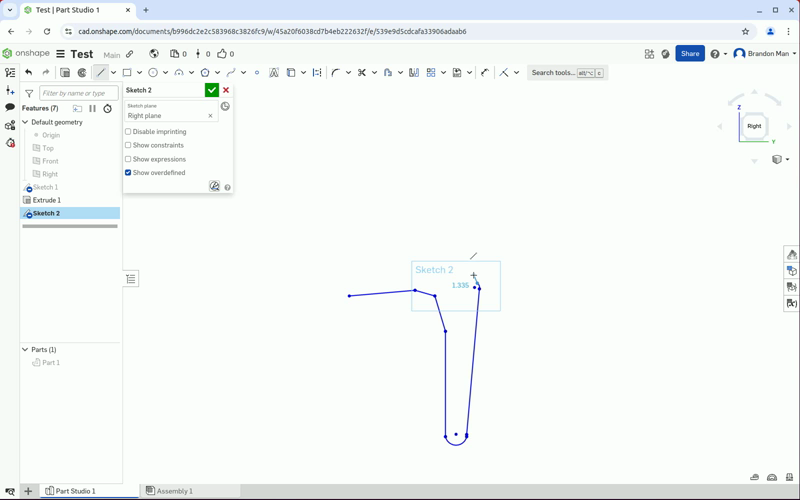
scroll(6)
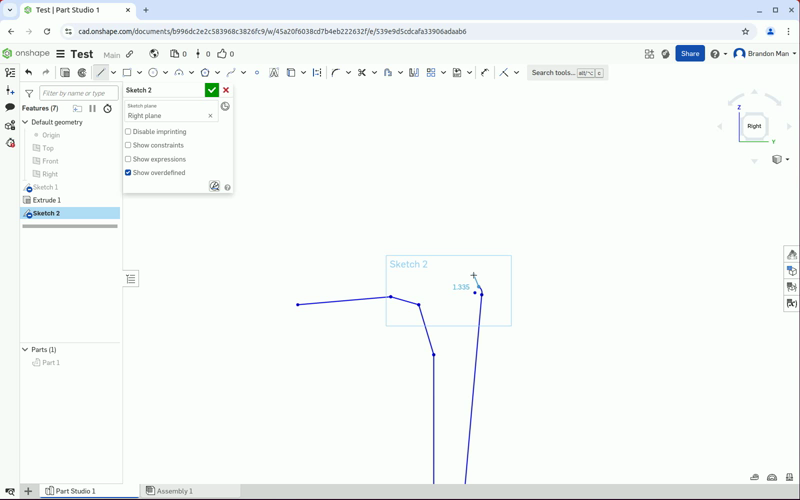
scroll(6)
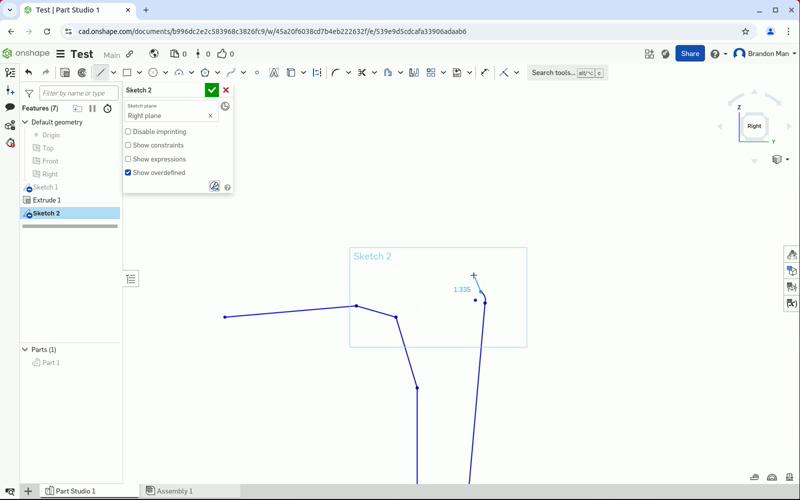
scroll(6)
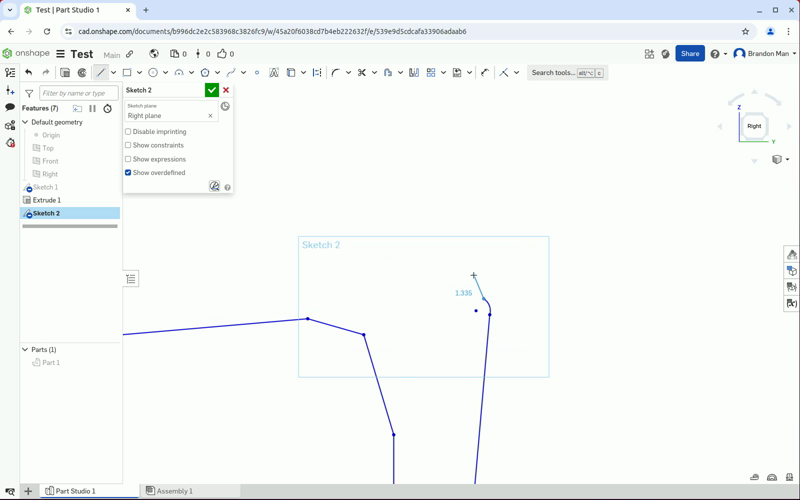
scroll(6)
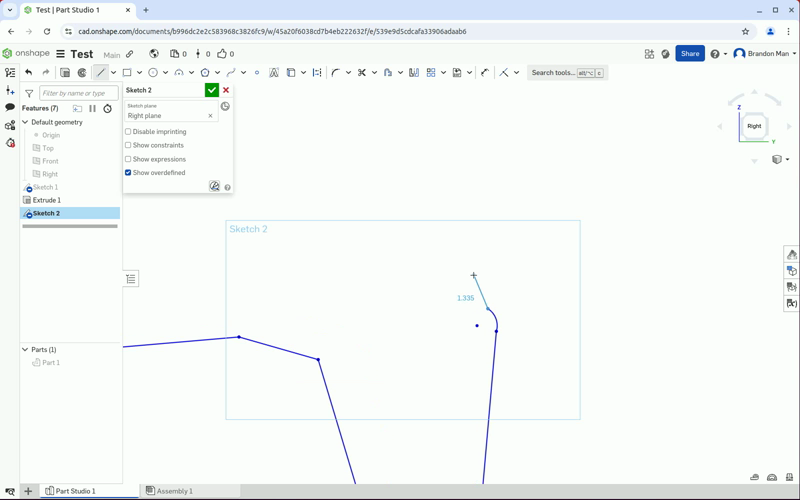
scroll(6)
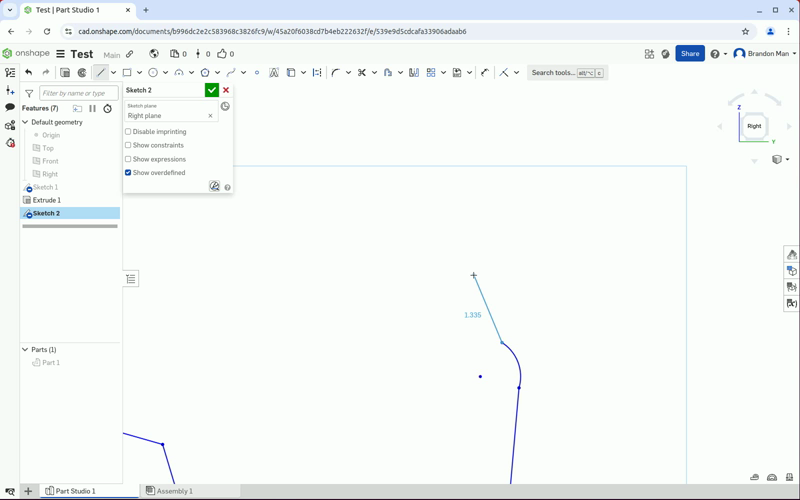
click(473, 274)
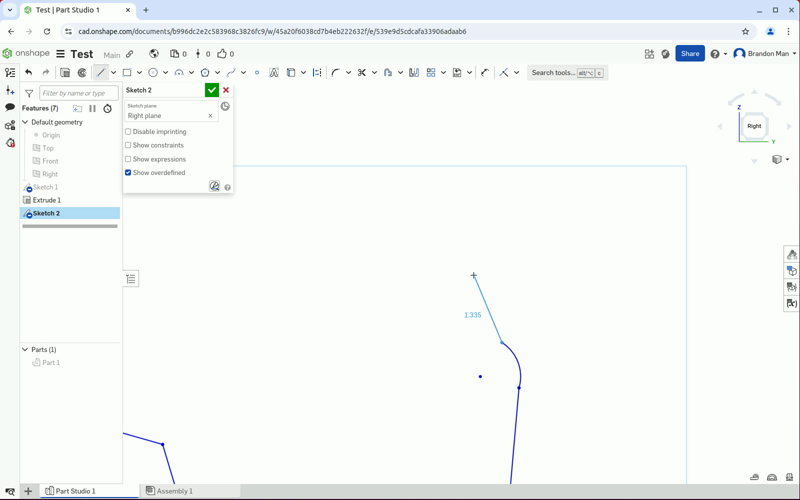
scroll(-6)
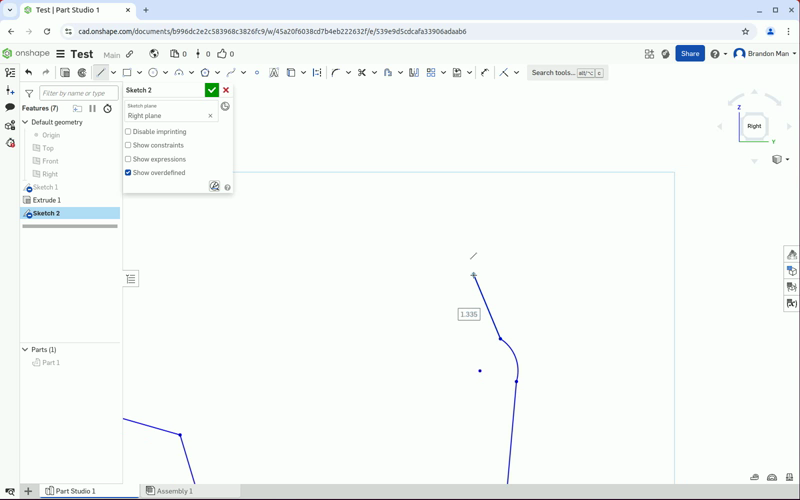
scroll(-6)
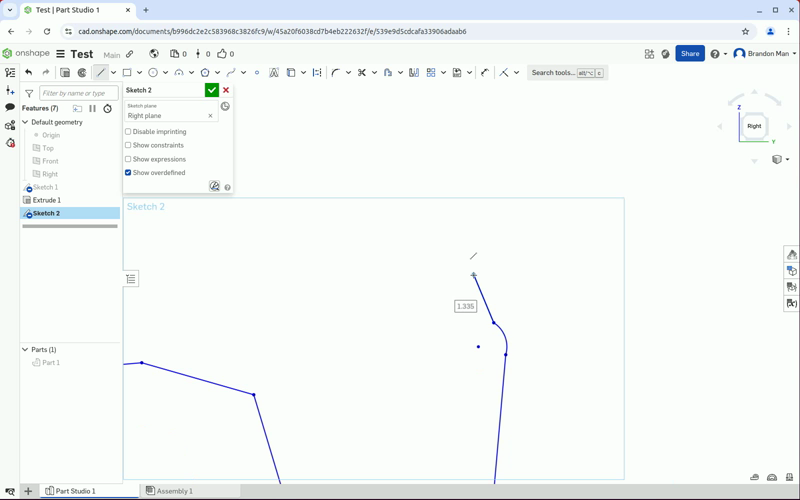
scroll(-6)
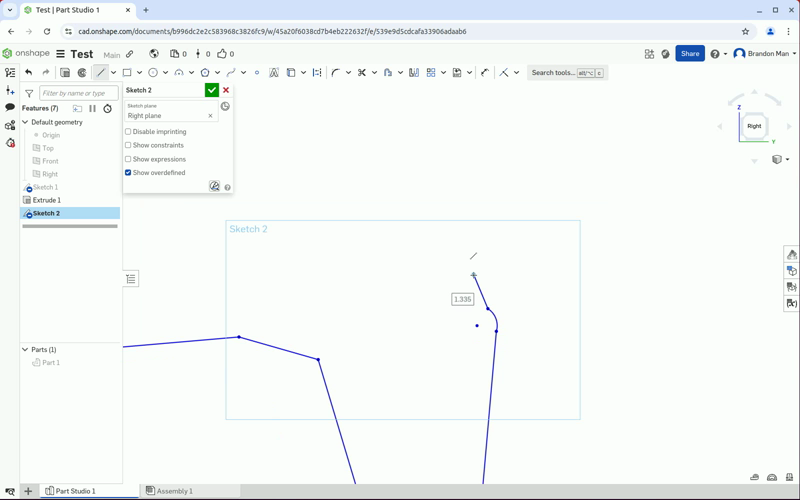
scroll(-6)
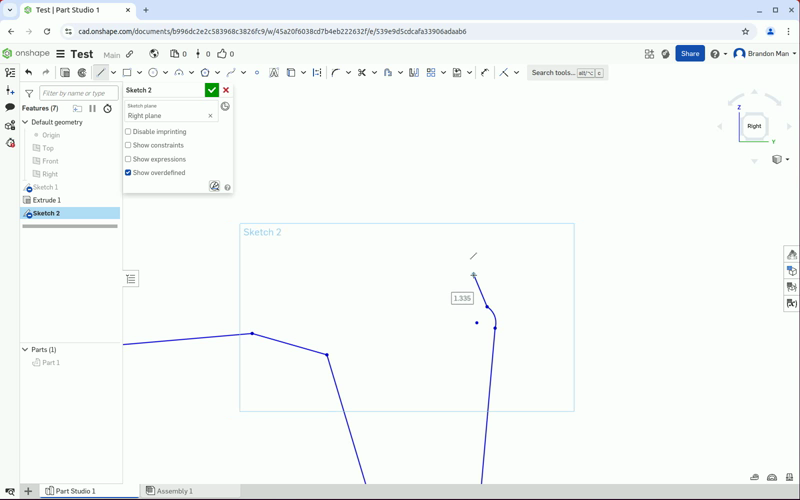
scroll(-6)
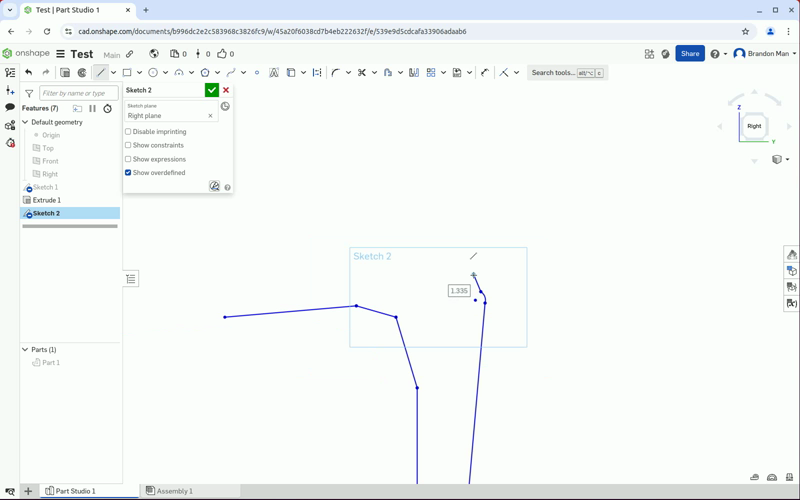
scroll(-6)
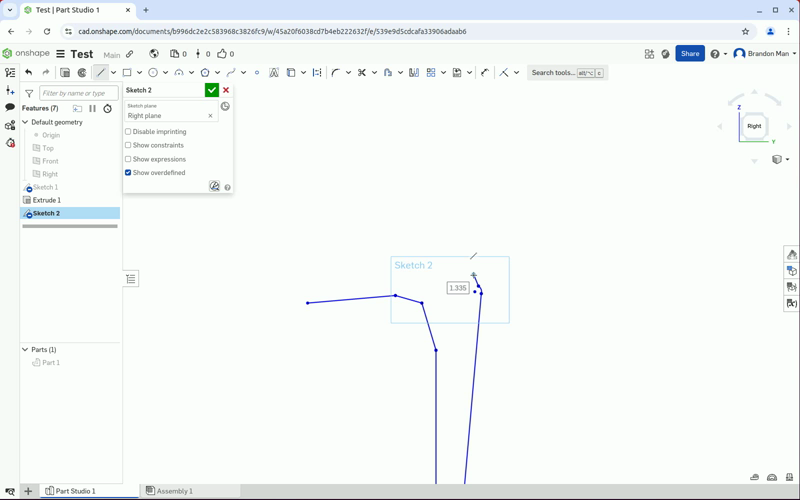
scroll(-6)
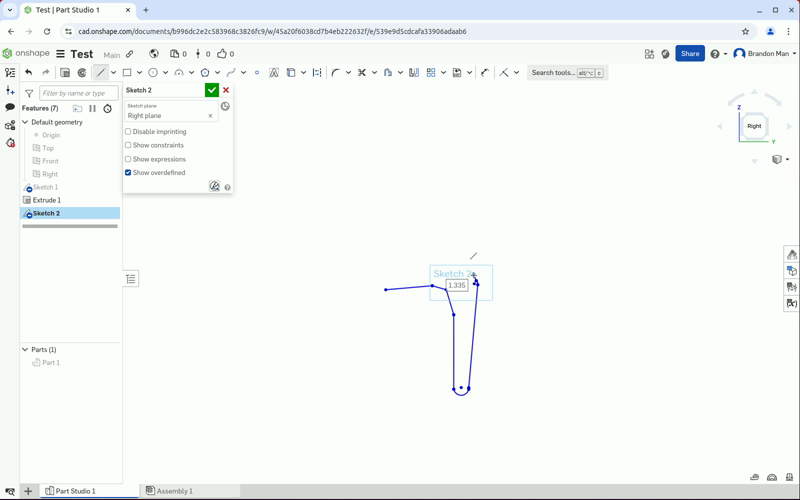
key_up(shift)
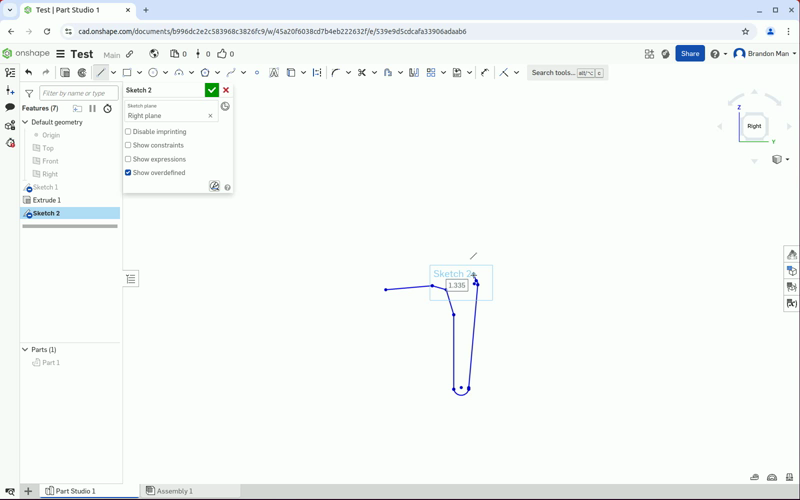
key(esc)
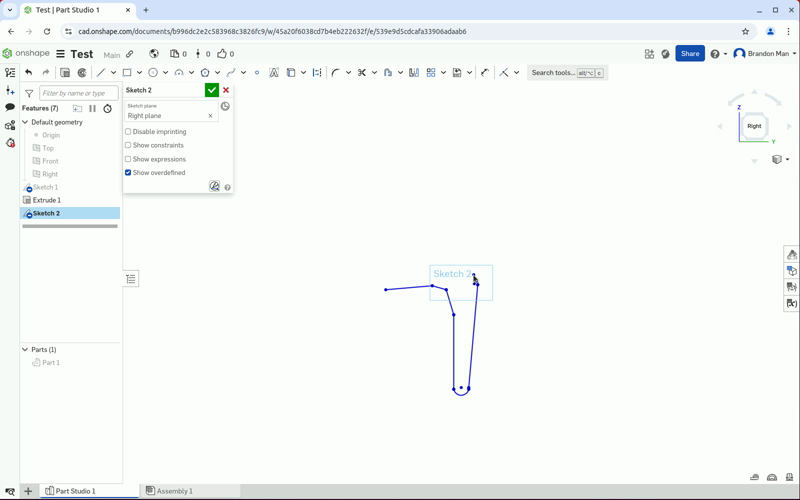
key(a)
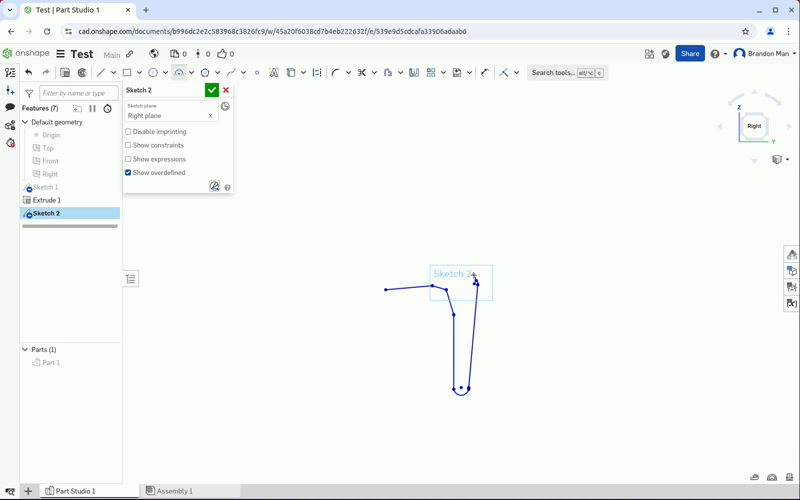
mouse_move(473, 274)
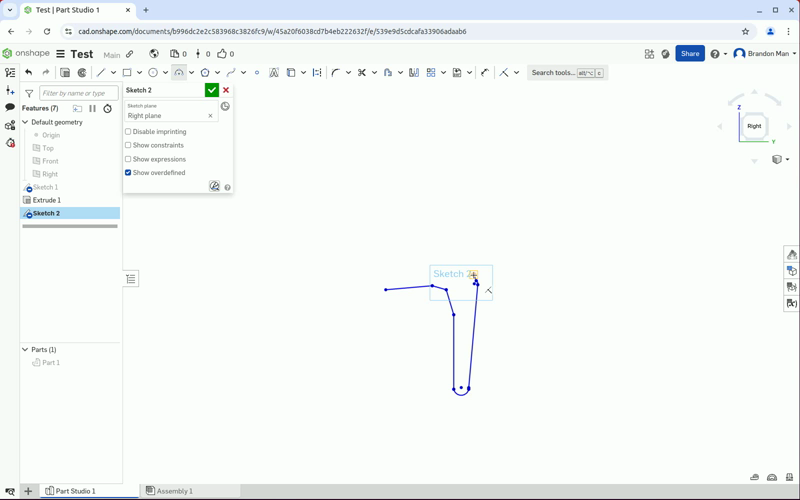
click(473, 274)
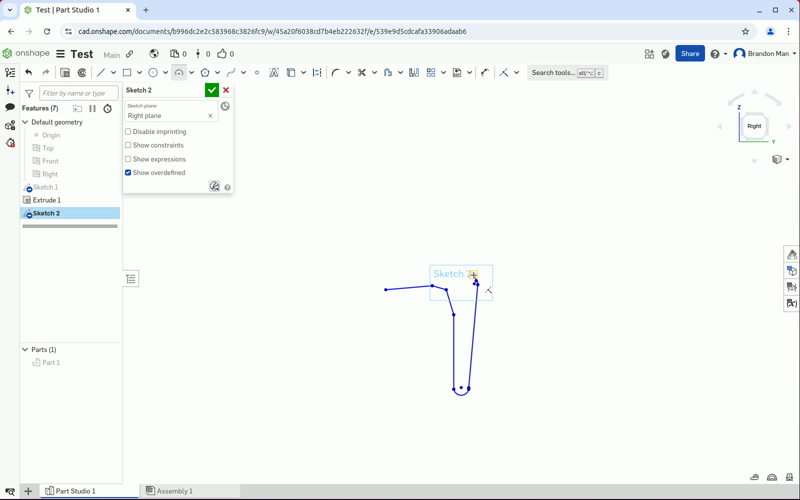
key_down(shift)
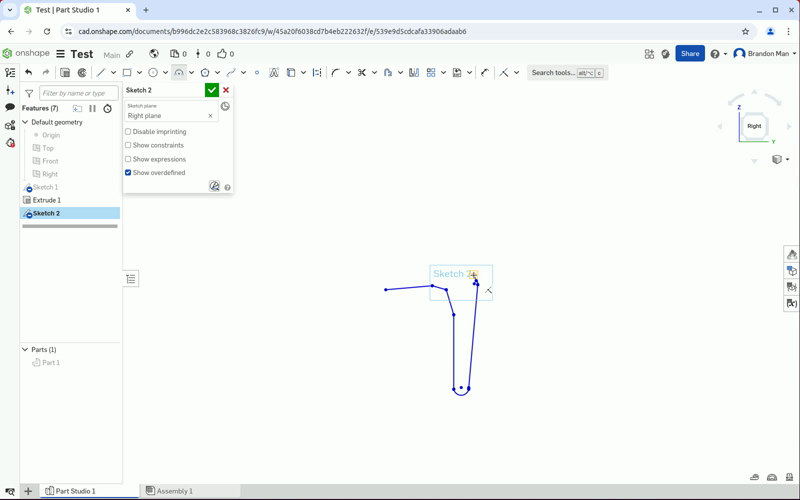
mouse_move(468, 270)
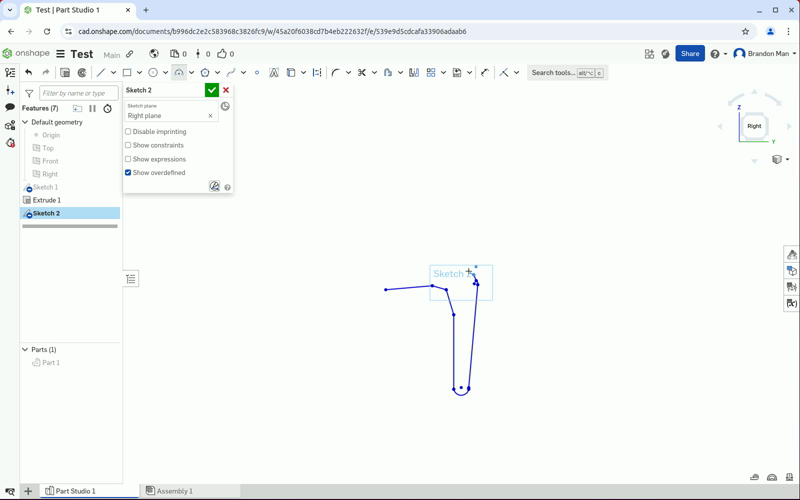
scroll(6)
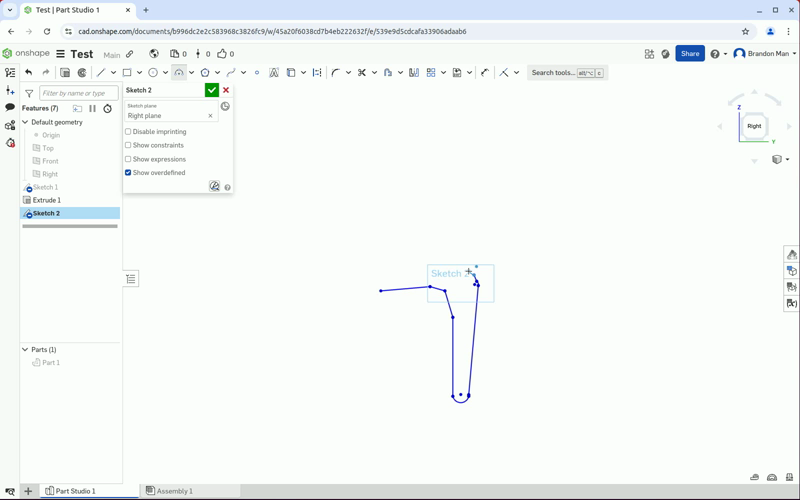
scroll(6)
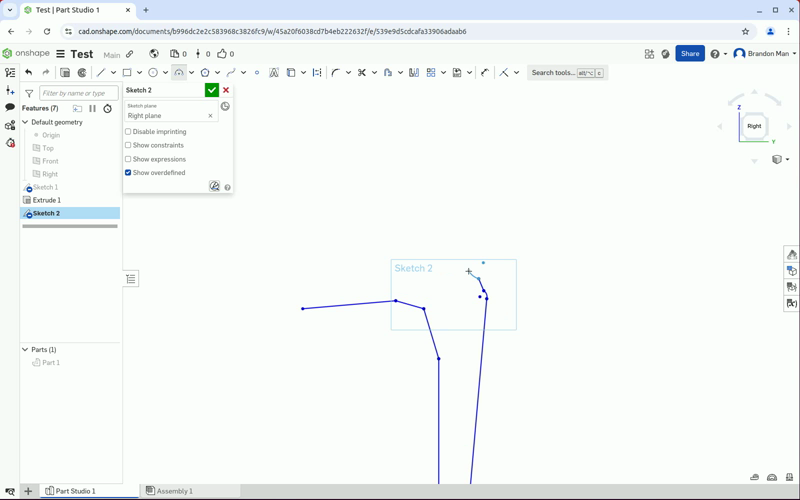
scroll(6)
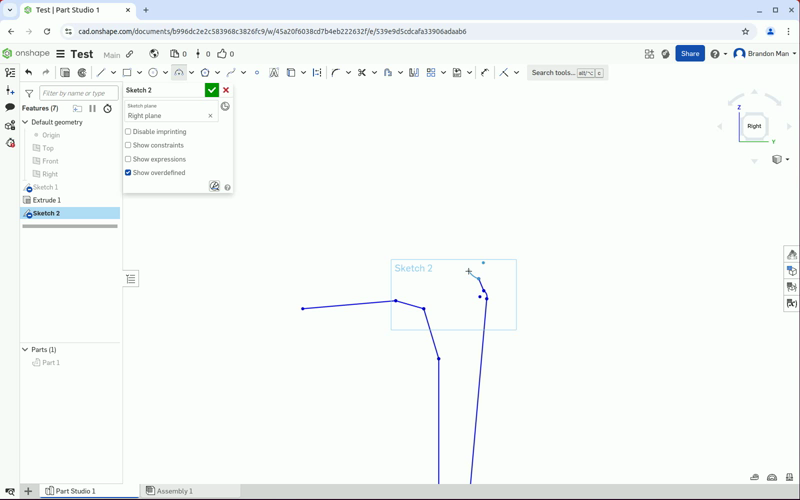
scroll(6)
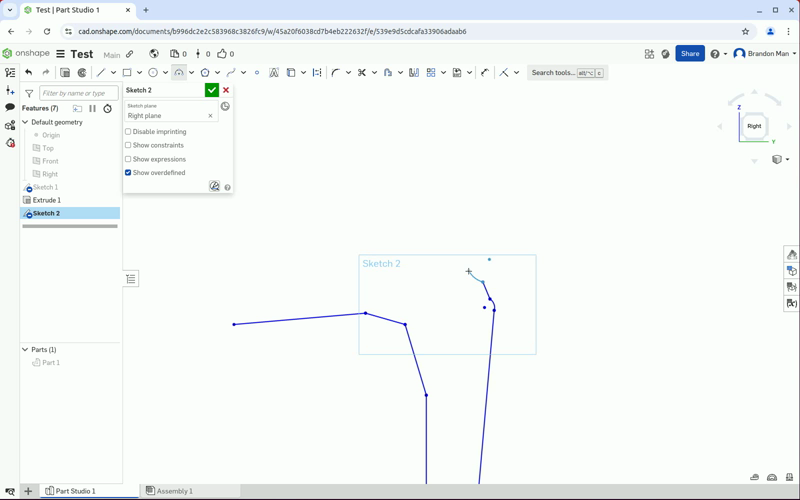
scroll(6)
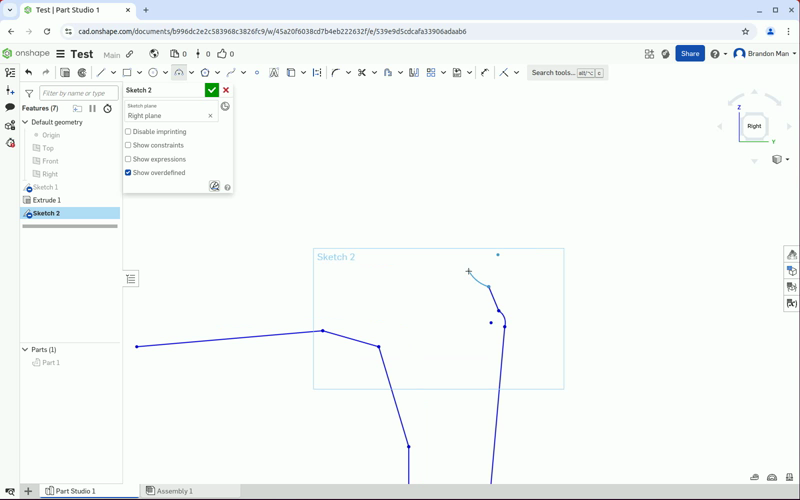
scroll(6)
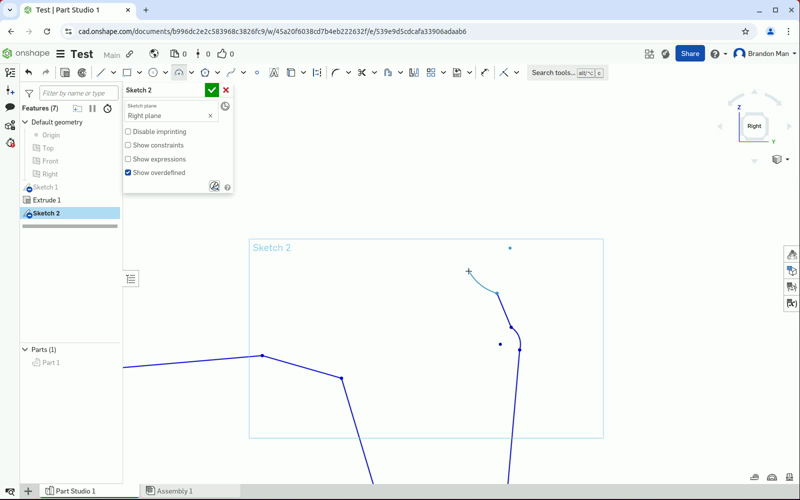
scroll(6)
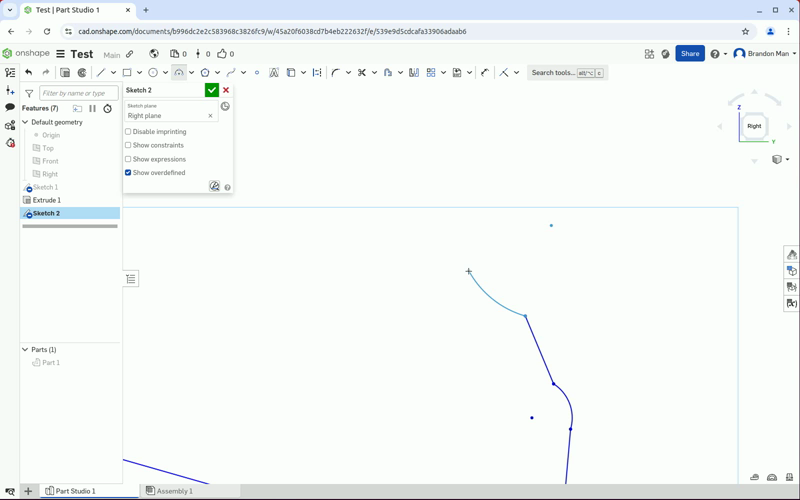
click(468, 270)
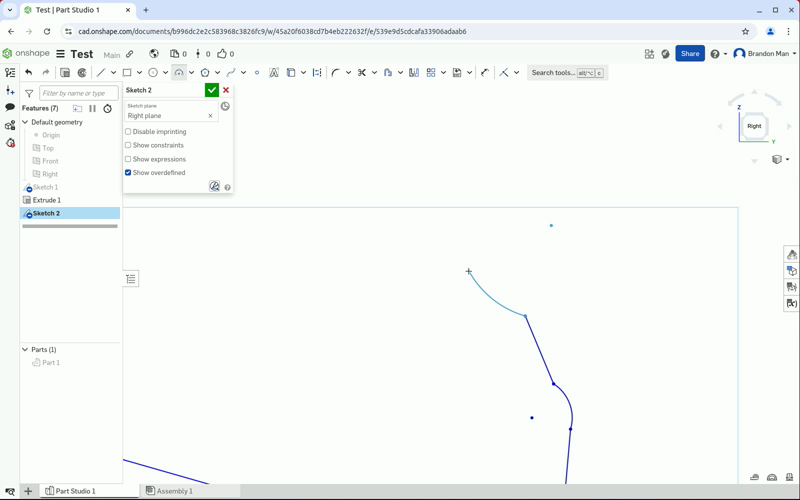
scroll(-6)
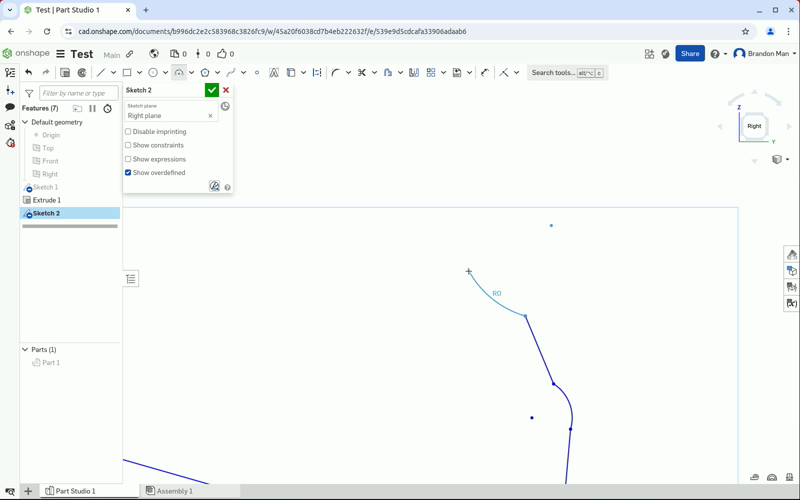
scroll(-6)
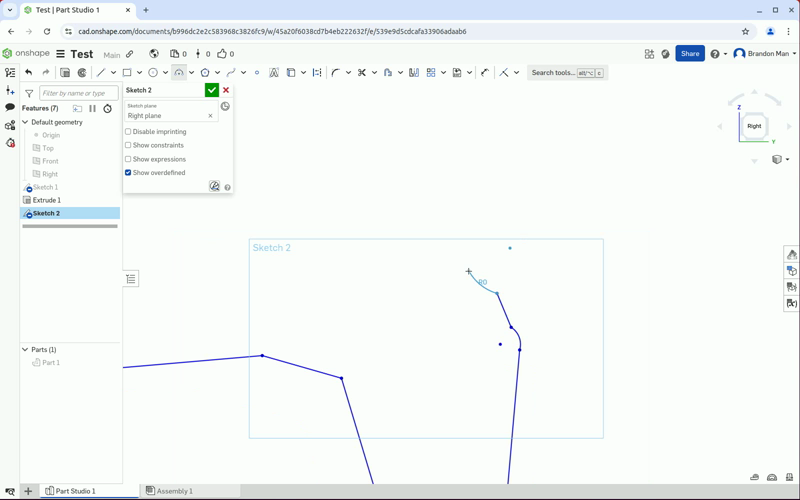
scroll(-6)
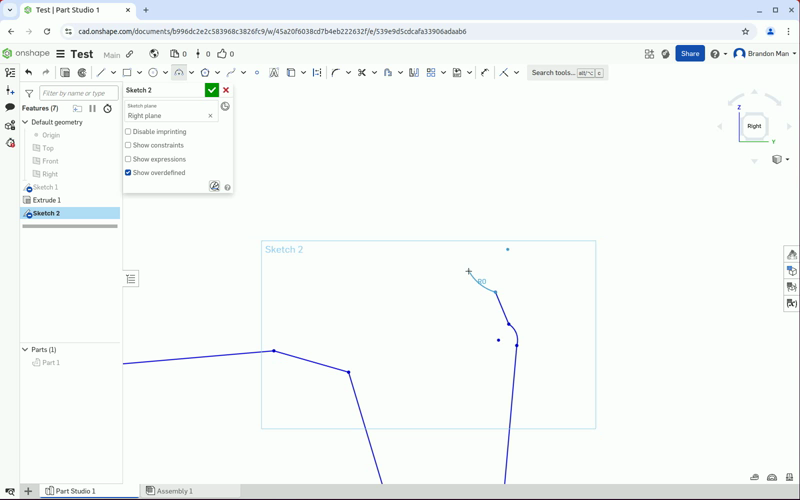
scroll(-6)
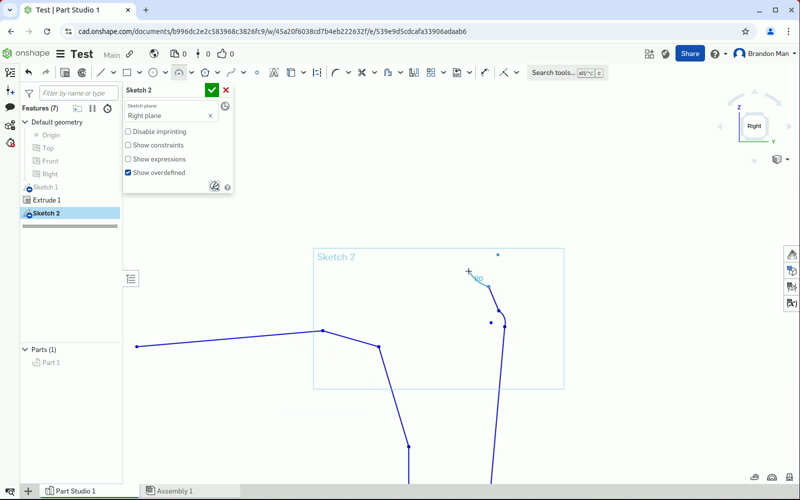
scroll(-6)
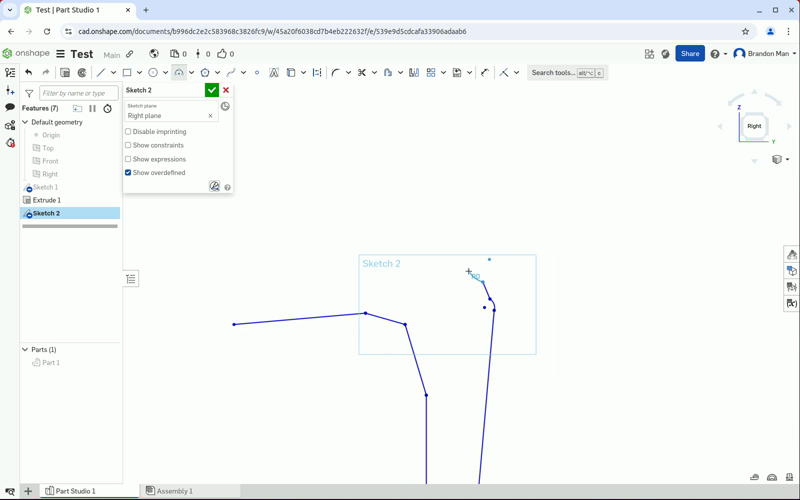
scroll(-6)
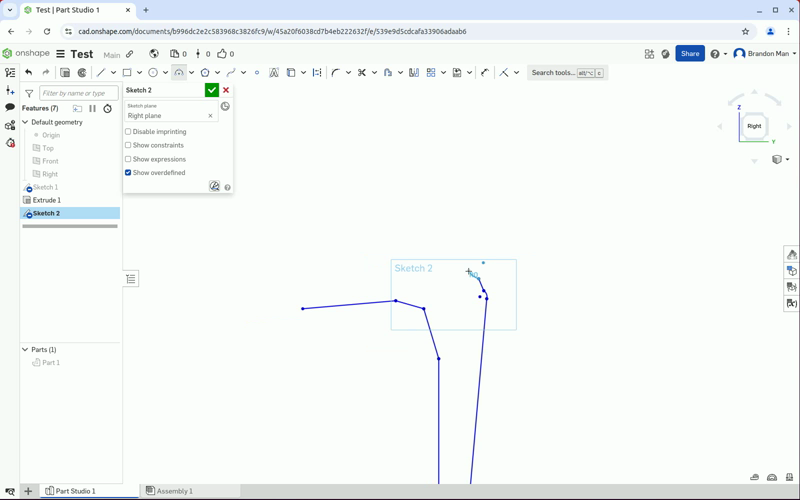
scroll(-6)
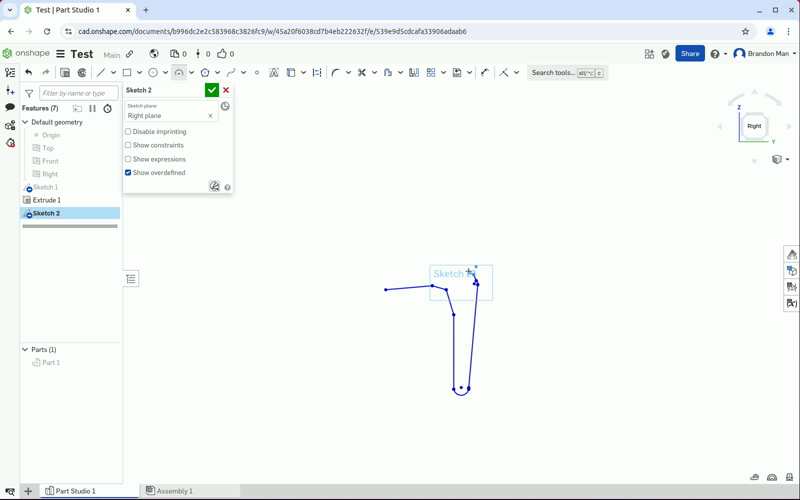
mouse_move(471, 272)
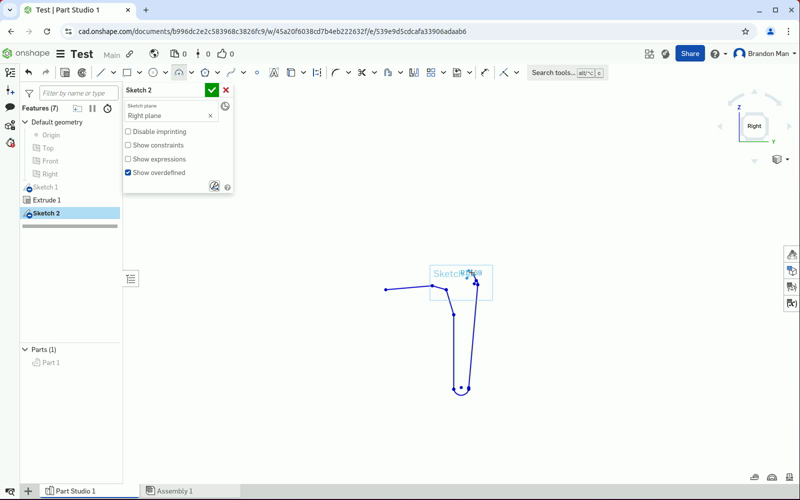
scroll(6)
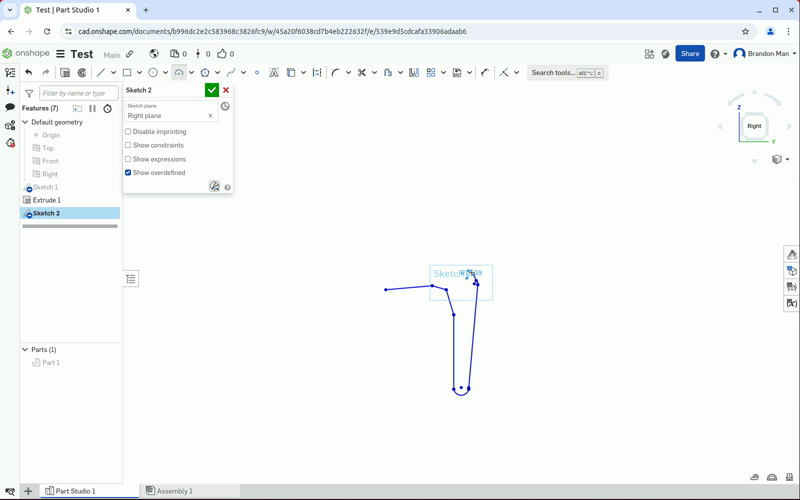
scroll(6)
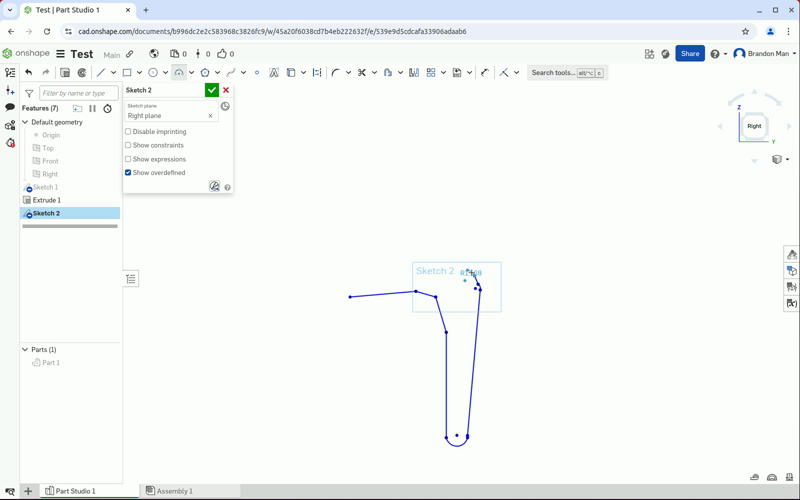
scroll(6)
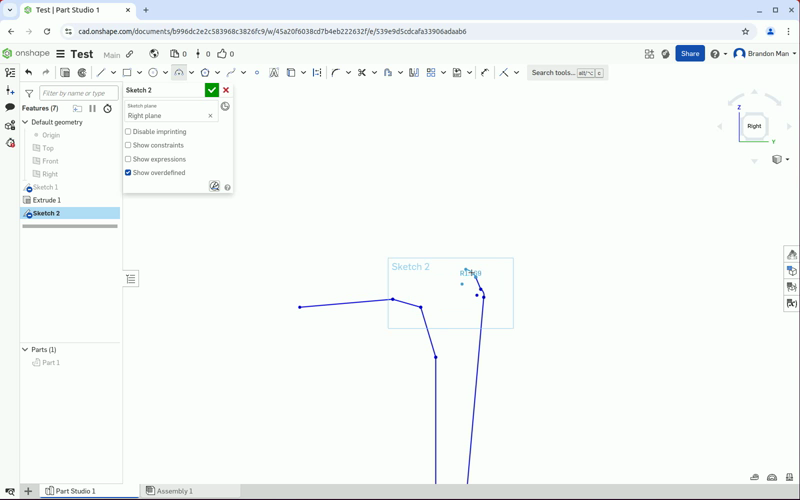
scroll(6)
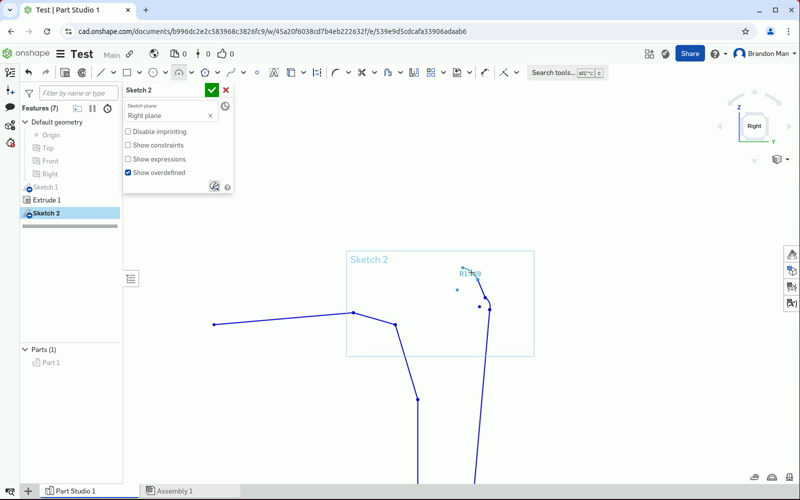
scroll(6)
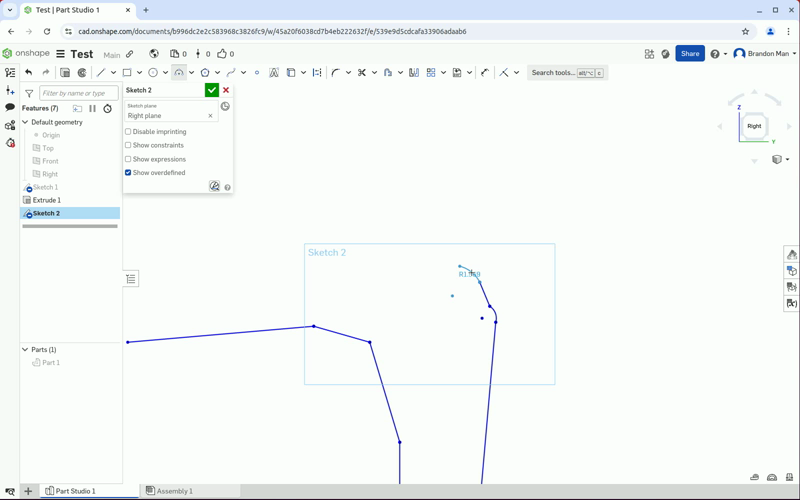
scroll(6)
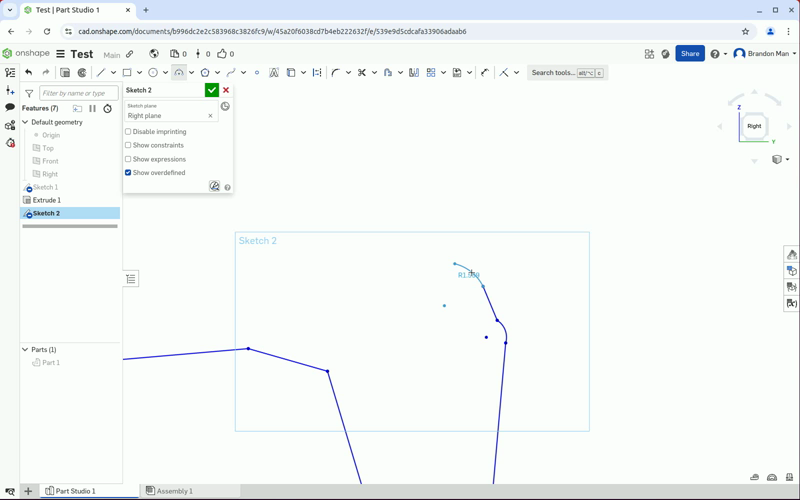
scroll(6)
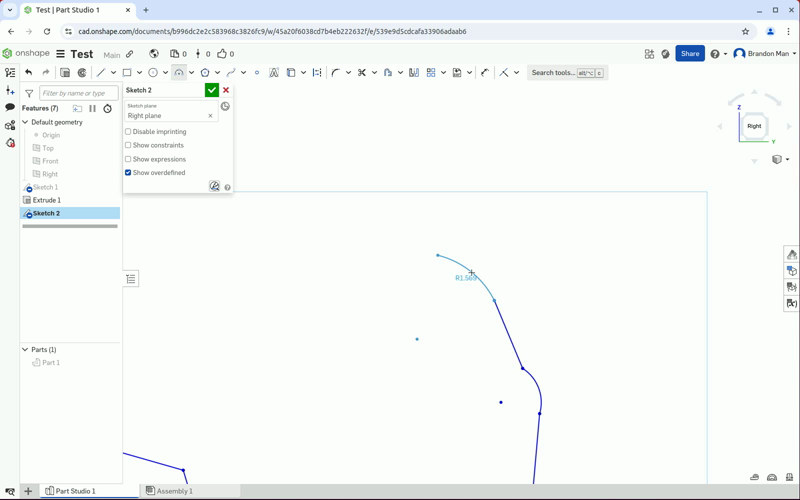
click(471, 272)
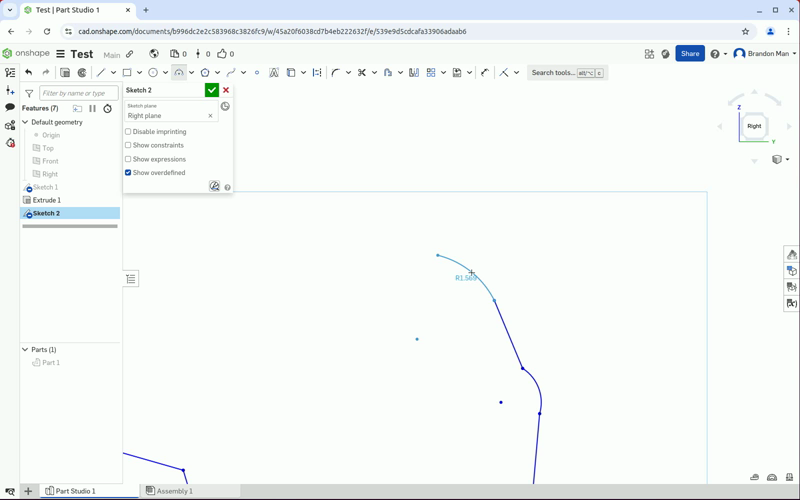
scroll(-6)
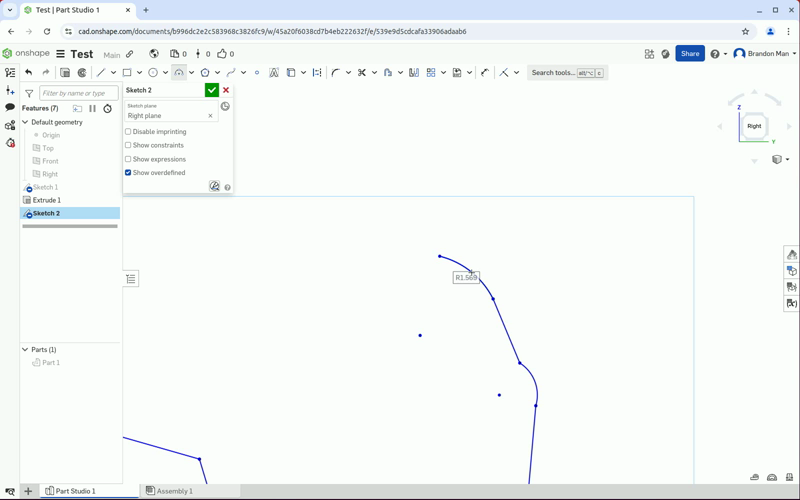
scroll(-6)
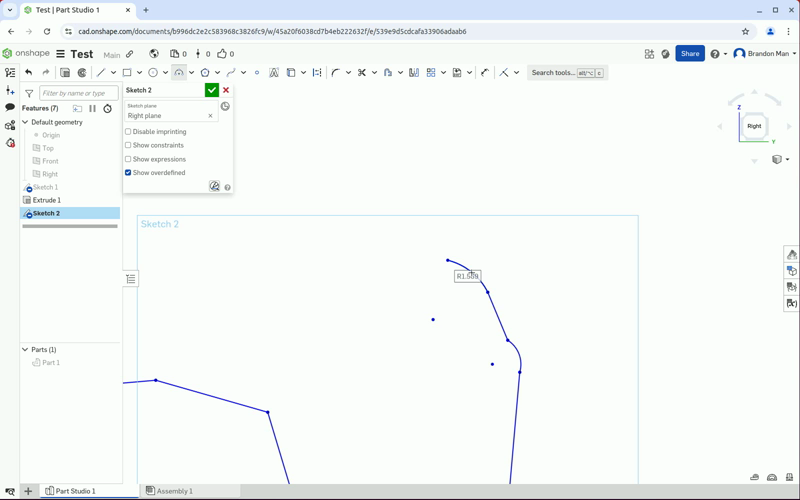
scroll(-6)
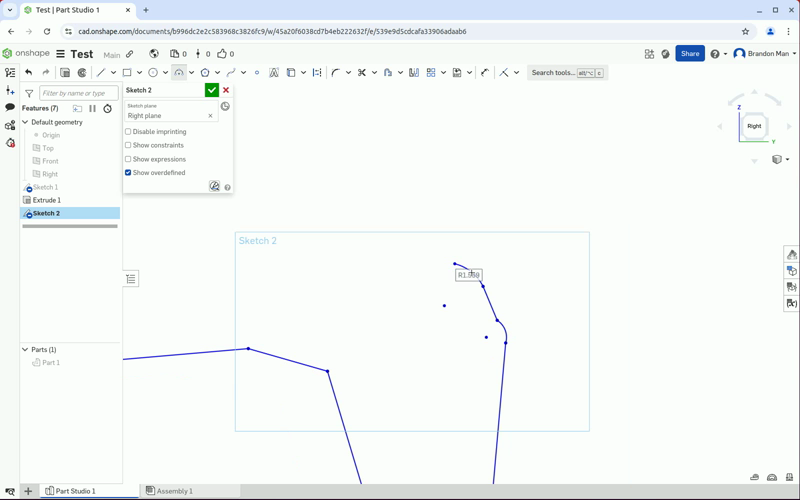
scroll(-6)
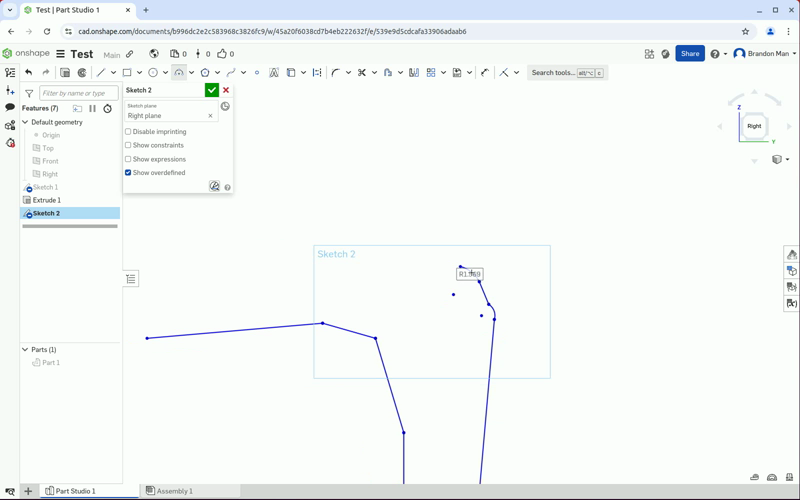
scroll(-6)
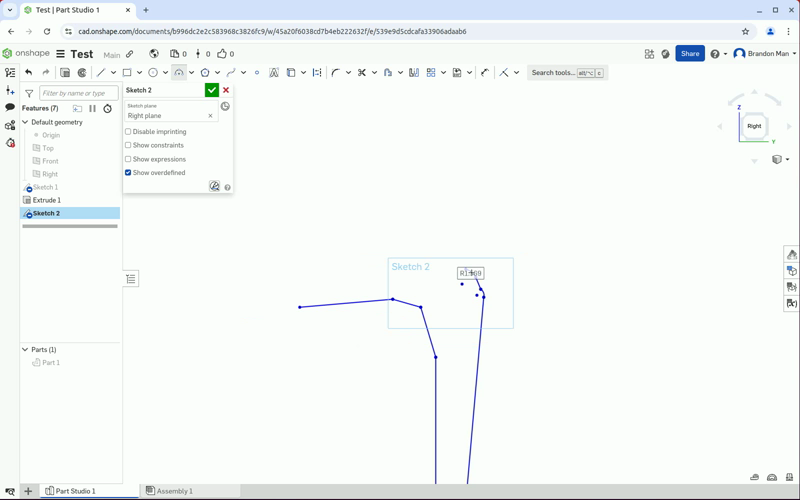
scroll(-6)
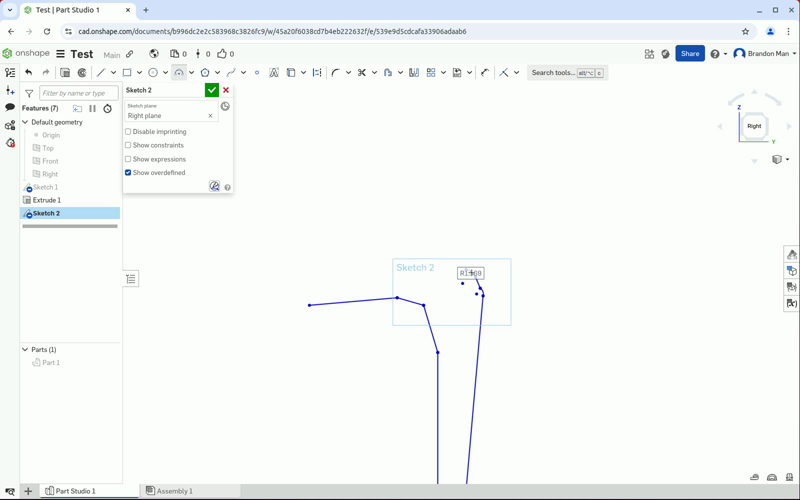
scroll(-6)
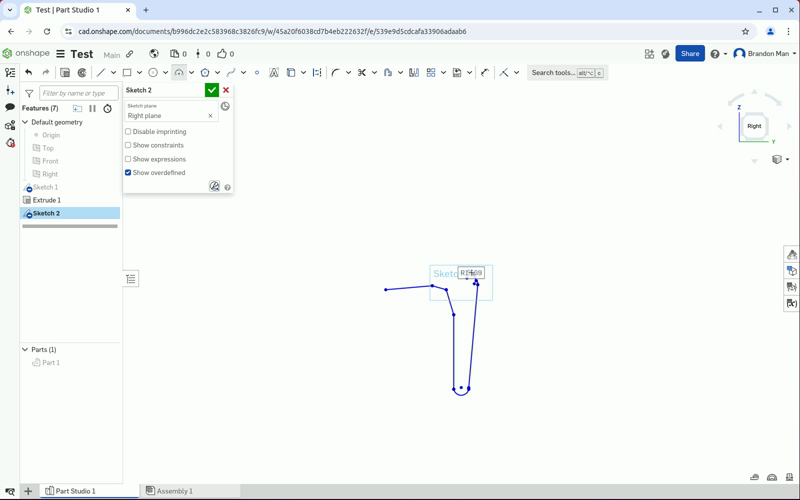
key_up(shift)
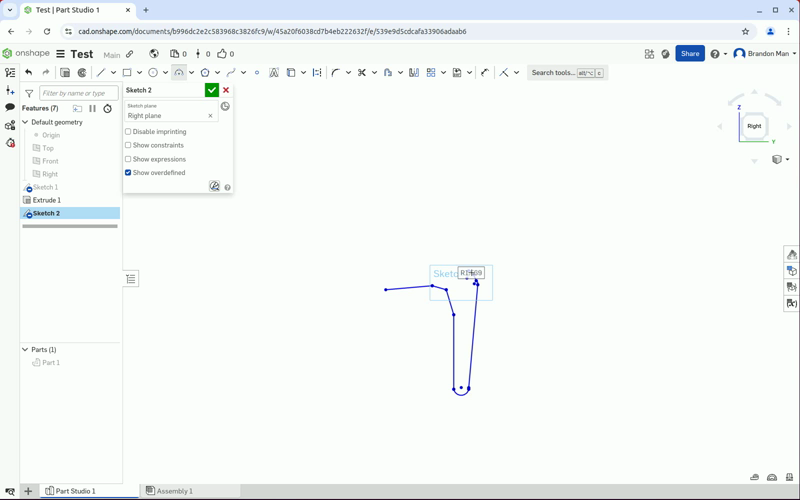
key(esc)
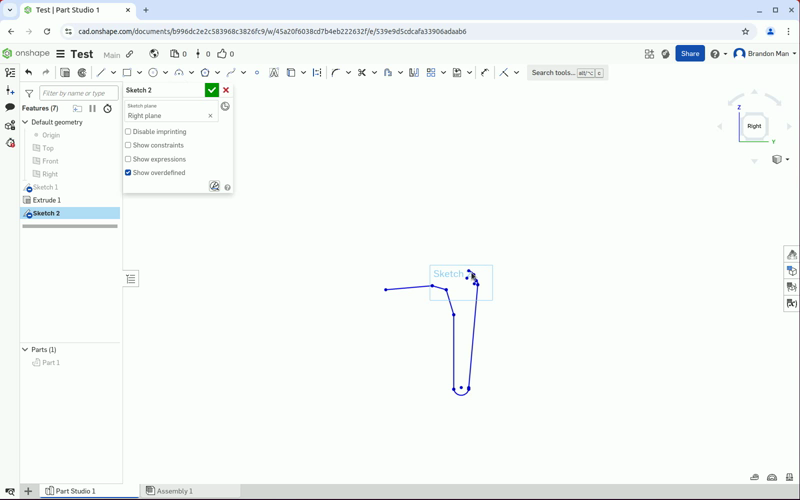
key(l)
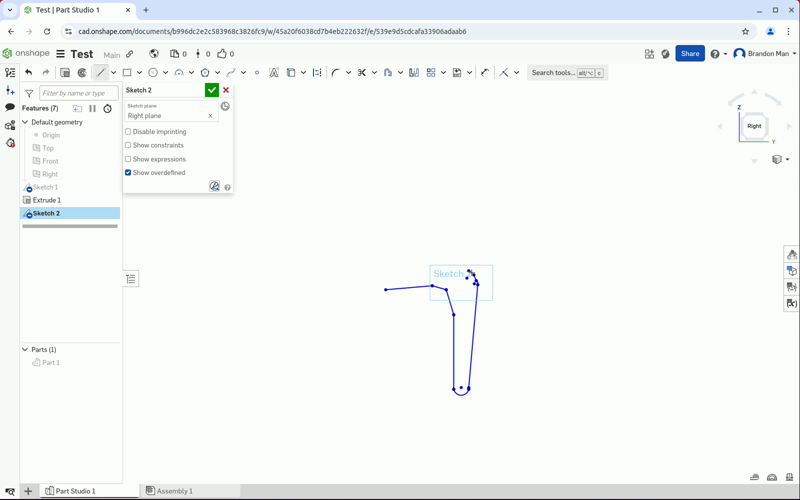
mouse_move(468, 270)
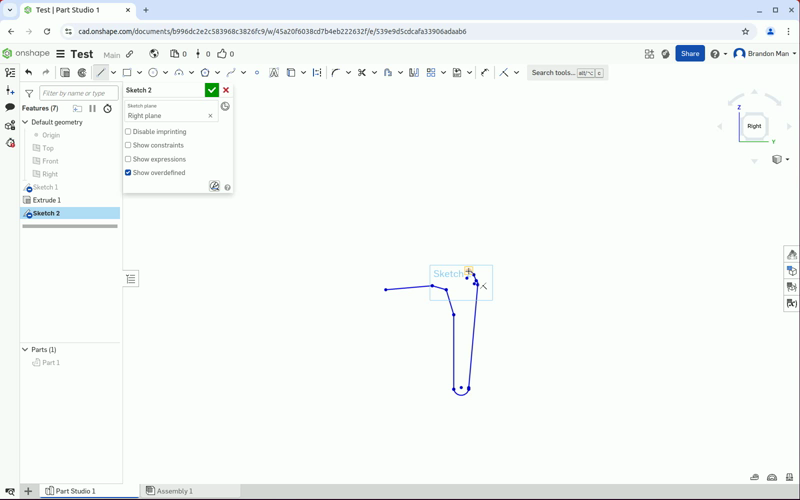
scroll(6)
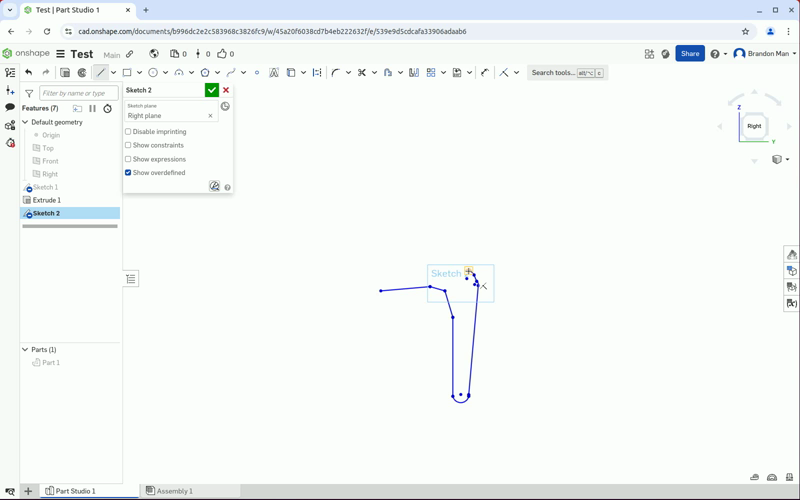
scroll(6)
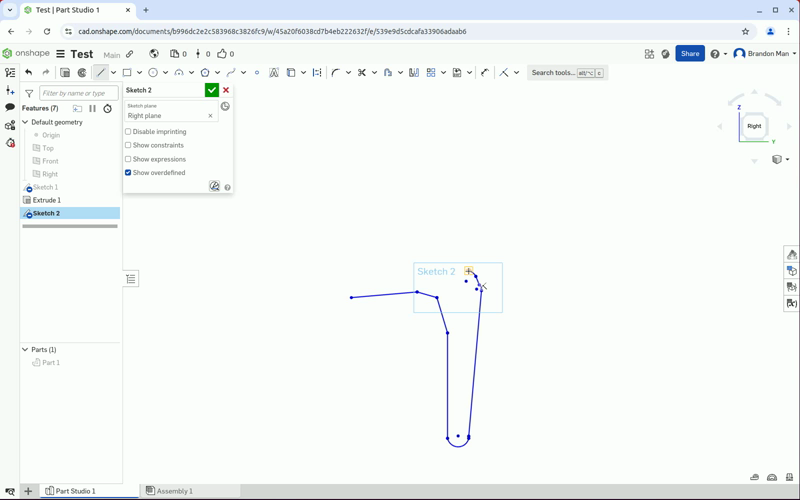
scroll(6)
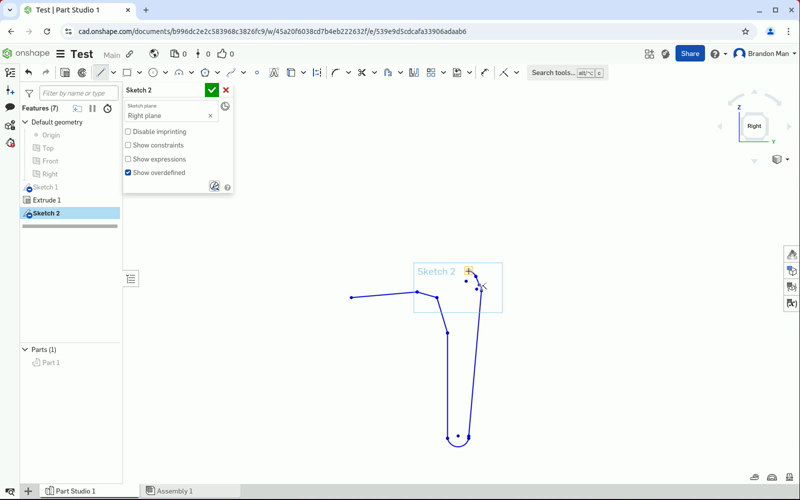
scroll(6)
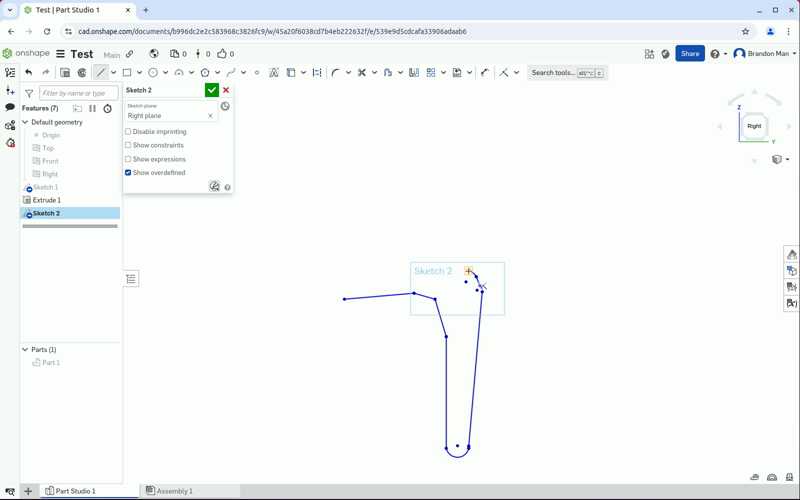
scroll(6)
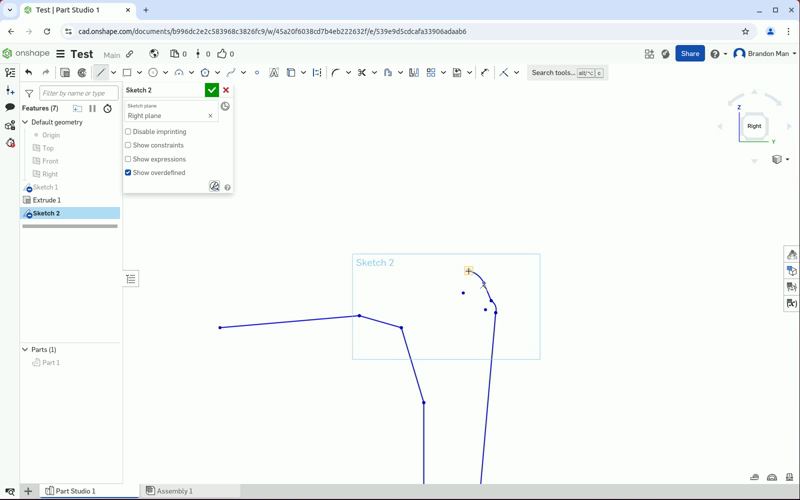
scroll(6)
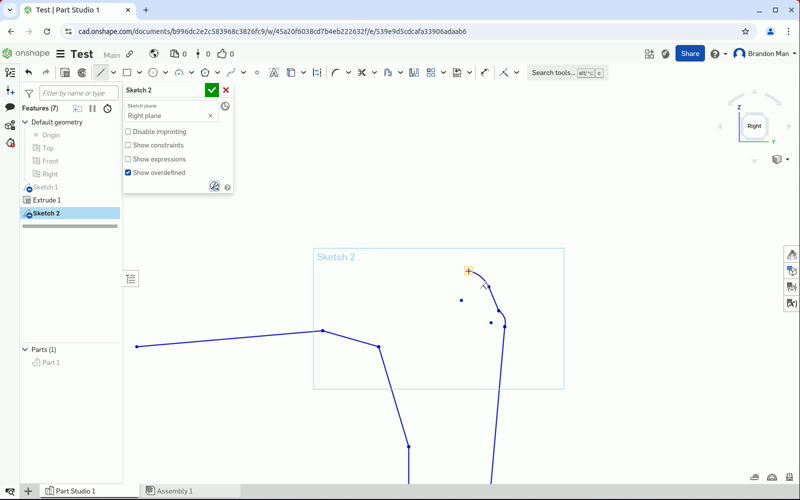
scroll(6)
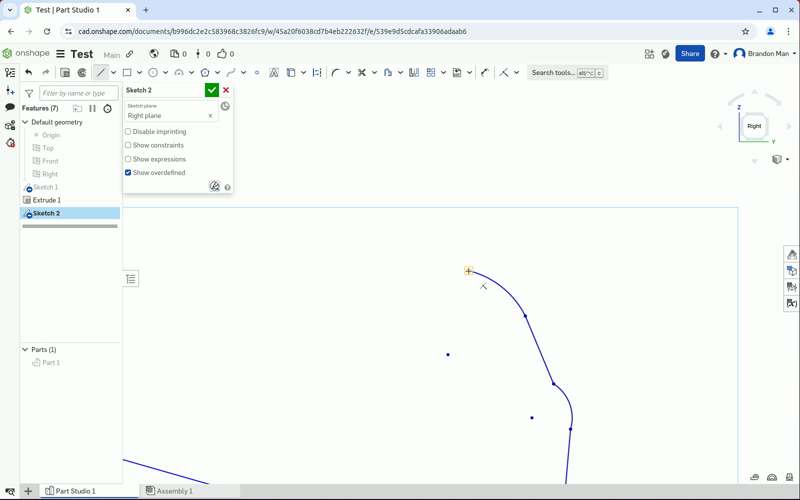
click(468, 270)
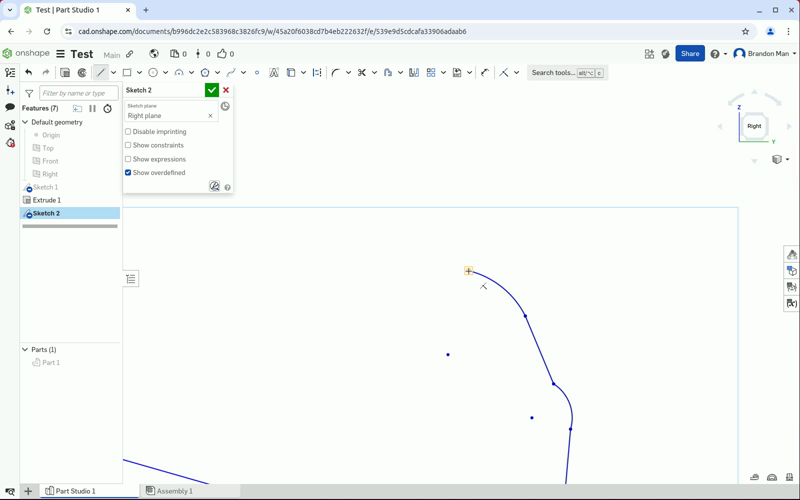
scroll(-6)
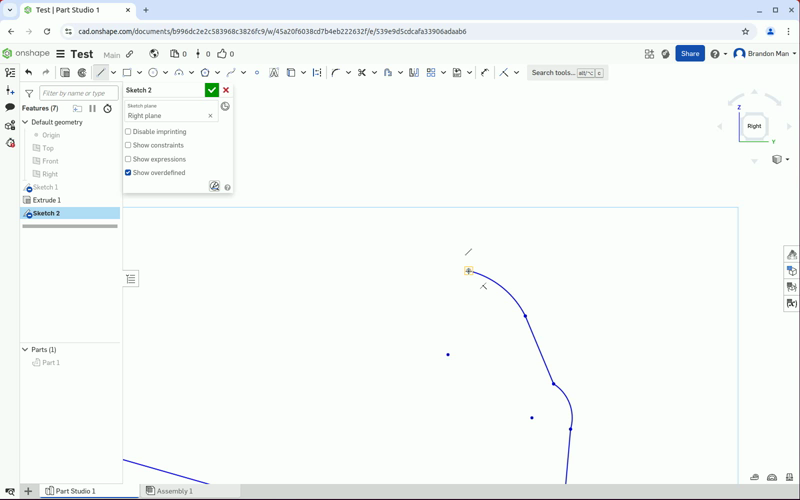
scroll(-6)
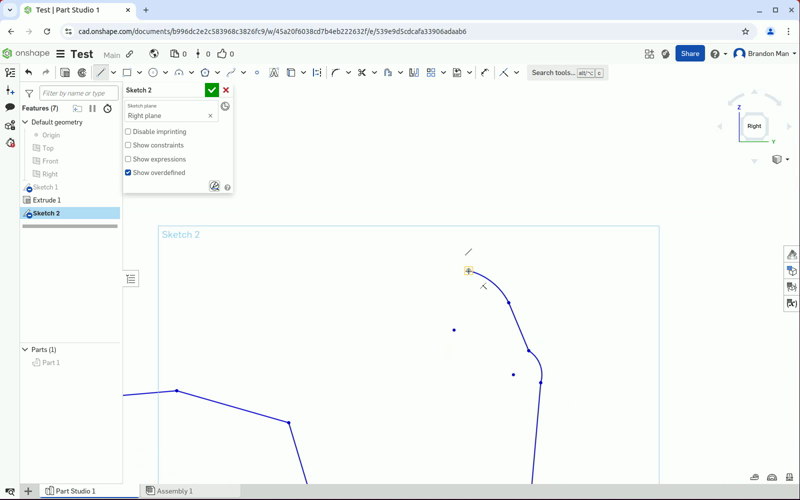
scroll(-6)
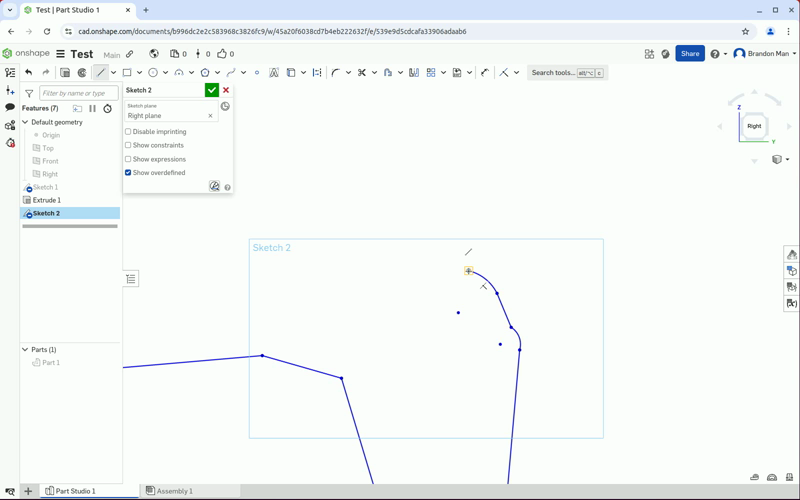
scroll(-6)
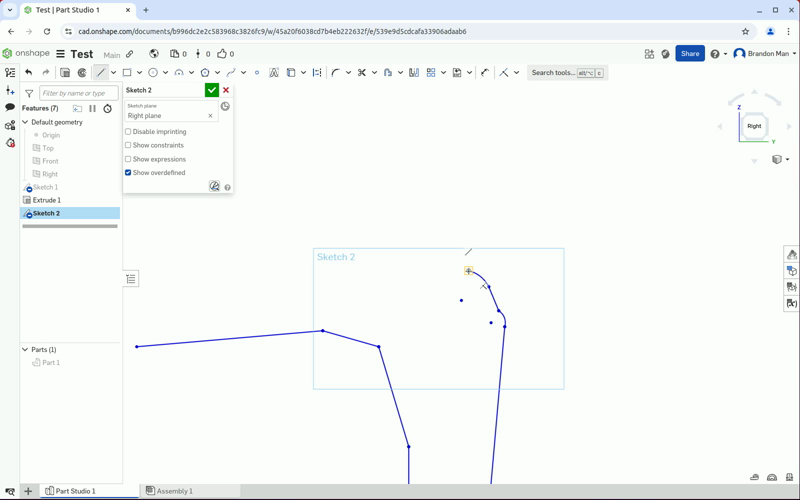
scroll(-6)
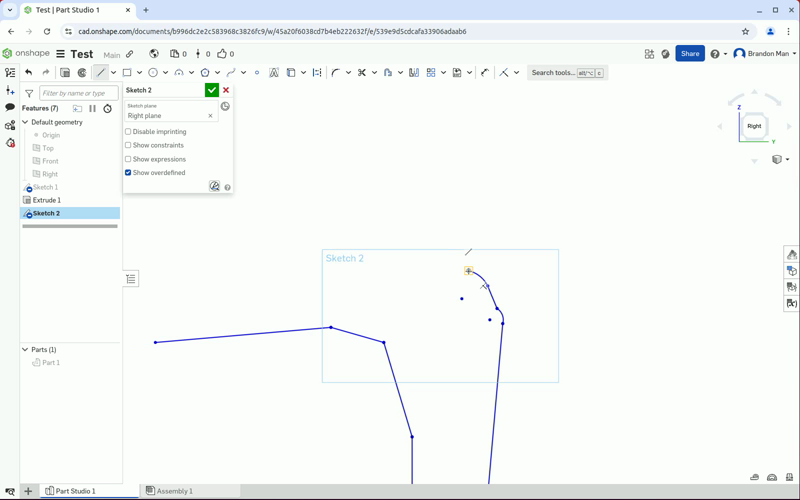
scroll(-6)
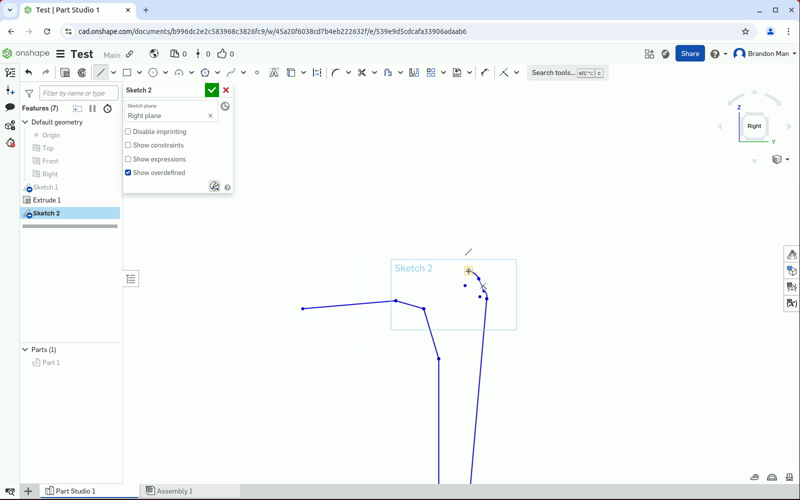
scroll(-6)
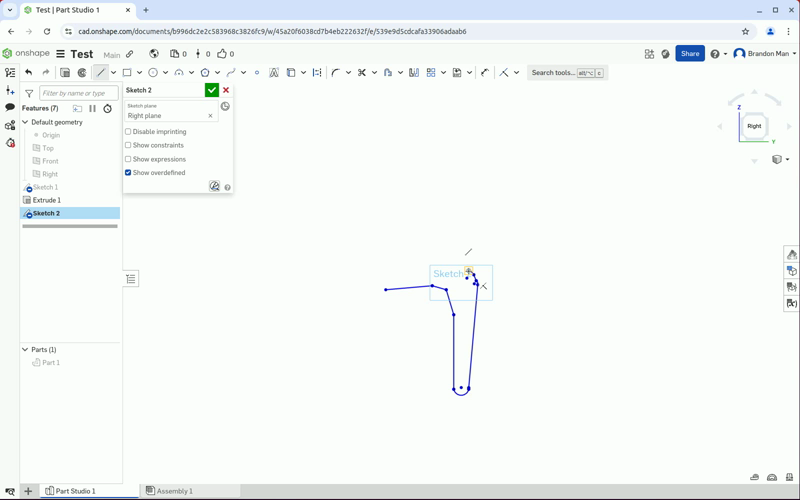
key_down(shift)
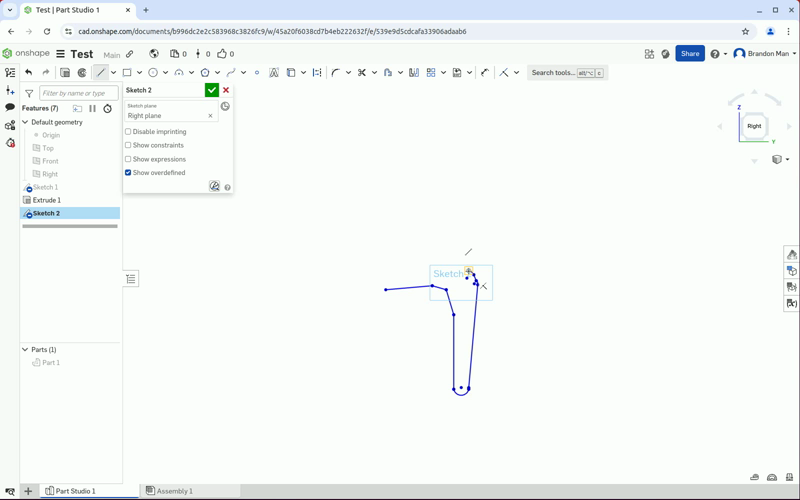
mouse_move(498, 270)
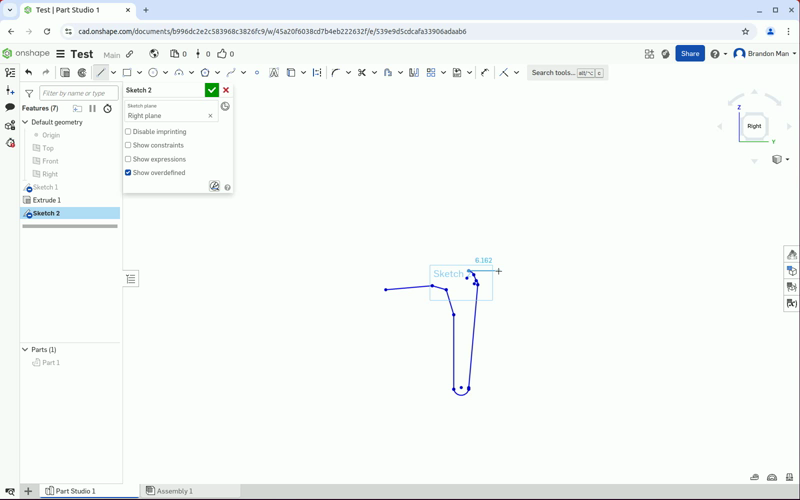
mouse_move(461, 268)
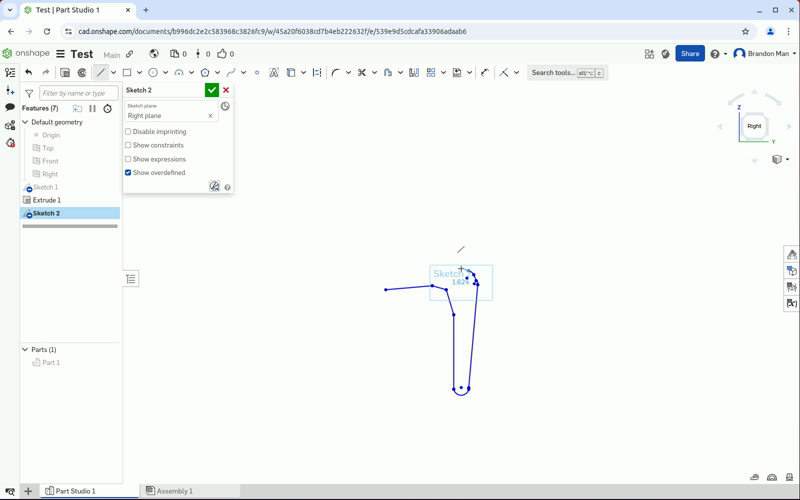
click(461, 268)
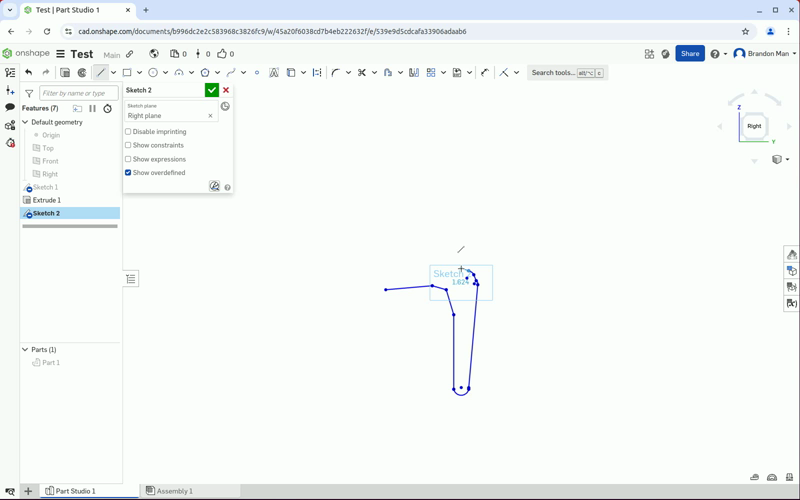
key_up(shift)
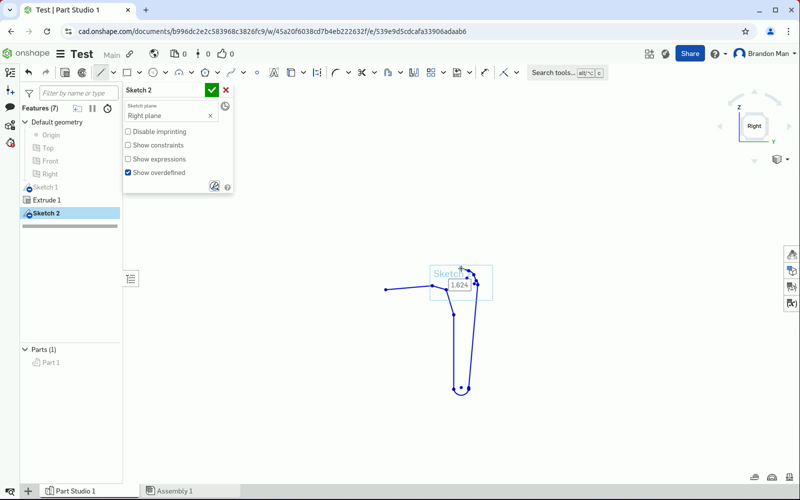
key(esc)
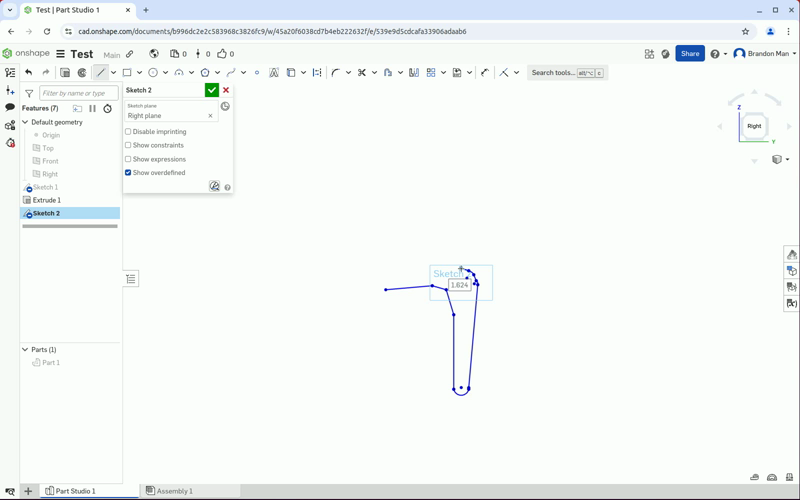
key(a)
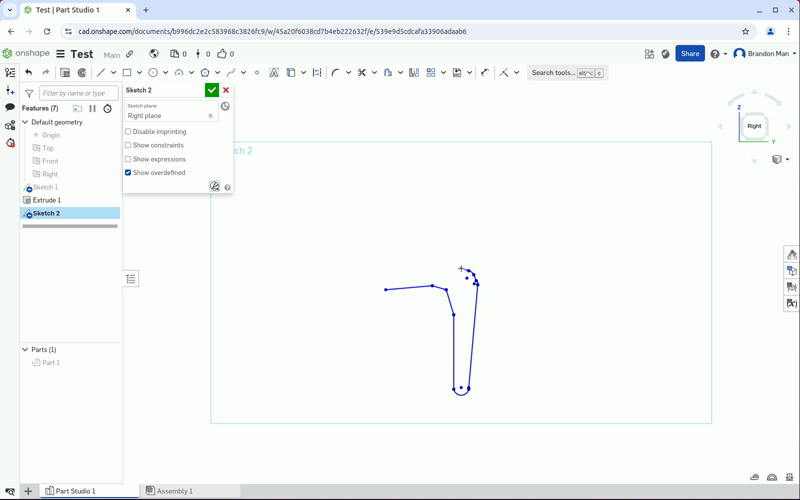
mouse_move(461, 268)
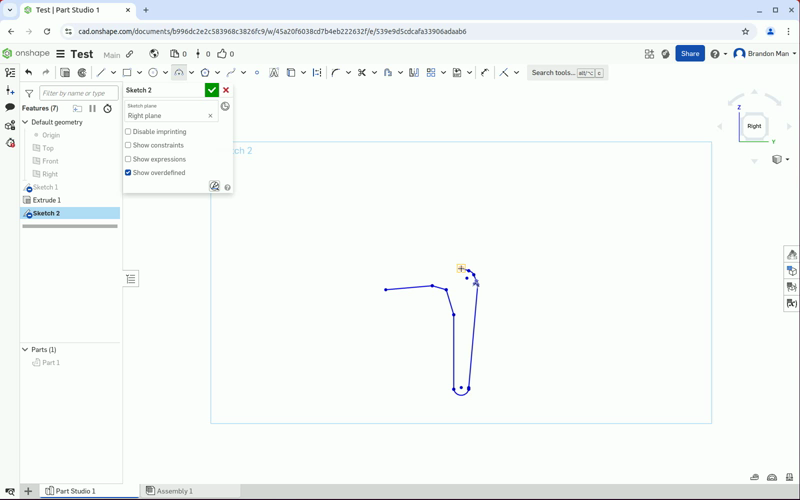
click(461, 268)
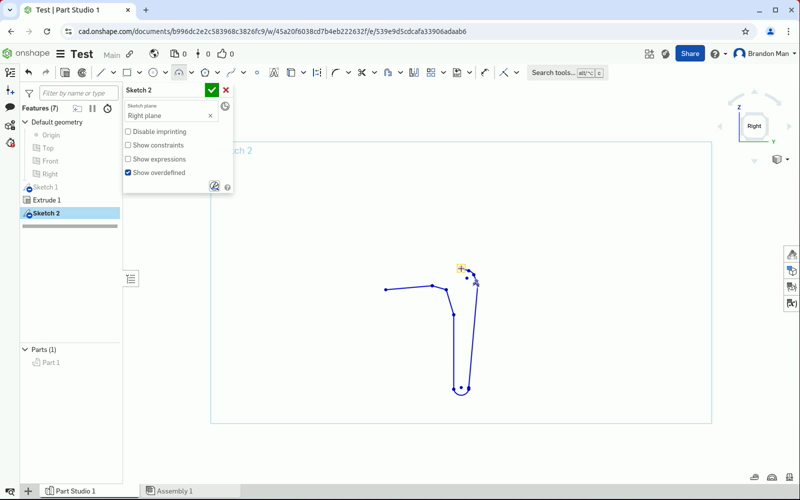
key_down(shift)
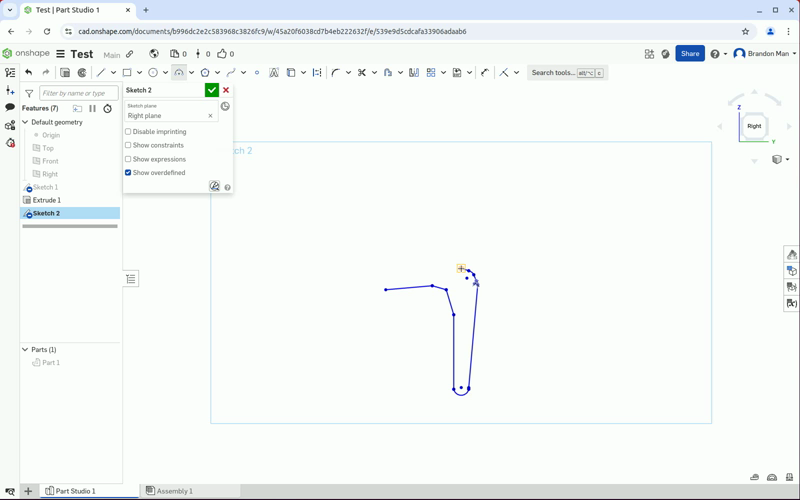
mouse_move(457, 268)
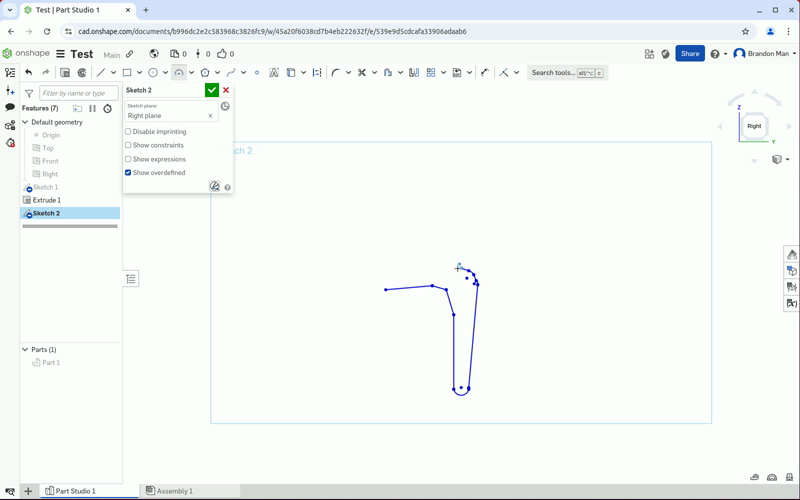
scroll(6)
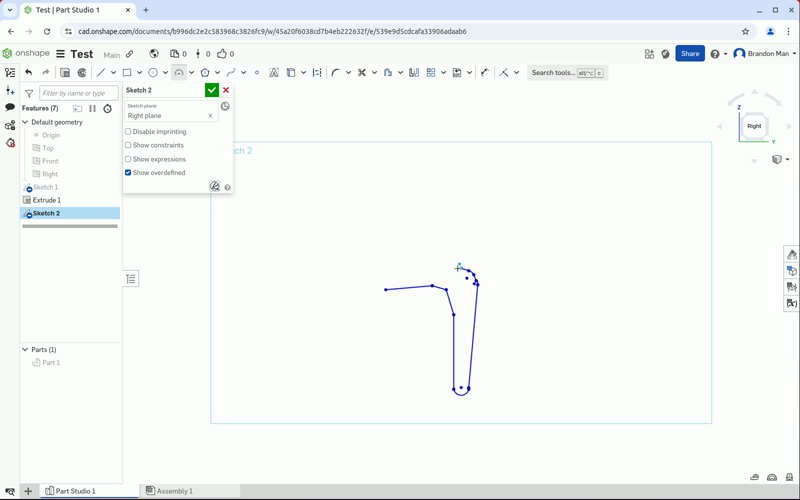
scroll(6)
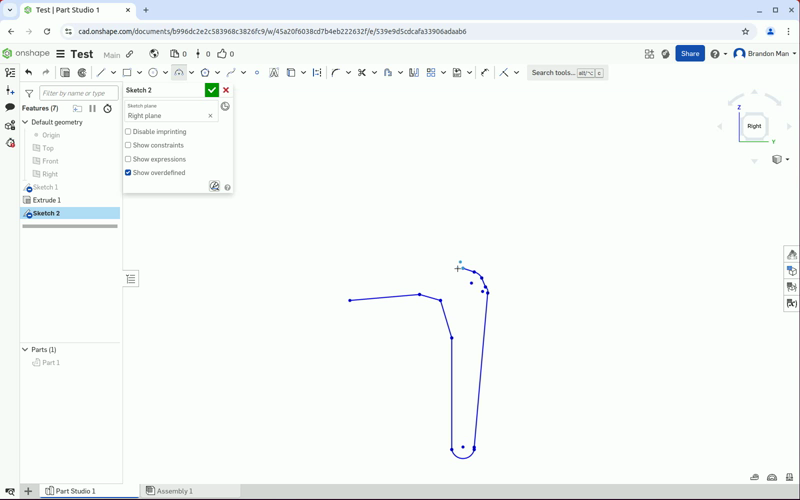
scroll(6)
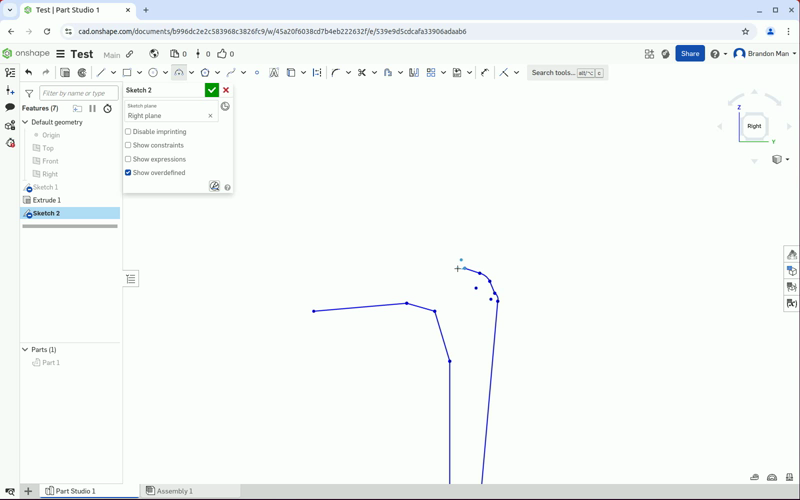
scroll(6)
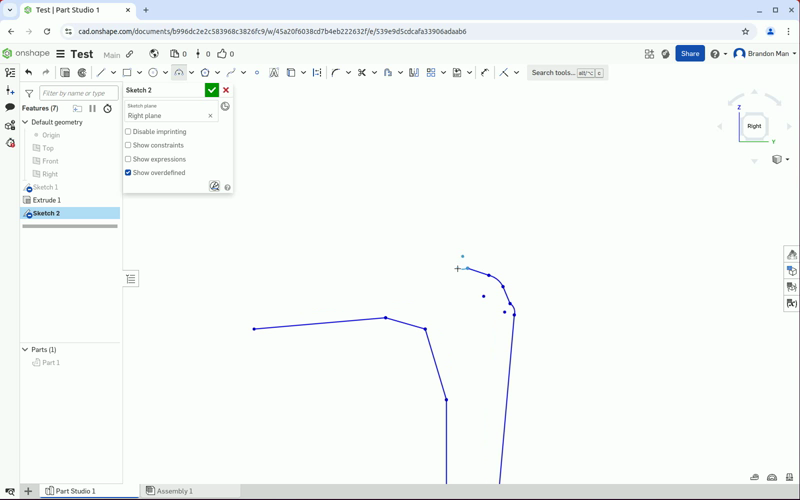
scroll(6)
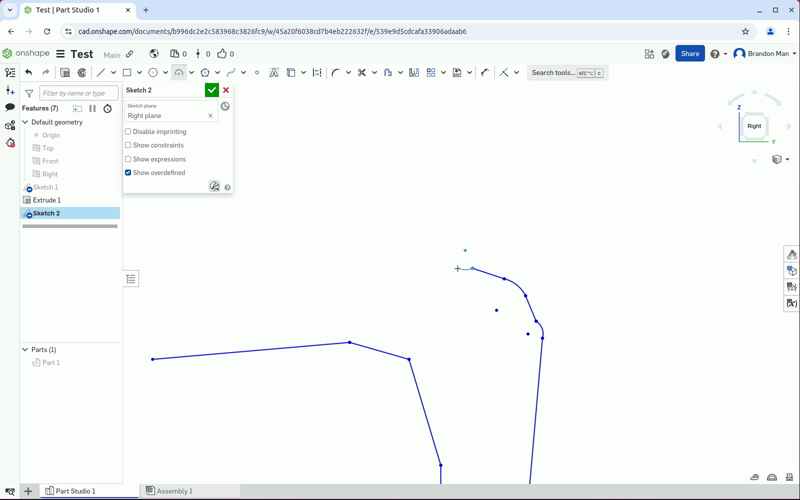
scroll(6)
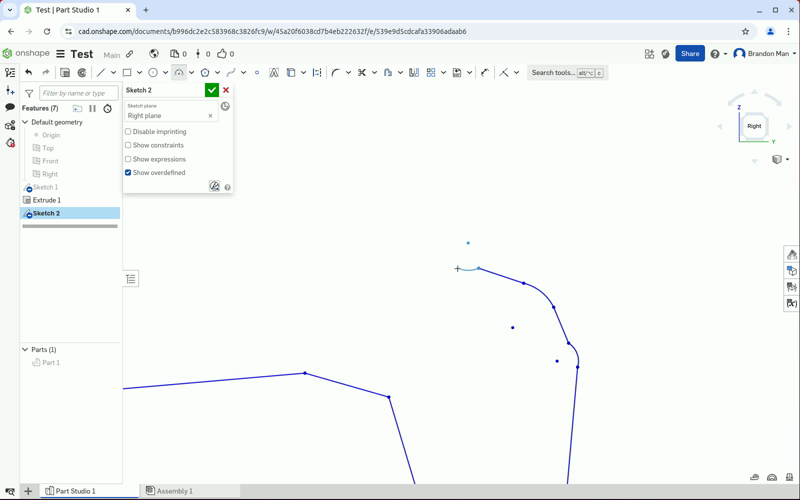
scroll(6)
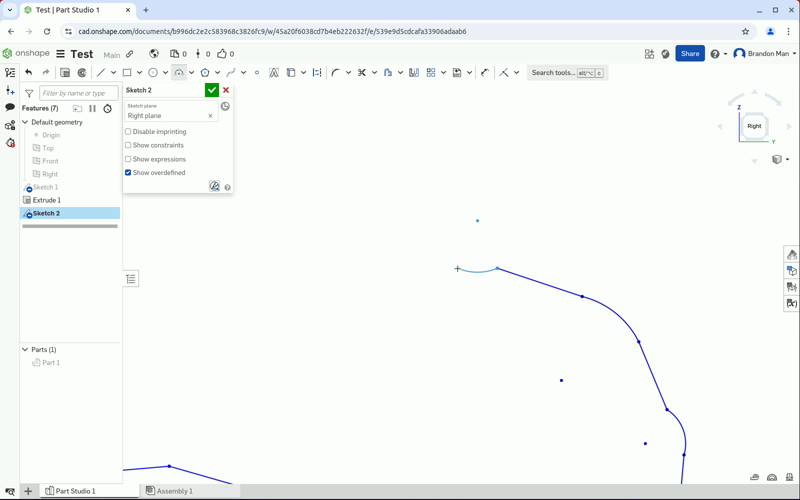
click(457, 268)
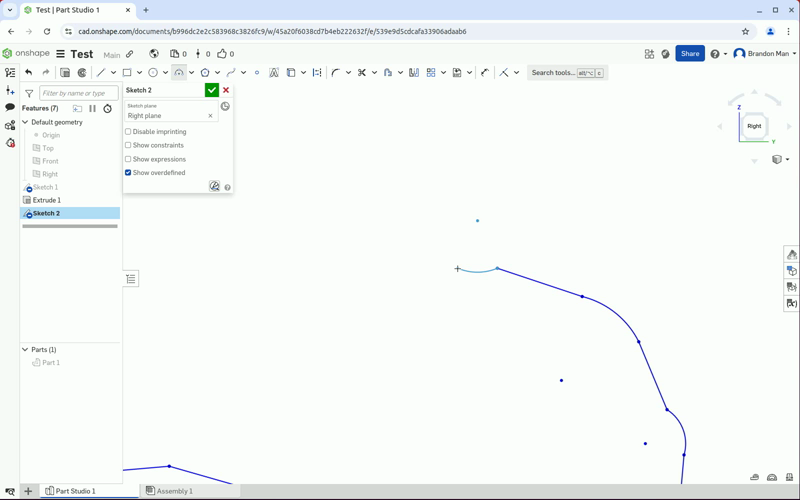
scroll(-6)
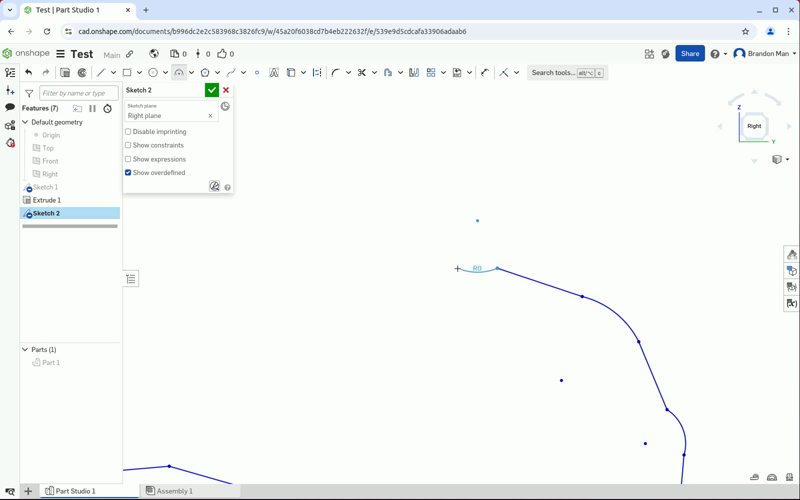
scroll(-6)
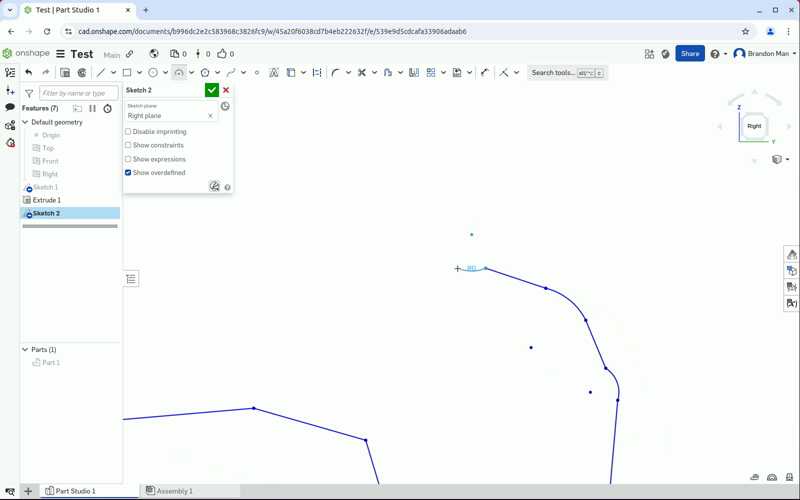
scroll(-6)
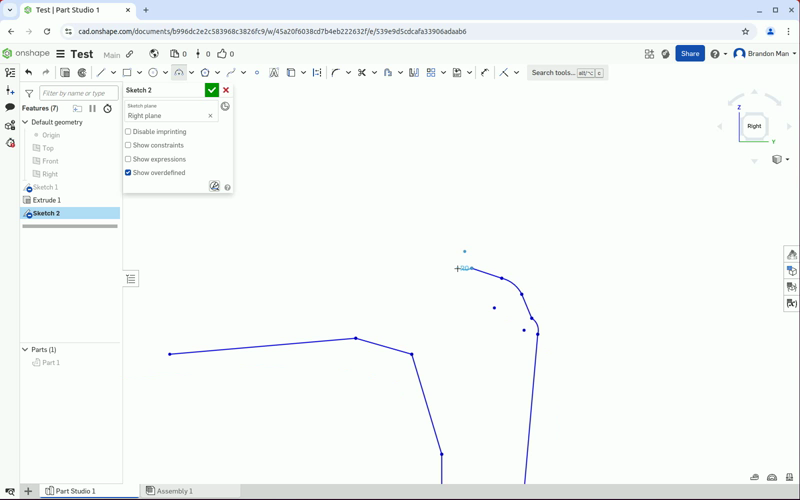
scroll(-6)
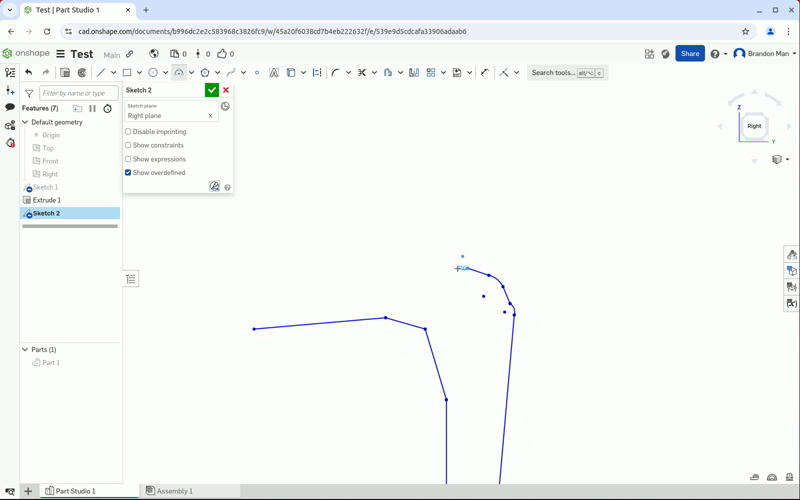
scroll(-6)
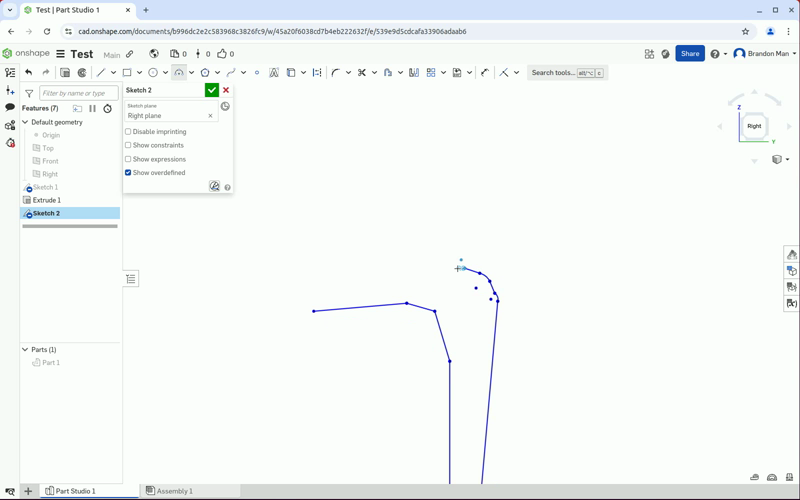
scroll(-6)
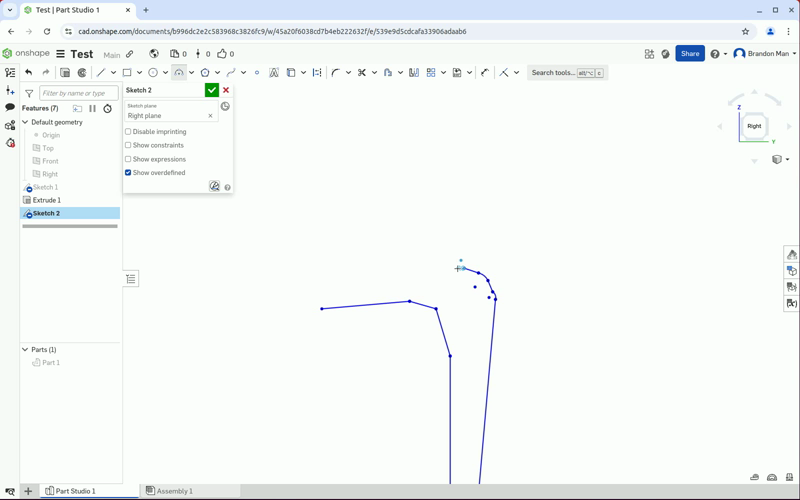
scroll(-6)
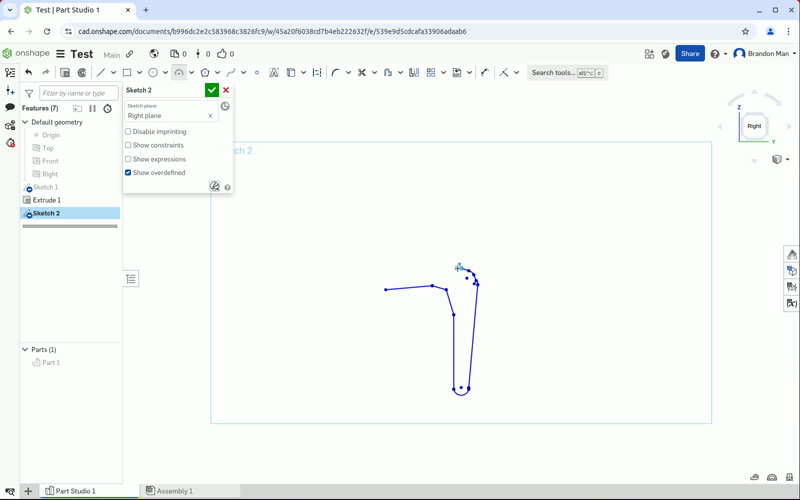
mouse_move(459, 267)
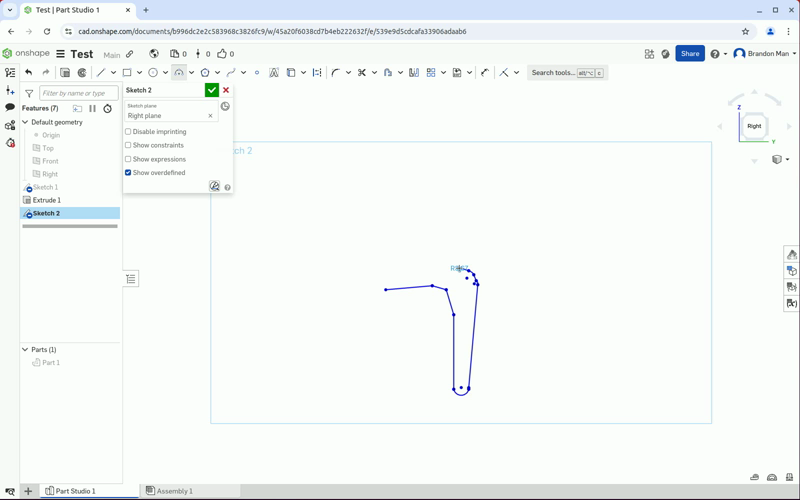
scroll(6)
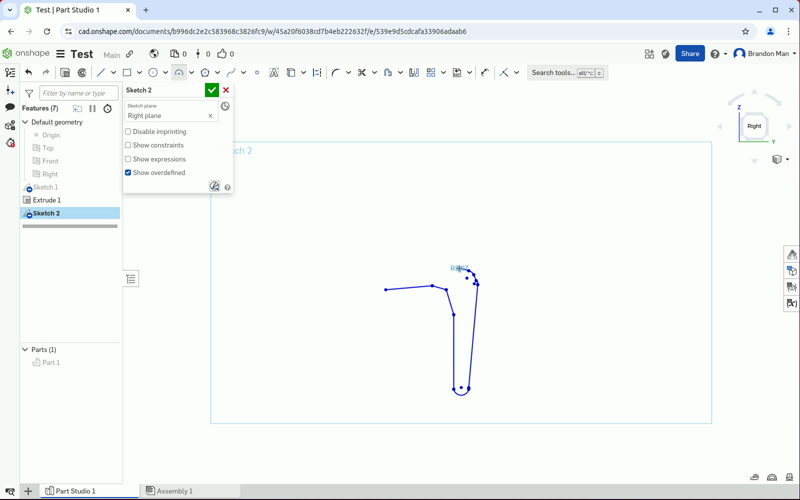
scroll(6)
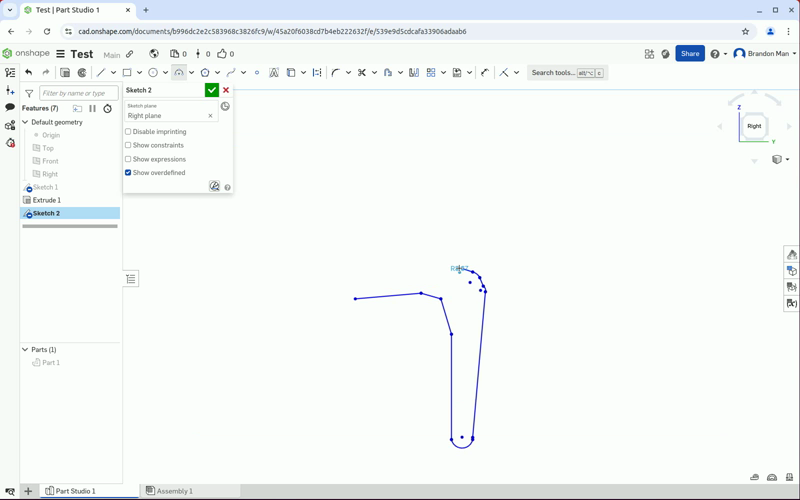
scroll(6)
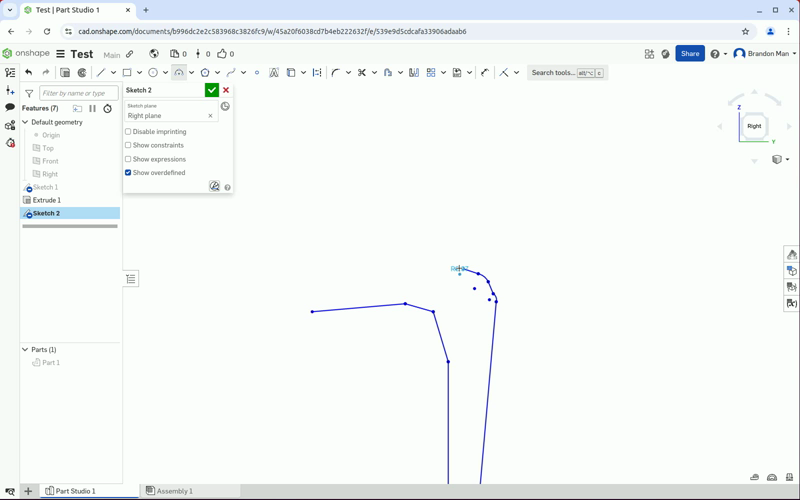
scroll(6)
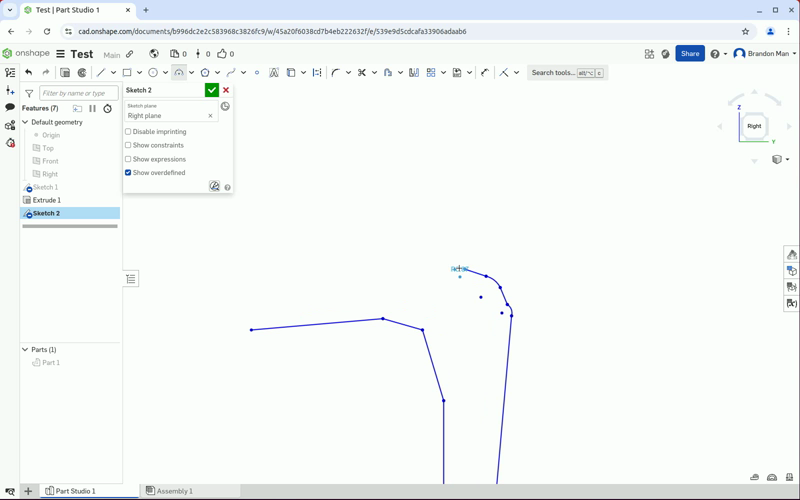
scroll(6)
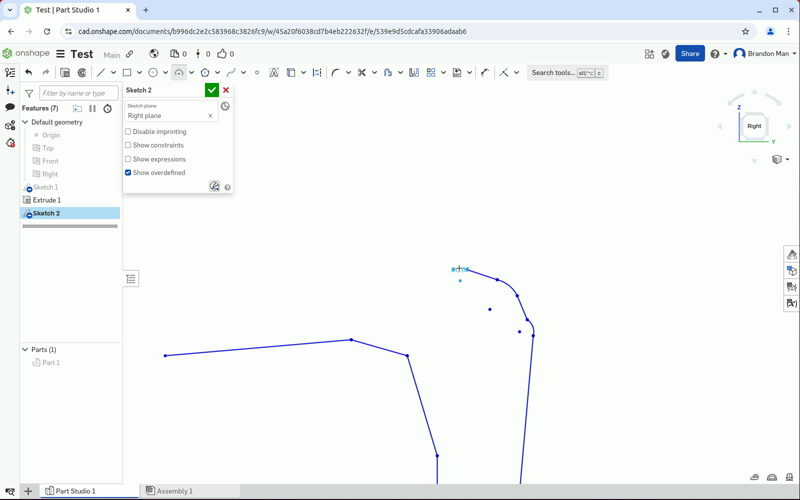
scroll(6)
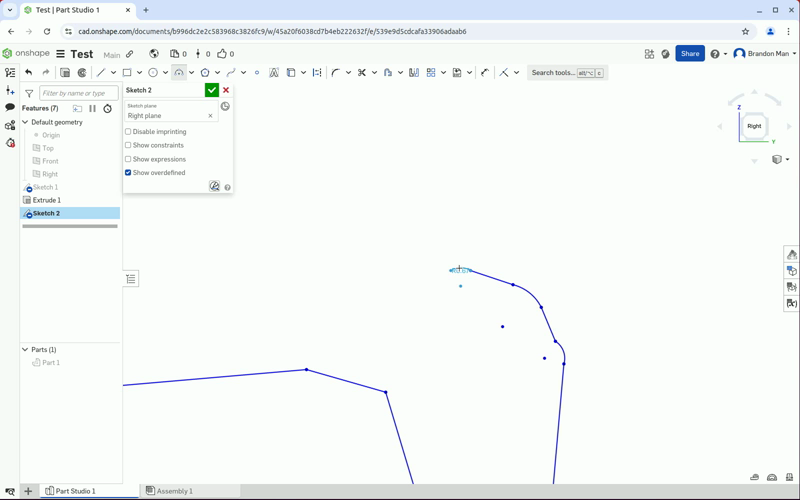
scroll(6)
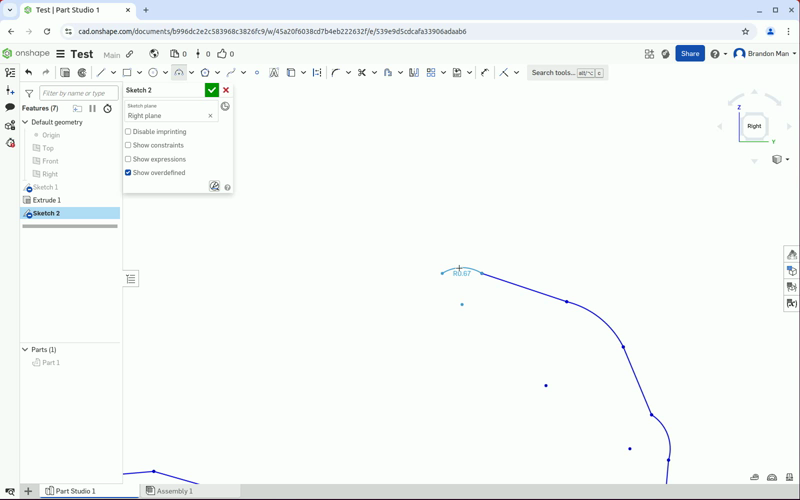
click(459, 267)
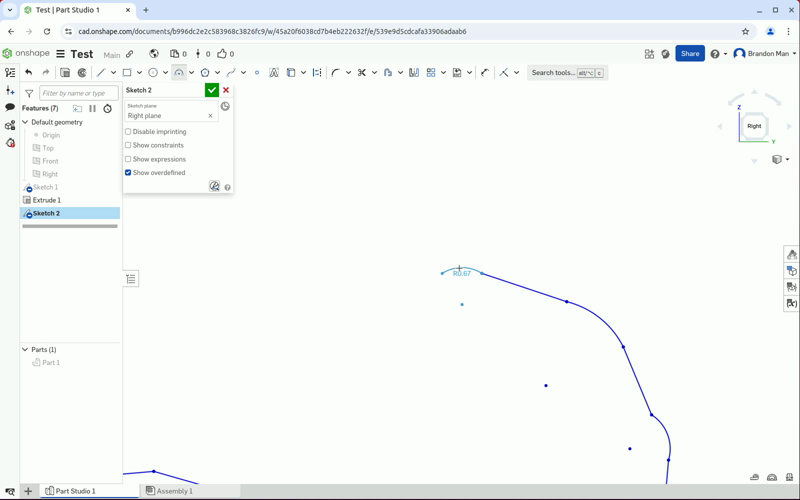
scroll(-6)
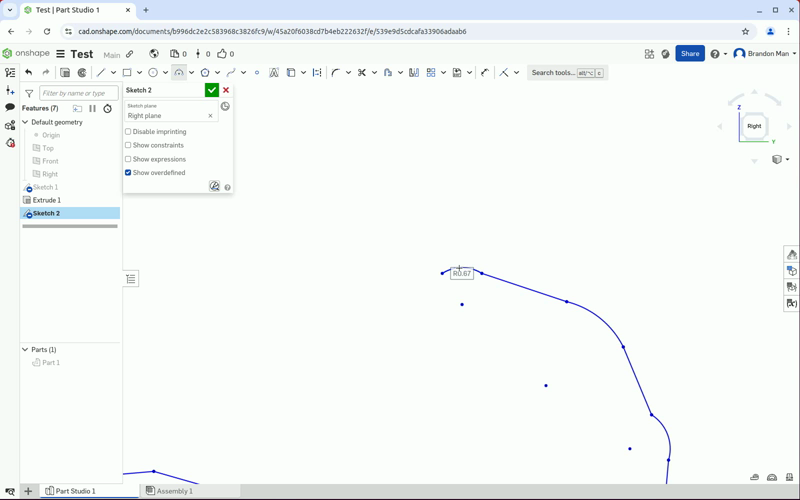
scroll(-6)
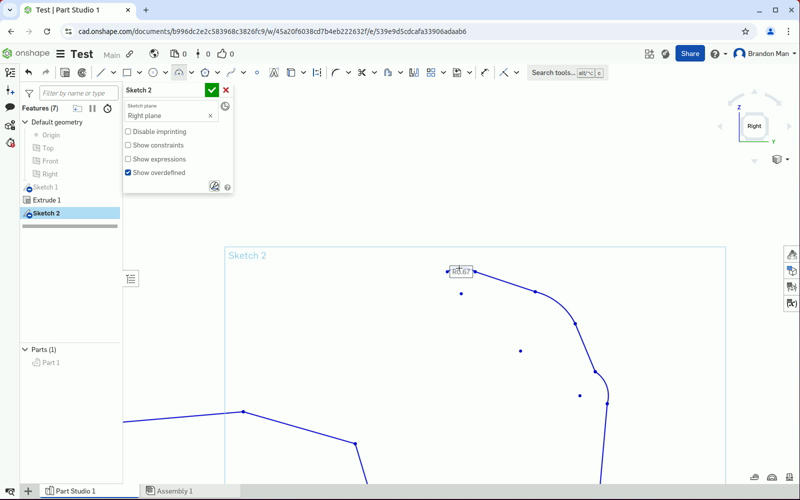
scroll(-6)
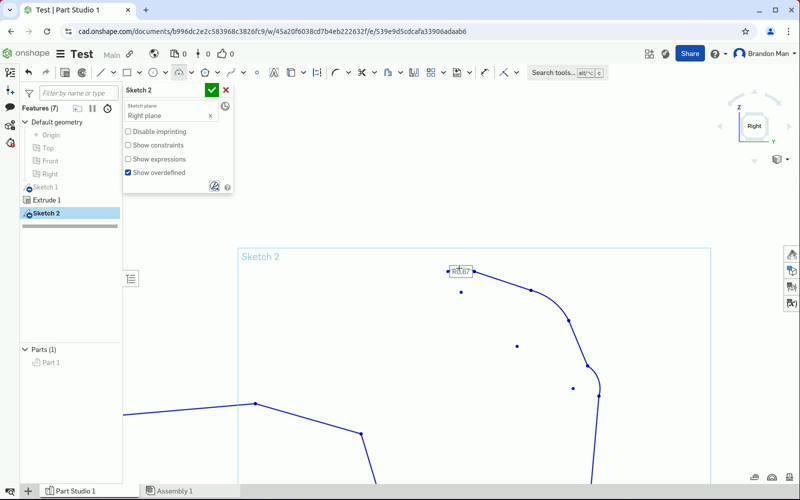
scroll(-6)
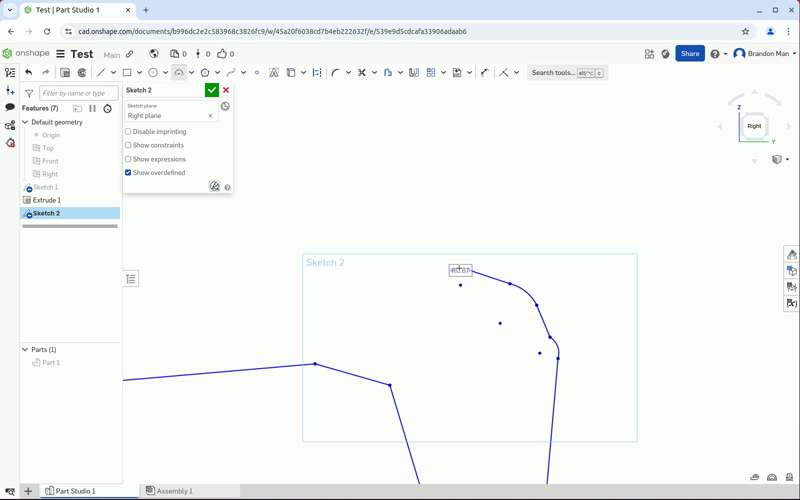
scroll(-6)
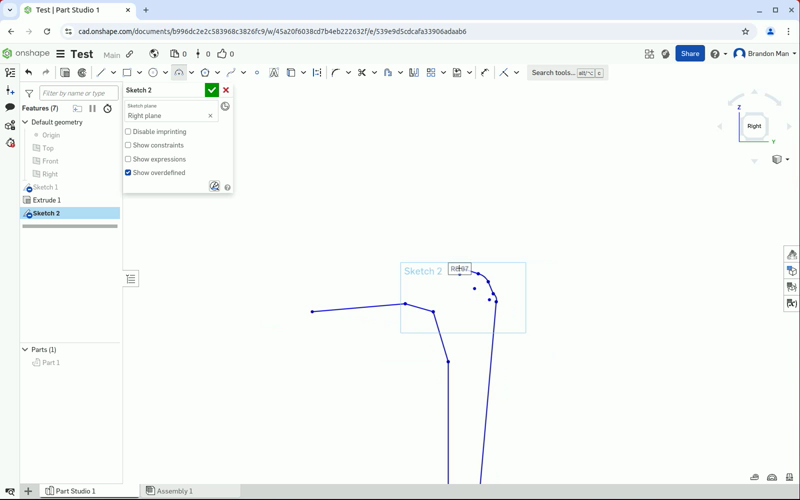
scroll(-6)
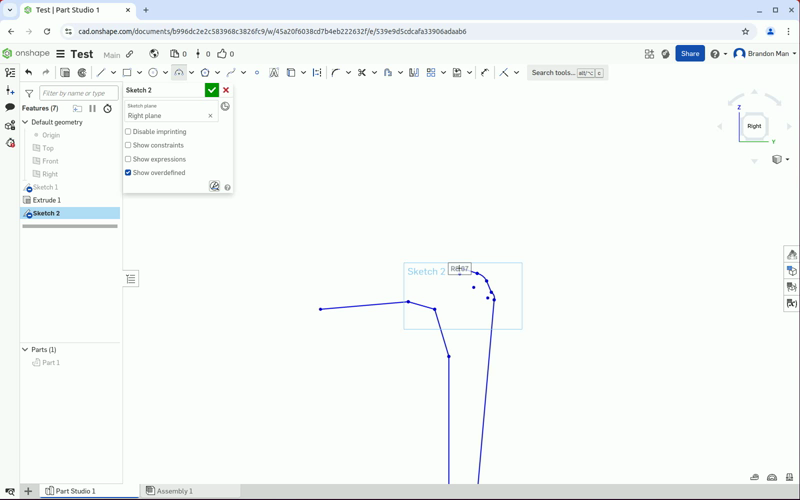
scroll(-6)
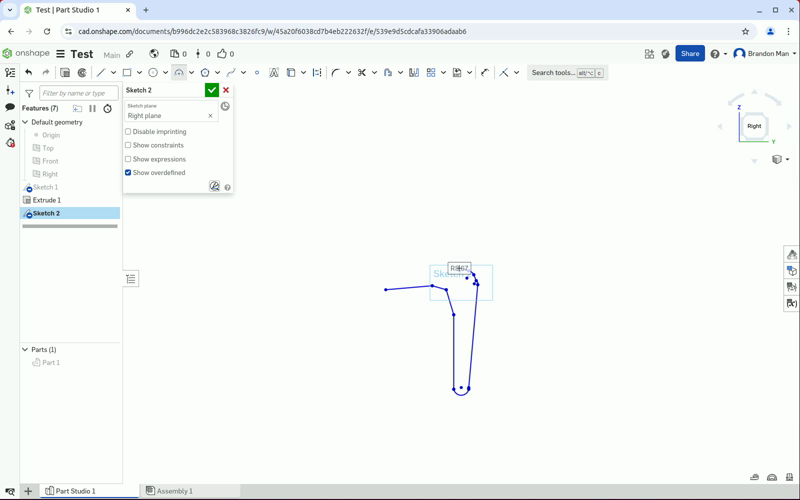
key_up(shift)
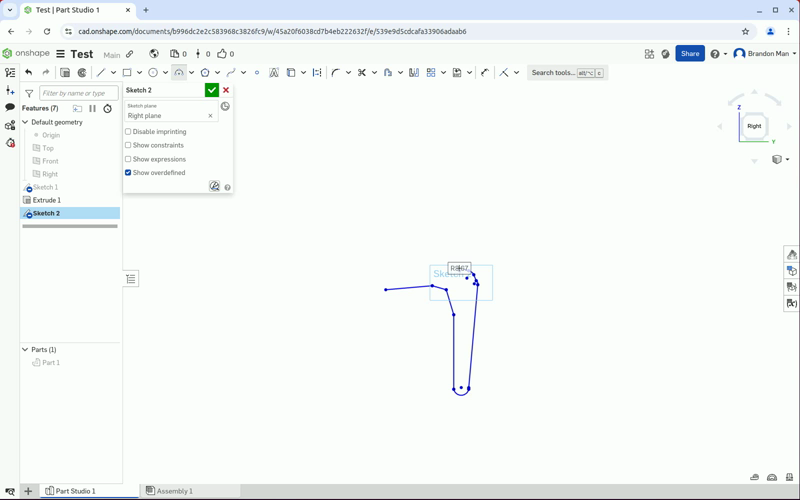
key(esc)
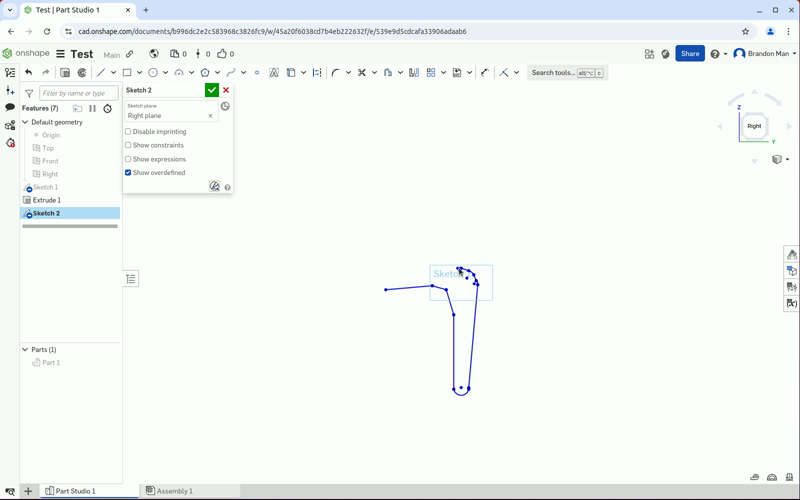
key(l)
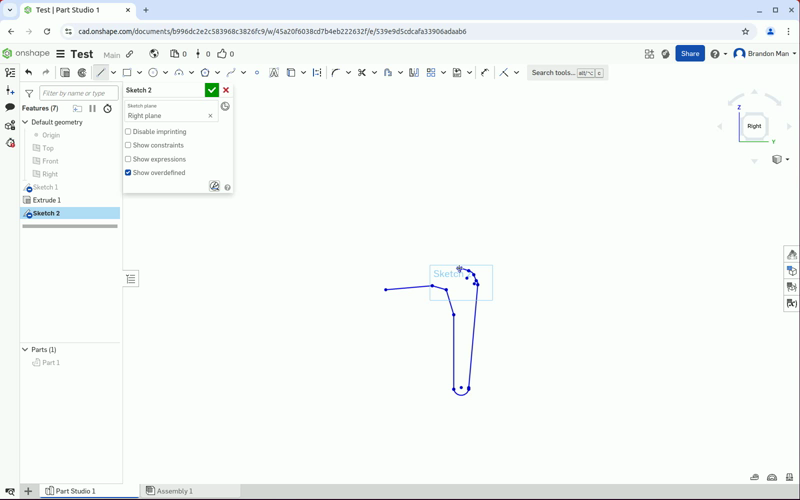
mouse_move(457, 268)
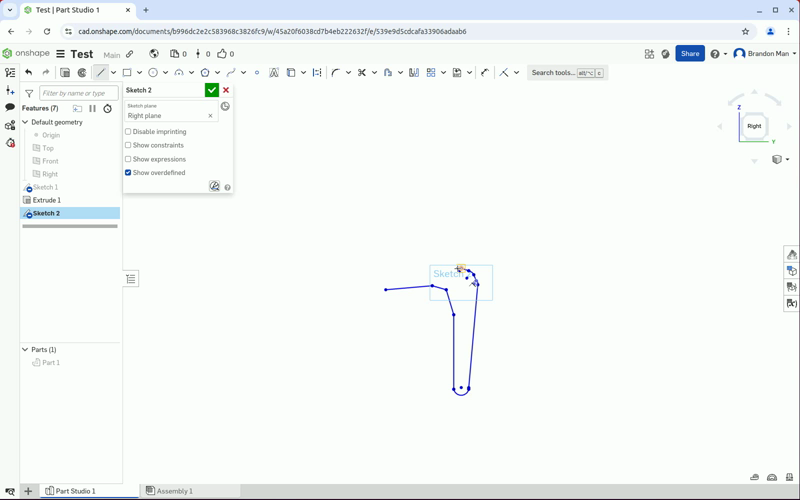
scroll(6)
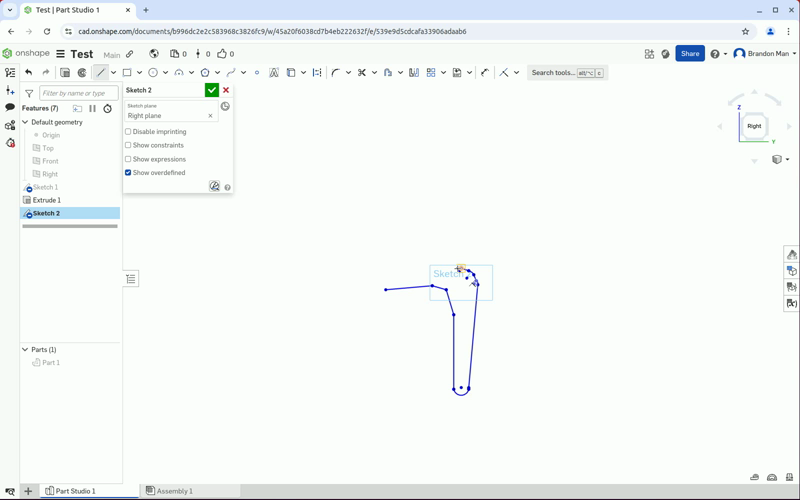
scroll(6)
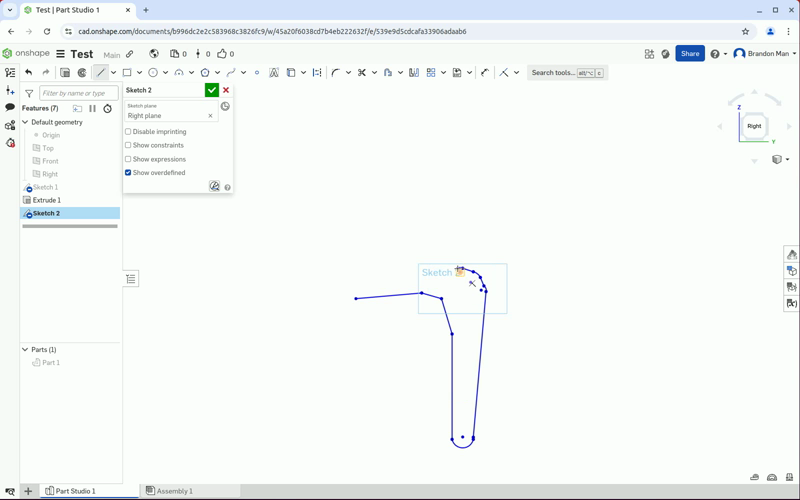
scroll(6)
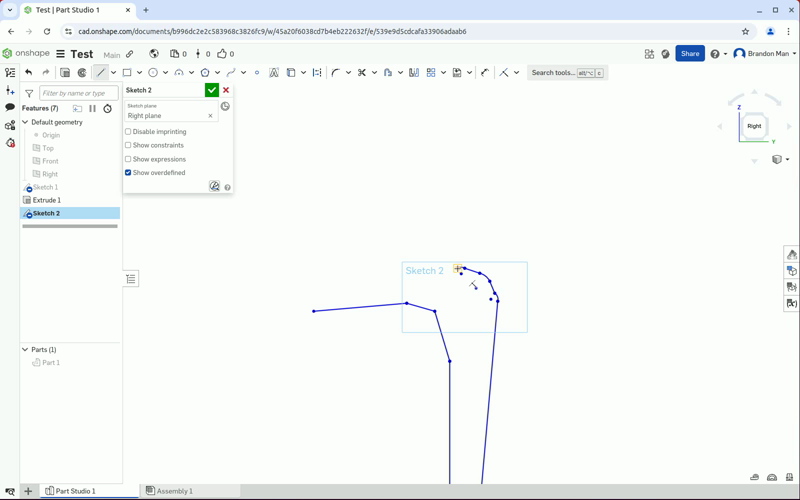
scroll(6)
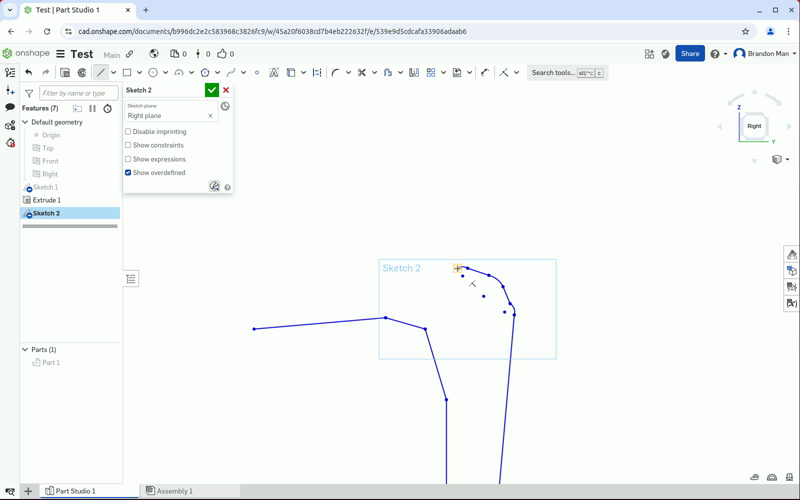
scroll(6)
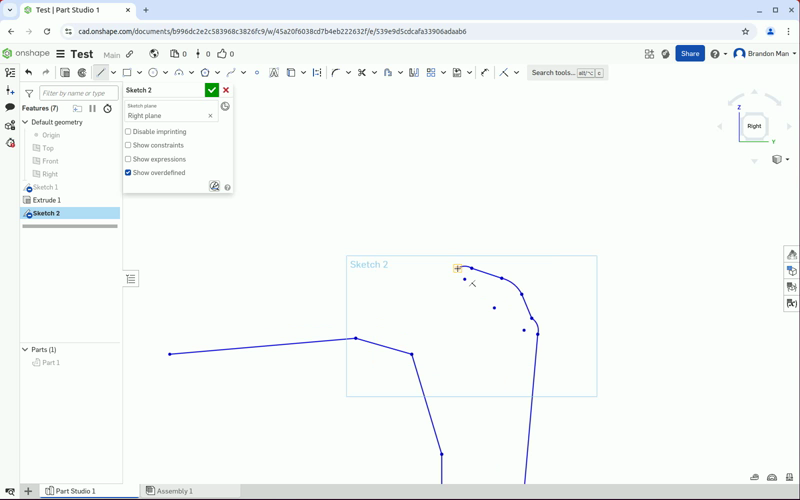
scroll(6)
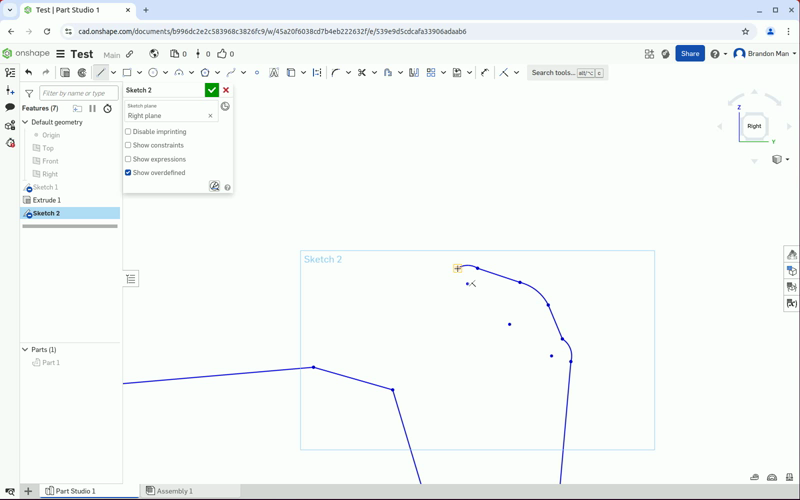
scroll(6)
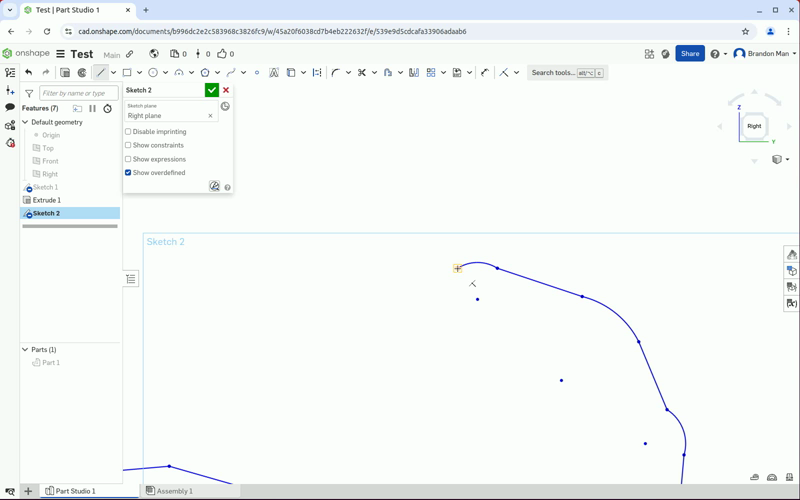
click(457, 268)
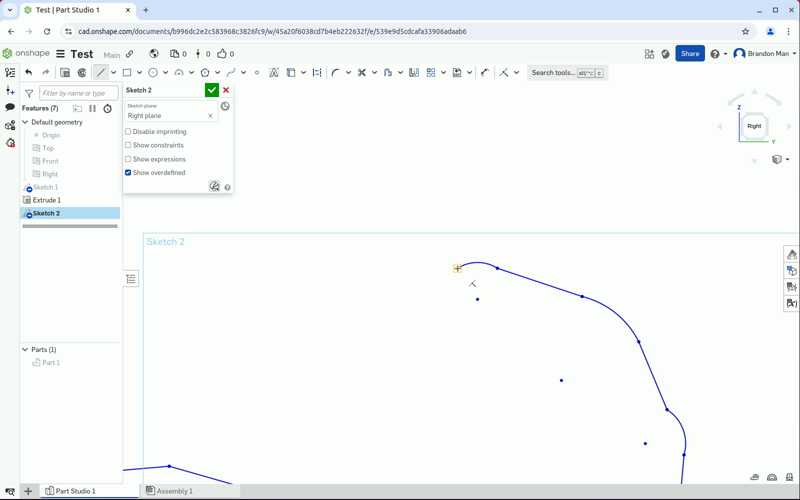
scroll(-6)
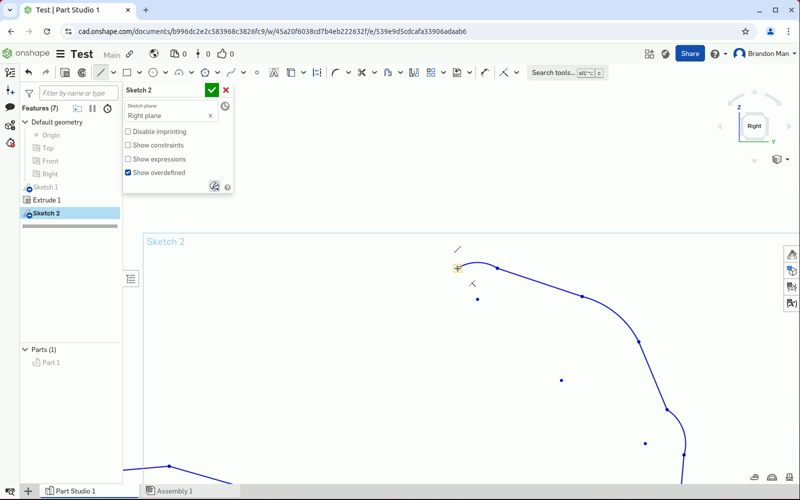
scroll(-6)
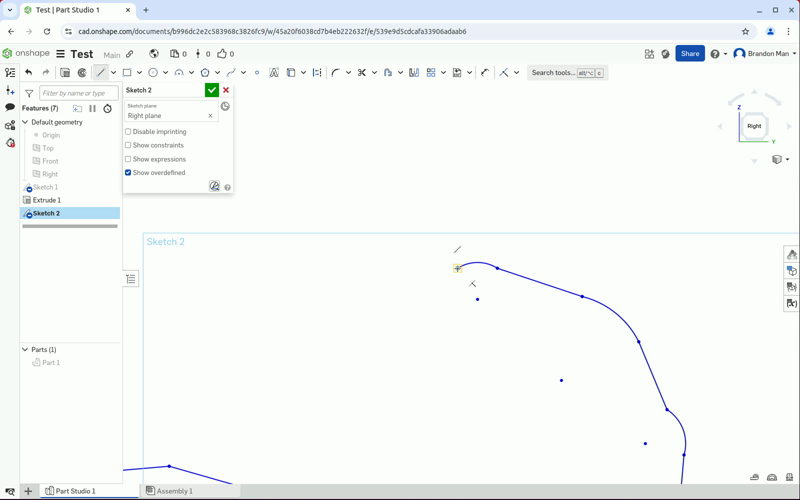
scroll(-6)
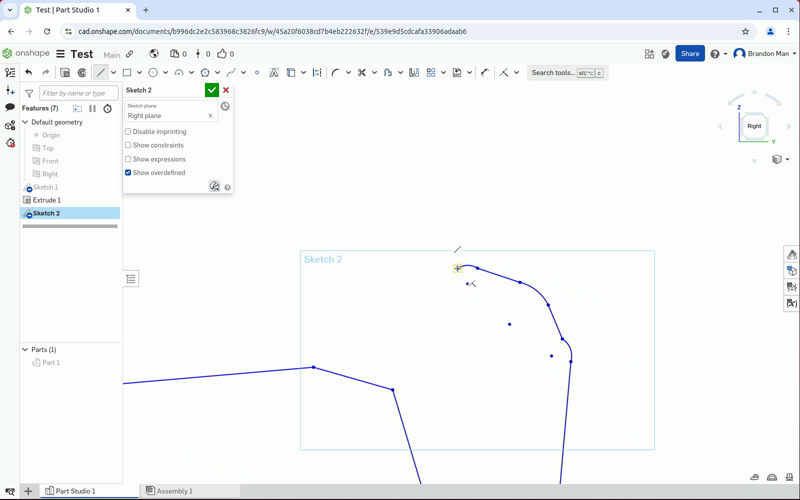
scroll(-6)
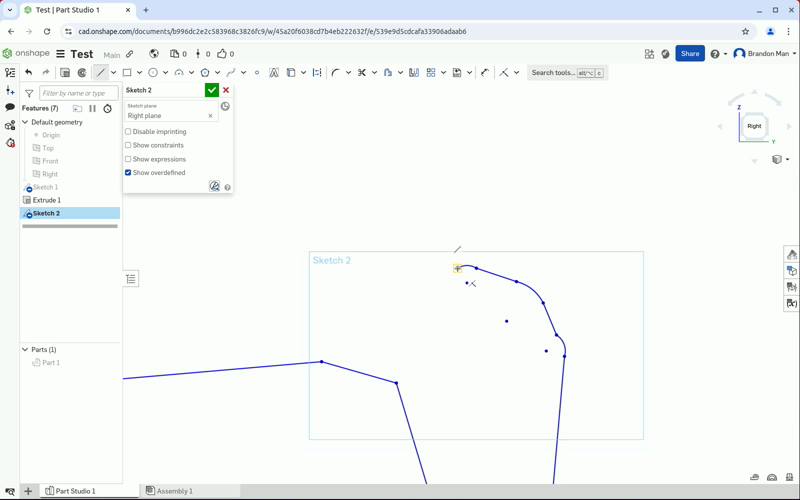
scroll(-6)
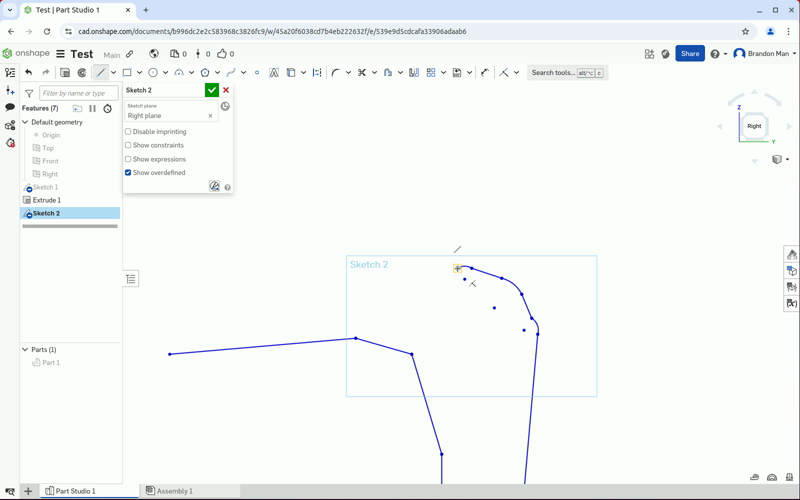
scroll(-6)
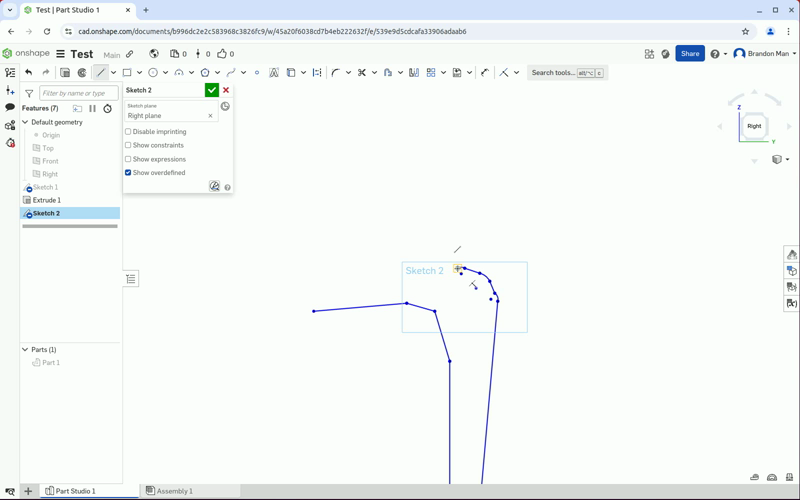
scroll(-6)
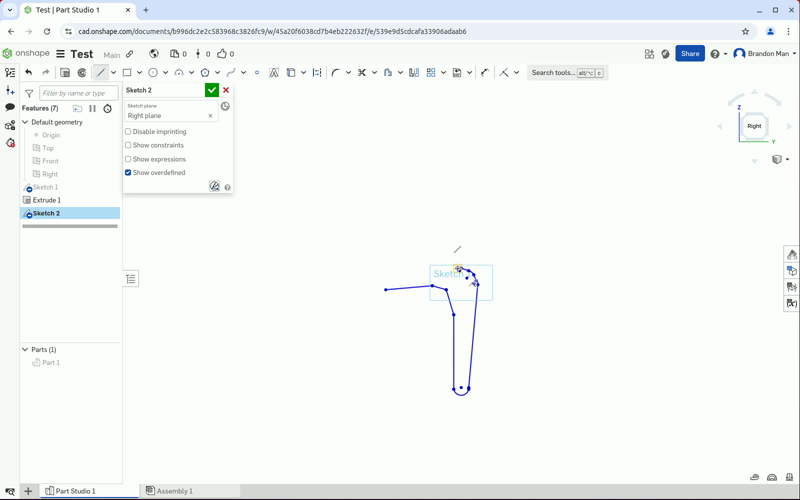
key_down(shift)
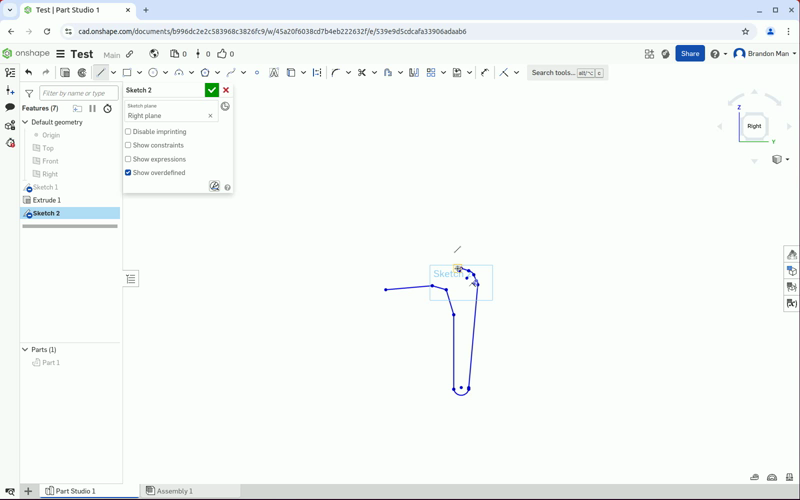
mouse_move(385, 275)
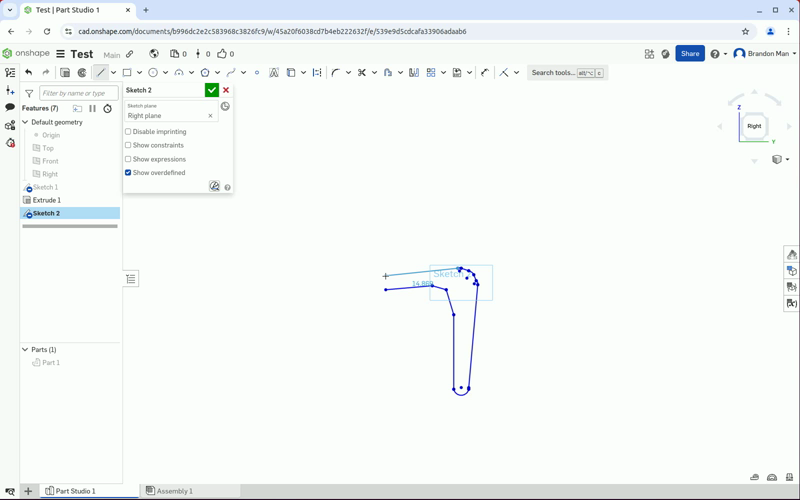
click(385, 275)
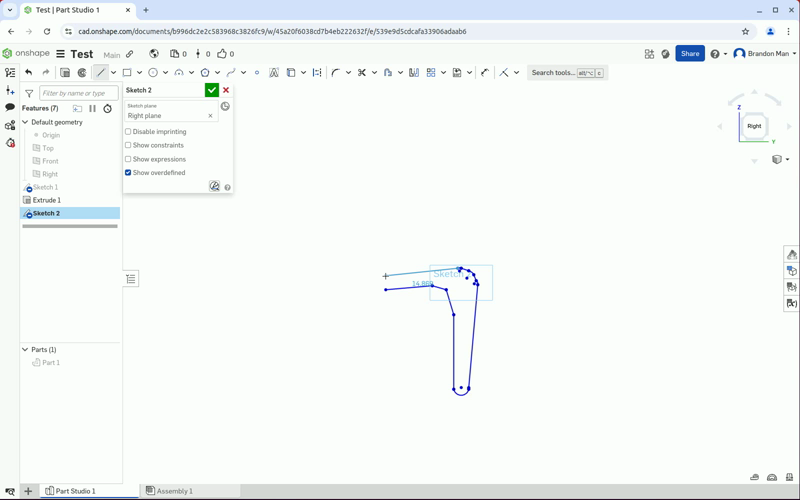
key_up(shift)
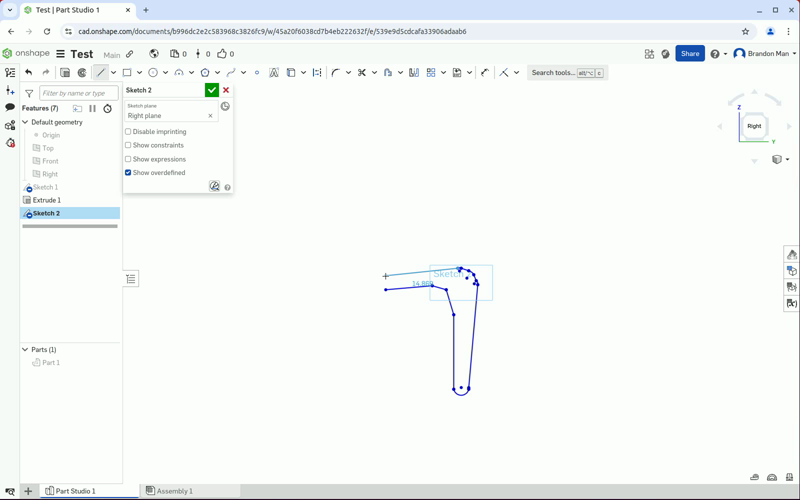
key(esc)
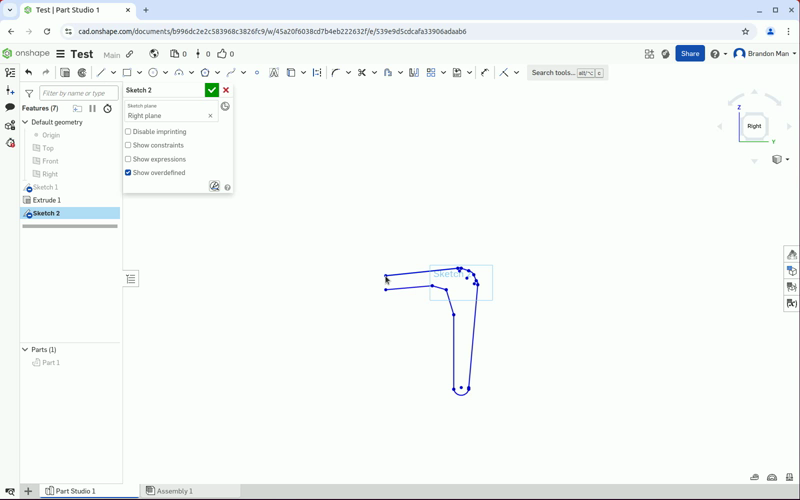
key(a)
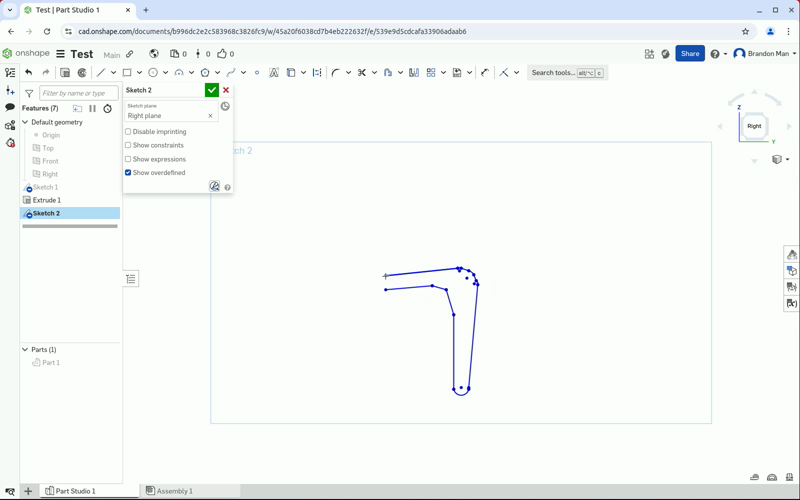
mouse_move(385, 275)
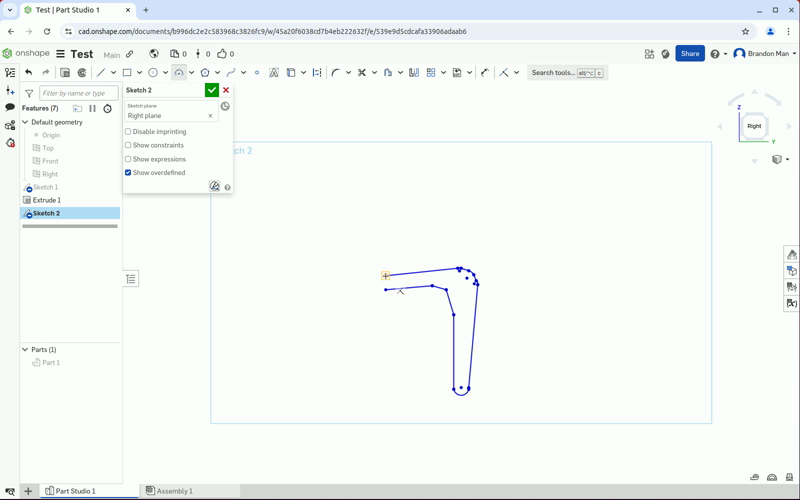
click(385, 275)
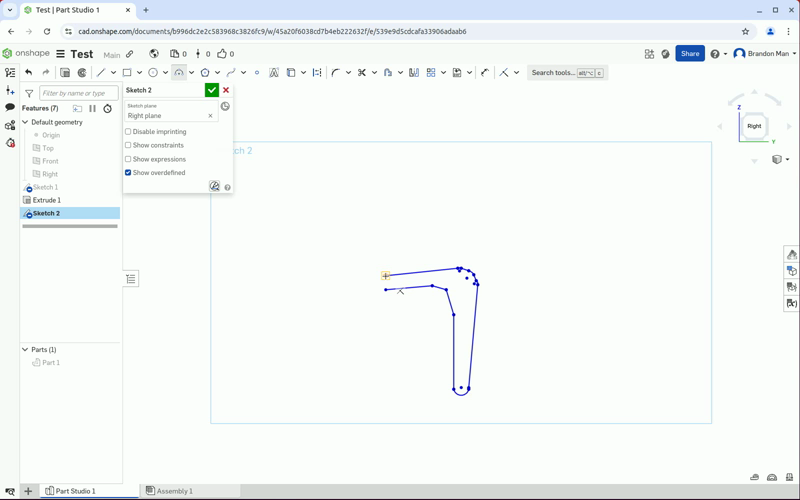
mouse_move(385, 289)
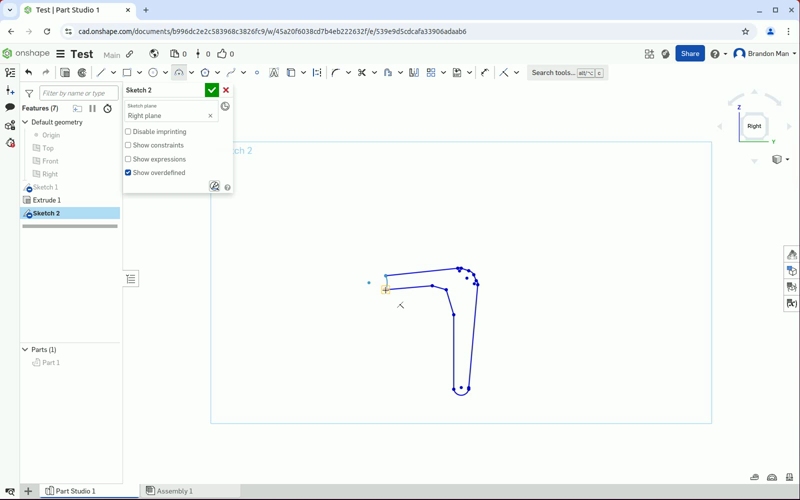
click(385, 289)
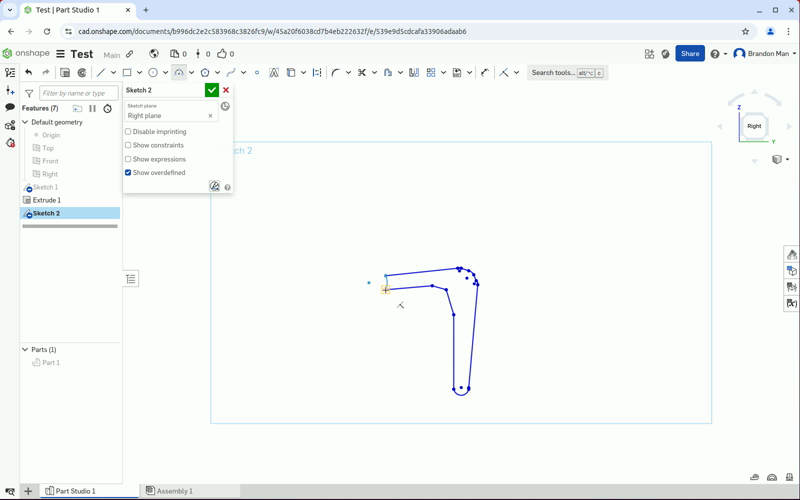
key_down(shift)
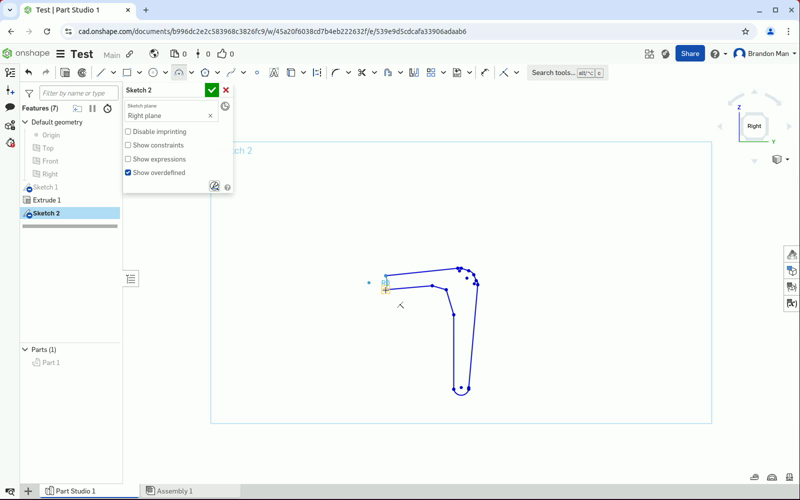
mouse_move(378, 282)
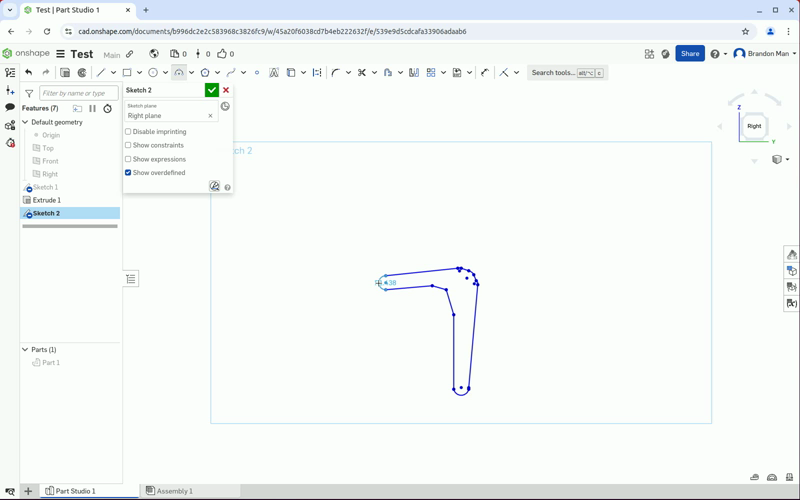
click(378, 282)
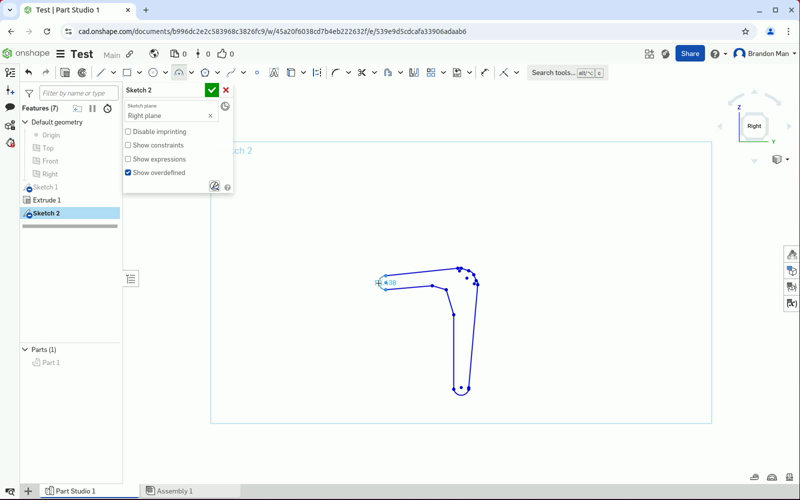
key_up(shift)
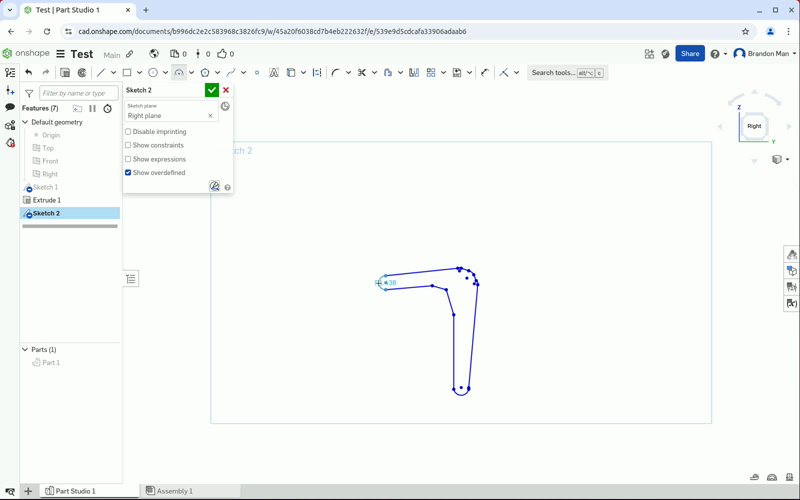
key(esc)
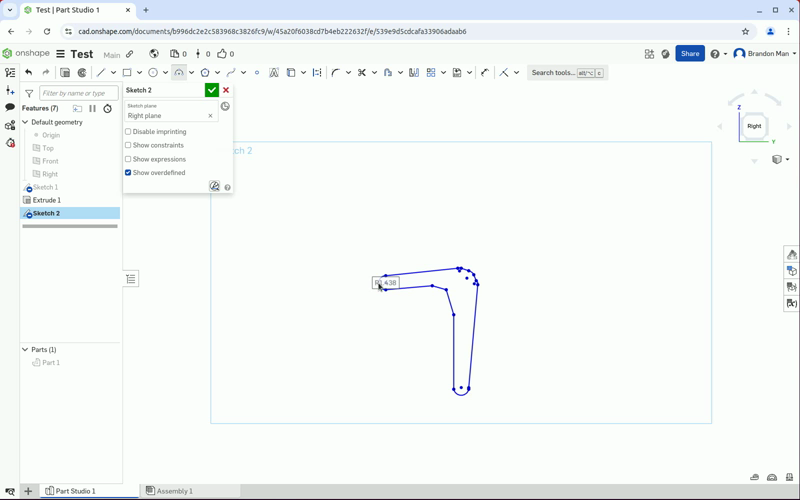
key(c)
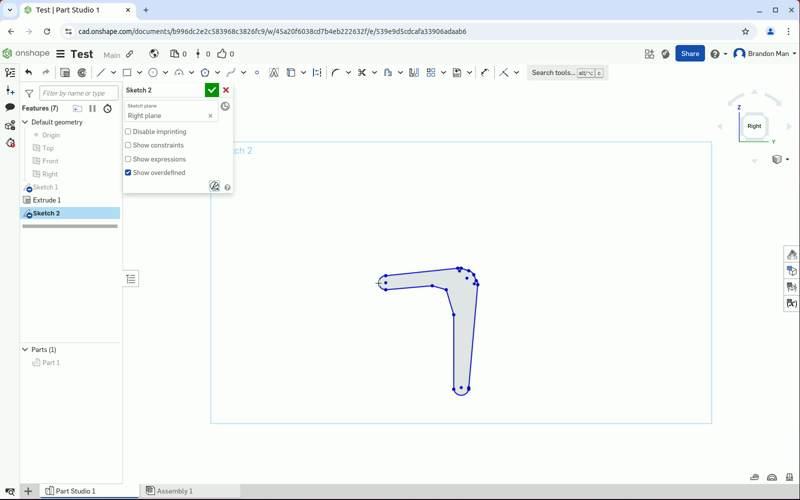
key_down(shift)
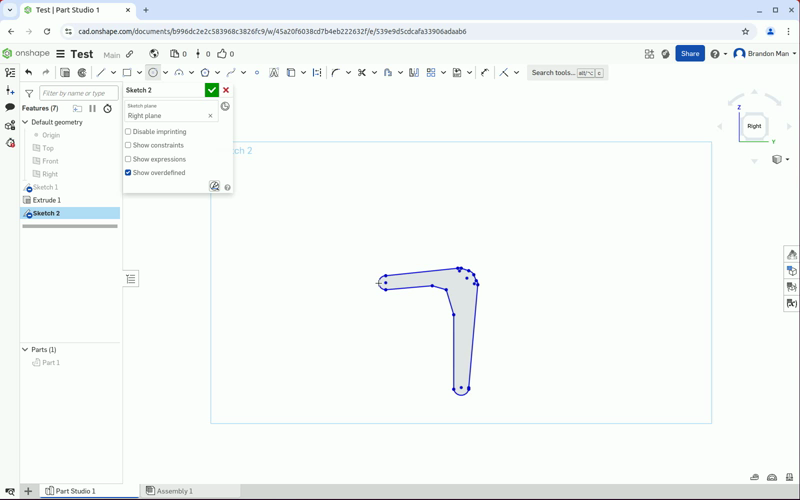
mouse_move(385, 282)
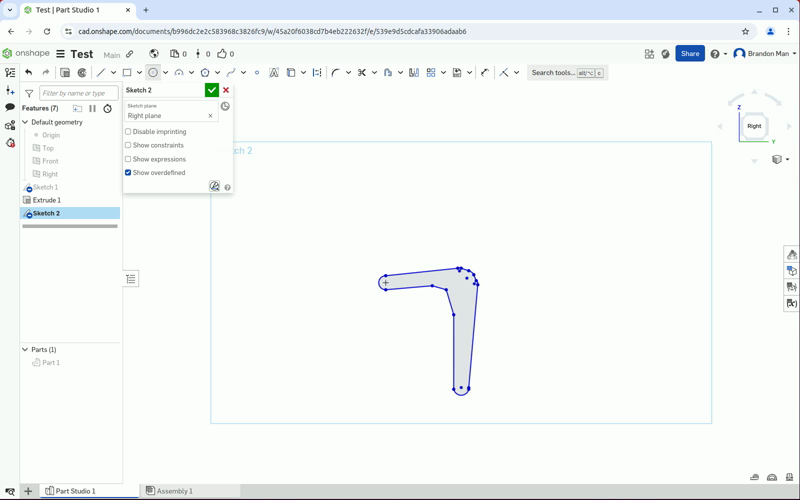
scroll(6)
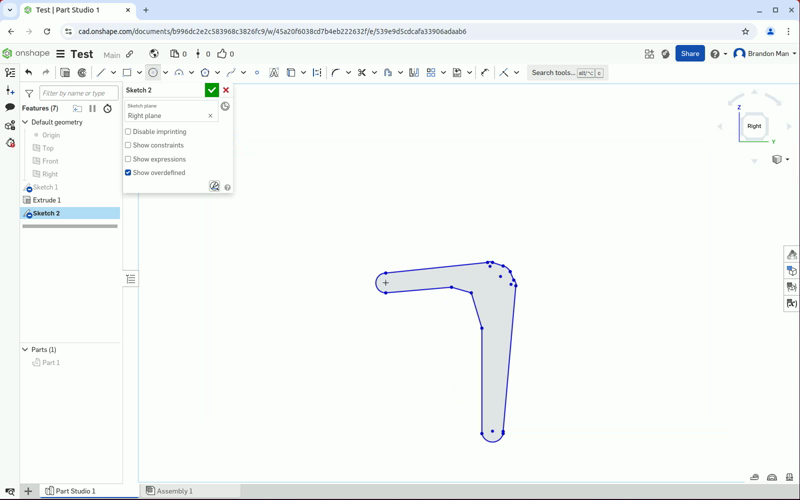
scroll(6)
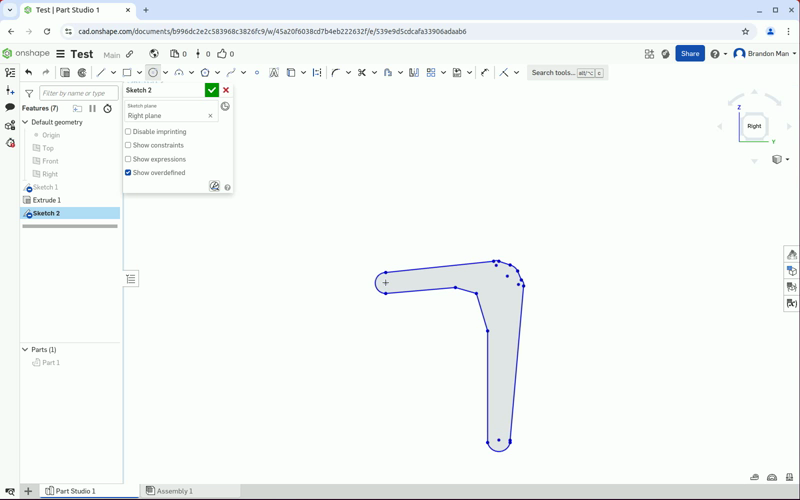
scroll(6)
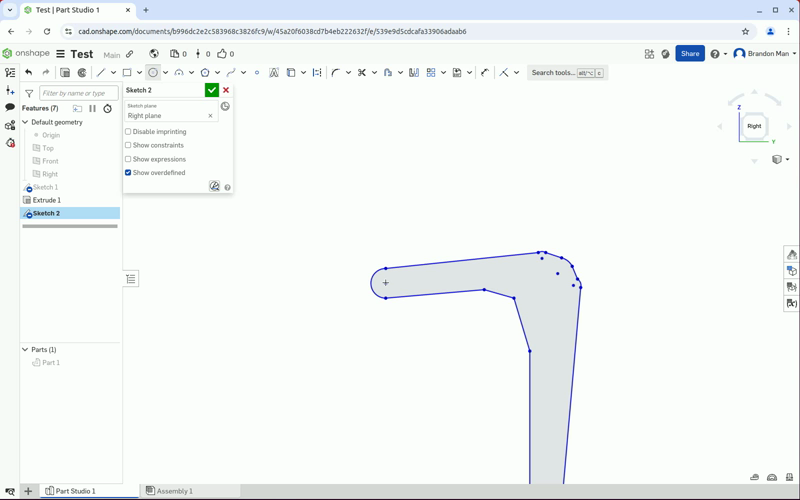
scroll(6)
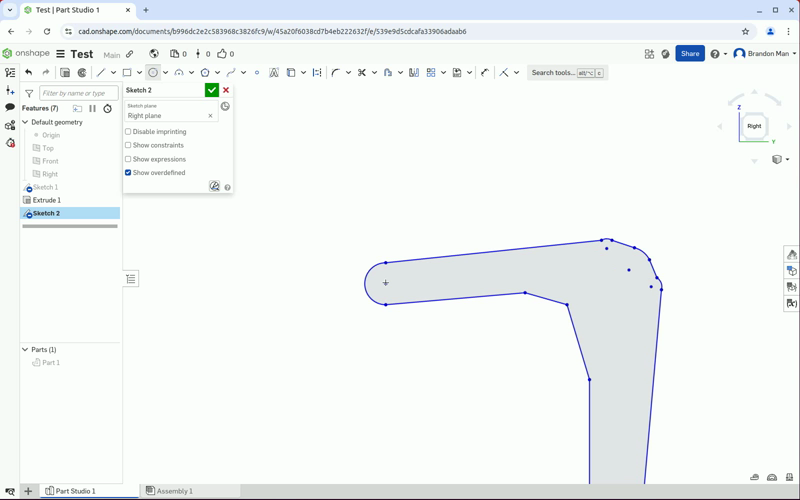
scroll(6)
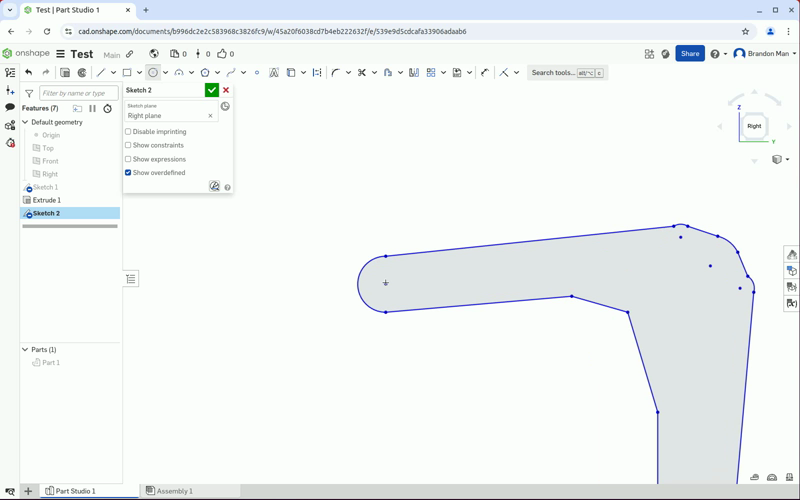
scroll(6)
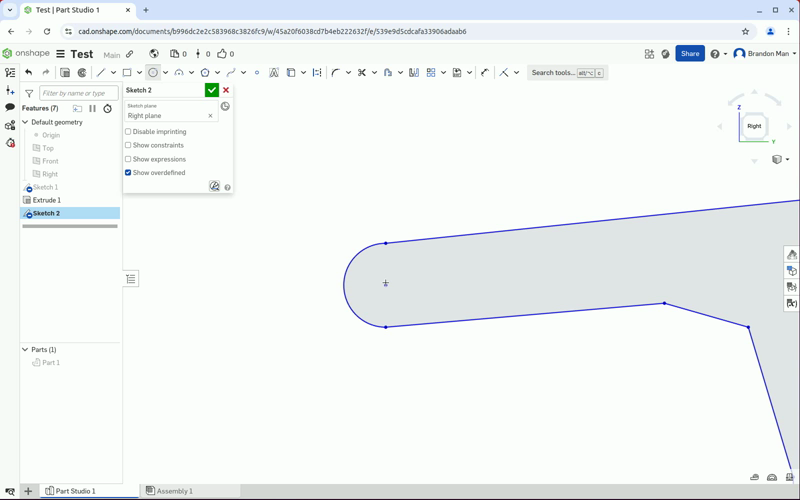
scroll(6)
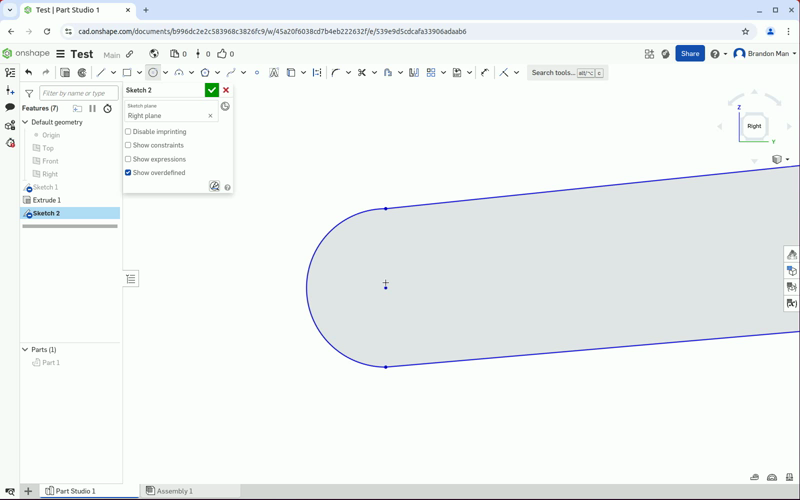
click(385, 282)
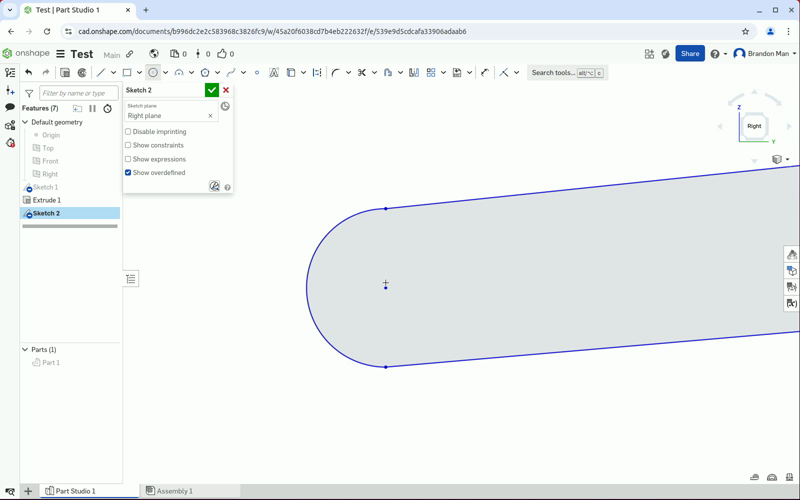
scroll(-6)
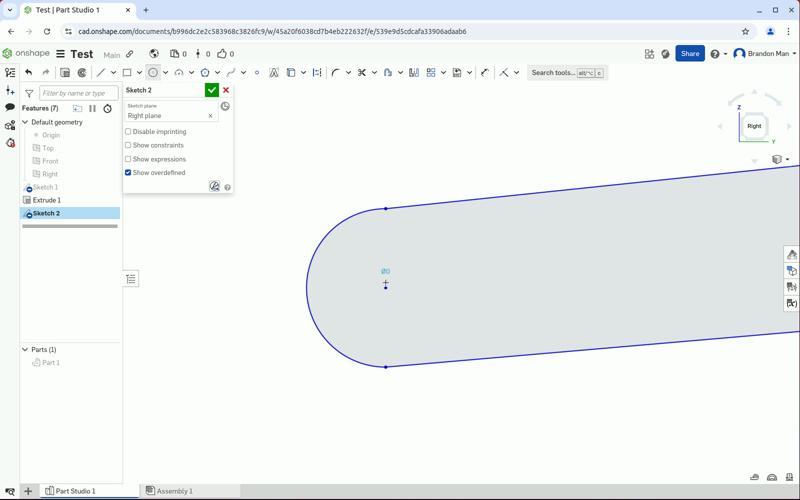
scroll(-6)
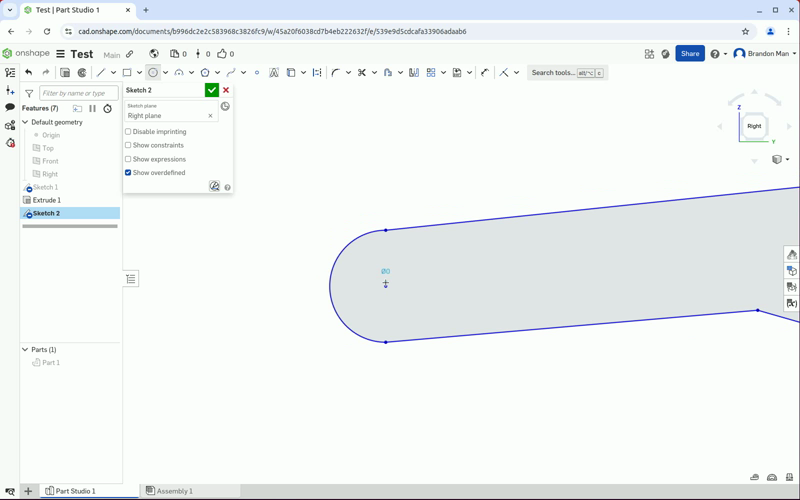
scroll(-6)
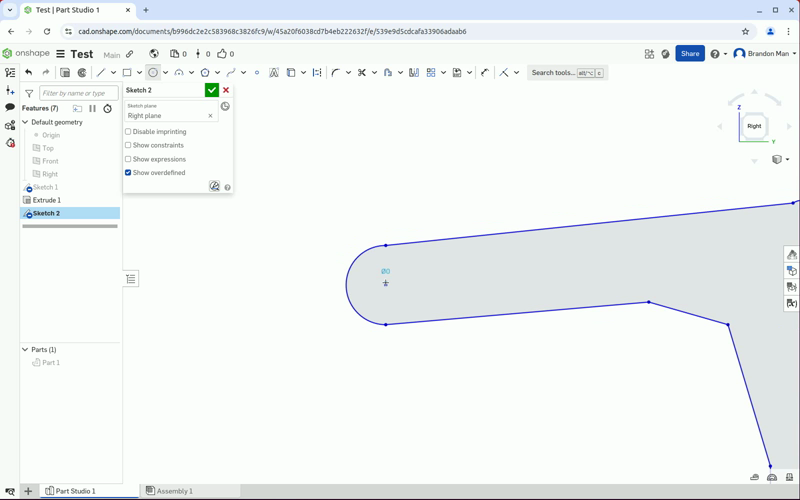
scroll(-6)
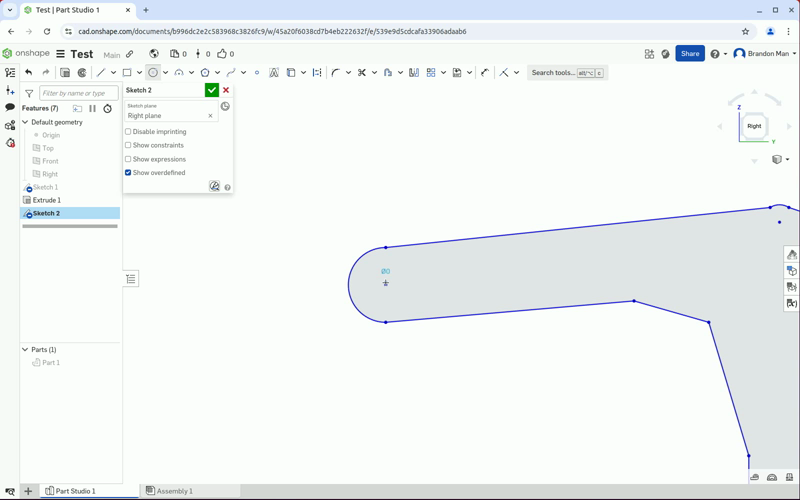
scroll(-6)
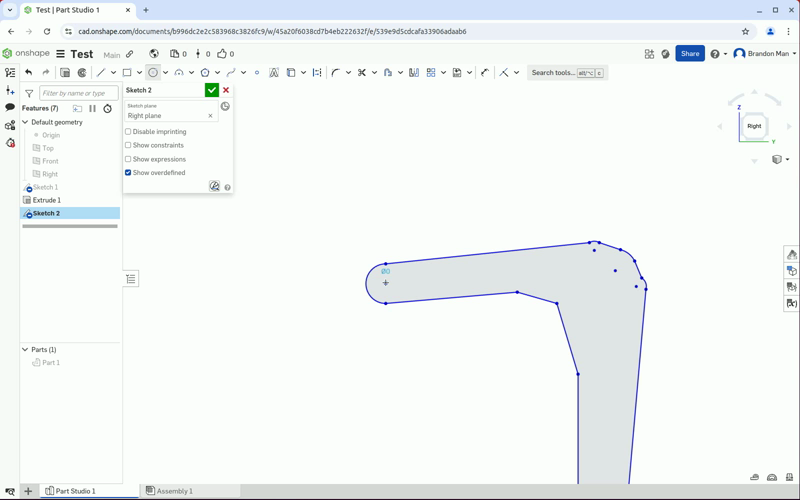
scroll(-6)
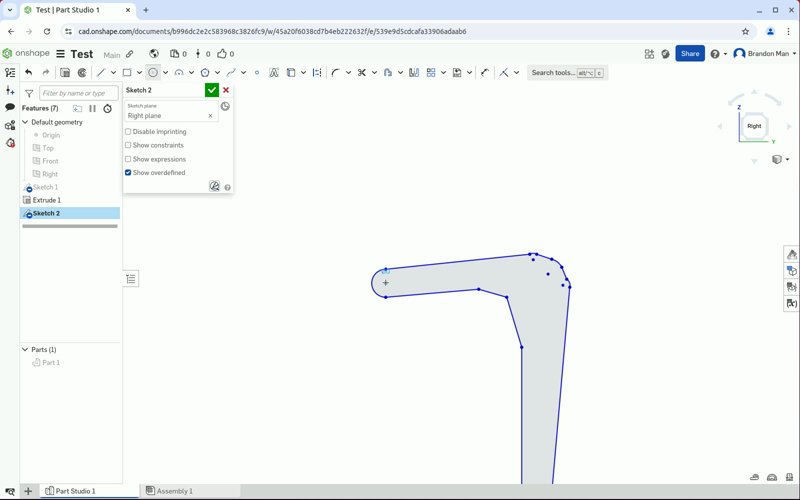
scroll(-6)
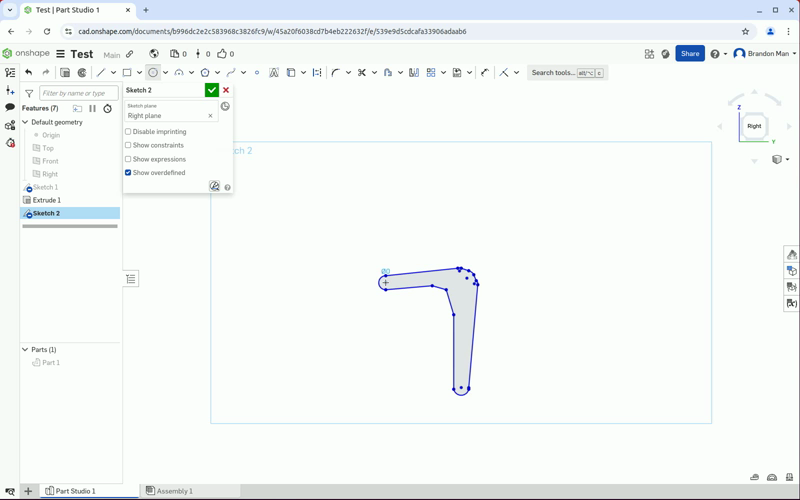
key_up(shift)
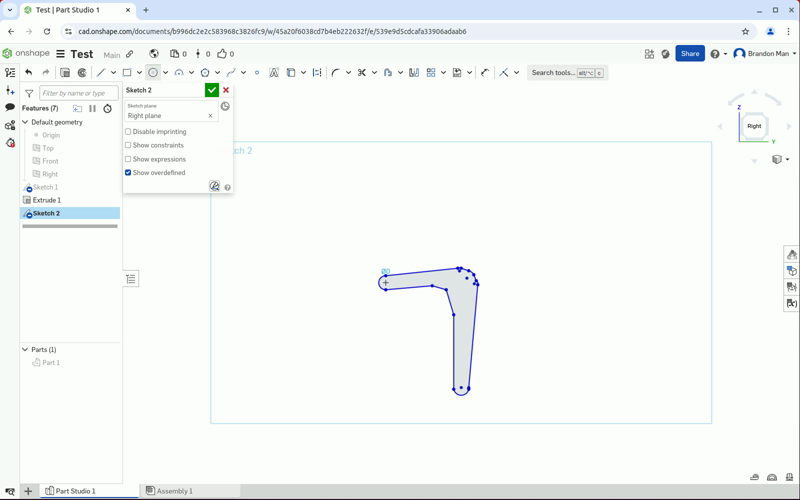
mouse_move(388, 282)
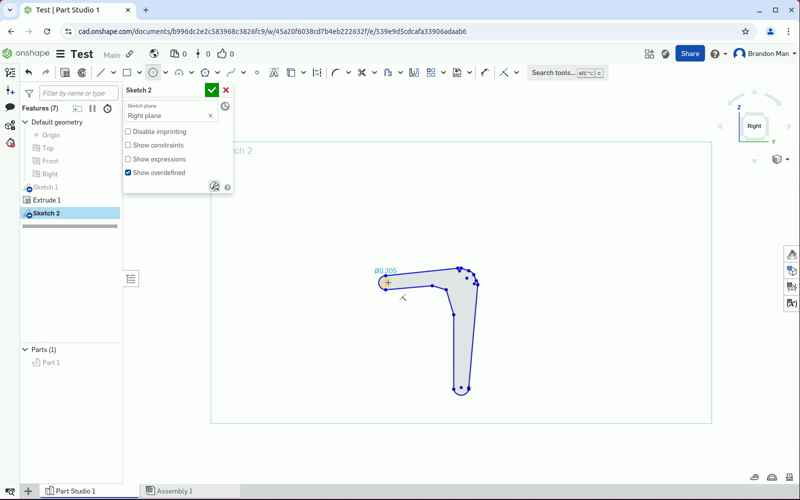
scroll(6)
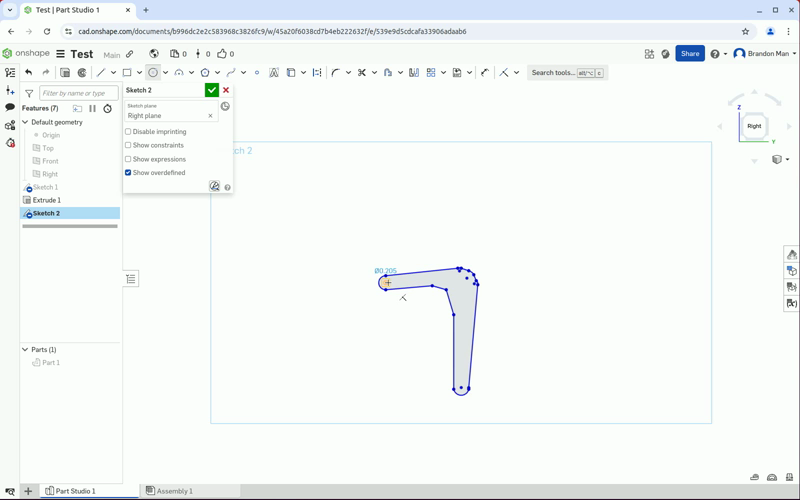
scroll(6)
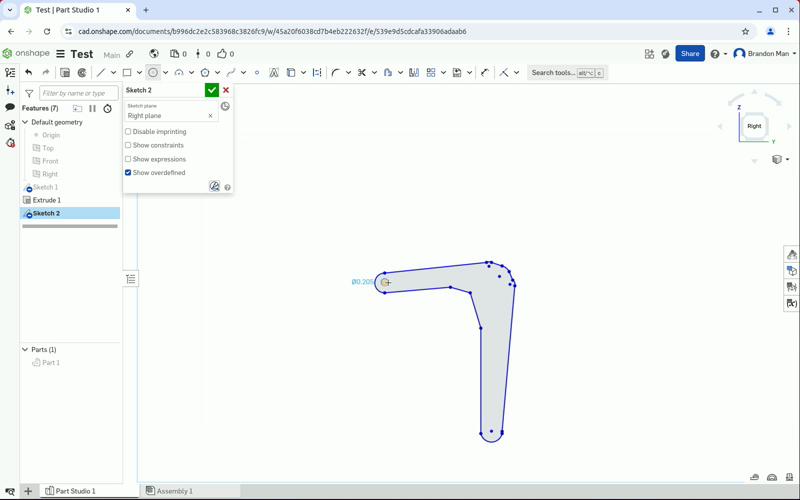
scroll(6)
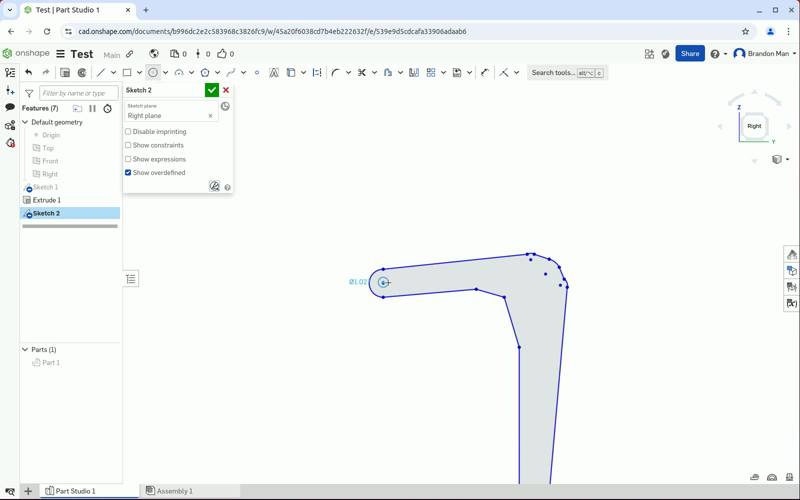
scroll(6)
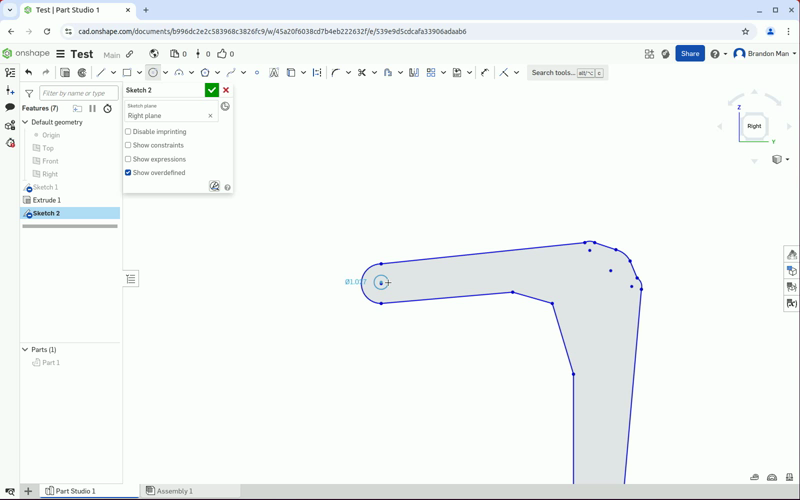
scroll(6)
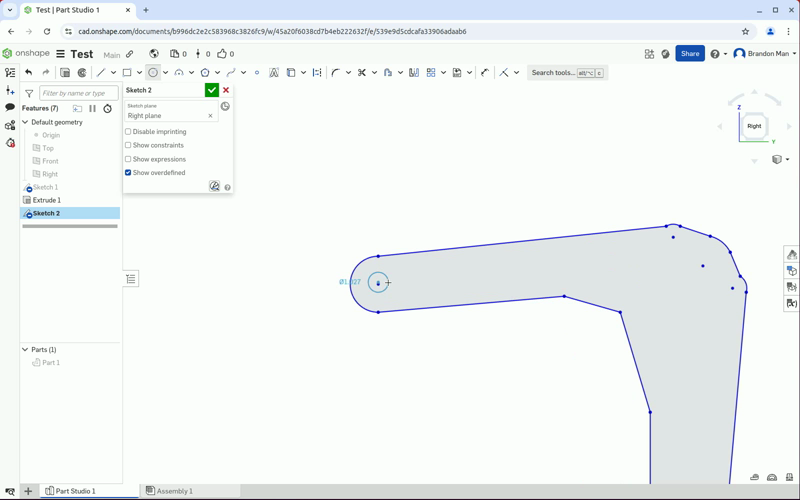
scroll(6)
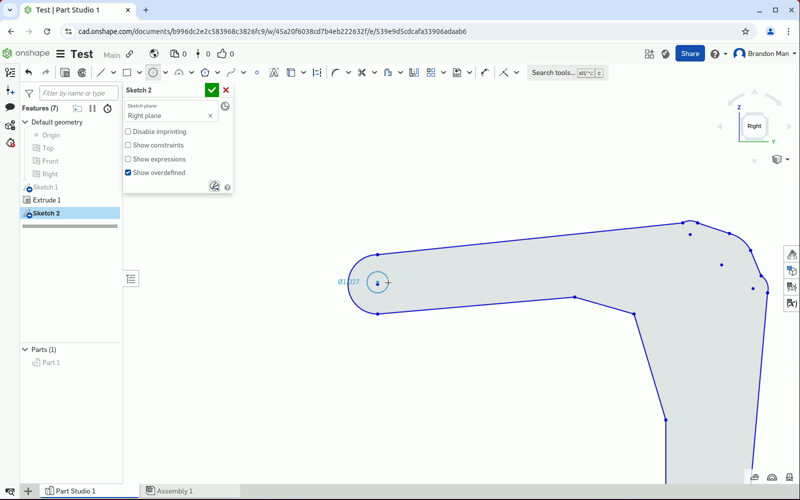
scroll(6)
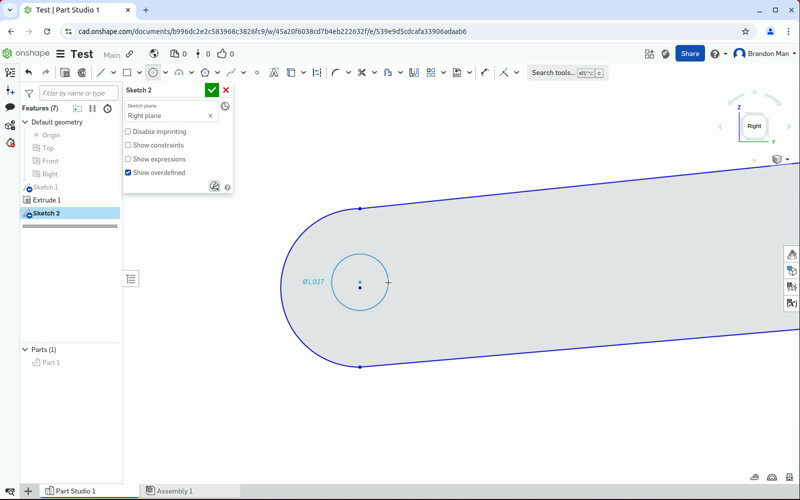
click(388, 282)
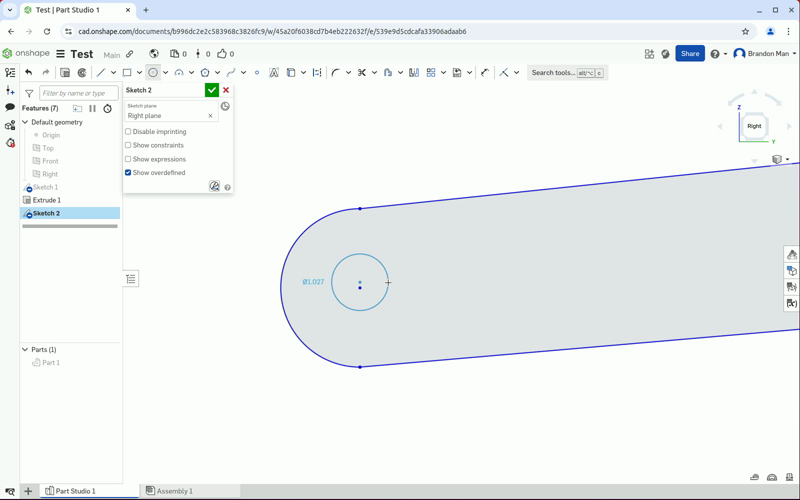
scroll(-6)
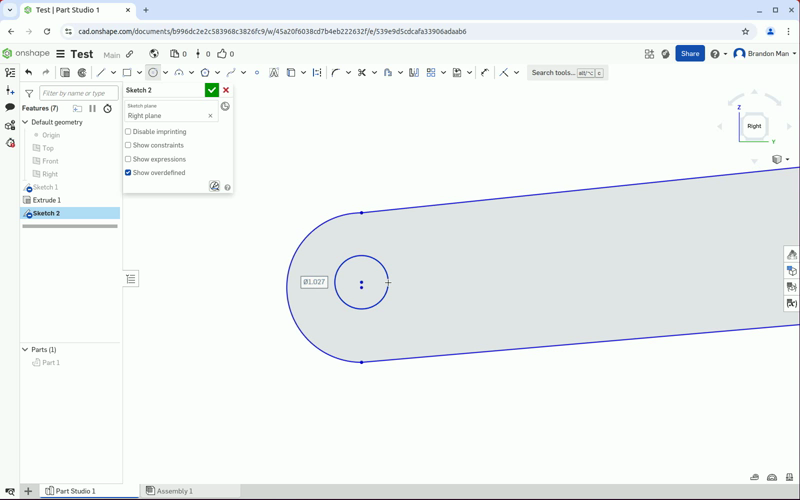
scroll(-6)
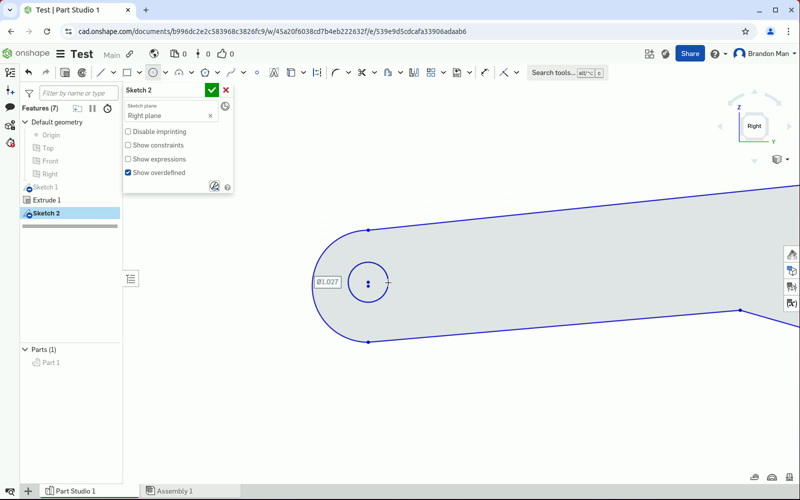
scroll(-6)
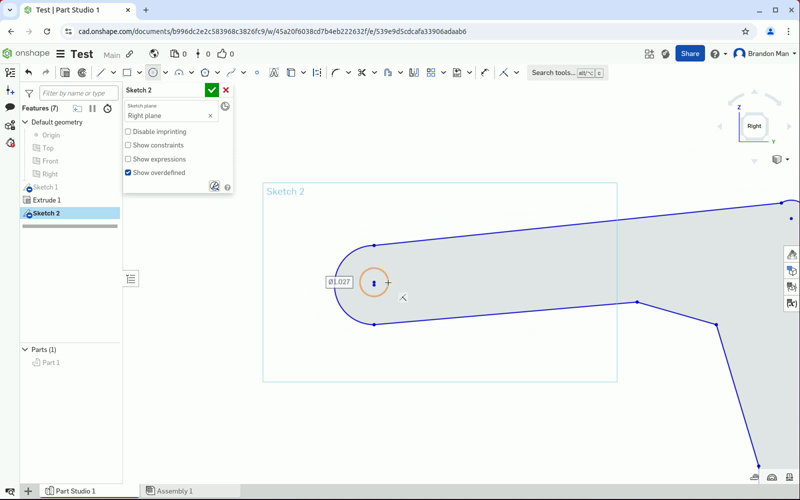
scroll(-6)
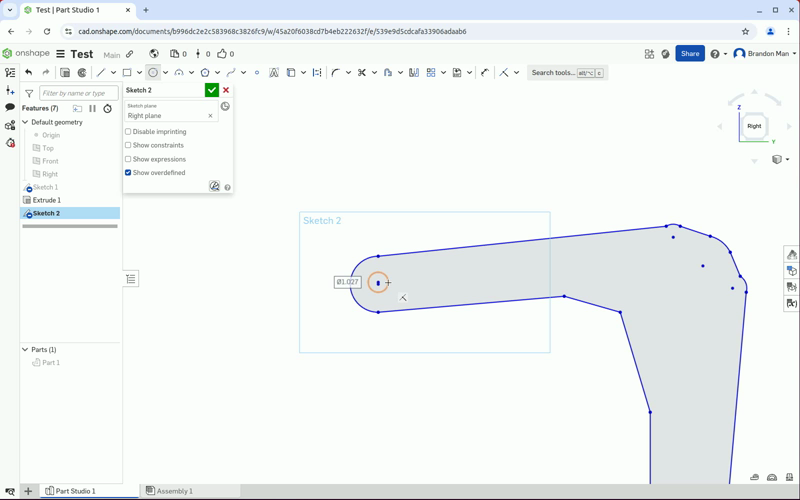
scroll(-6)
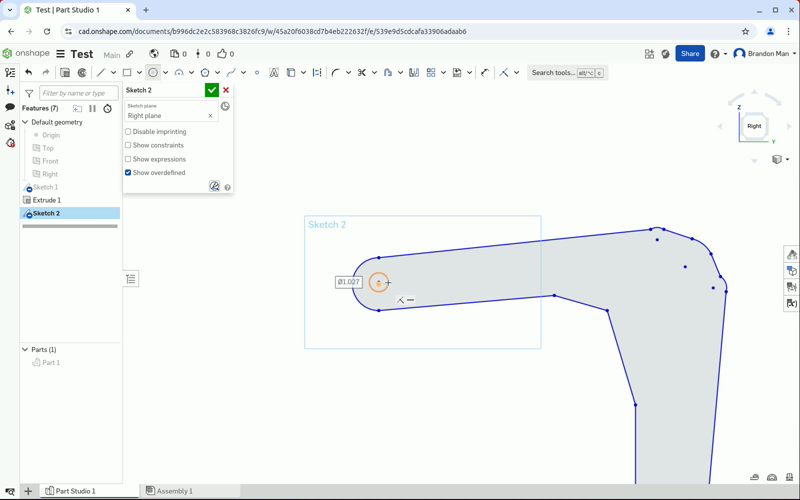
scroll(-6)
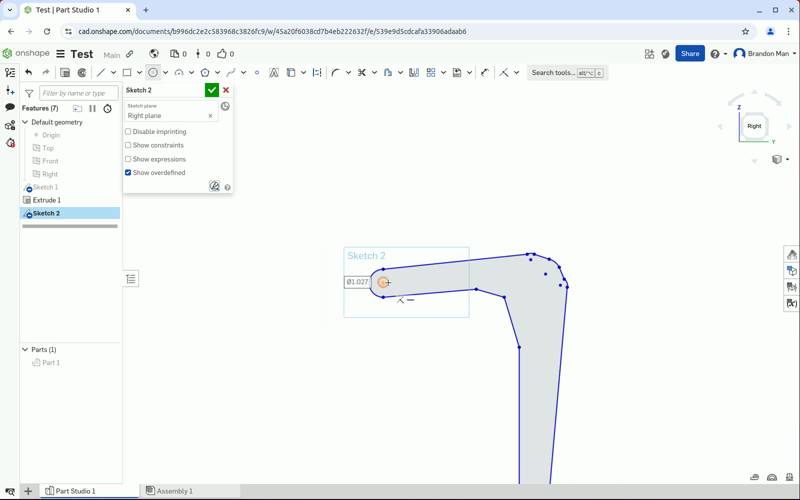
scroll(-6)
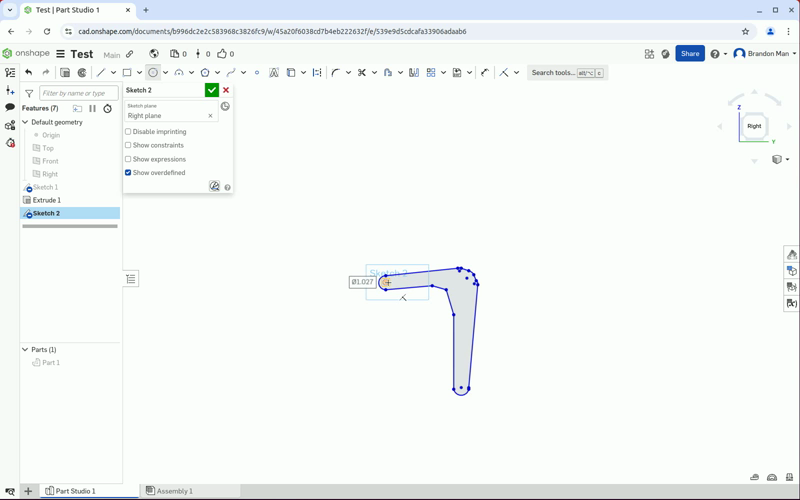
key(esc)
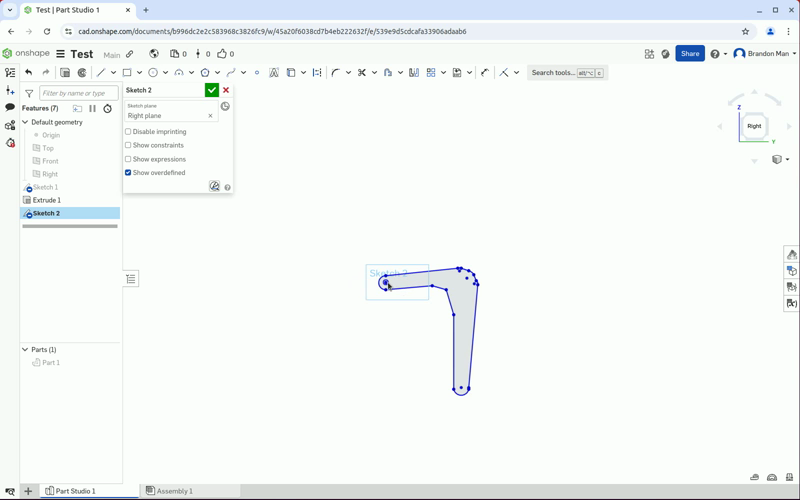
key(c)
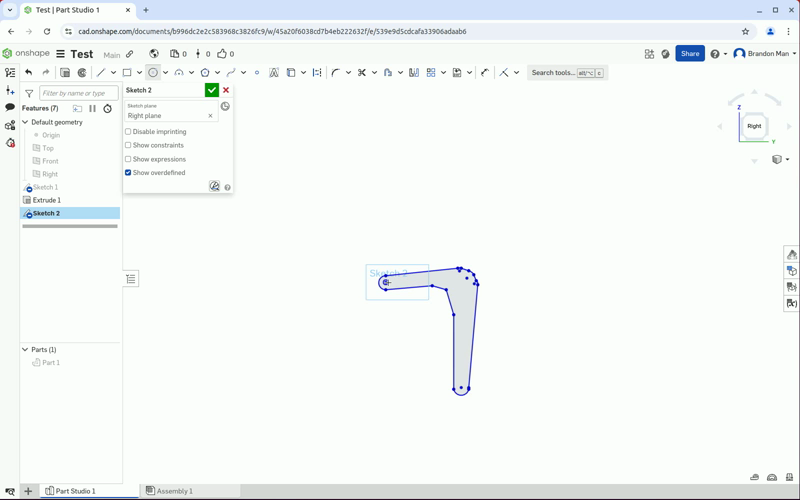
key_down(shift)
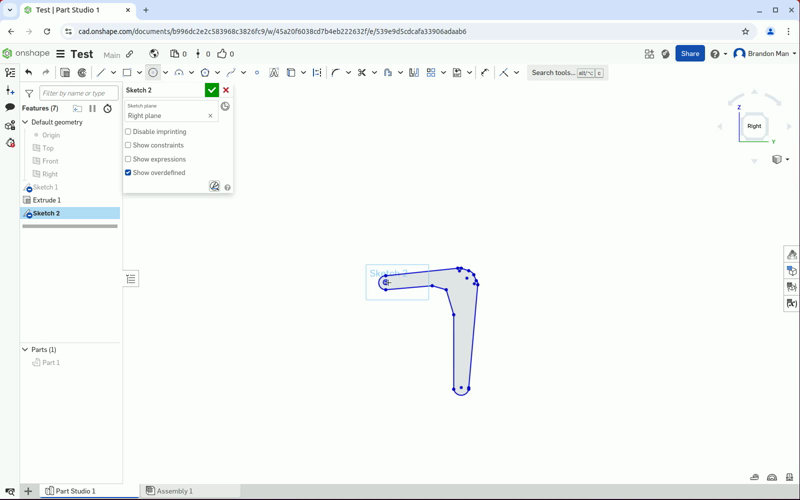
mouse_move(461, 282)
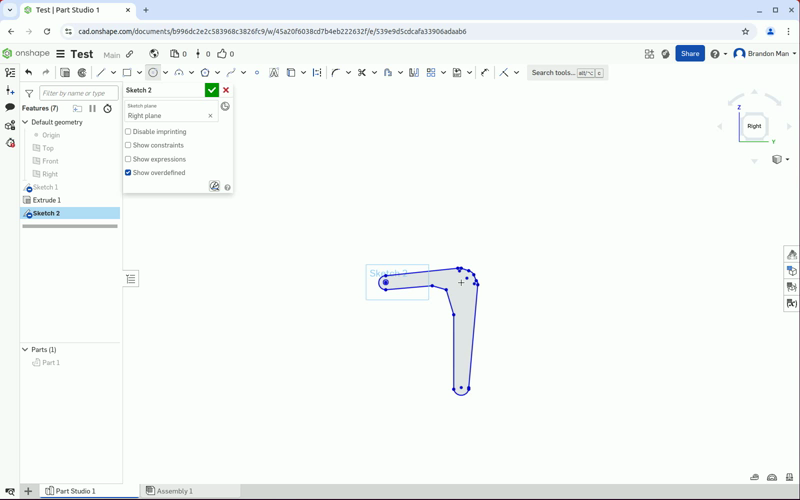
click(461, 282)
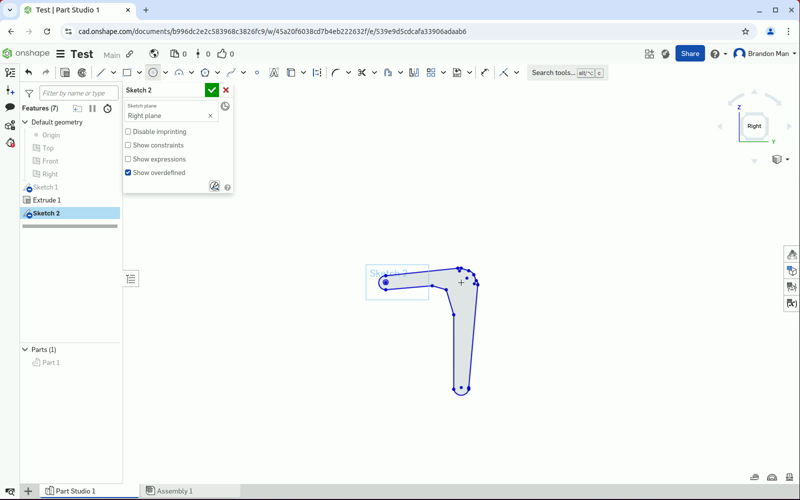
key_up(shift)
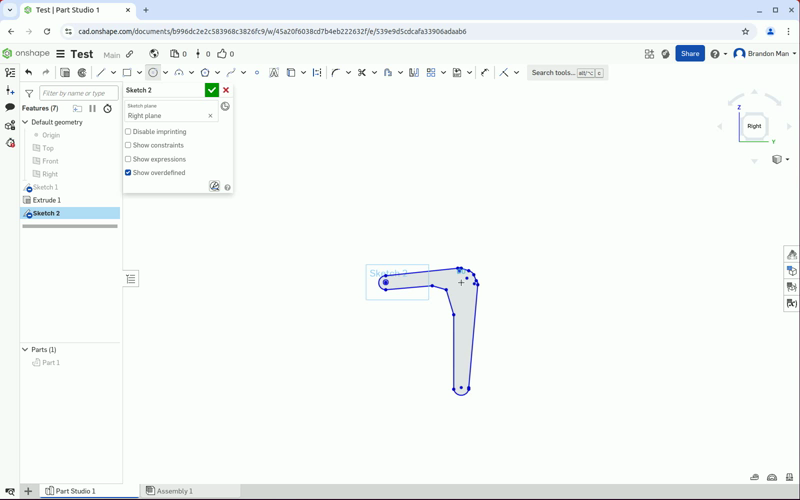
mouse_move(468, 282)
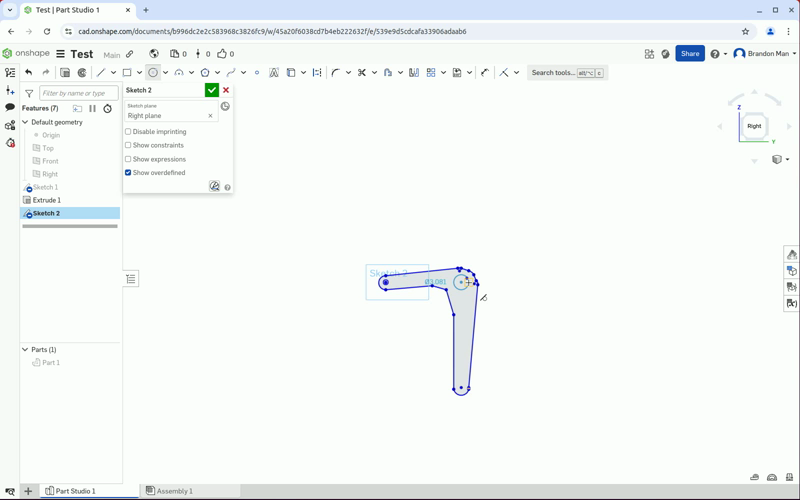
scroll(6)
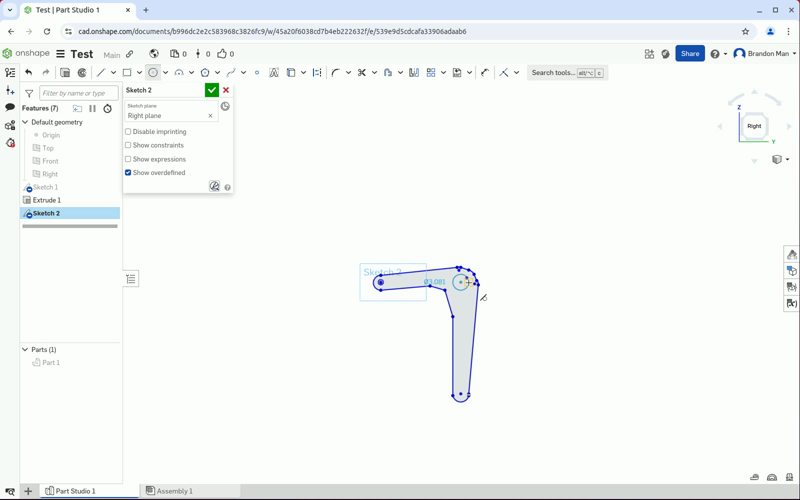
scroll(6)
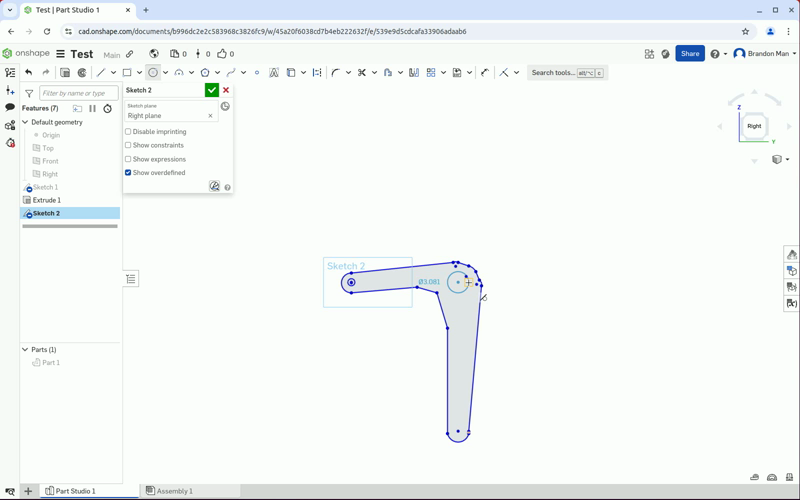
scroll(6)
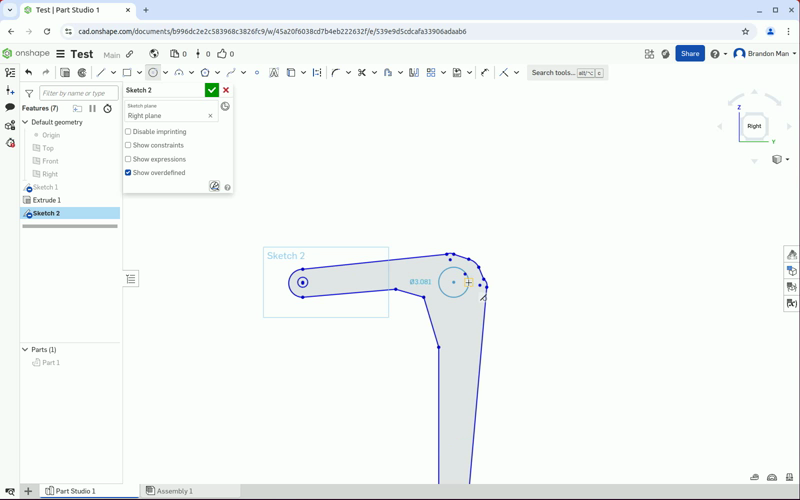
scroll(6)
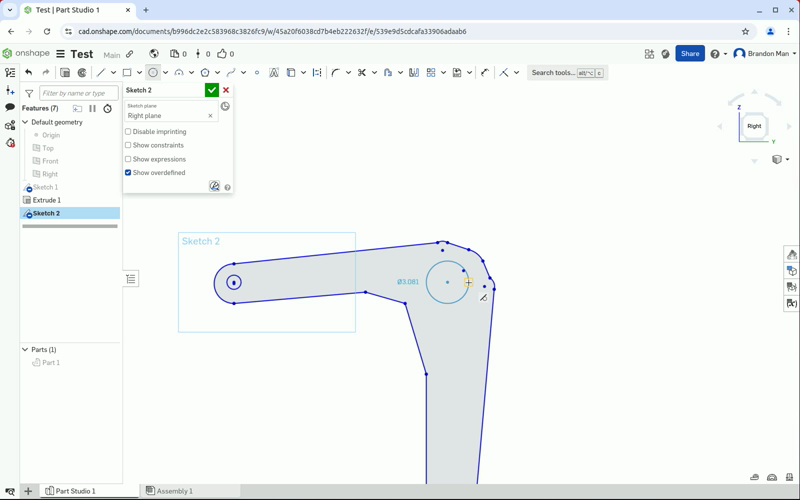
scroll(6)
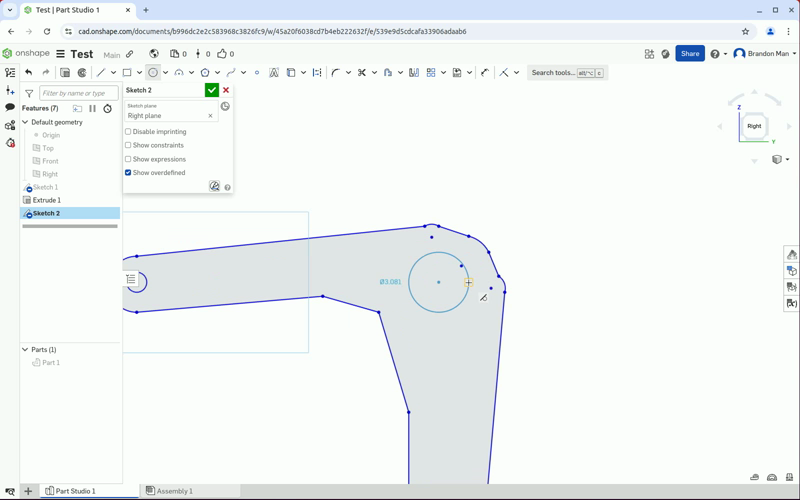
scroll(6)
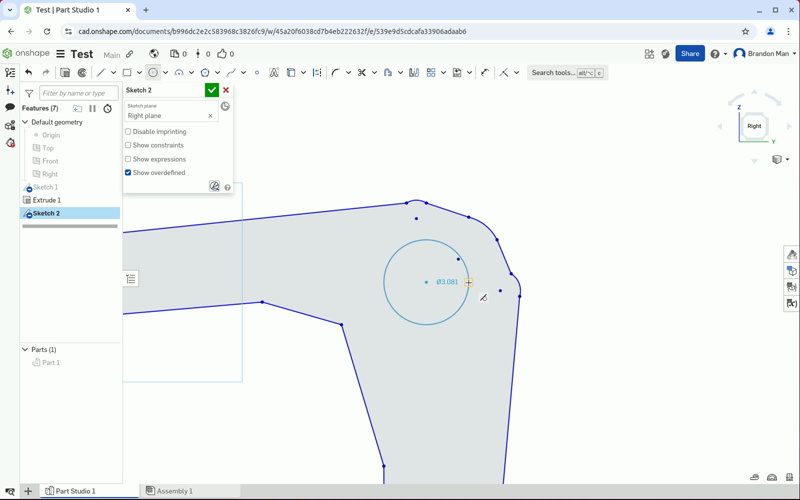
scroll(6)
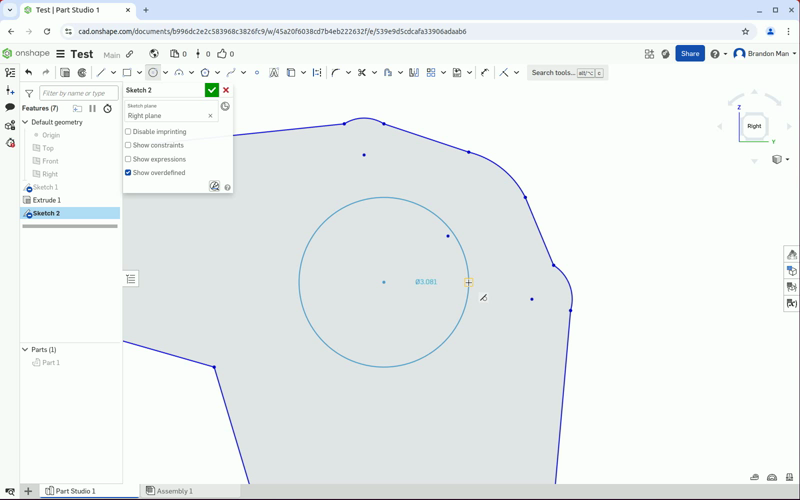
click(468, 282)
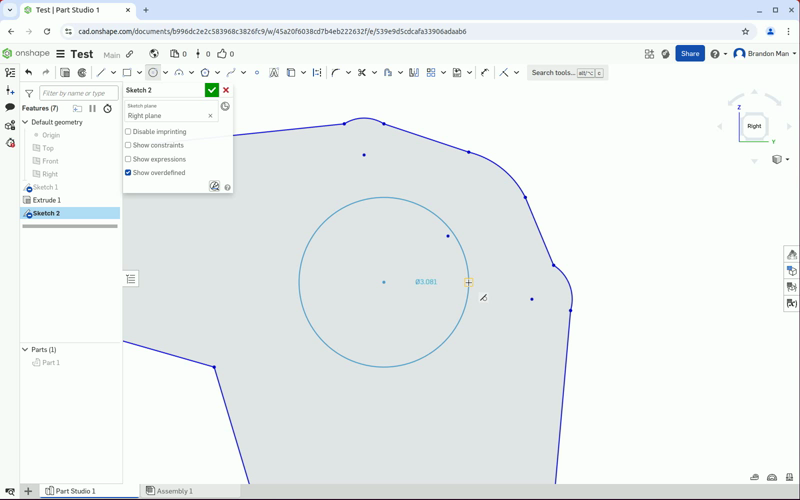
scroll(-6)
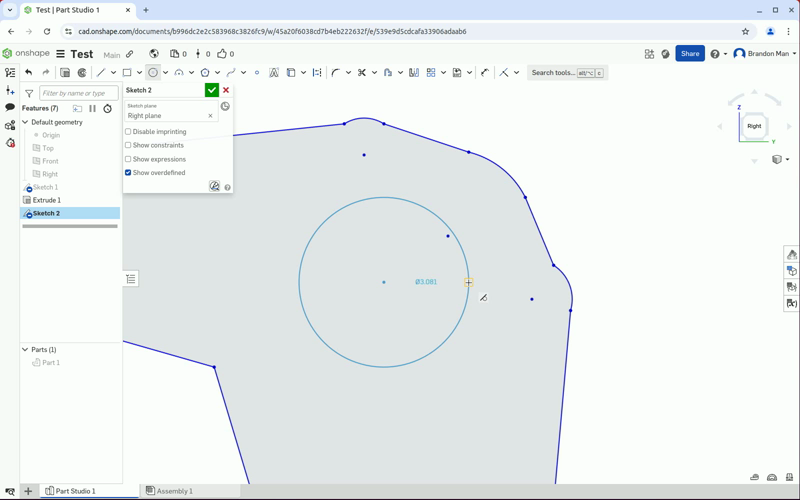
scroll(-6)
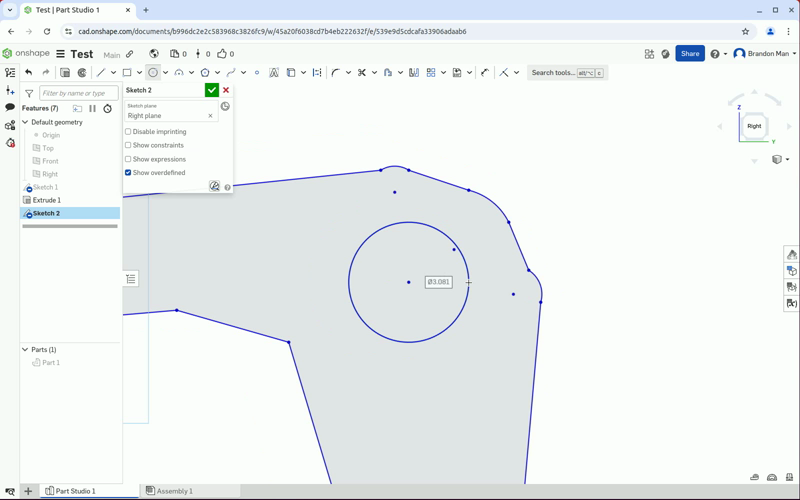
scroll(-6)
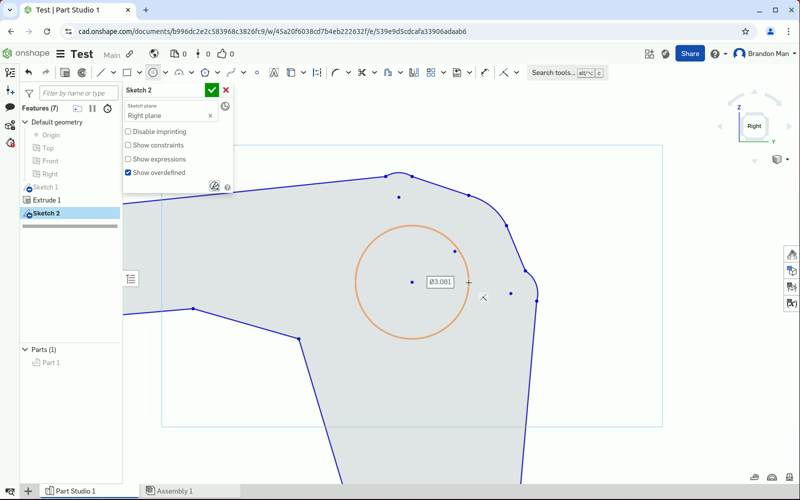
scroll(-6)
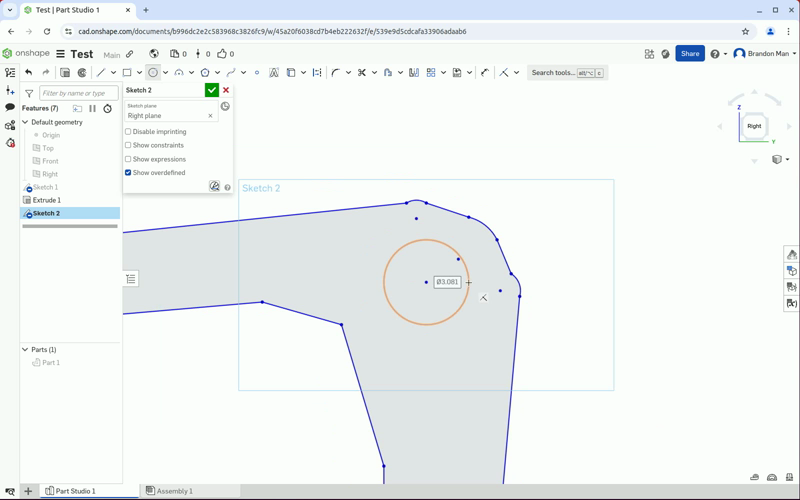
scroll(-6)
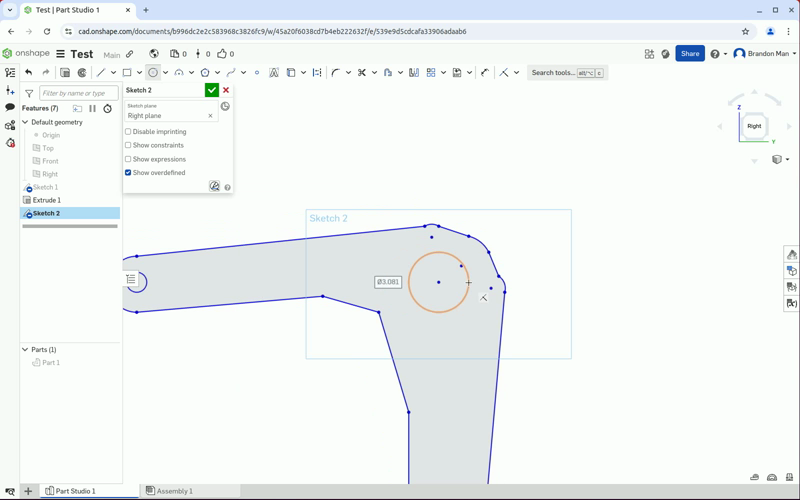
scroll(-6)
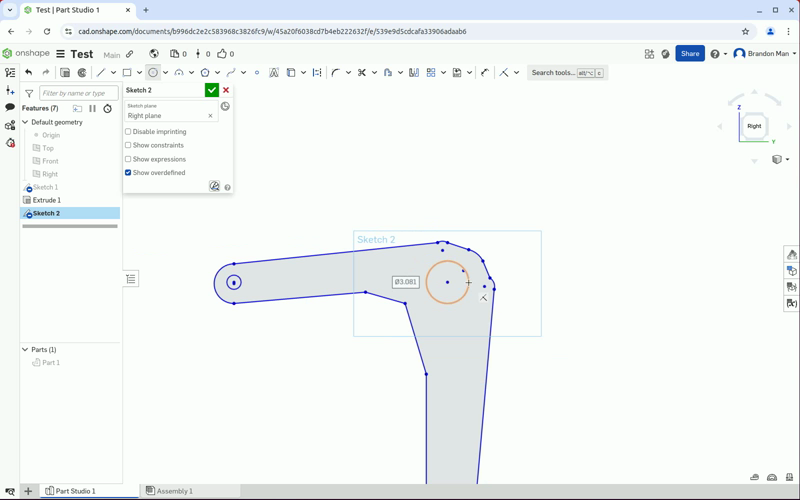
scroll(-6)
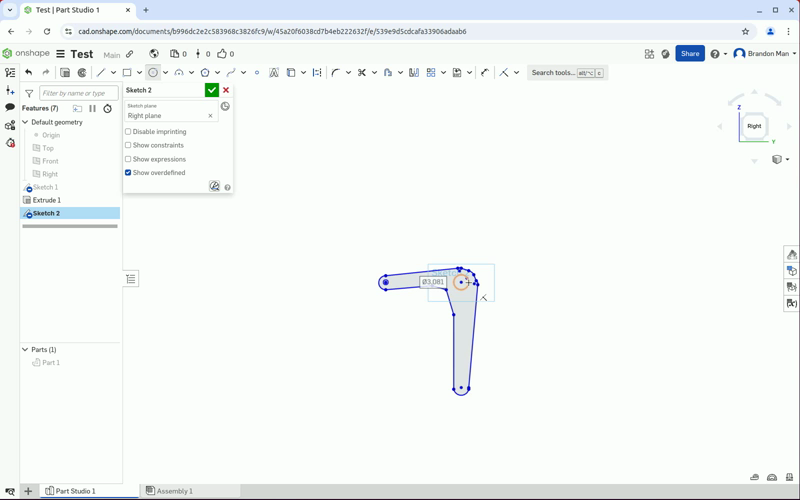
key(esc)
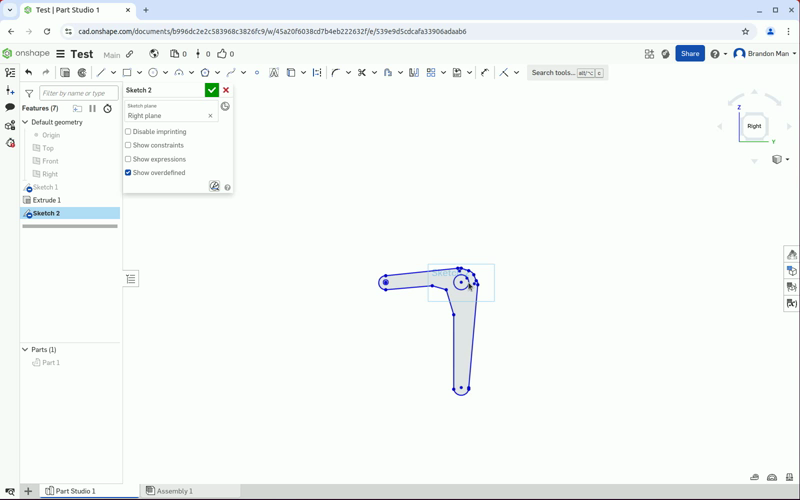
key(c)
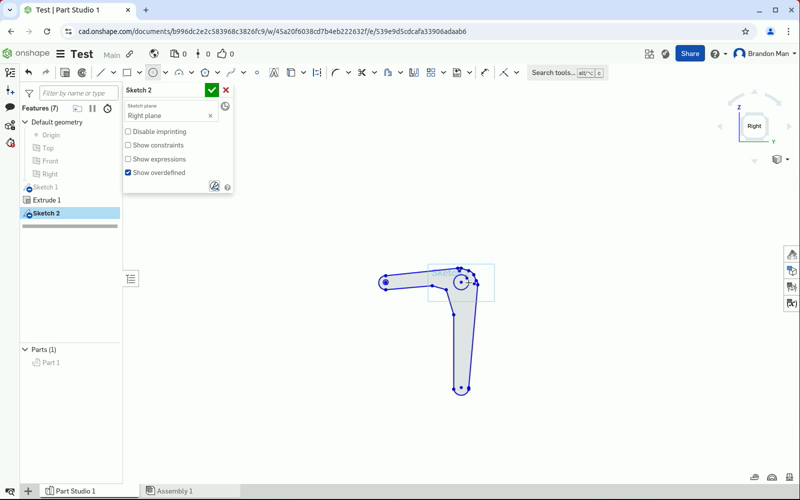
key_down(shift)
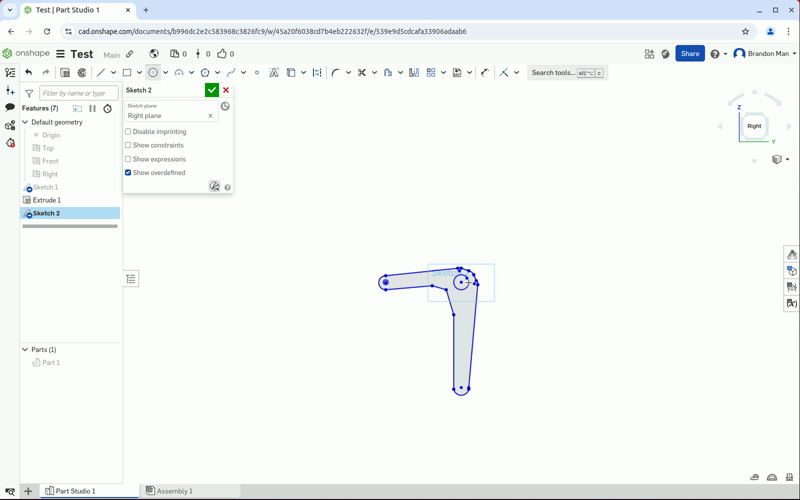
mouse_move(461, 387)
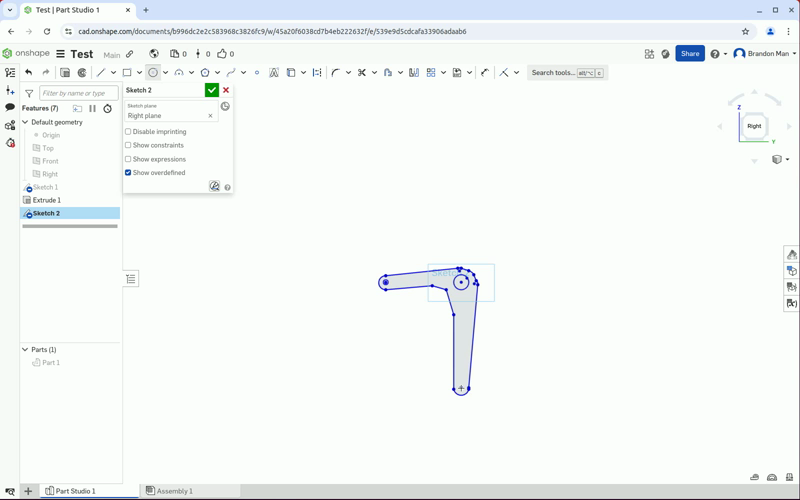
click(461, 387)
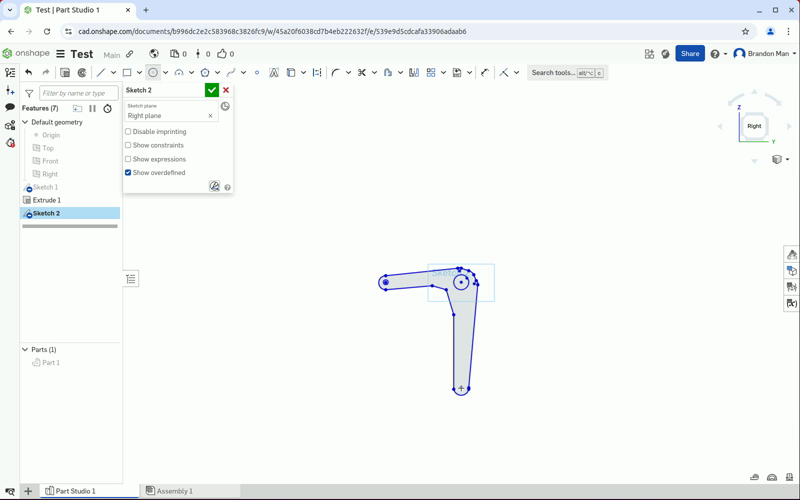
key_up(shift)
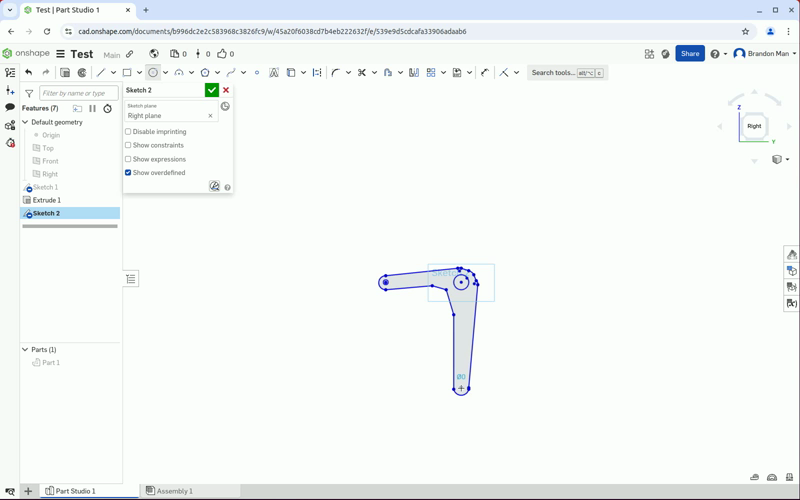
mouse_move(466, 387)
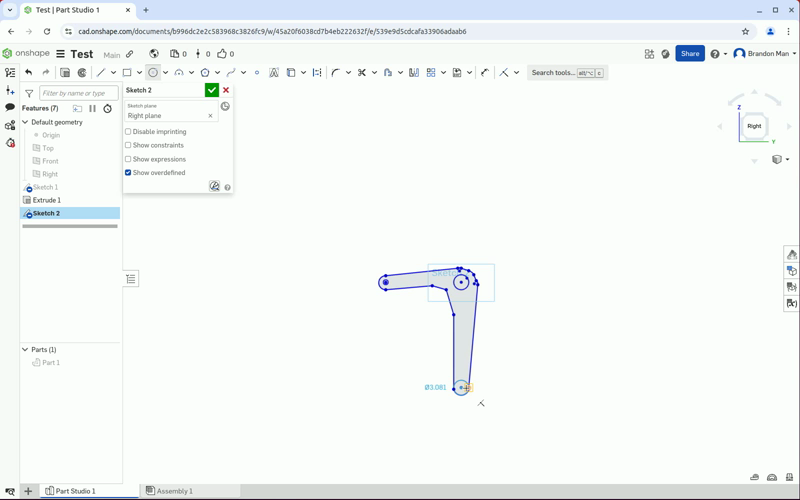
scroll(6)
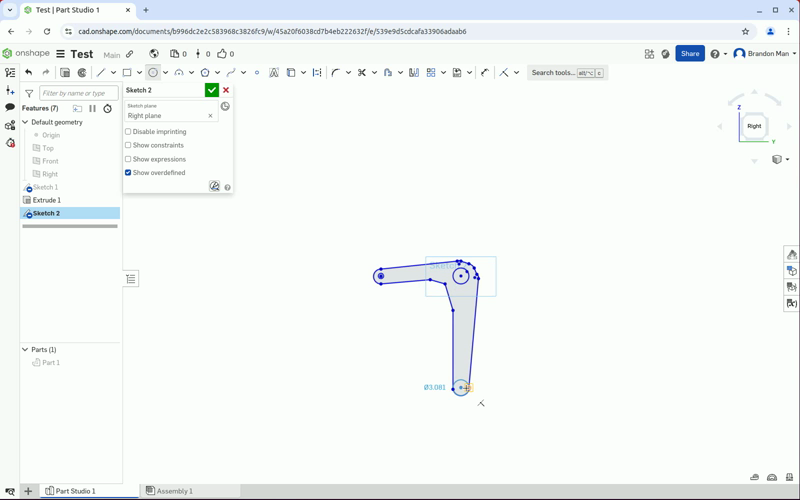
scroll(6)
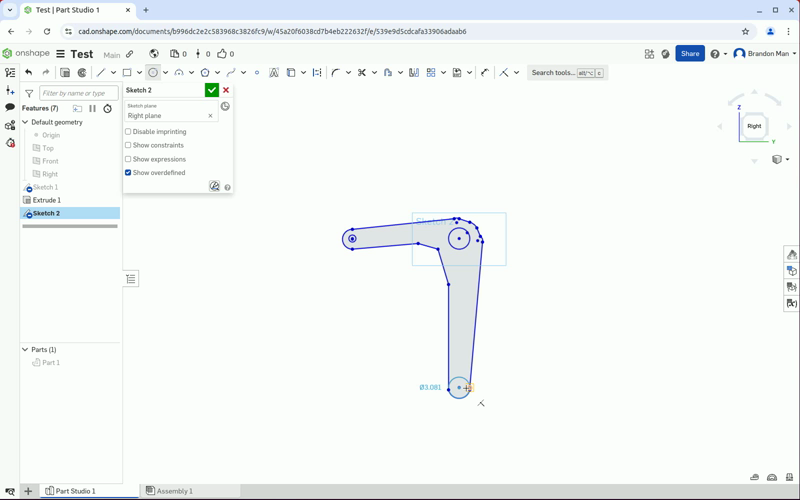
scroll(6)
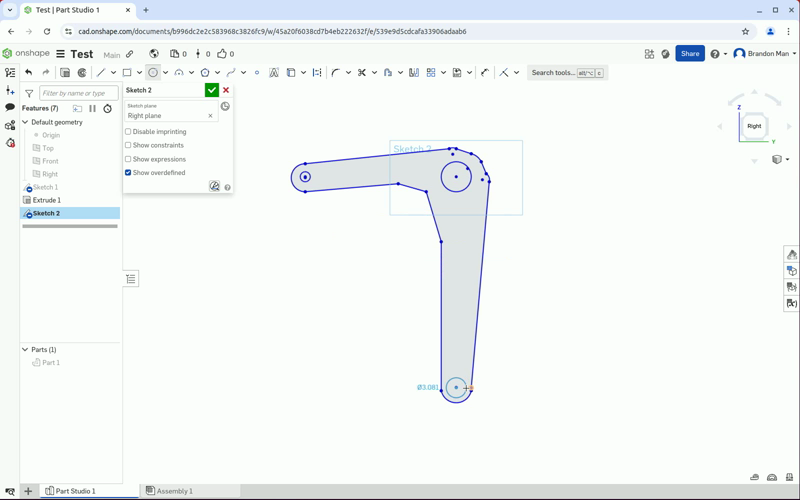
scroll(6)
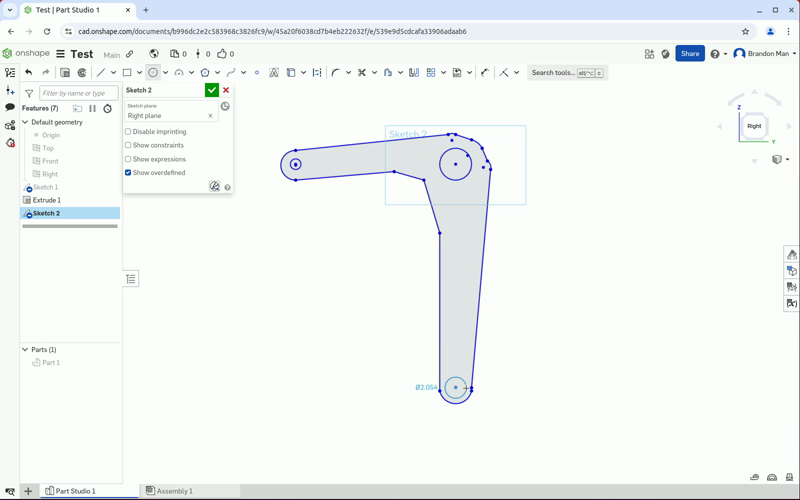
scroll(6)
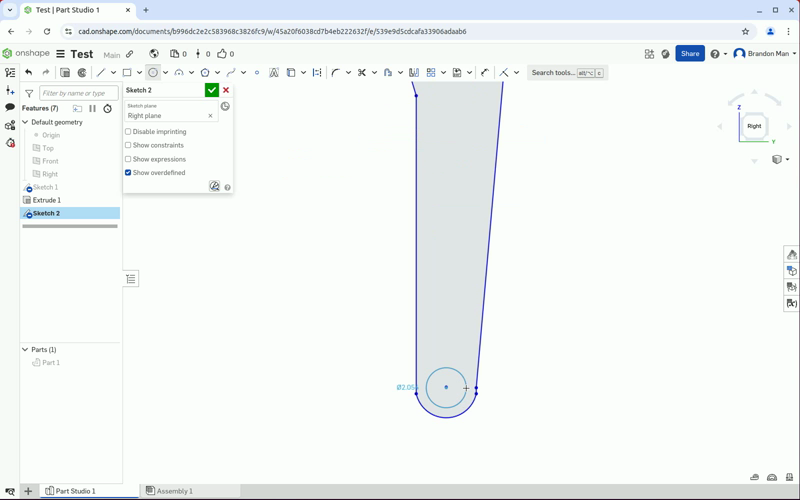
scroll(6)
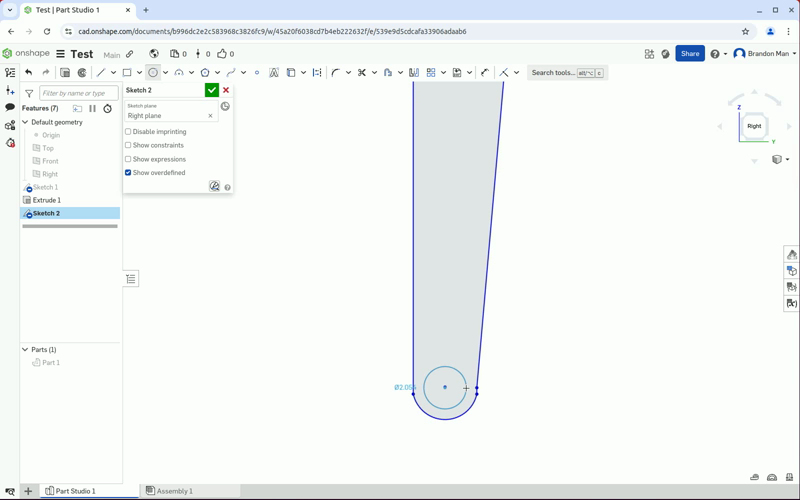
scroll(6)
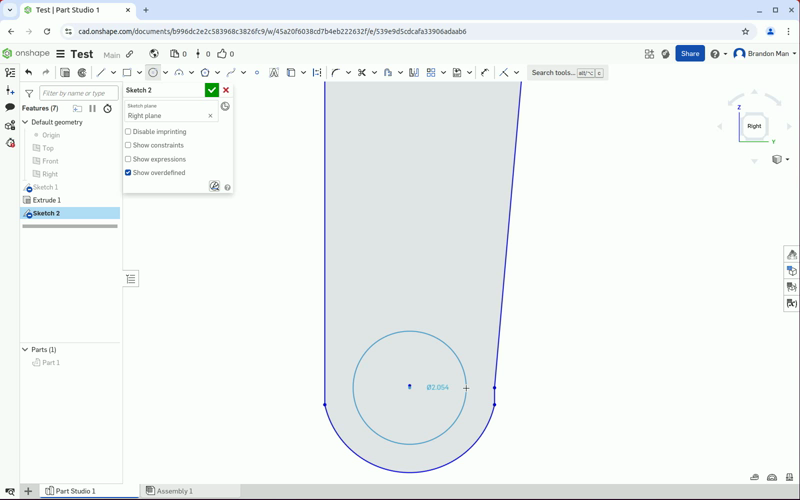
click(466, 387)
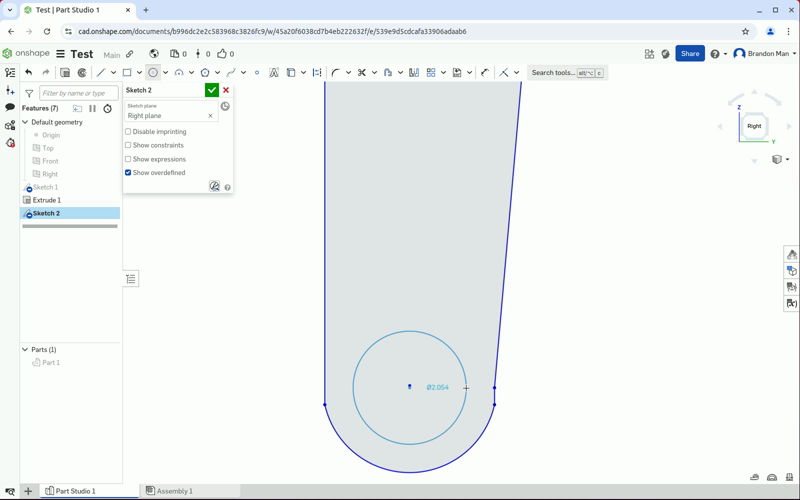
scroll(-6)
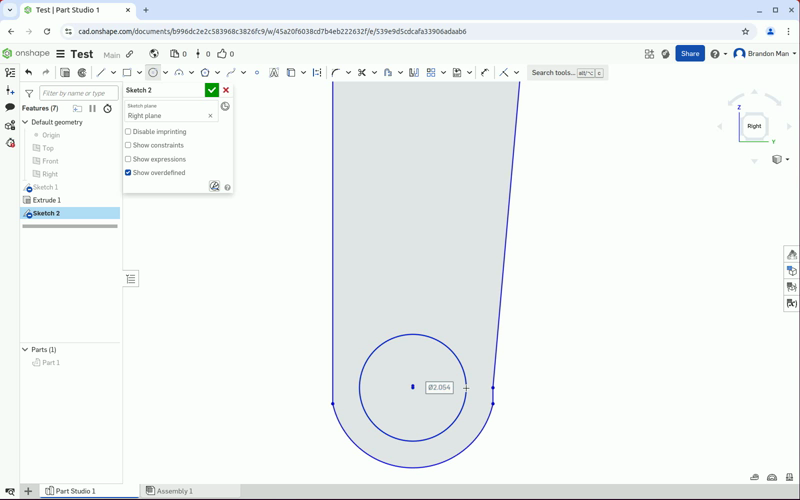
scroll(-6)
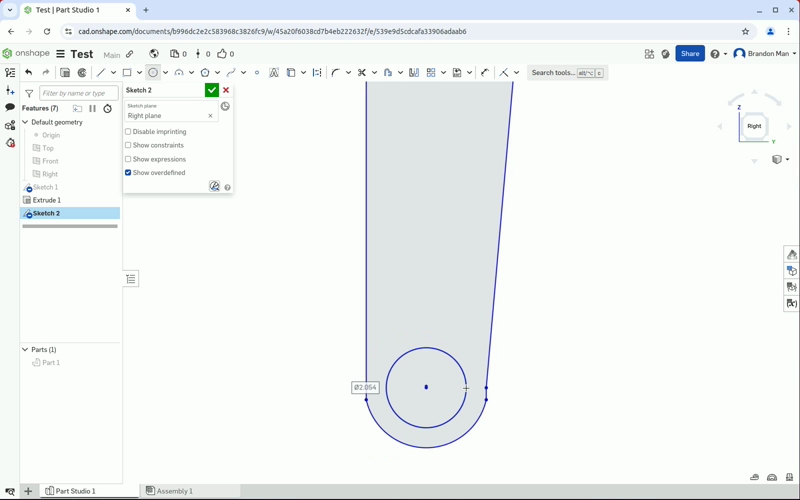
scroll(-6)
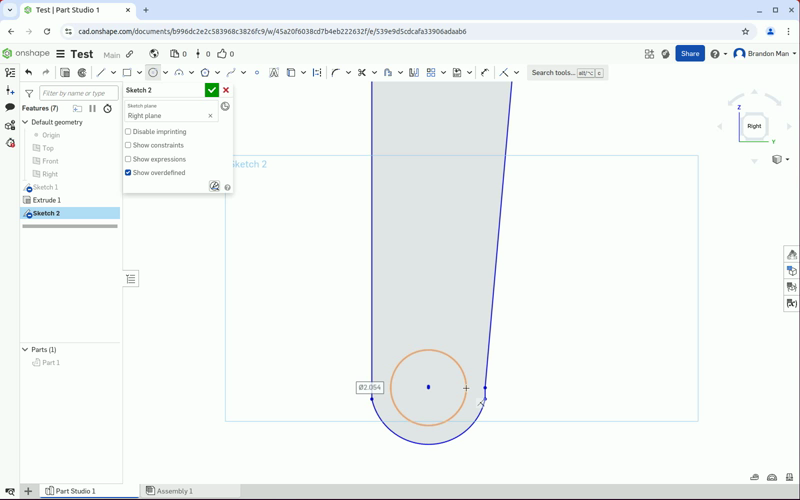
scroll(-6)
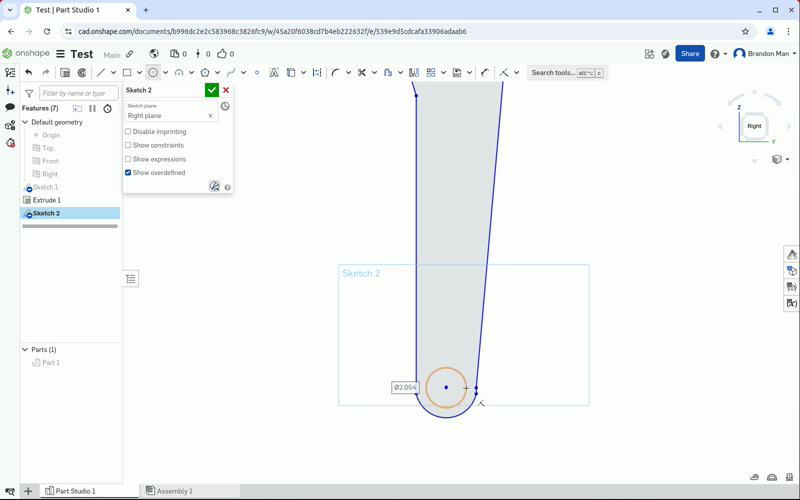
scroll(-6)
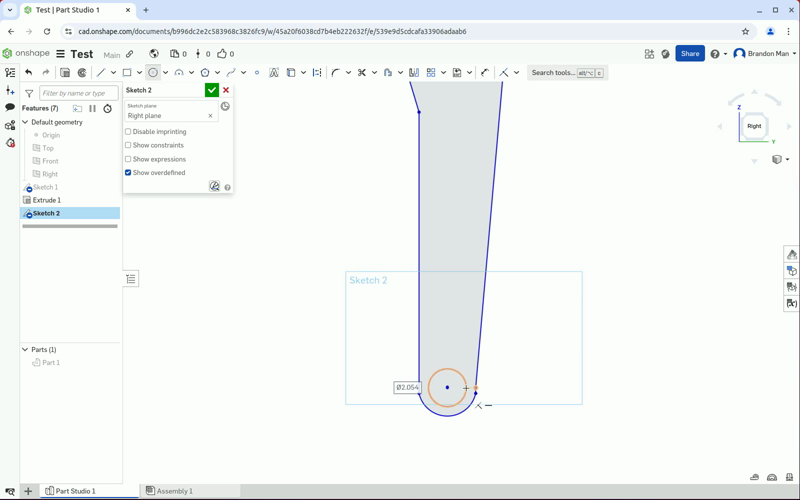
scroll(-6)
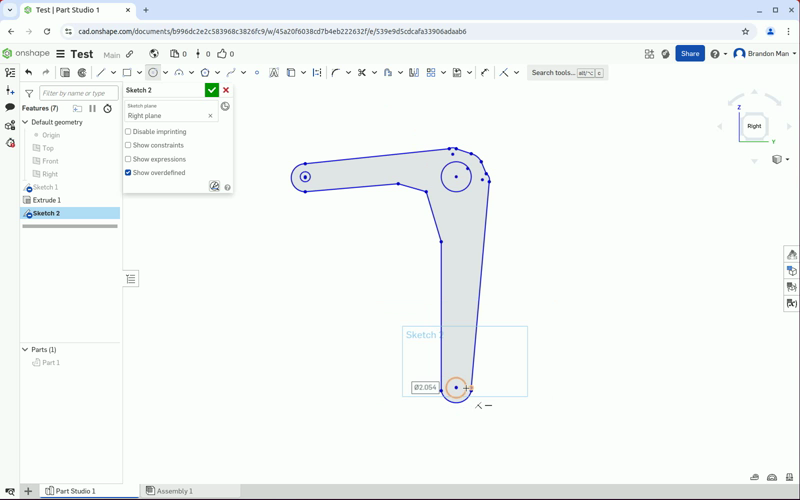
scroll(-6)
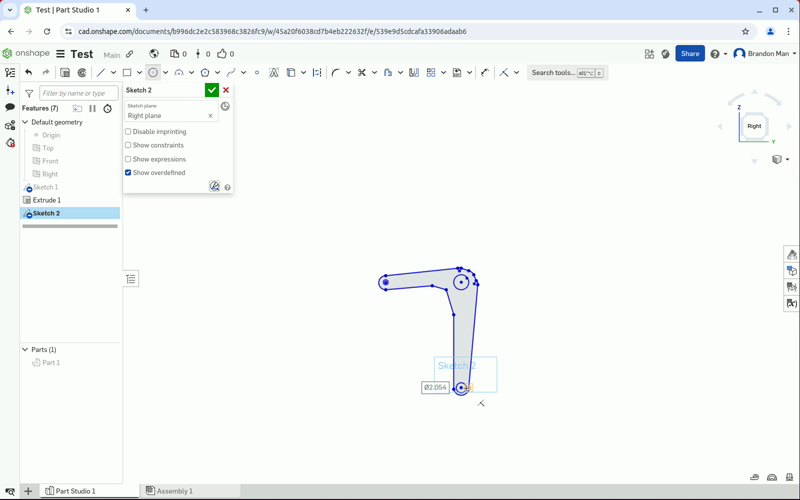
key(esc)
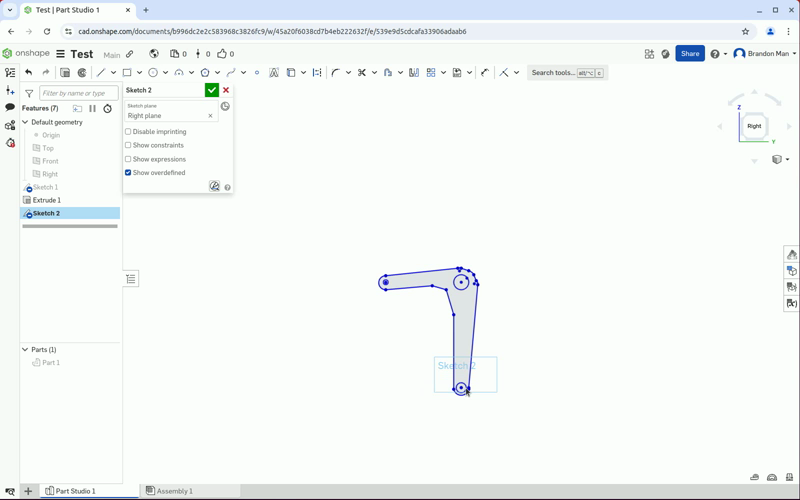
mouse_move(461, 271)
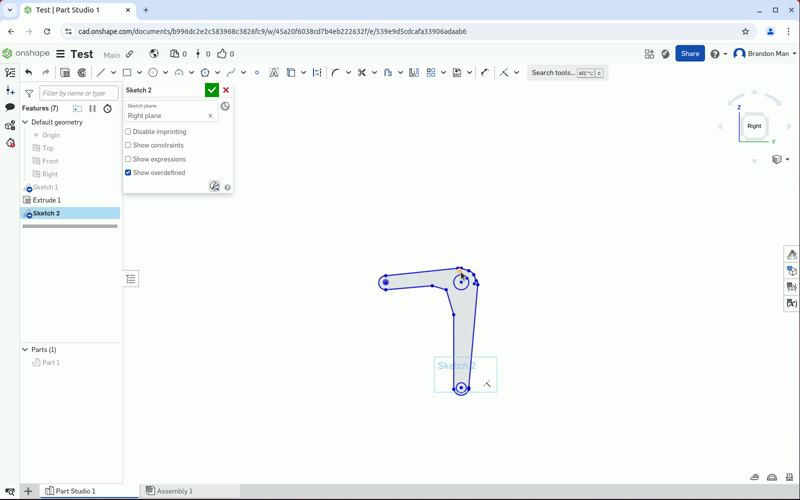
click(461, 271)
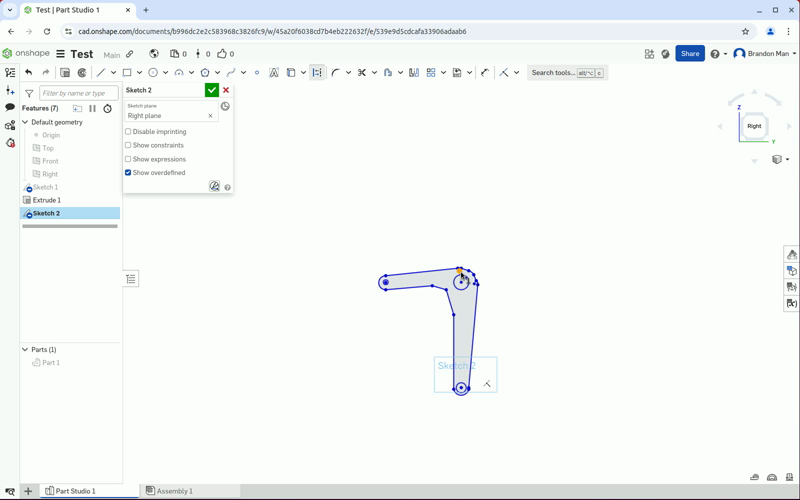
mouse_move(73, 352)
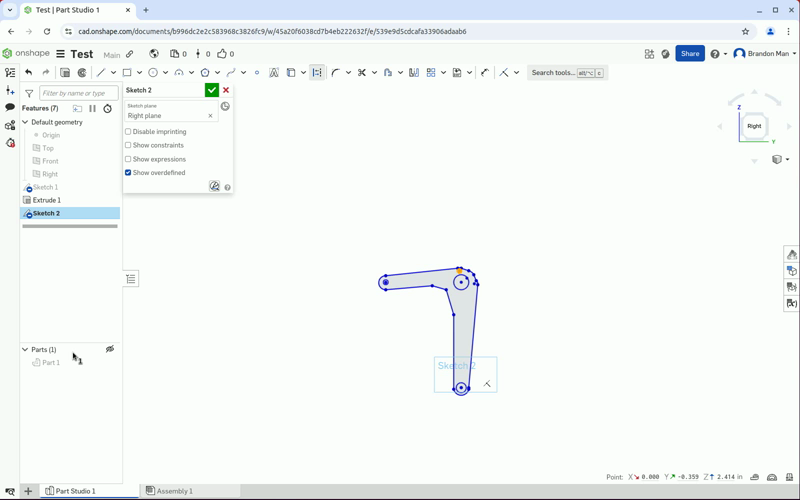
key(shift+y)
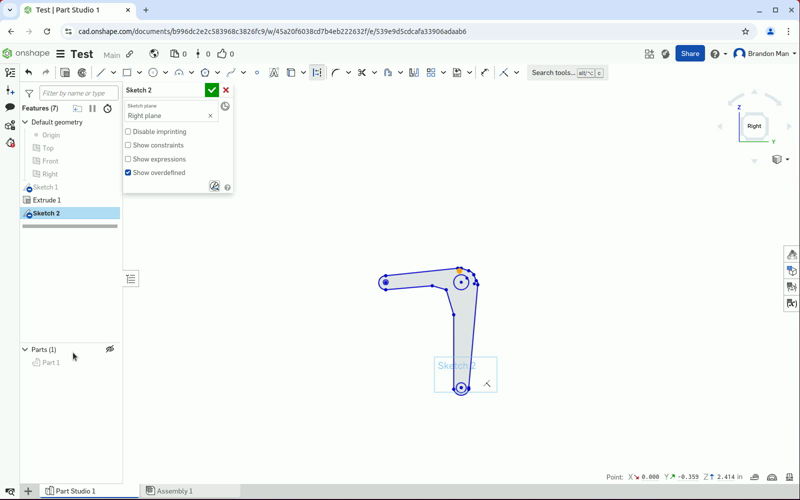
key(shift+e)
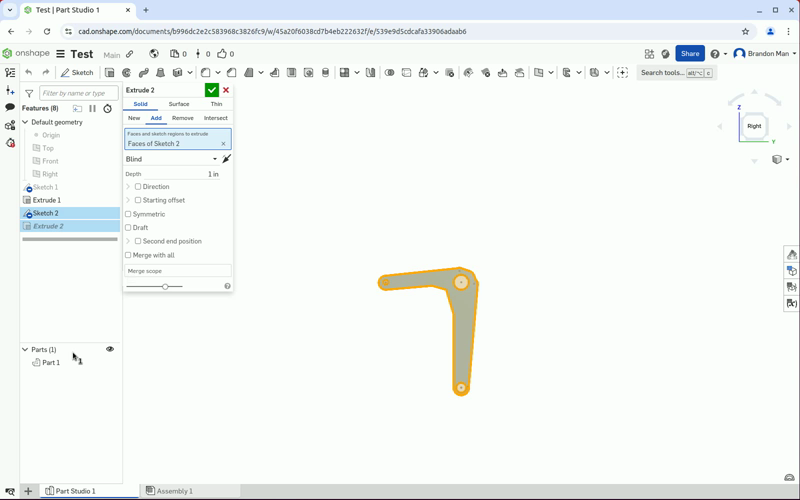
mouse_move(143, 106)
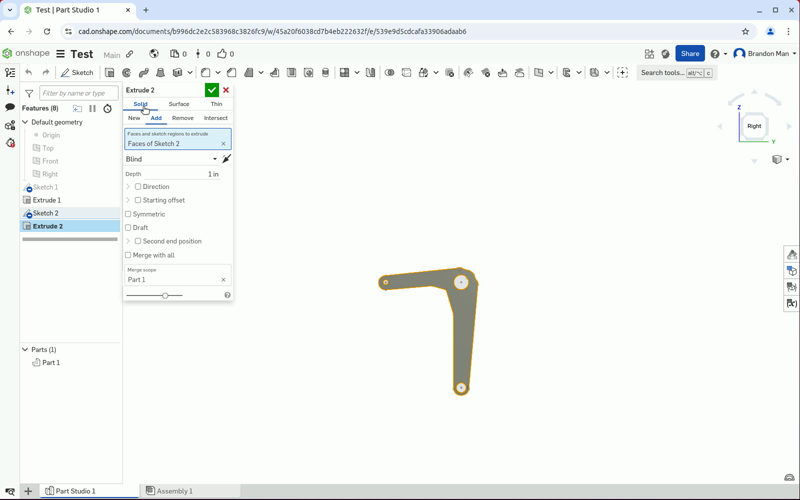
click(143, 106)
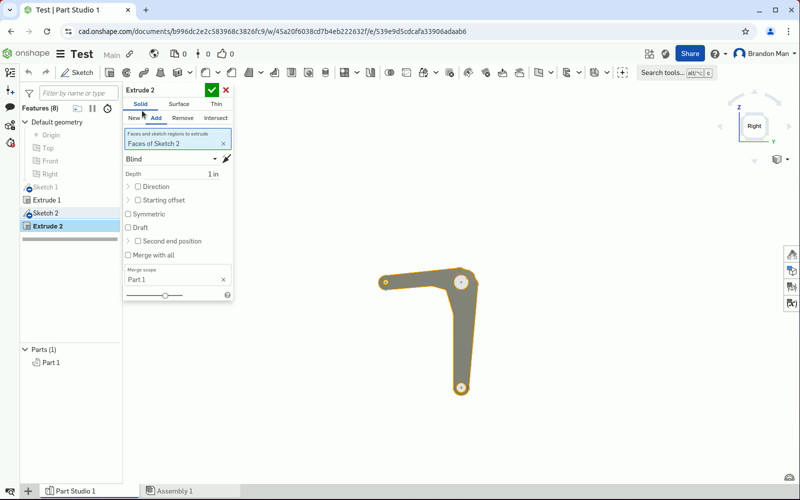
mouse_move(137, 120)
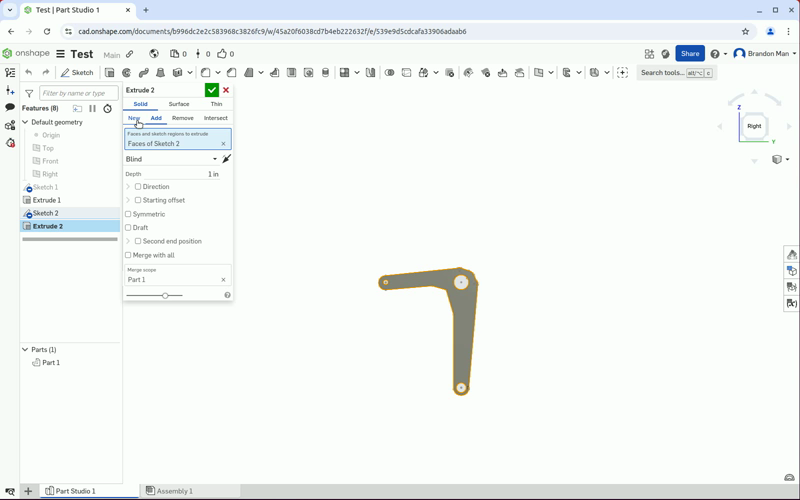
click(137, 120)
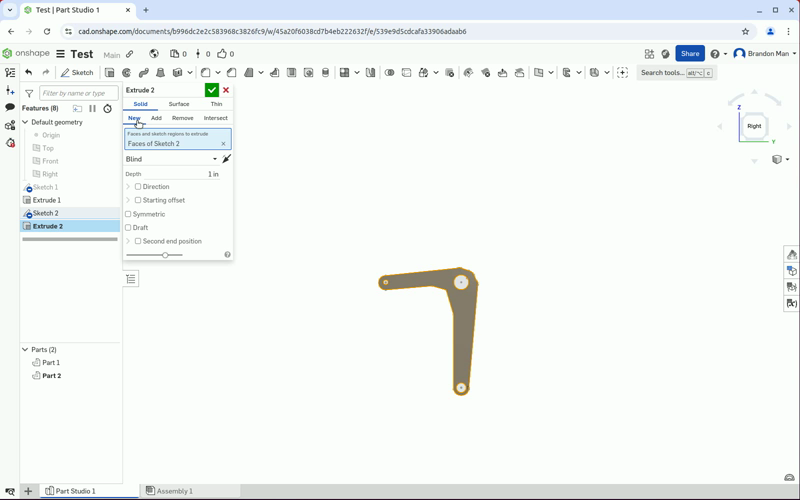
key(tab, 4)
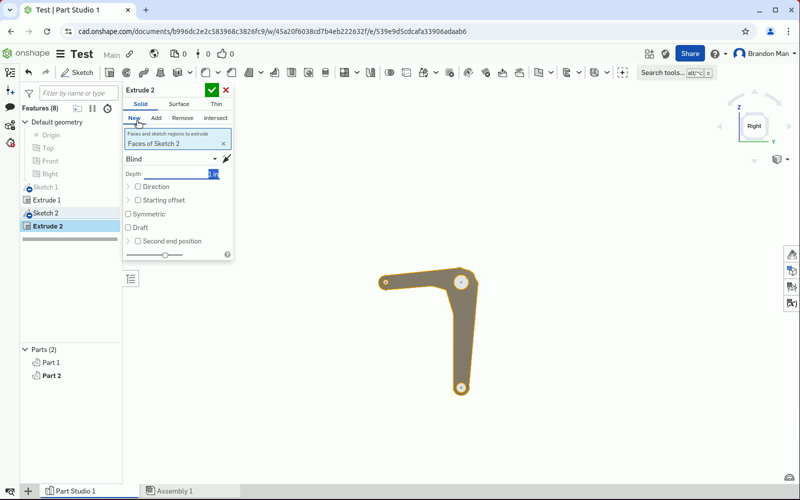
text(1.204)
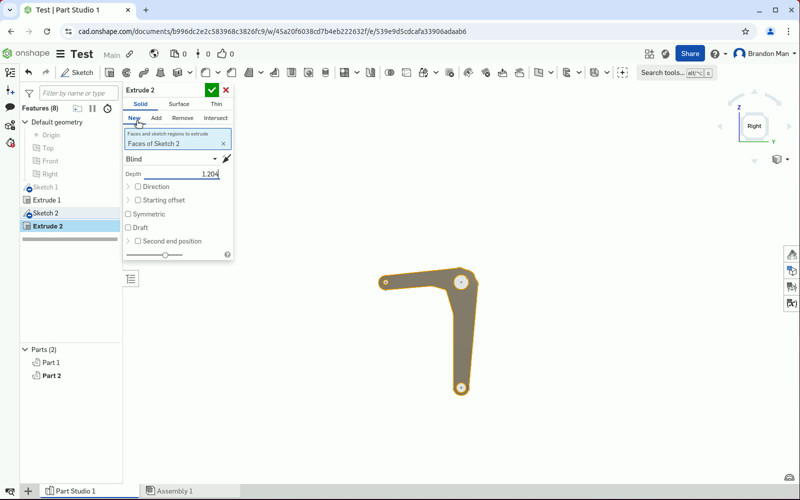
key(enter)
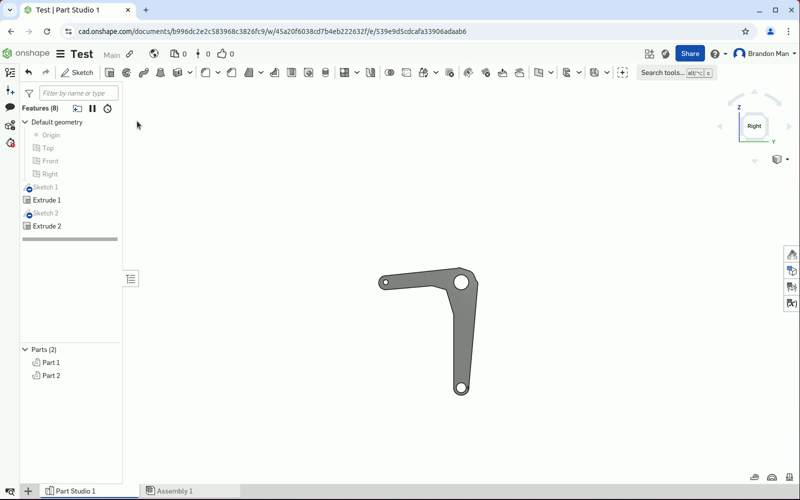
key(shift+h)
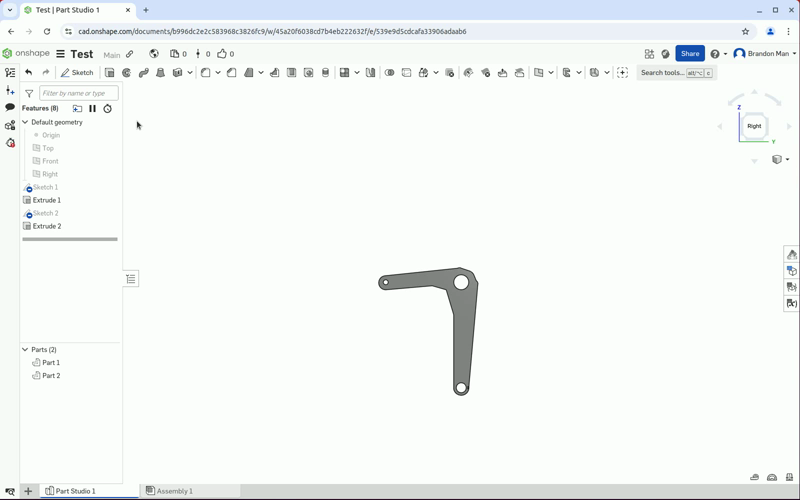
key(shift+h)
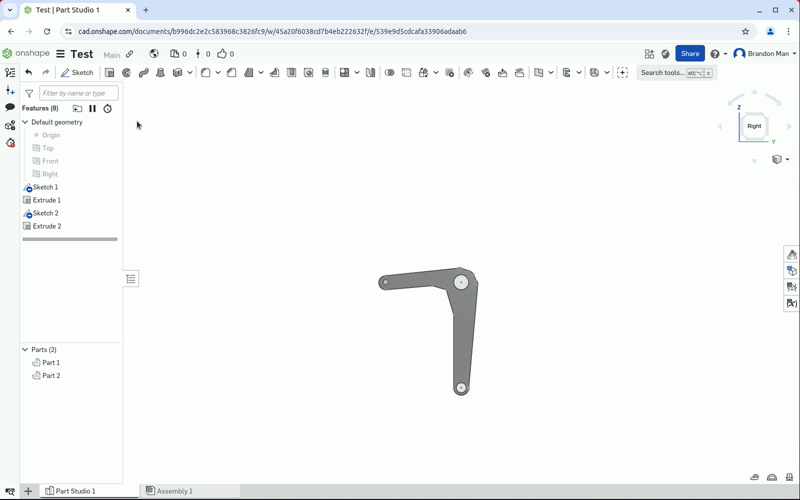
key(shift+7)
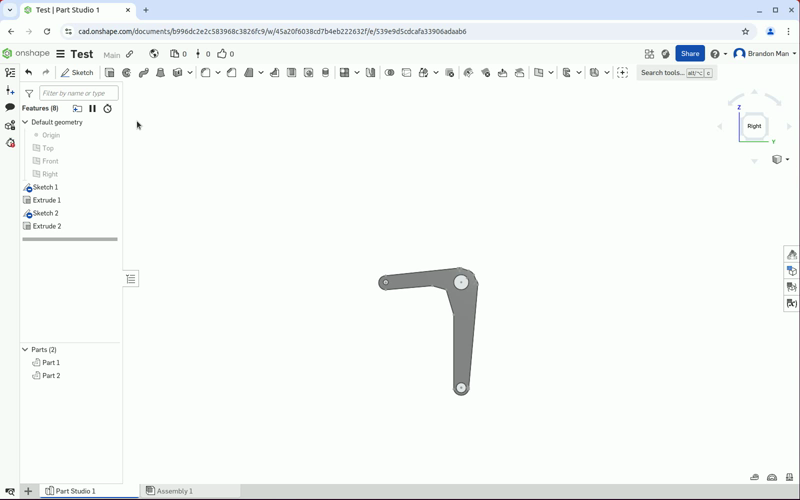
key(right, 2)
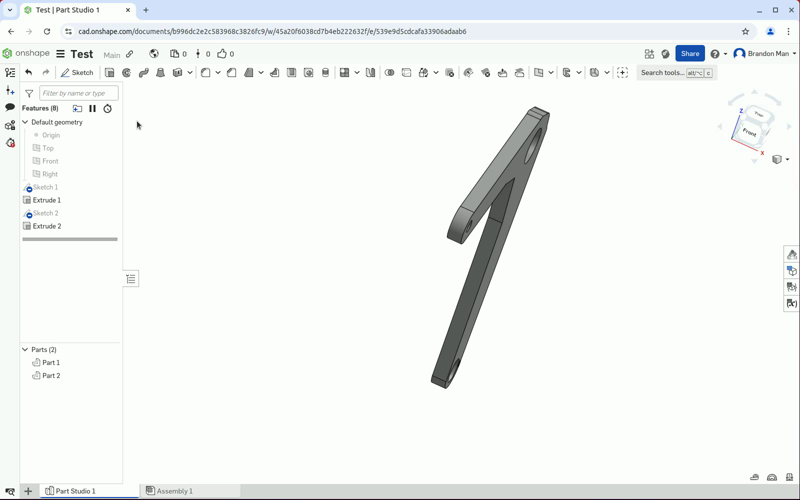
key(down, 2)
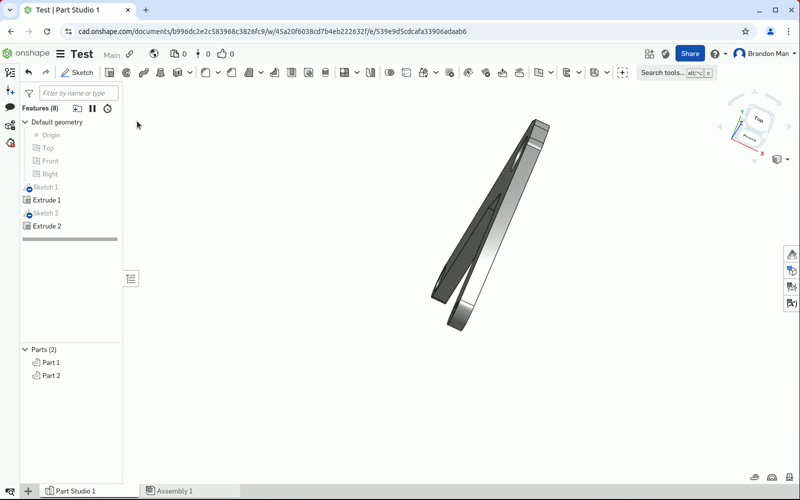
key(up, 2)
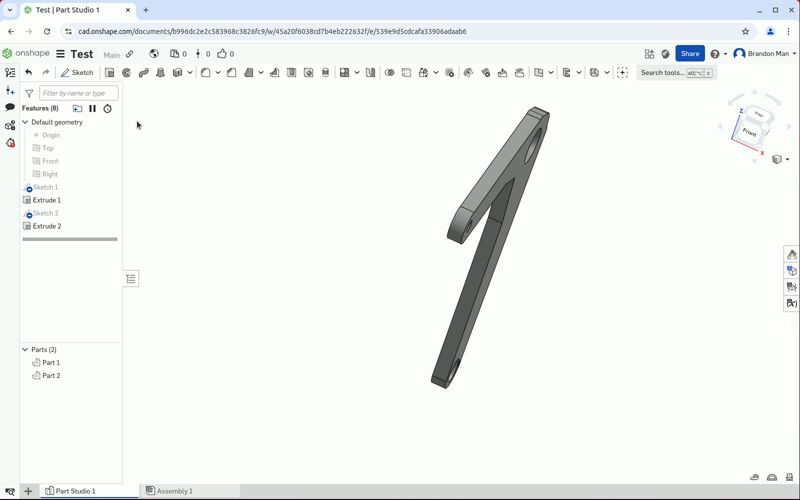
key(left, 2)
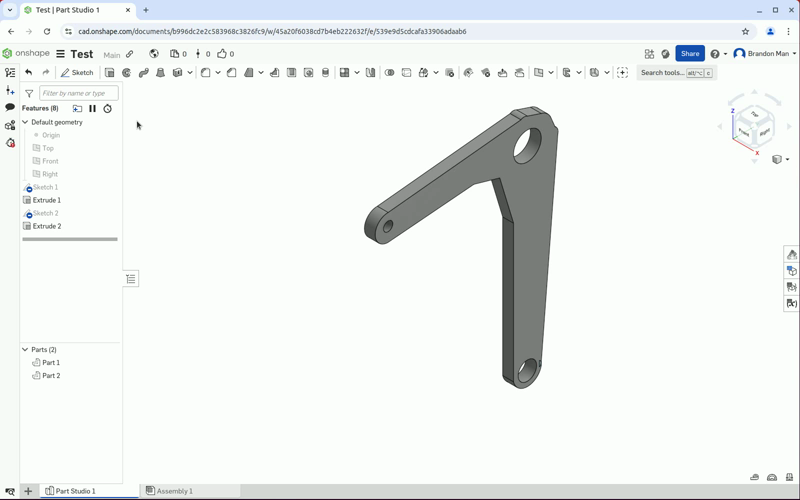
mouse_move(73, 189)
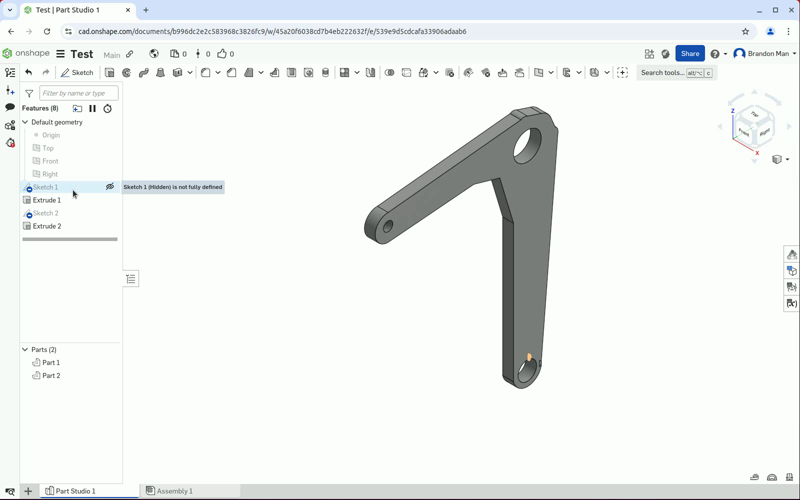
click(73, 189)